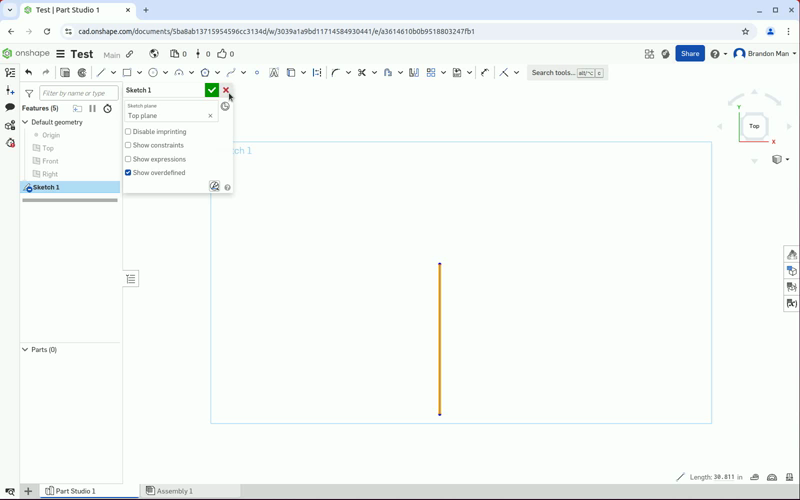
key(shift+h)
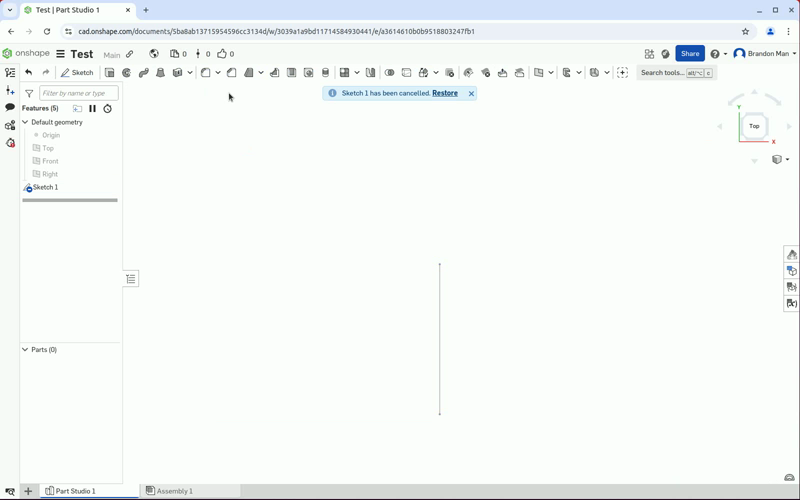
key(shift+s)
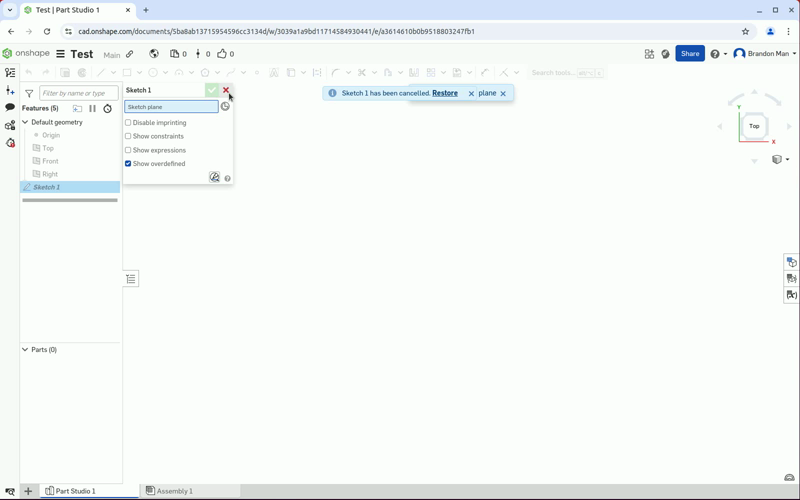
mouse_move(73, 150)
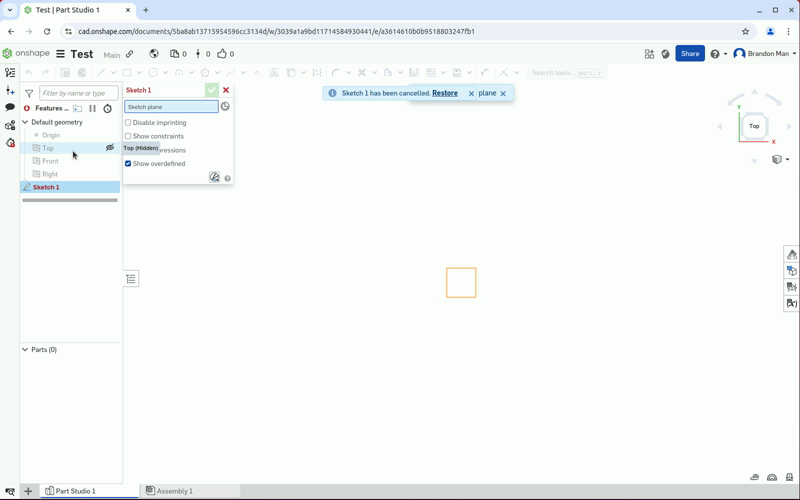
click(73, 150)
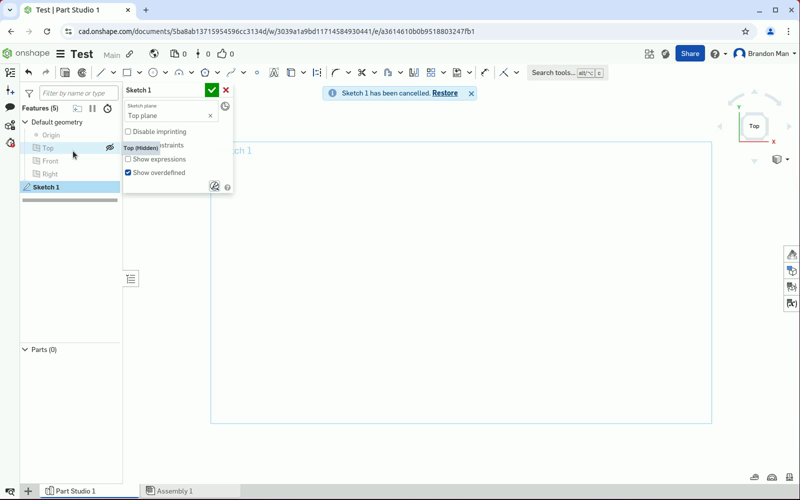
mouse_move(73, 352)
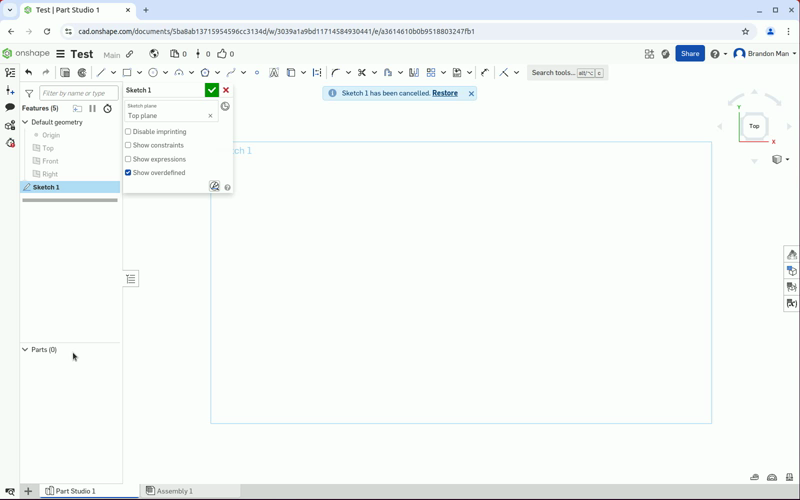
key(y)
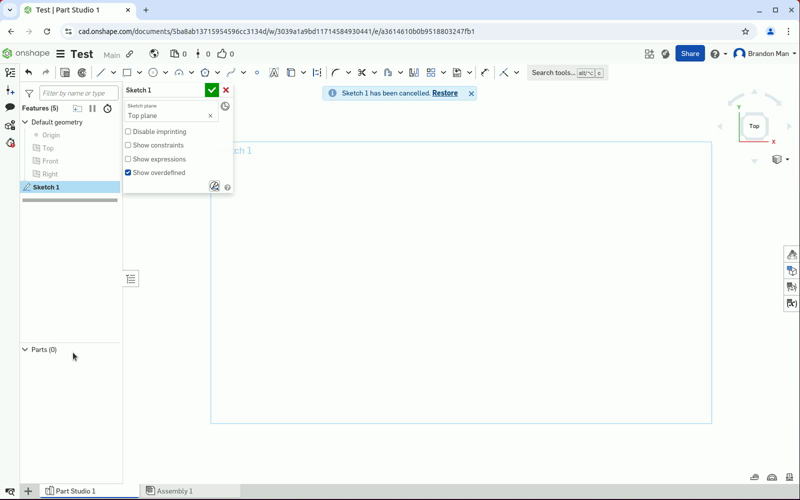
key(c)
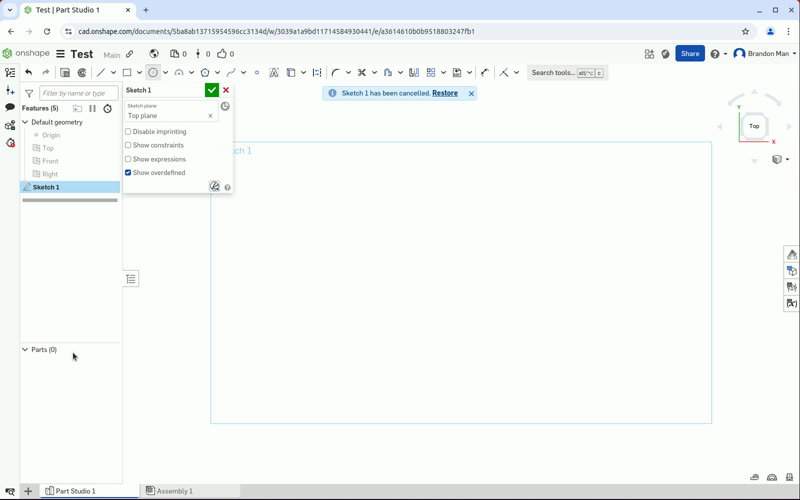
key_down(shift)
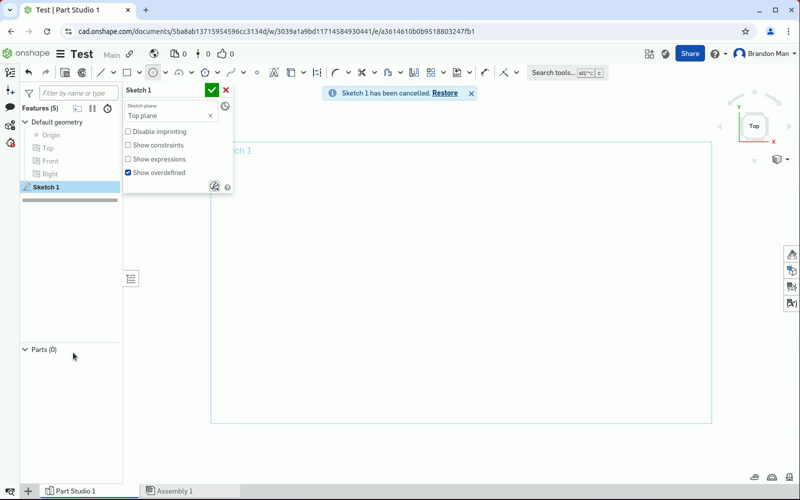
mouse_move(461, 178)
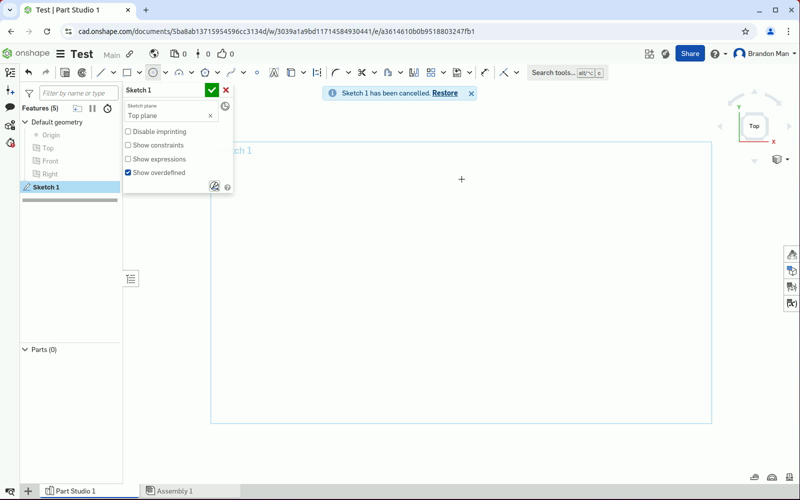
click(461, 178)
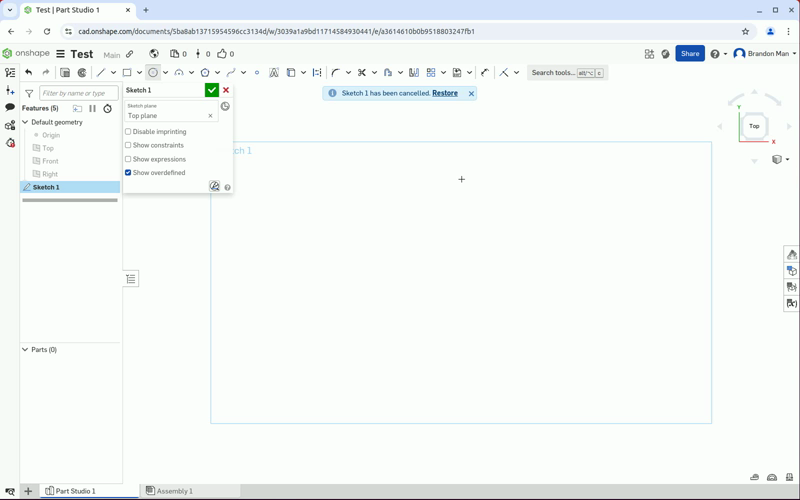
key_up(shift)
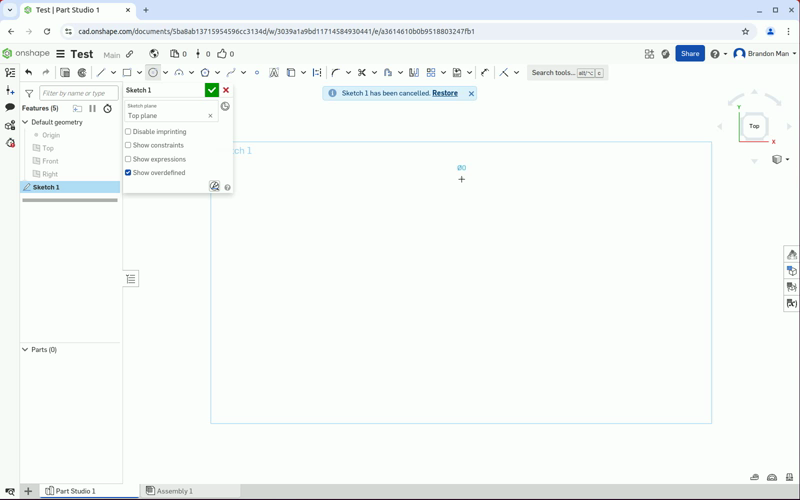
mouse_move(471, 178)
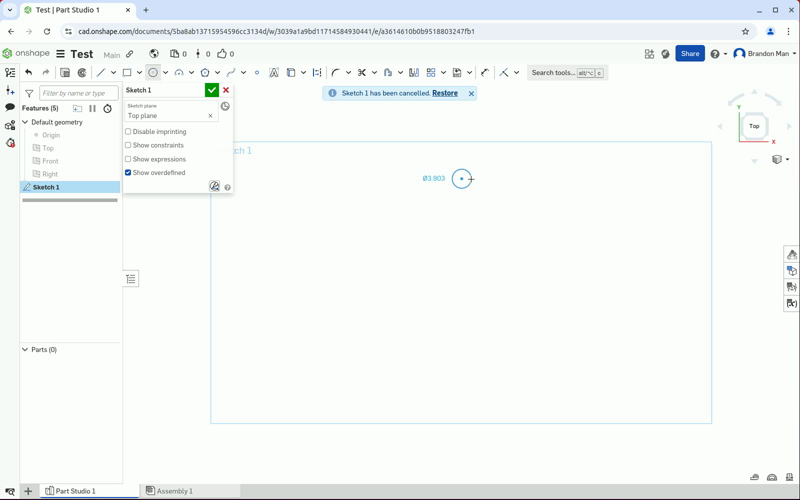
click(471, 178)
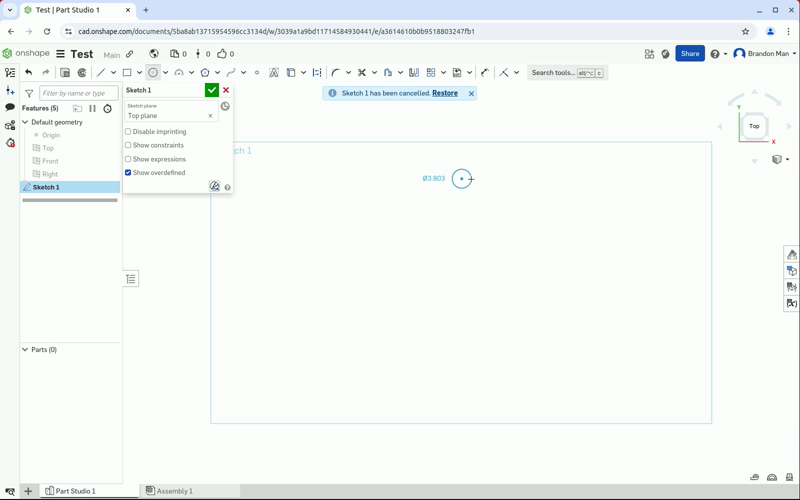
key(esc)
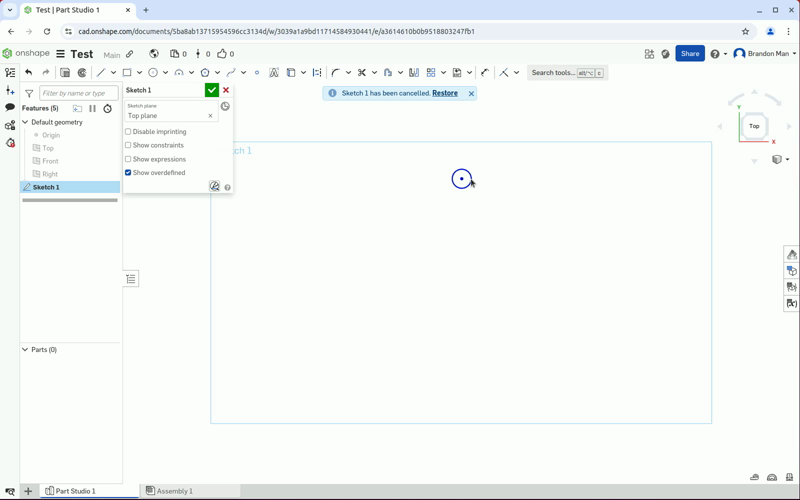
key(c)
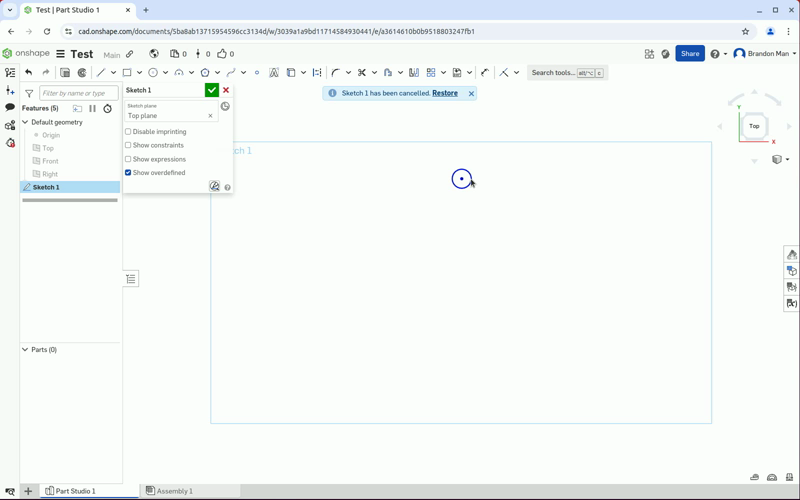
key_down(shift)
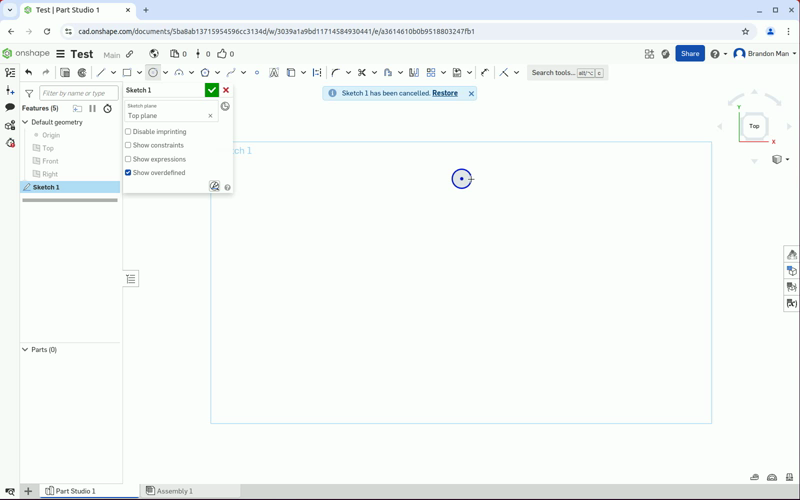
mouse_move(461, 178)
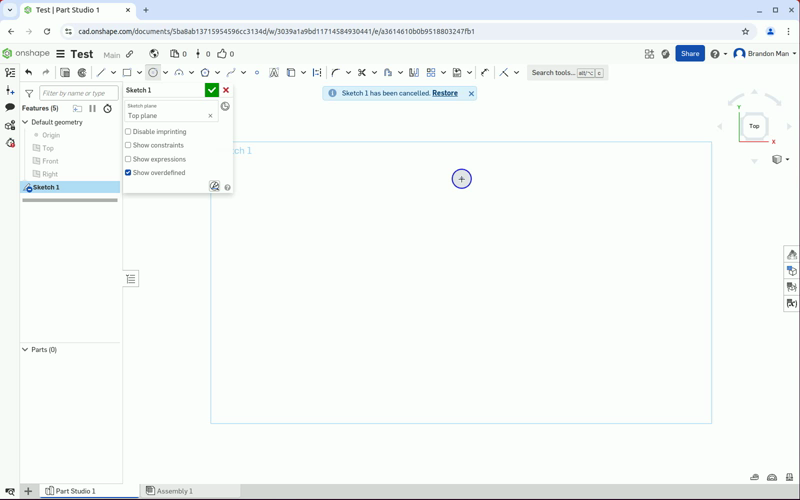
click(461, 178)
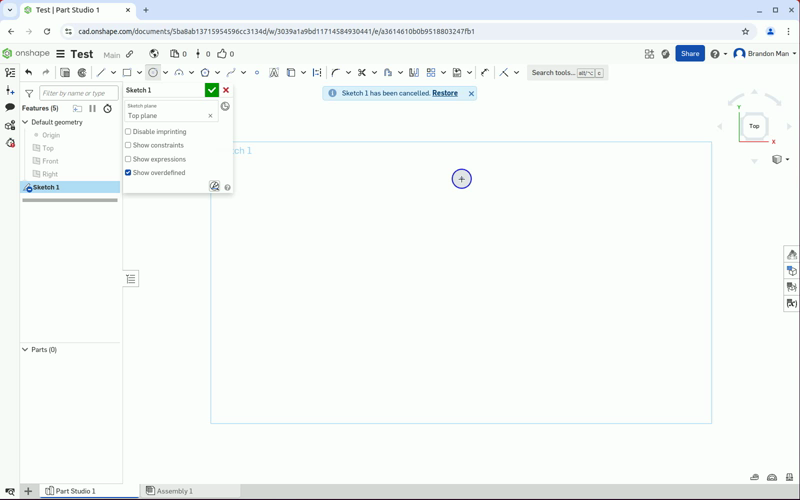
key_up(shift)
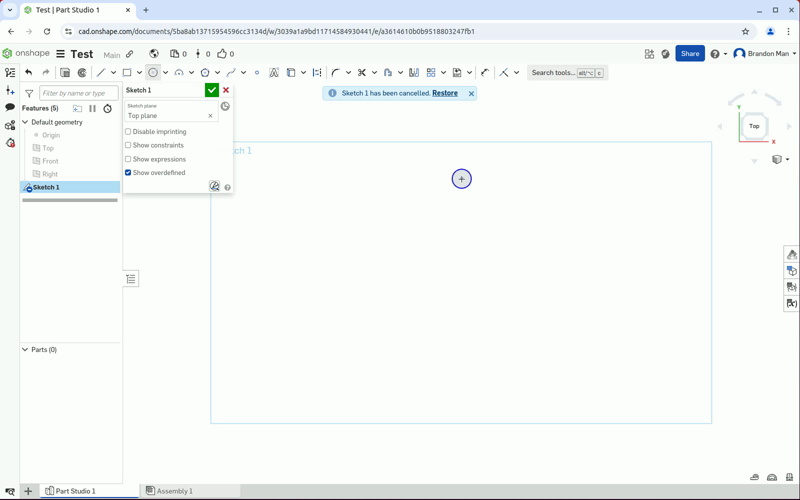
mouse_move(464, 178)
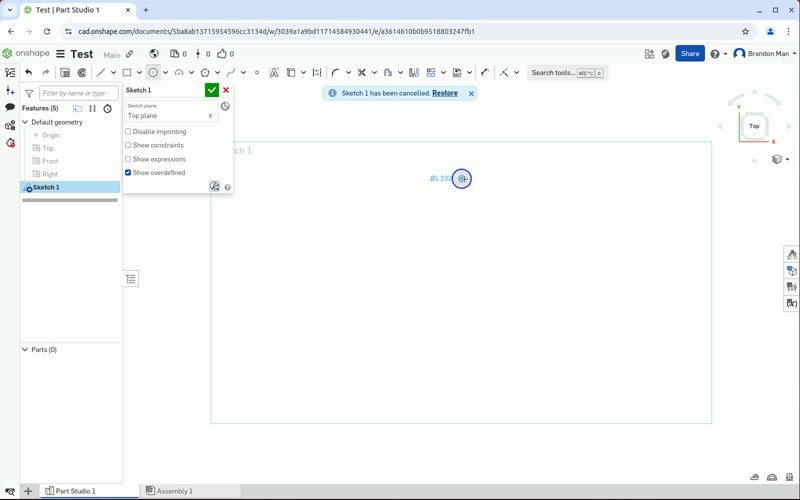
scroll(6)
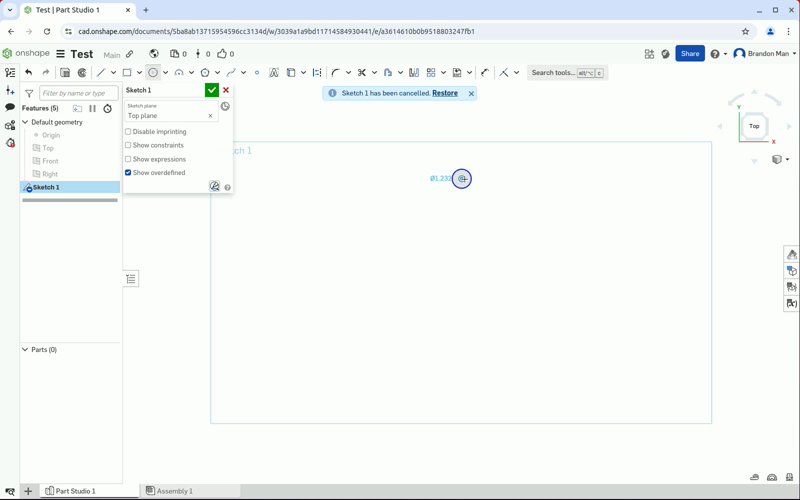
scroll(6)
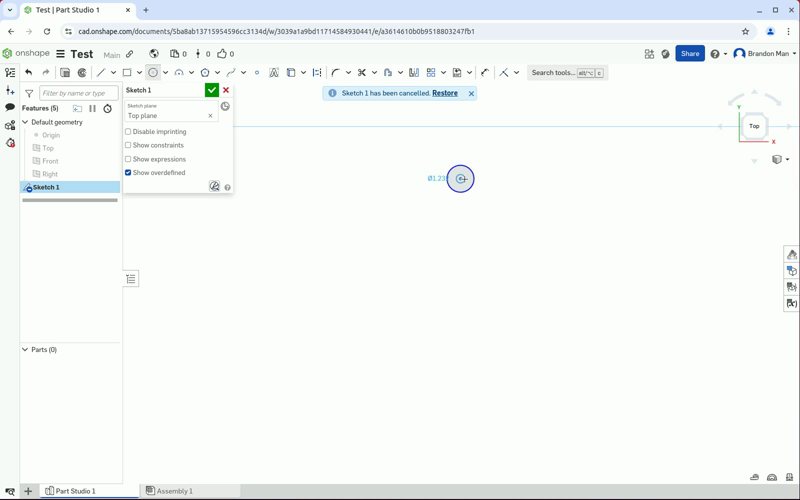
scroll(6)
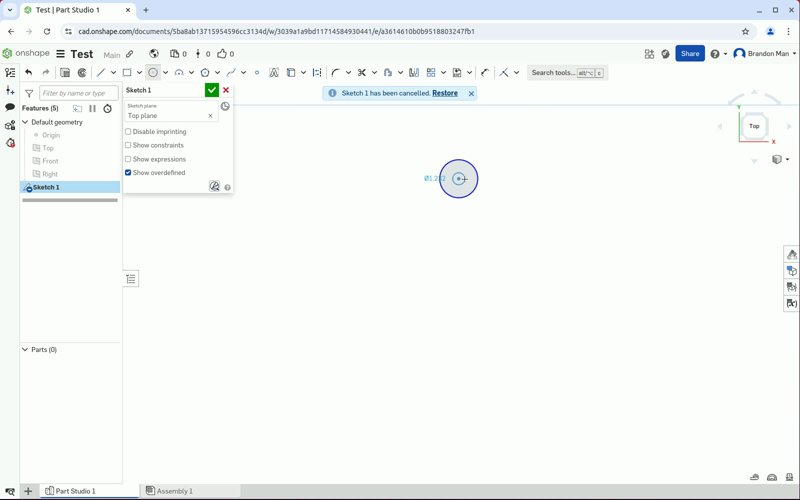
scroll(6)
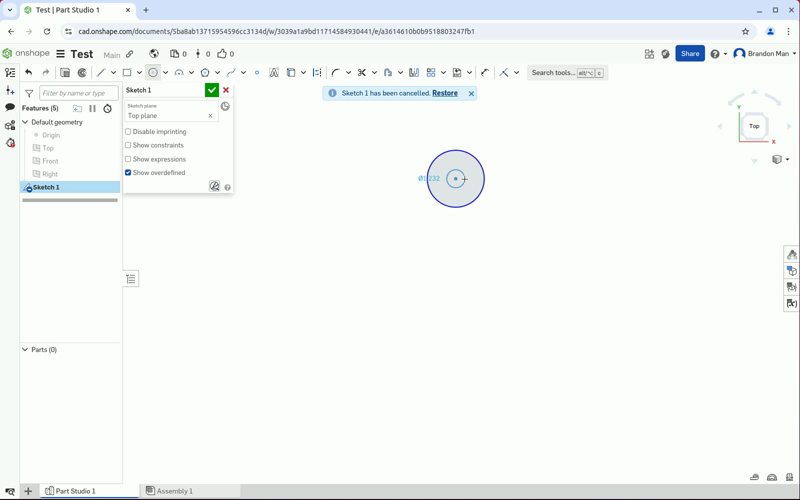
scroll(6)
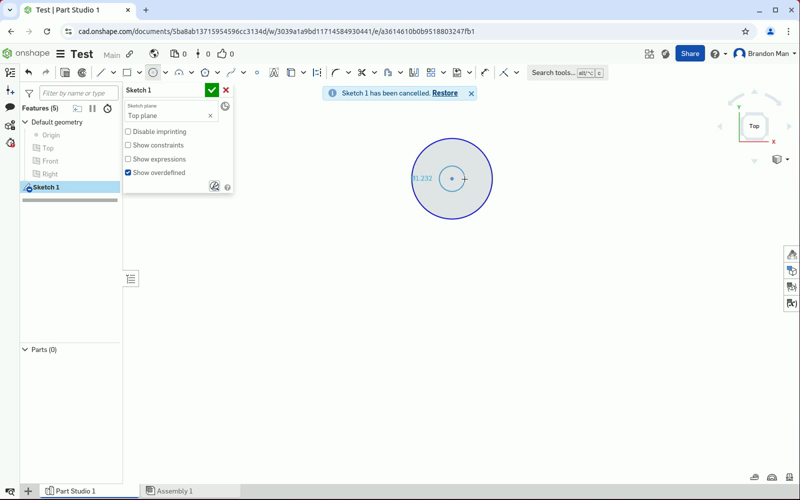
scroll(6)
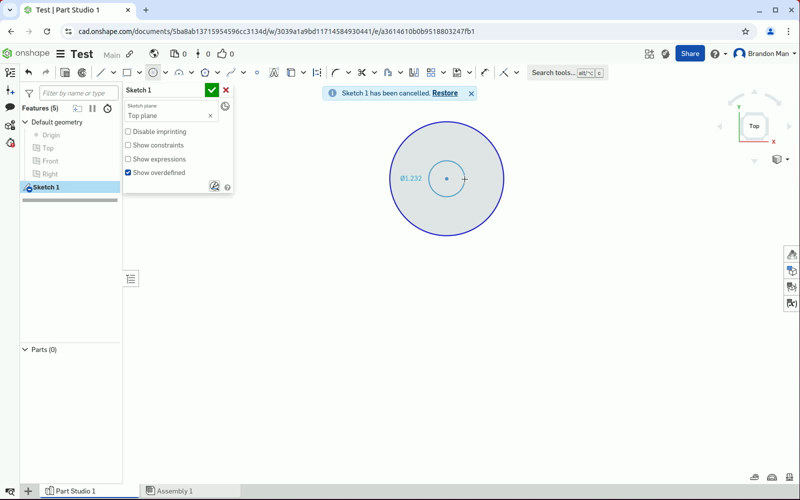
scroll(6)
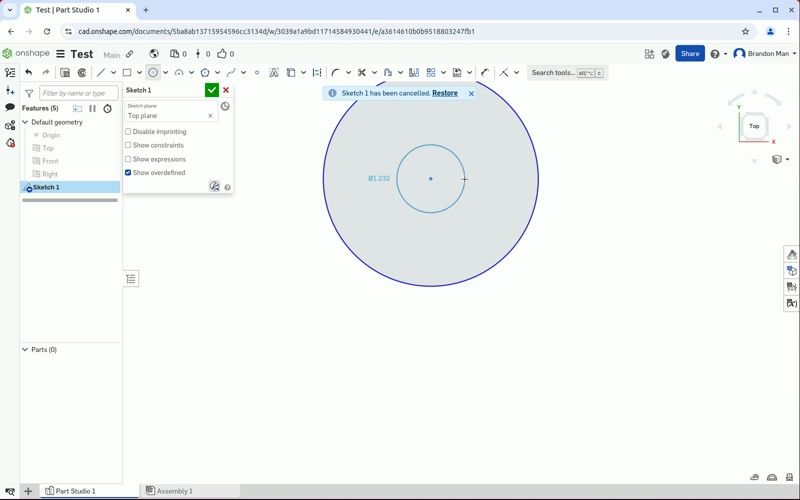
click(464, 178)
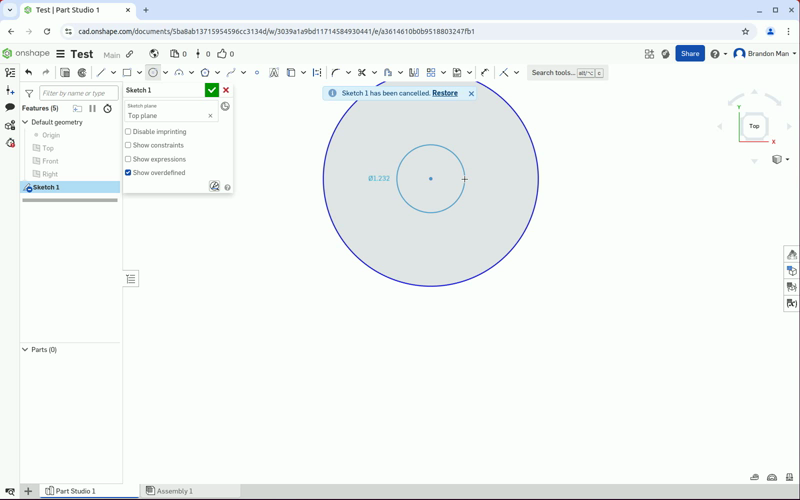
scroll(-6)
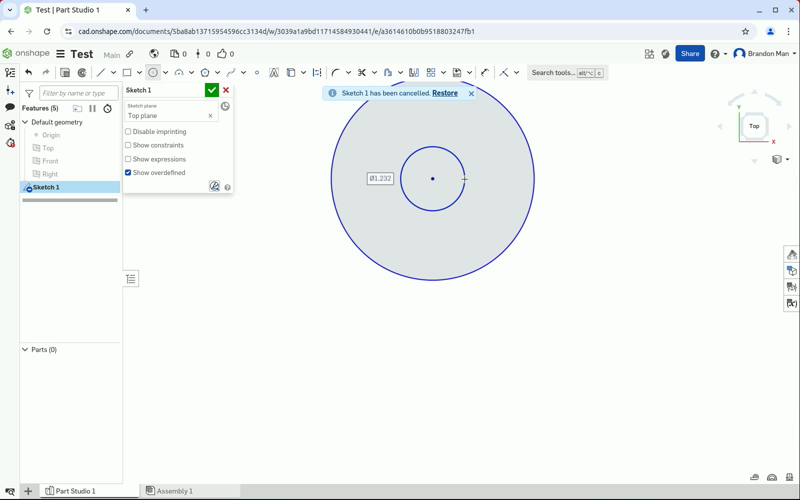
scroll(-6)
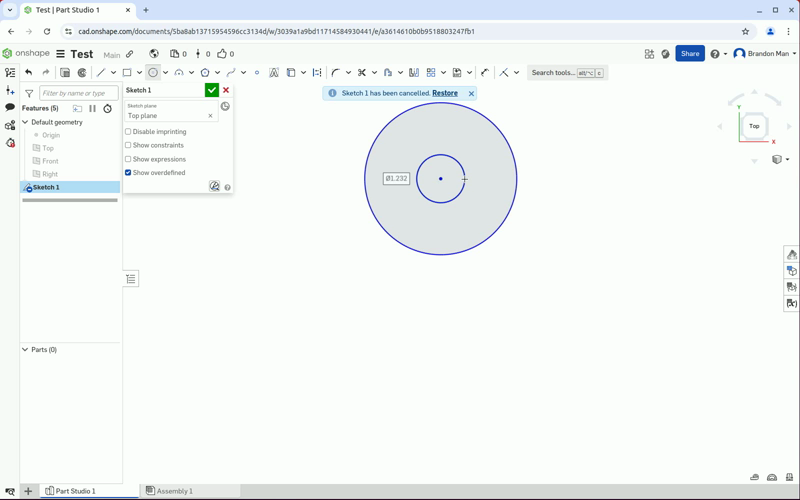
scroll(-6)
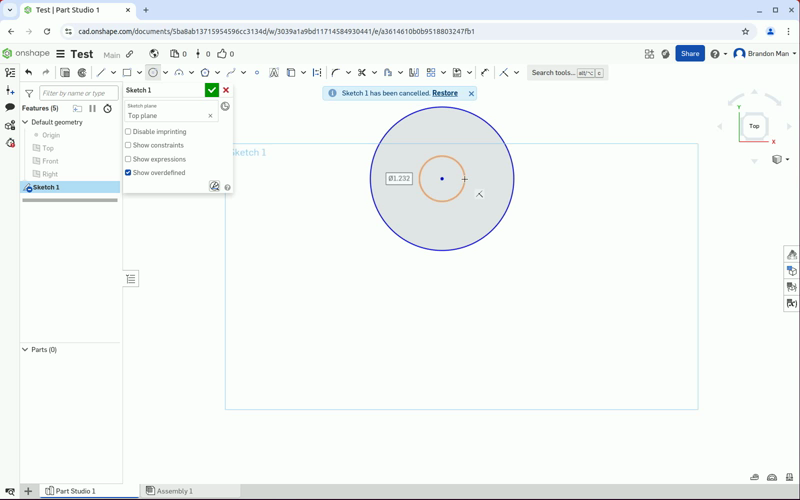
scroll(-6)
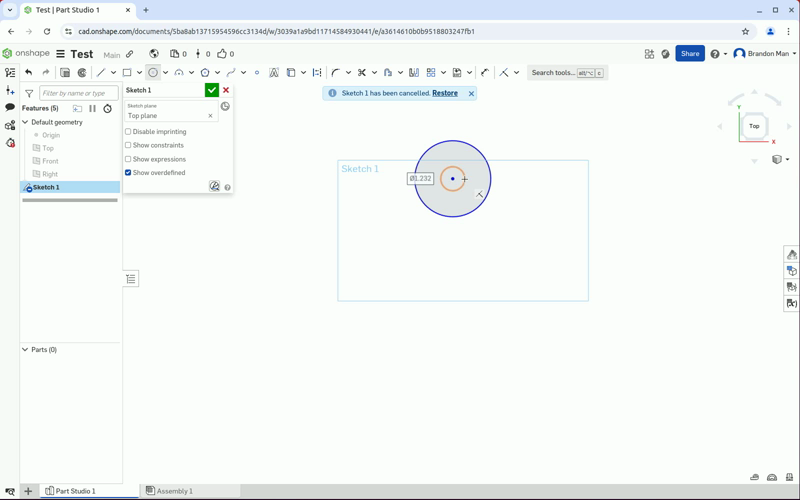
scroll(-6)
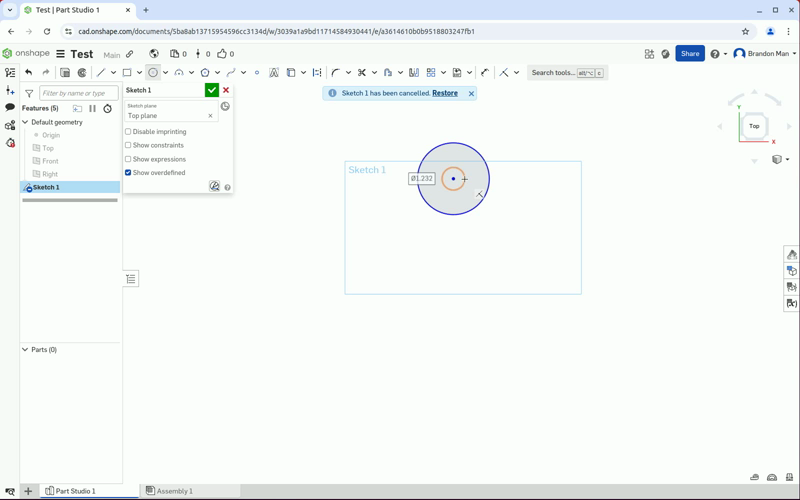
scroll(-6)
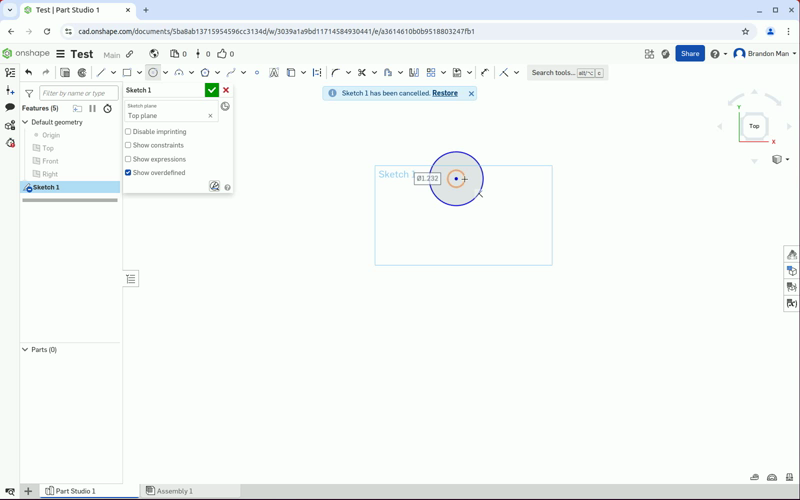
scroll(-6)
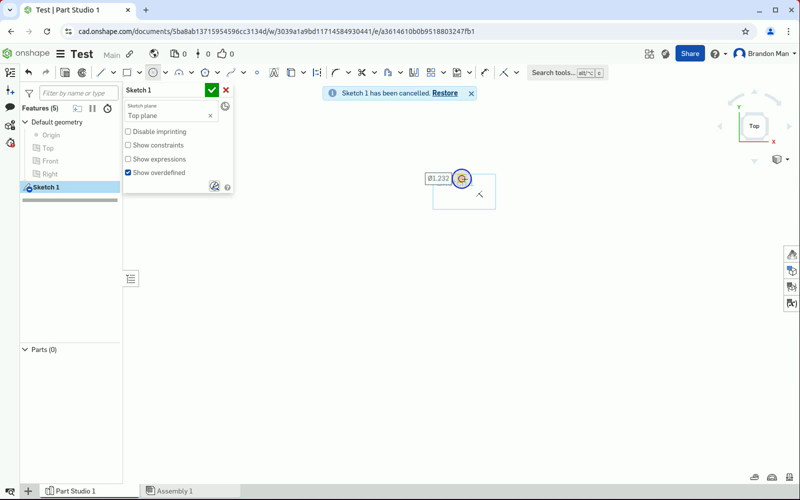
key(esc)
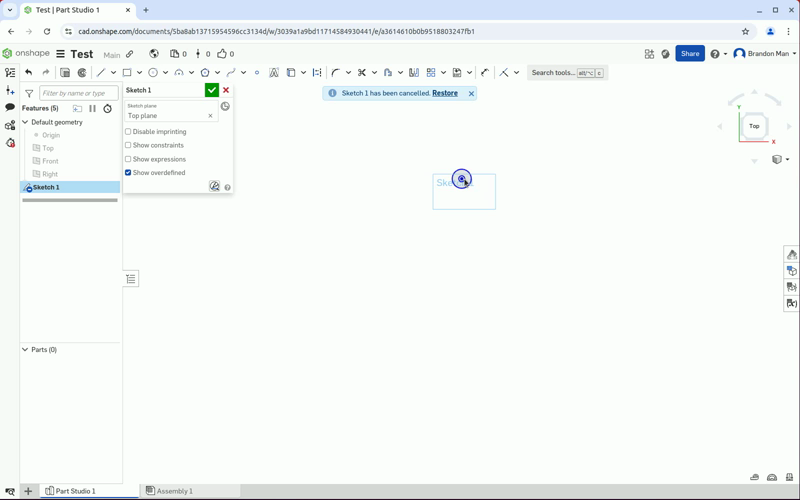
mouse_move(469, 177)
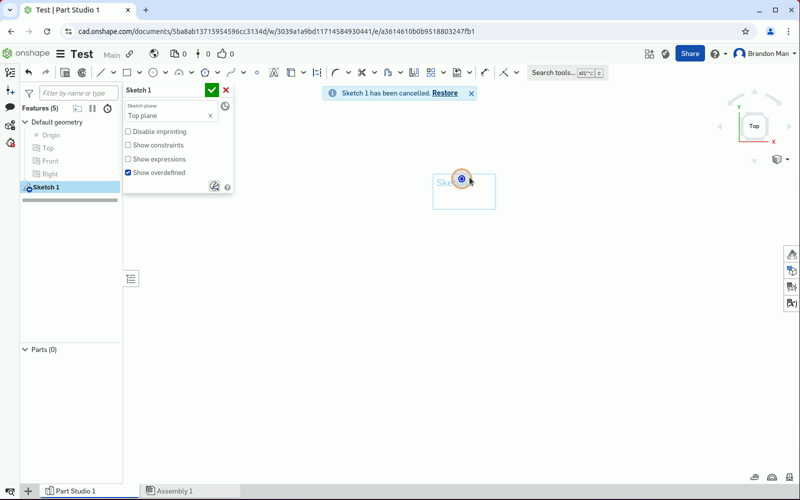
scroll(6)
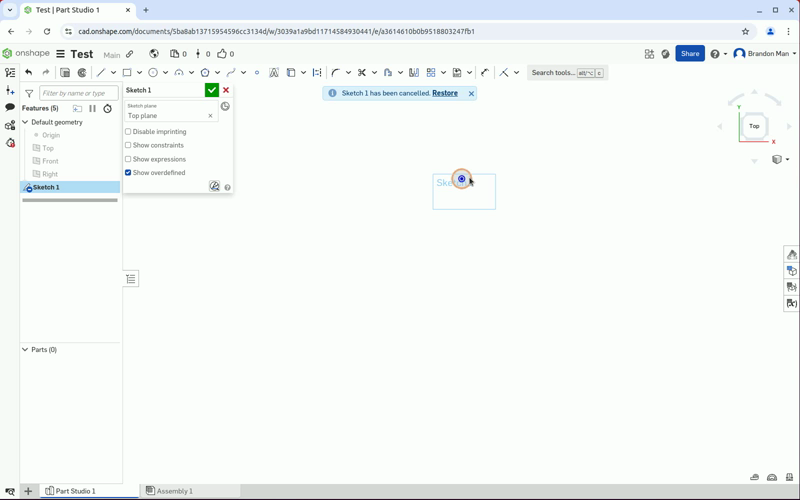
scroll(6)
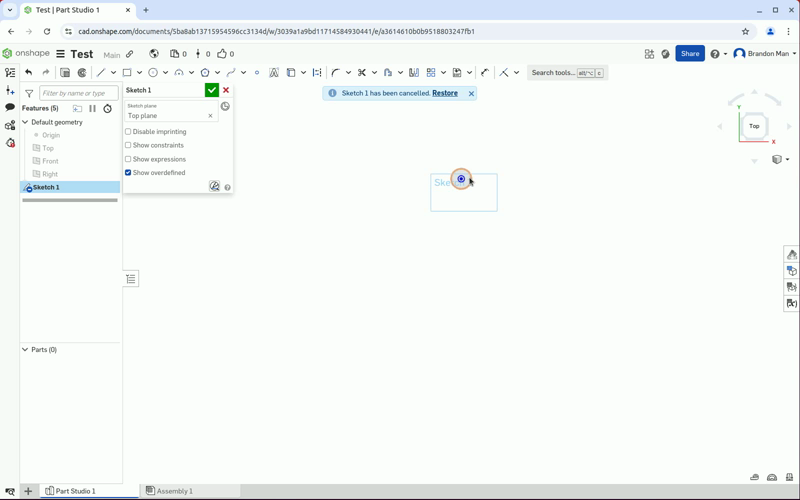
scroll(6)
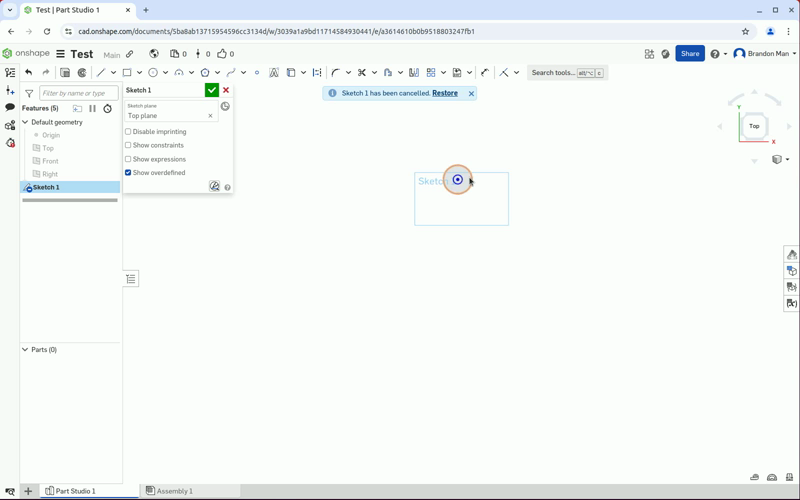
scroll(6)
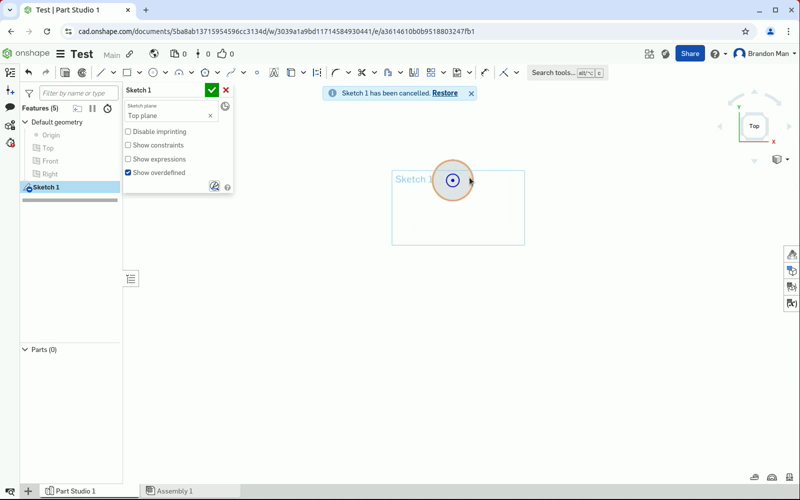
scroll(6)
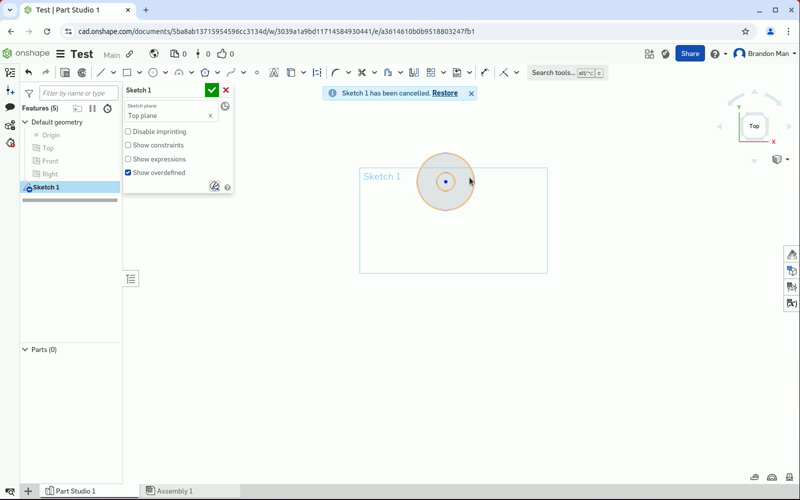
scroll(6)
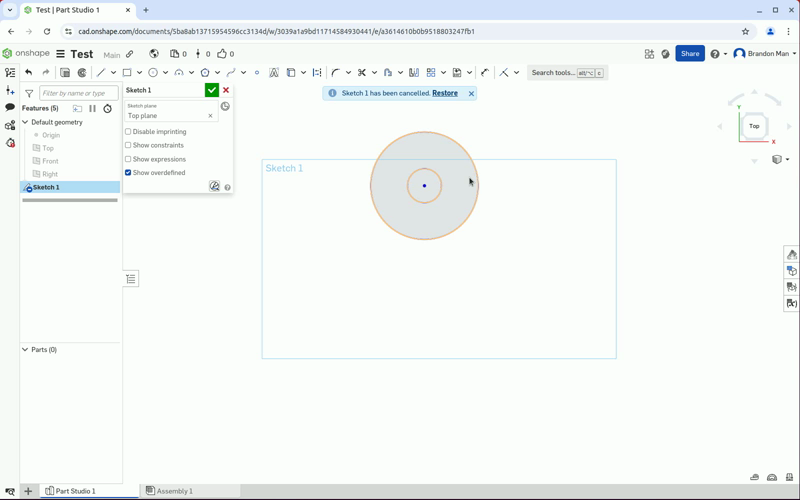
scroll(6)
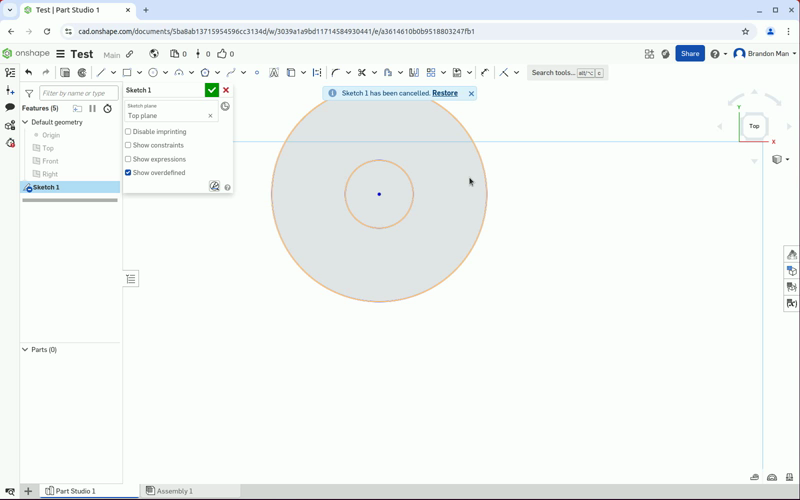
click(469, 177)
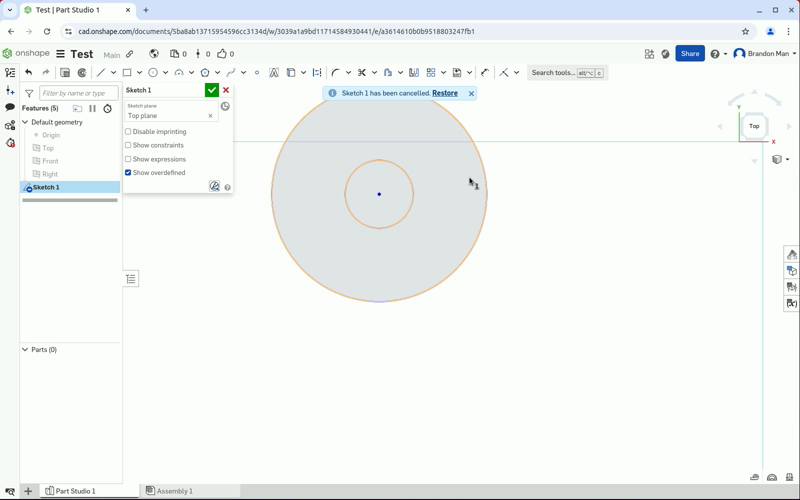
scroll(-6)
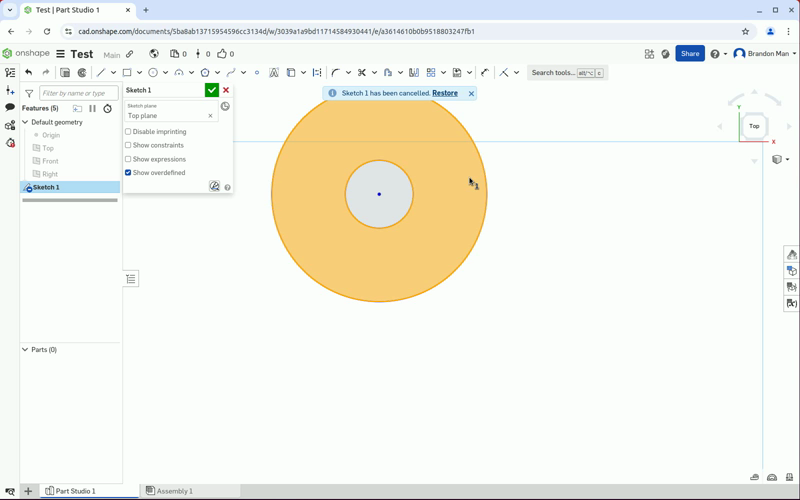
scroll(-6)
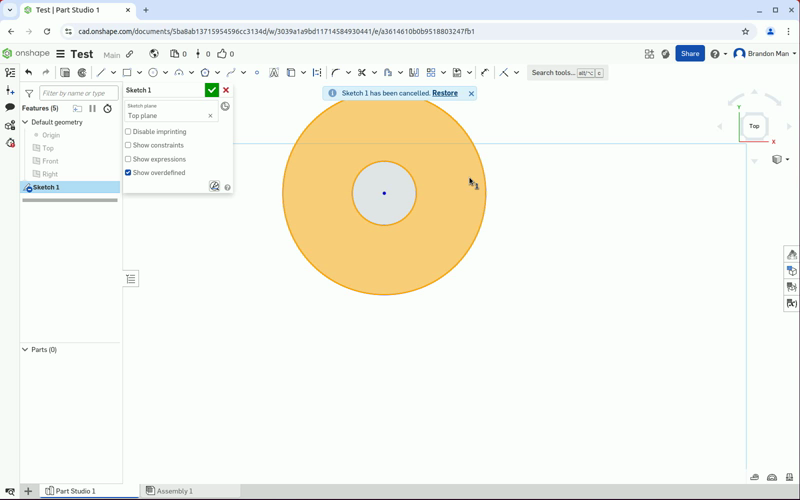
scroll(-6)
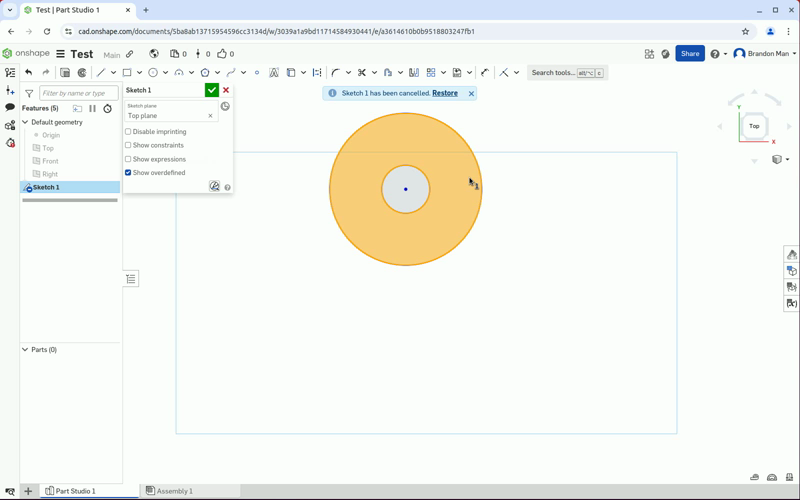
scroll(-6)
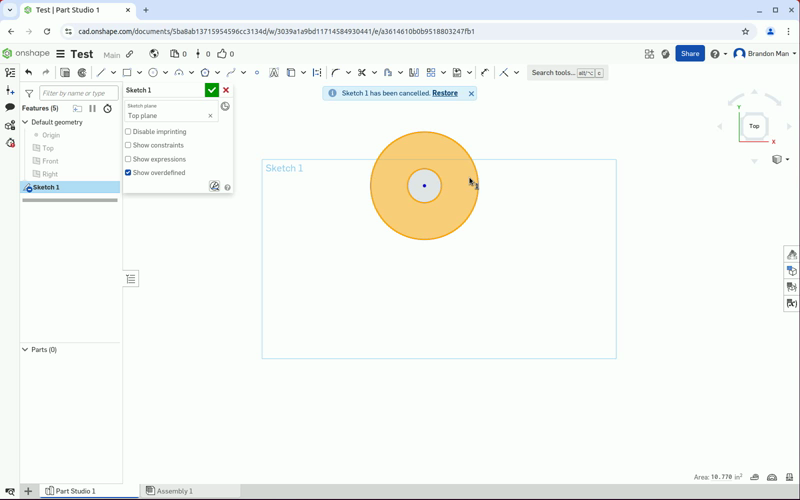
scroll(-6)
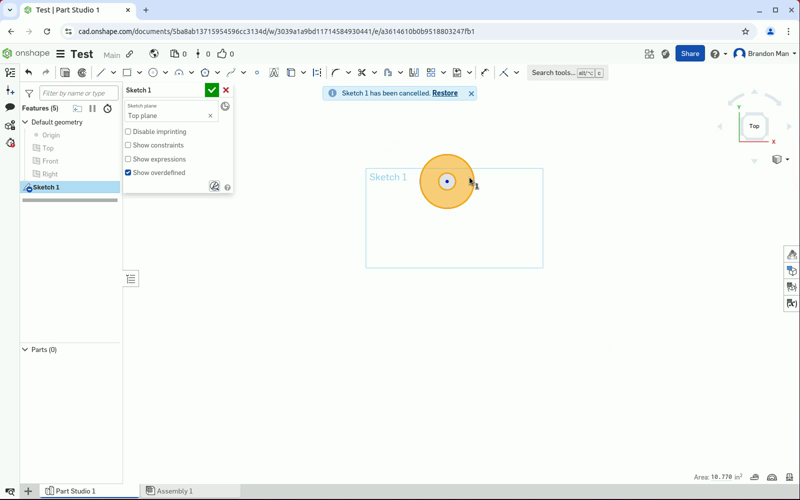
scroll(-6)
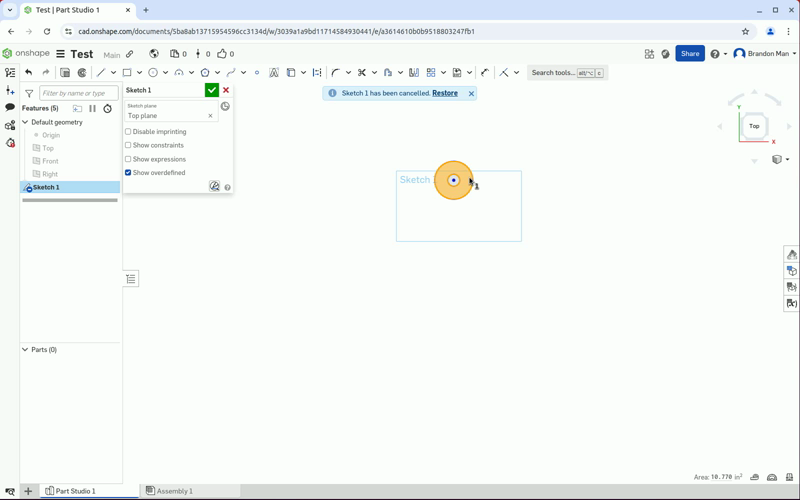
scroll(-6)
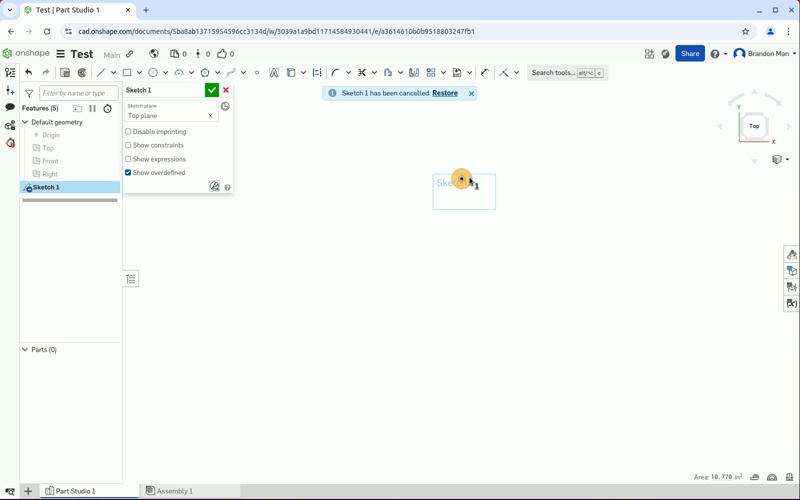
mouse_move(73, 352)
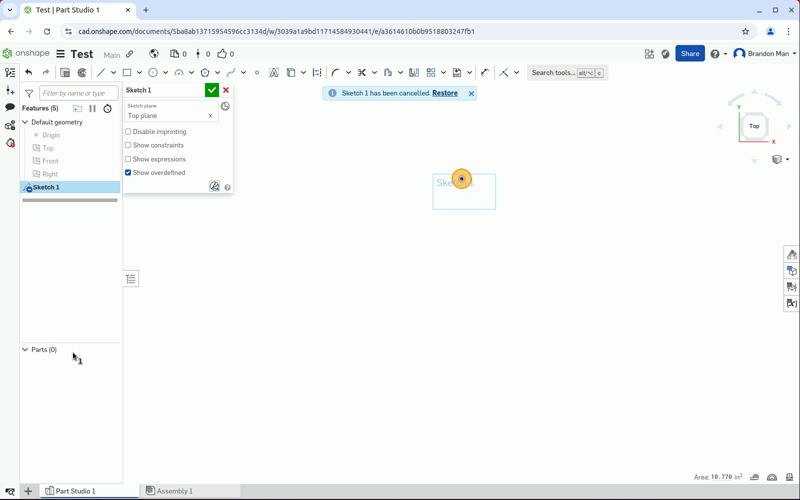
key(shift+y)
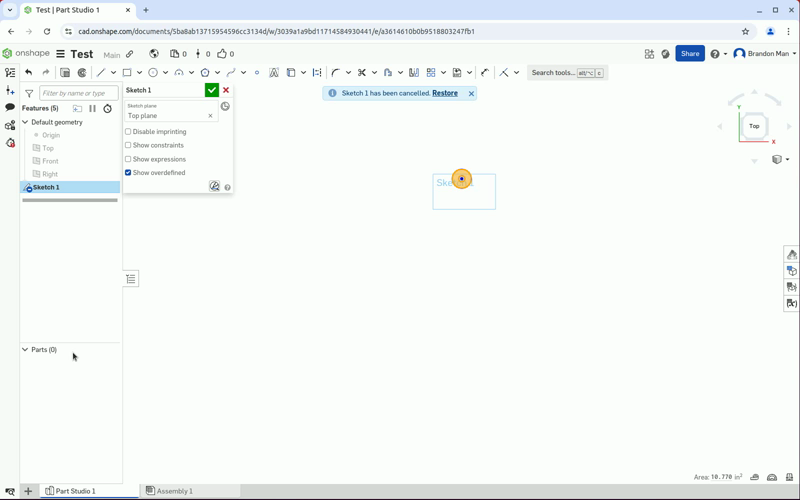
key(shift+e)
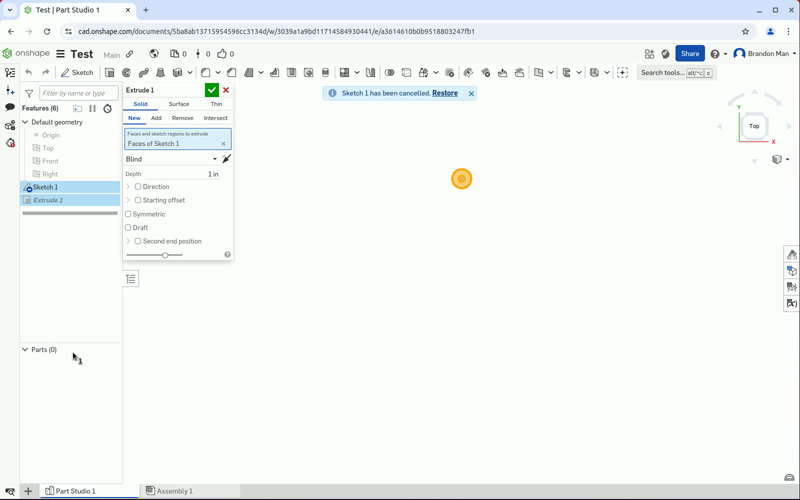
mouse_move(143, 106)
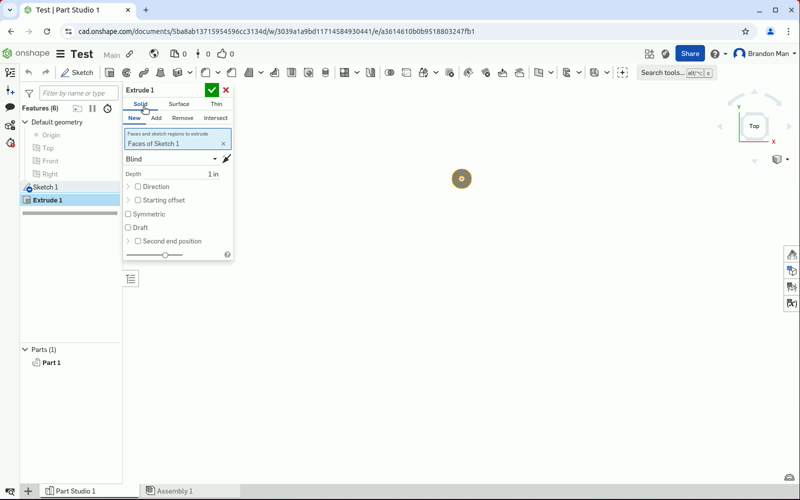
click(143, 106)
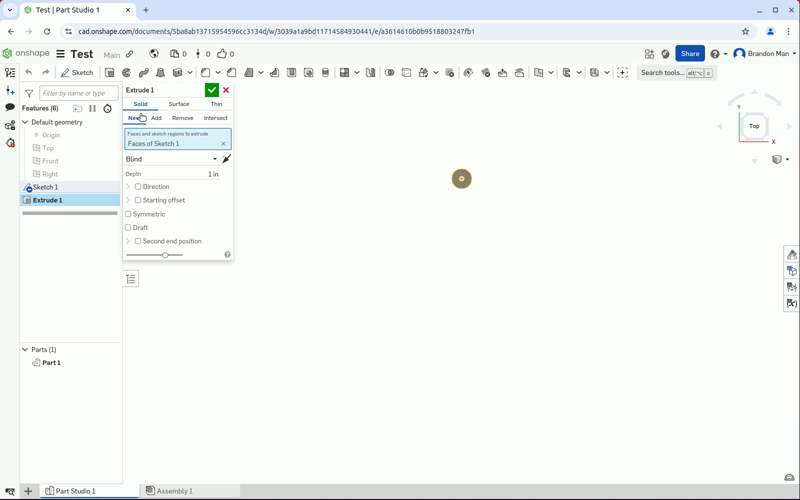
mouse_move(137, 120)
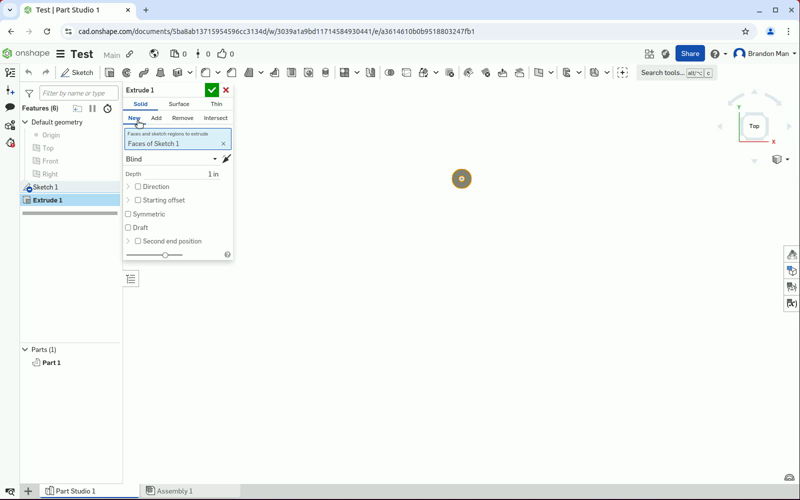
click(137, 120)
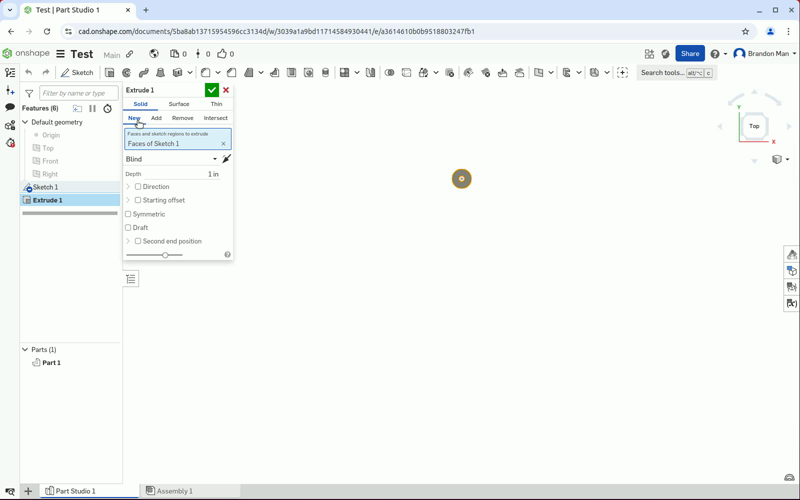
key(tab, 4)
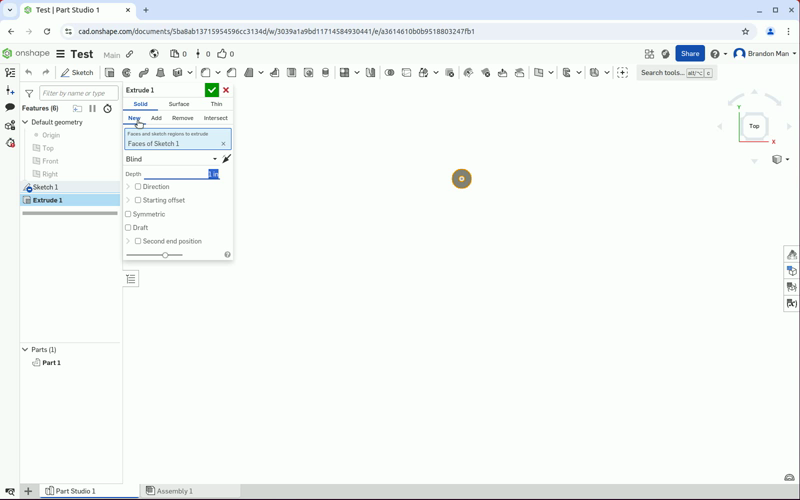
text(0.481)
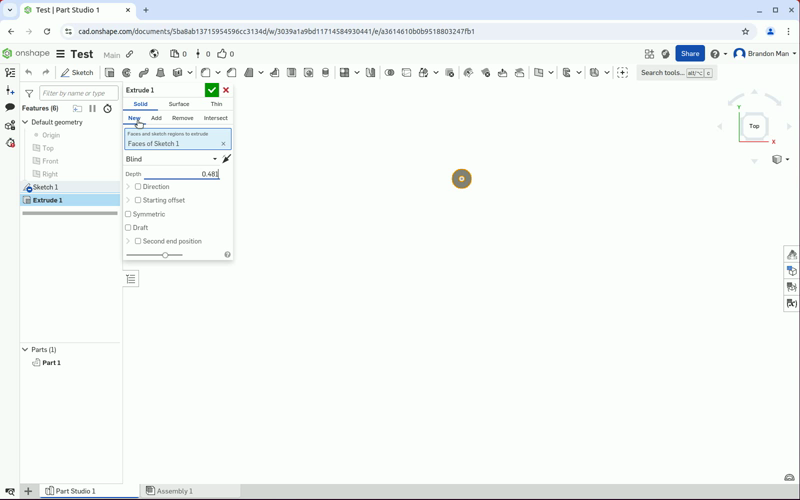
key(enter)
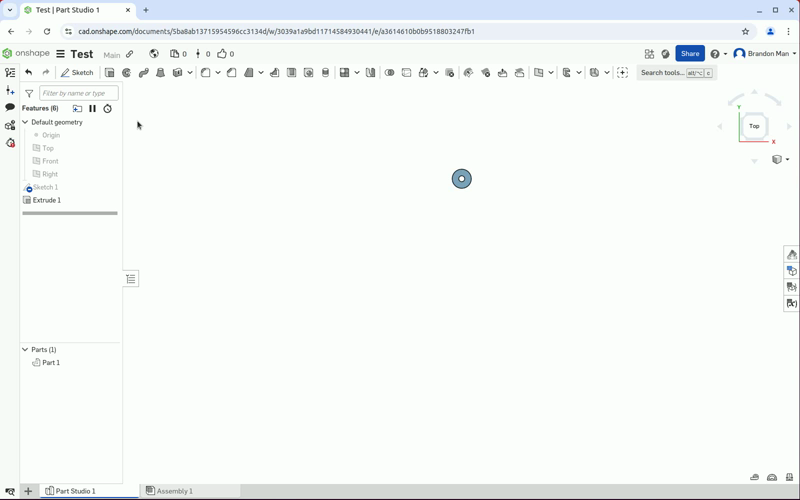
key(shift+h)
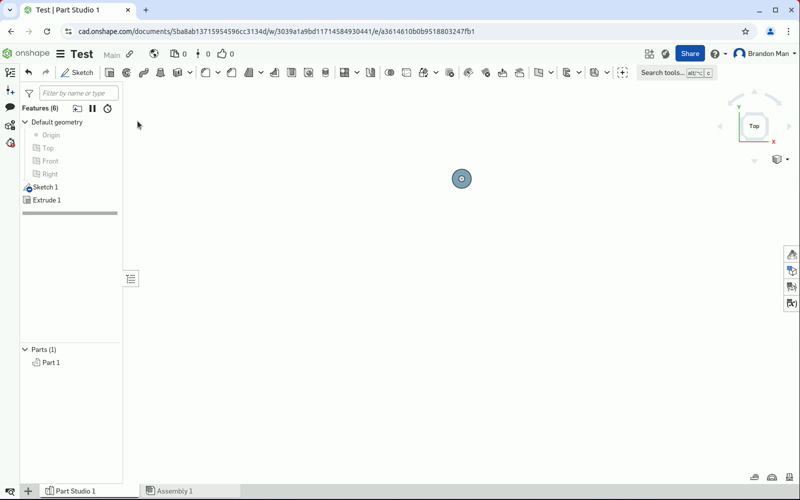
key(shift+h)
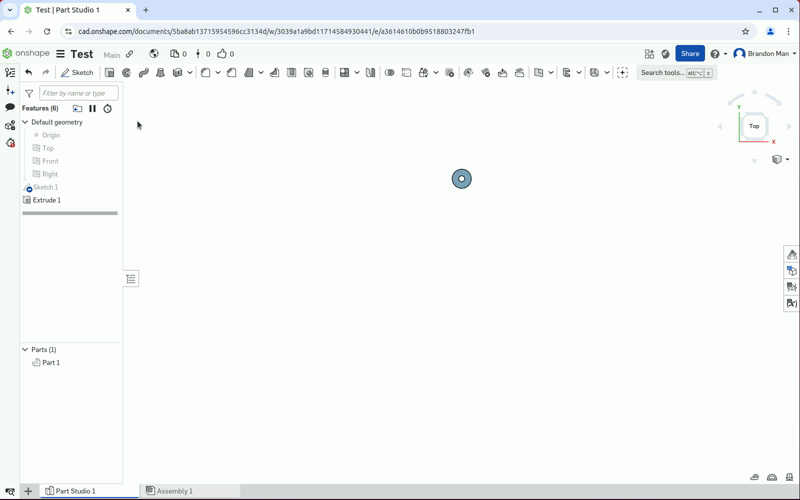
mouse_move(73, 189)
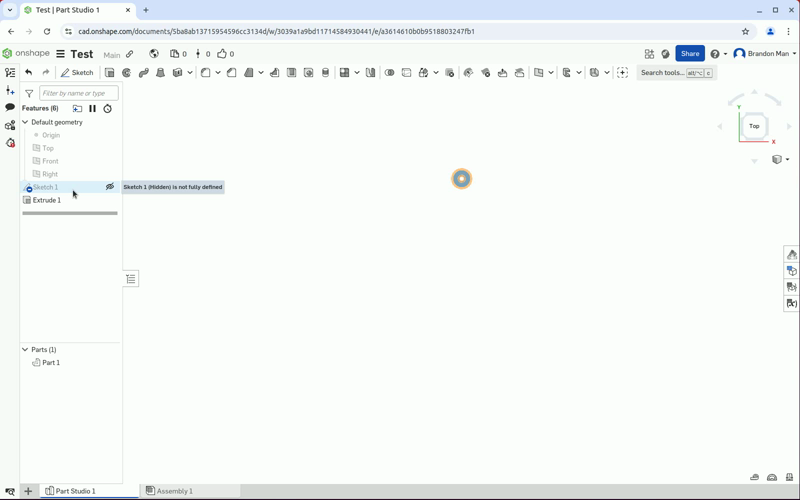
click(73, 189)
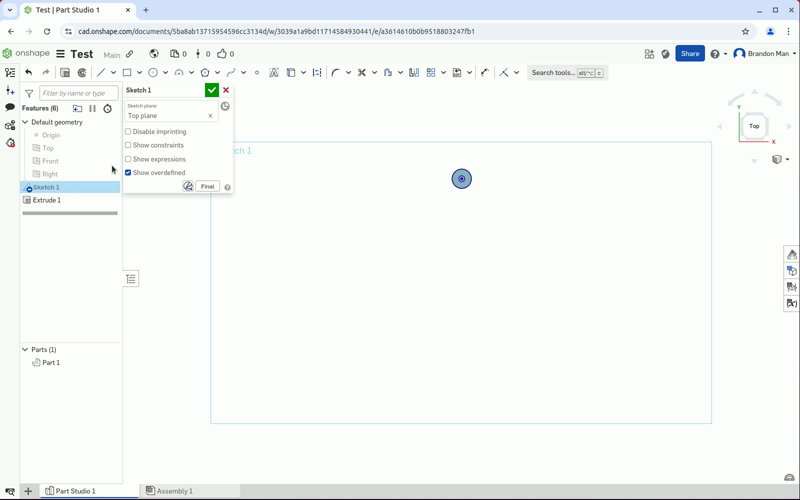
mouse_move(229, 92)
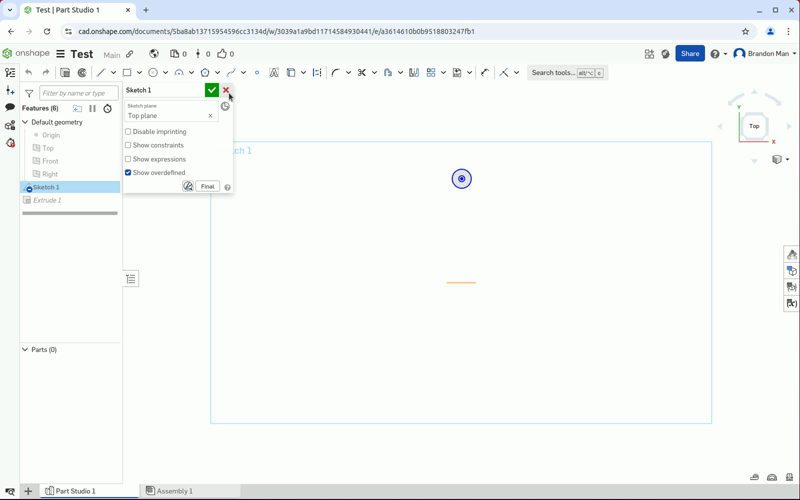
click(229, 92)
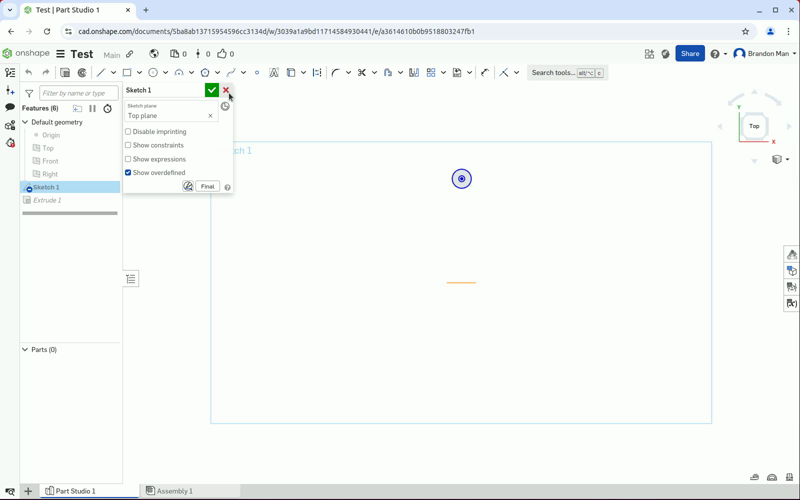
key(shift+s)
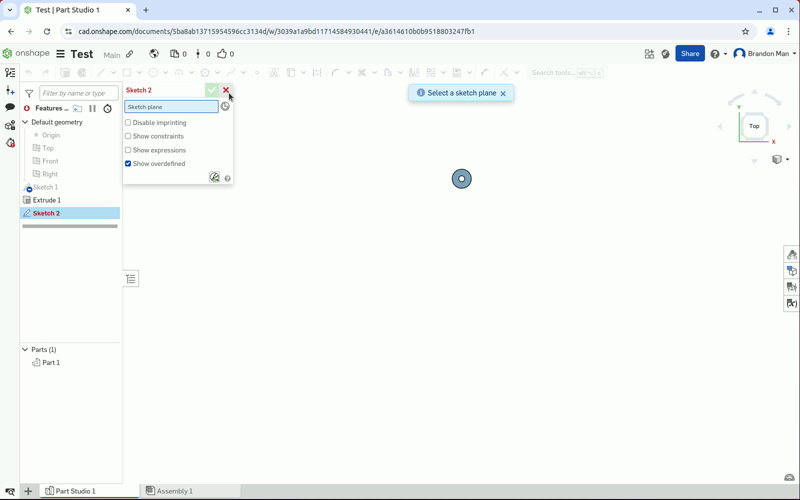
mouse_move(73, 150)
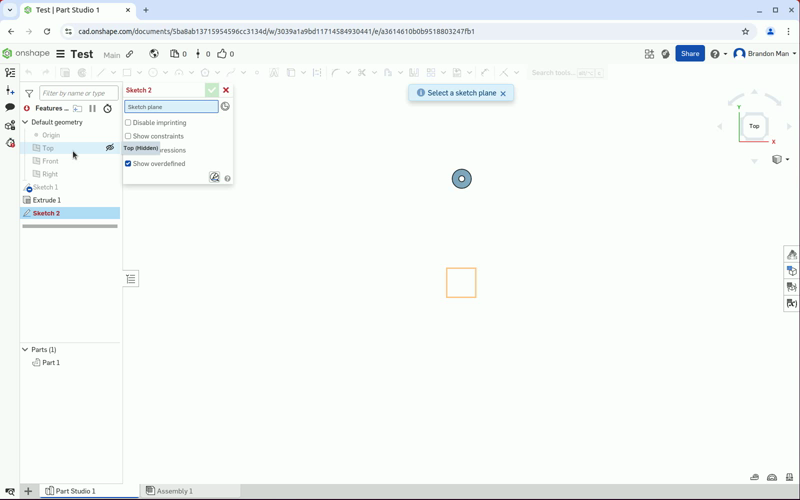
click(73, 150)
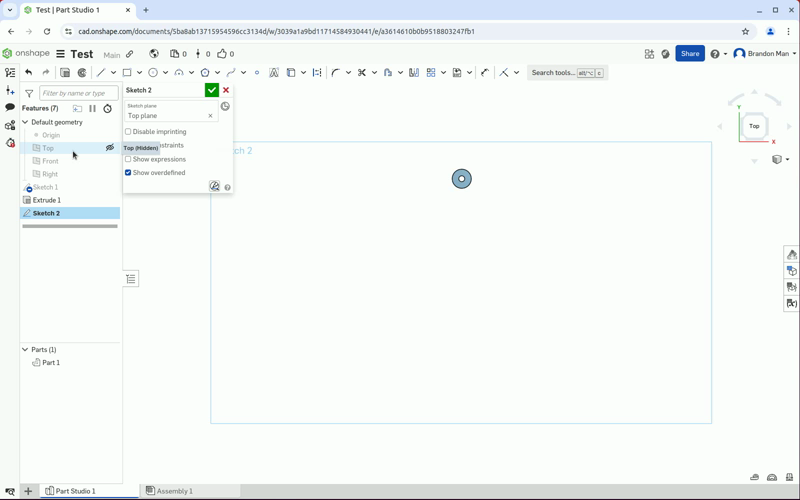
mouse_move(73, 352)
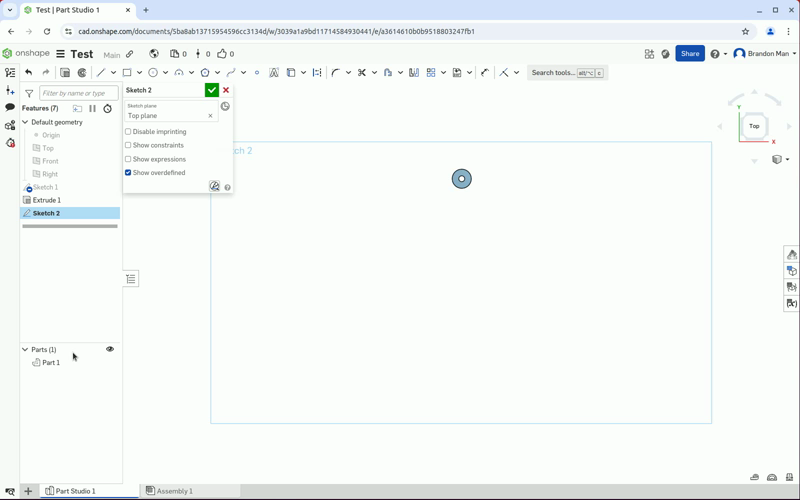
key(y)
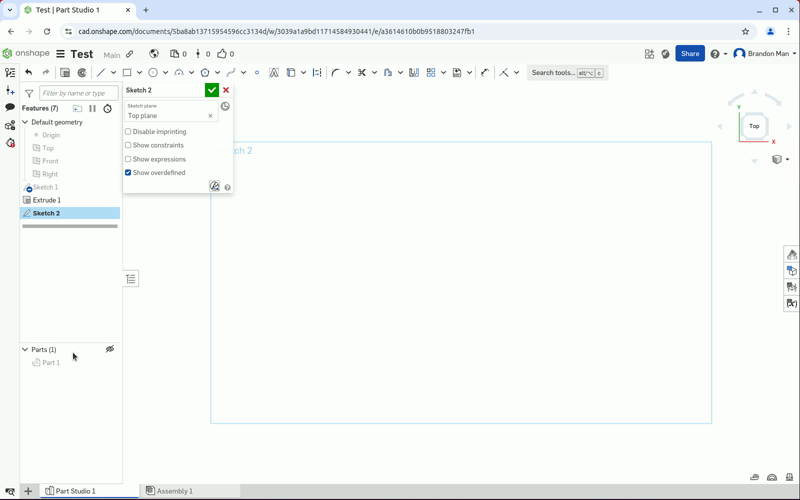
key(a)
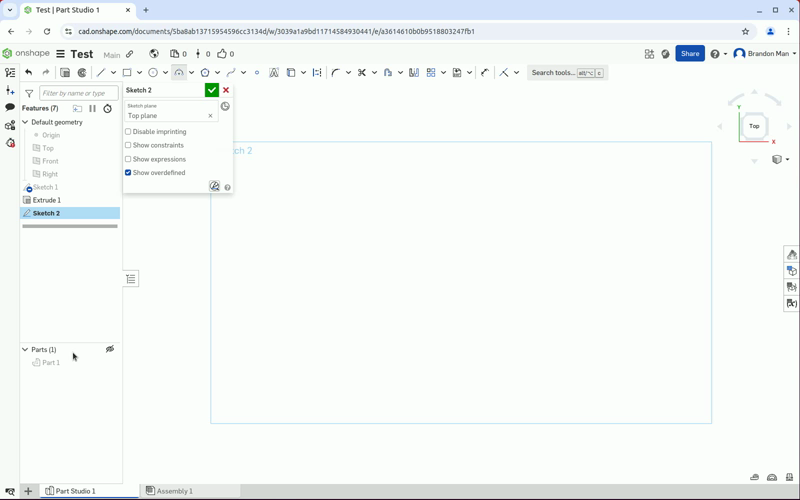
key_down(shift)
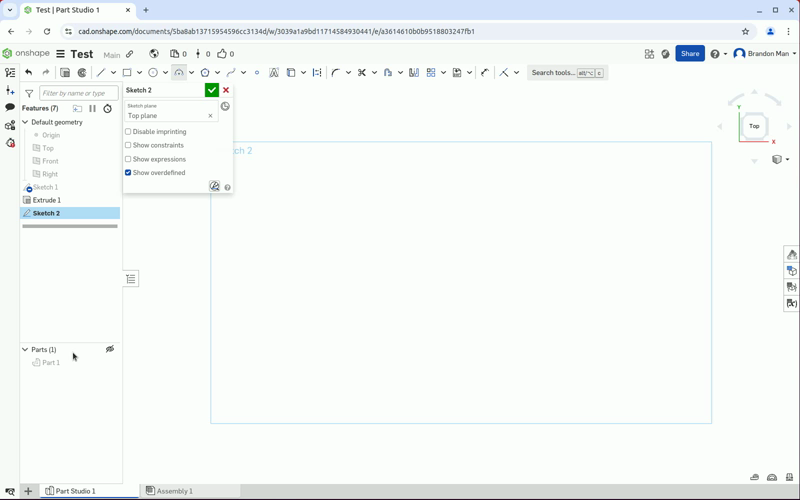
mouse_move(446, 223)
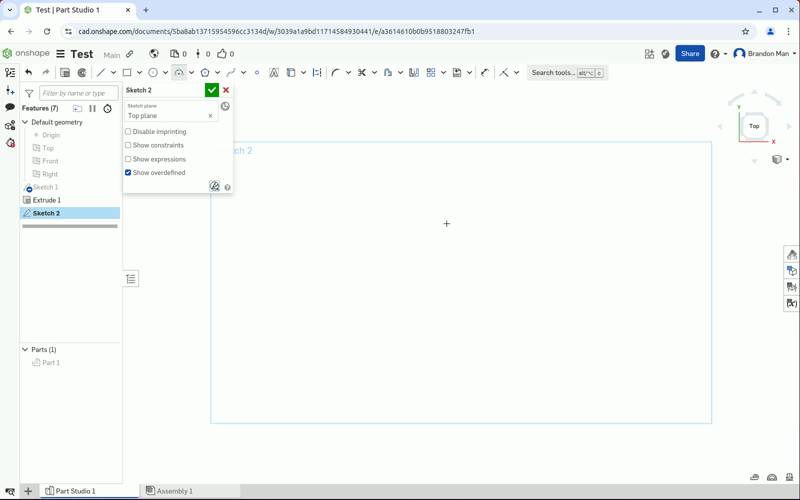
click(446, 223)
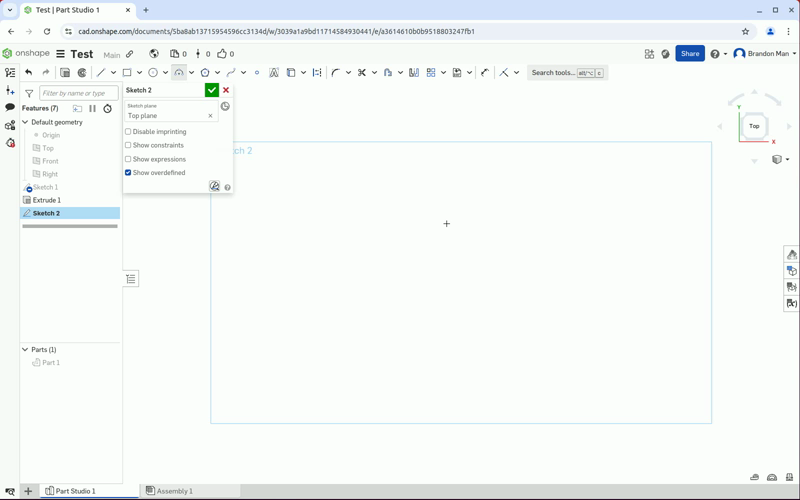
key_up(shift)
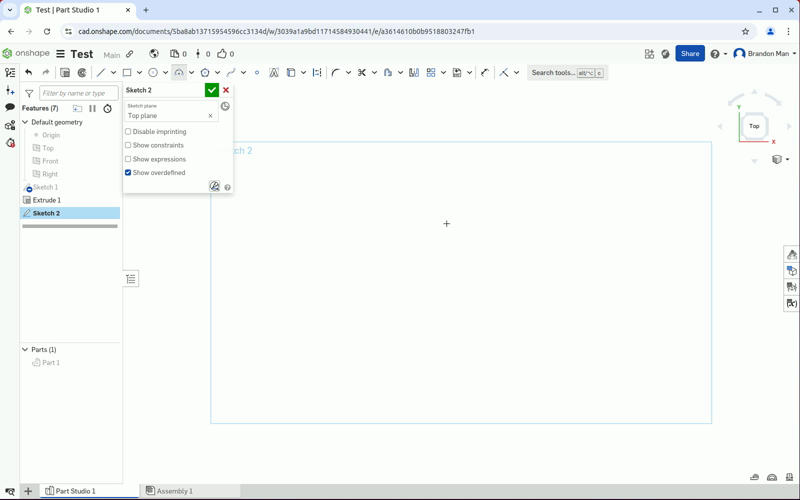
key_down(shift)
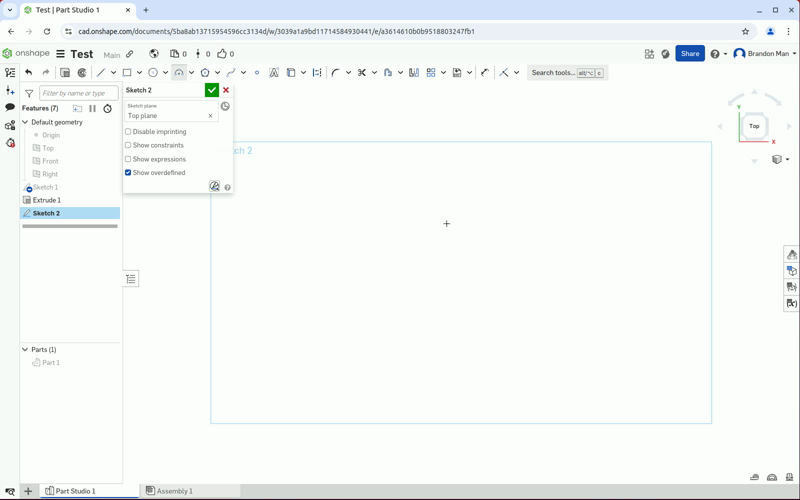
mouse_move(476, 223)
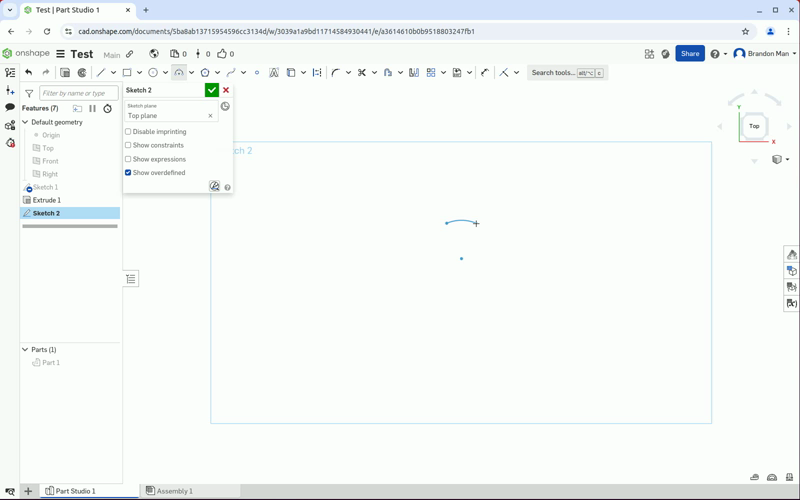
click(476, 223)
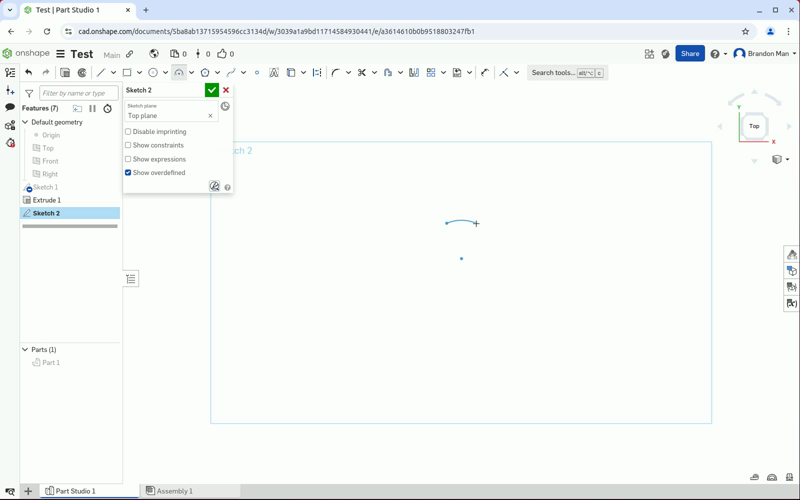
mouse_move(461, 210)
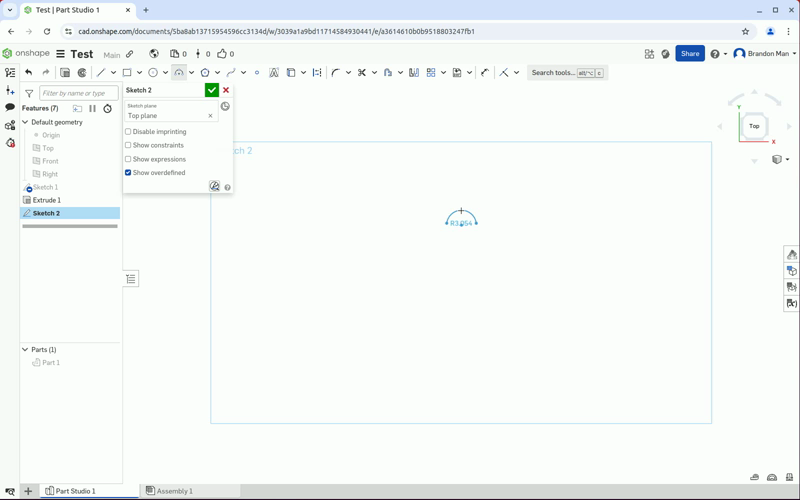
click(461, 210)
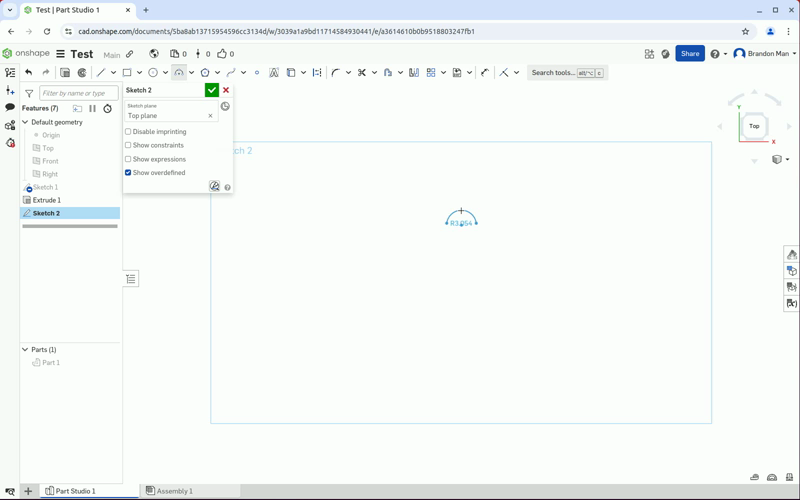
key_up(shift)
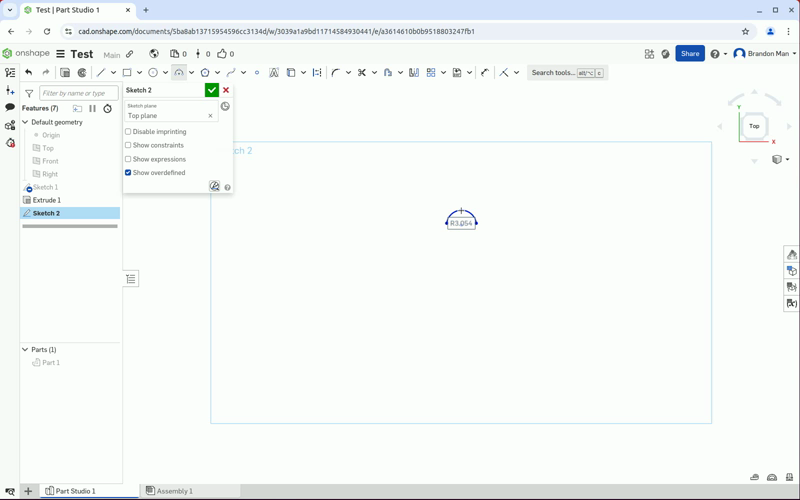
key(esc)
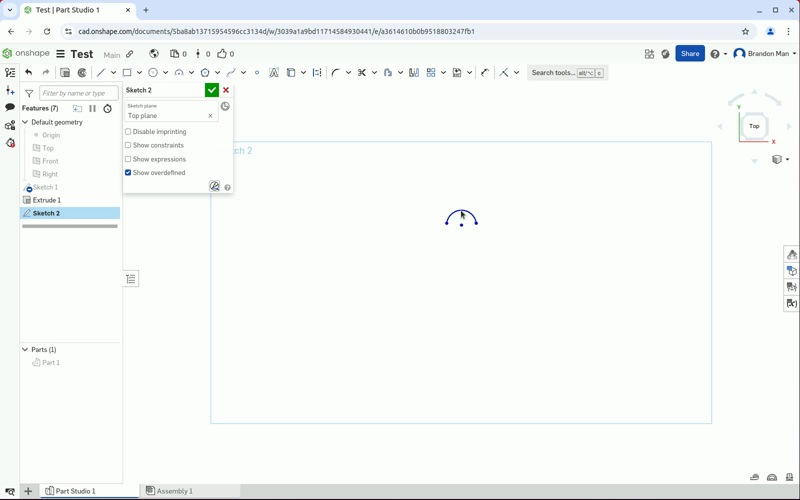
key(l)
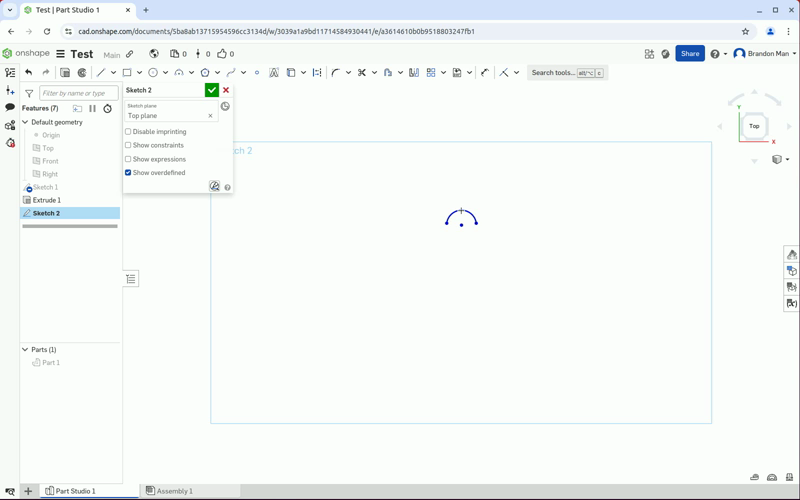
mouse_move(476, 223)
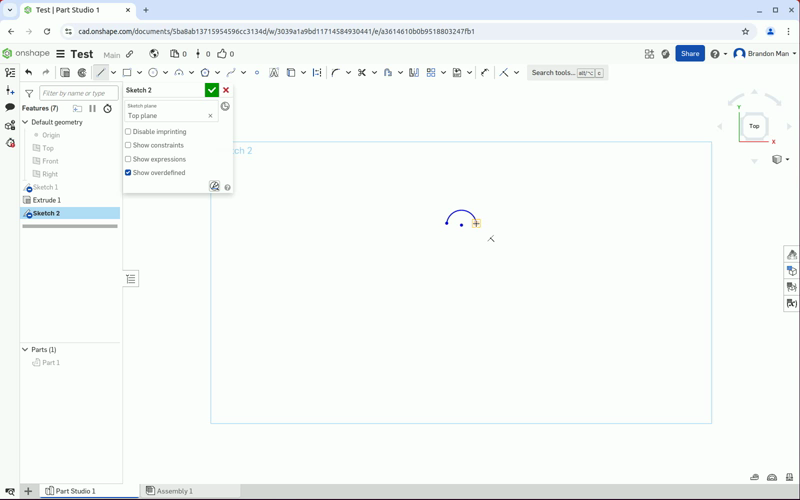
click(476, 223)
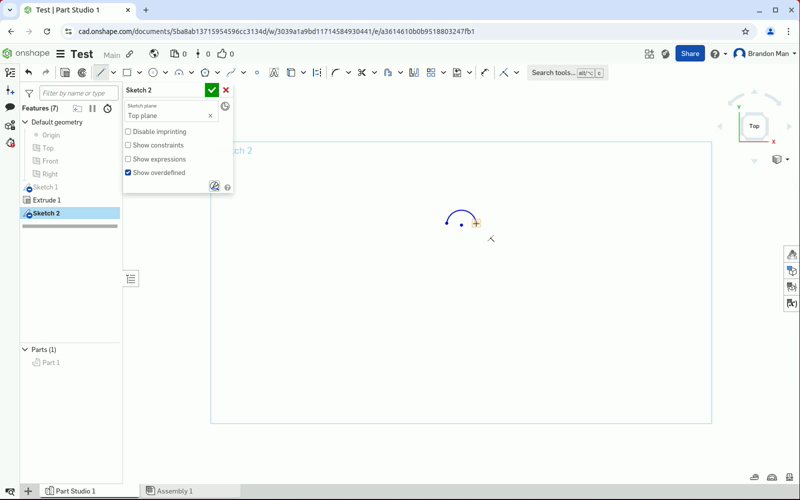
key_down(shift)
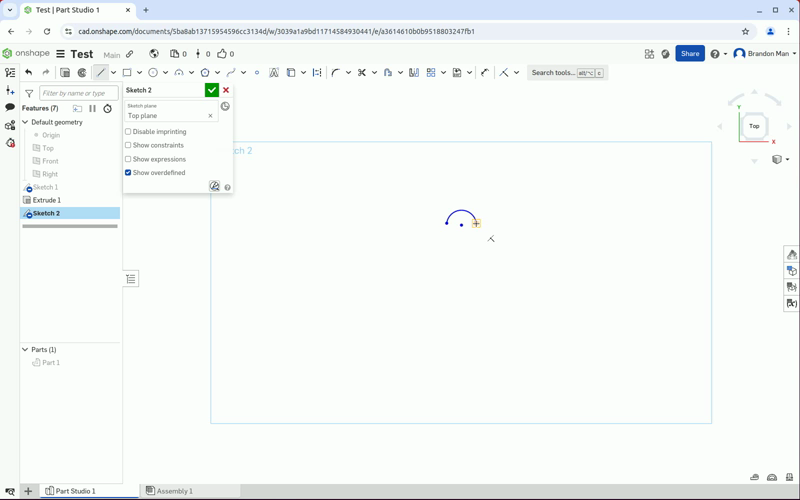
mouse_move(506, 223)
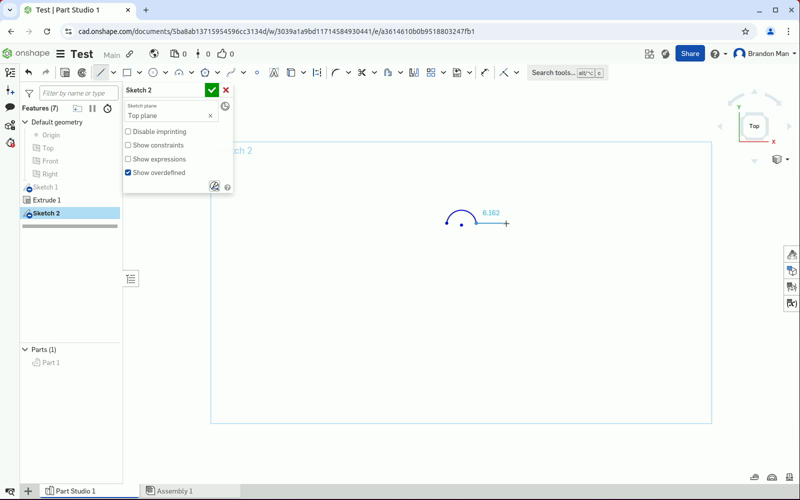
mouse_move(470, 176)
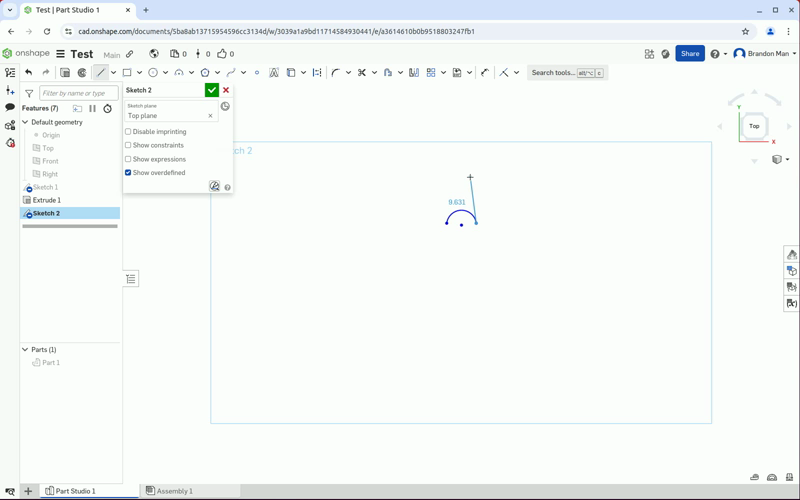
click(470, 176)
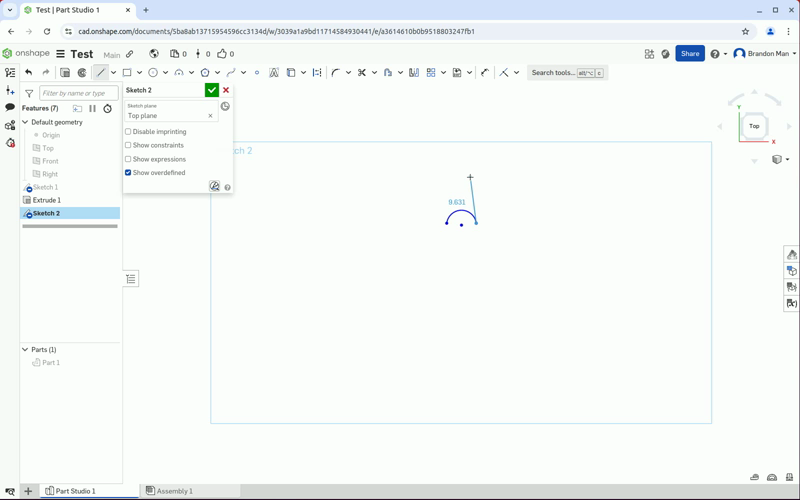
key_up(shift)
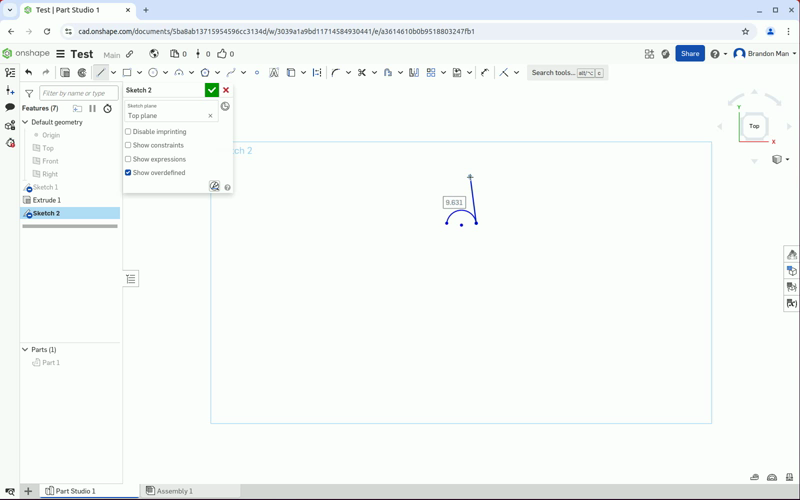
key(esc)
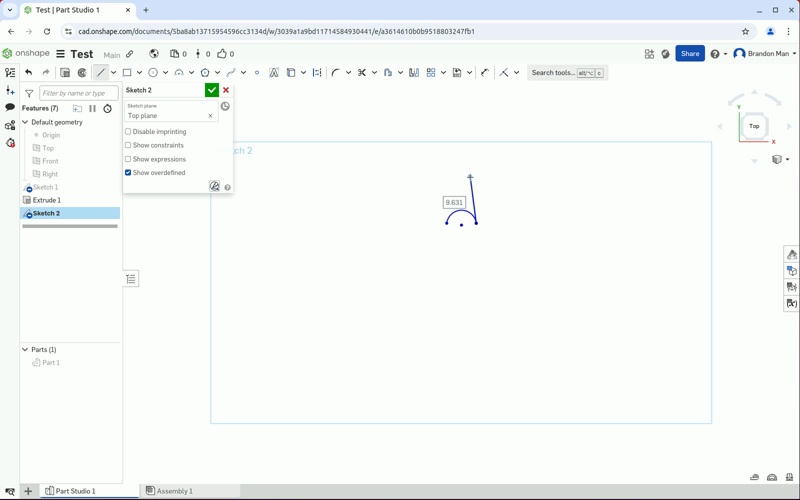
key(a)
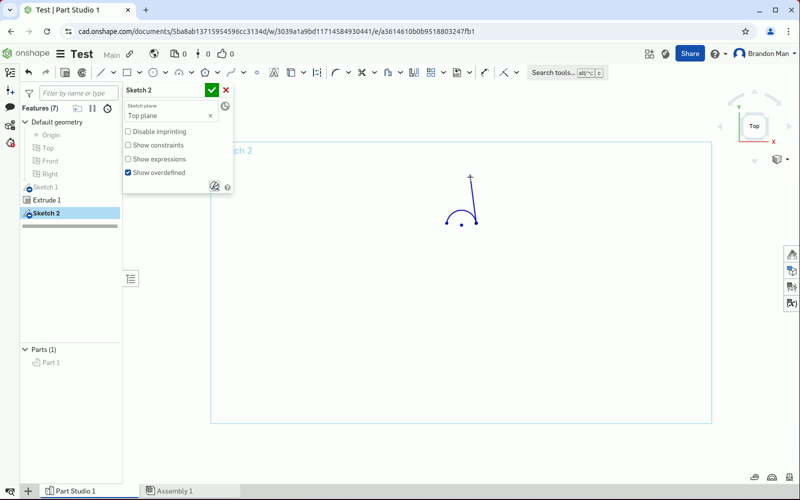
mouse_move(470, 176)
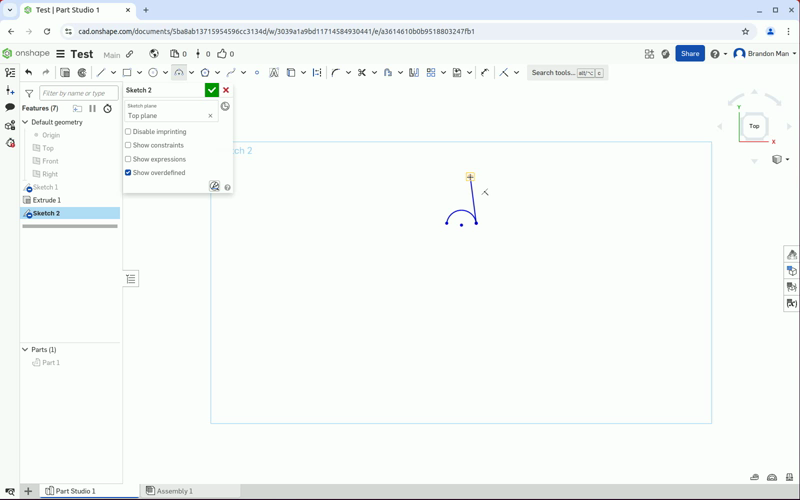
click(470, 176)
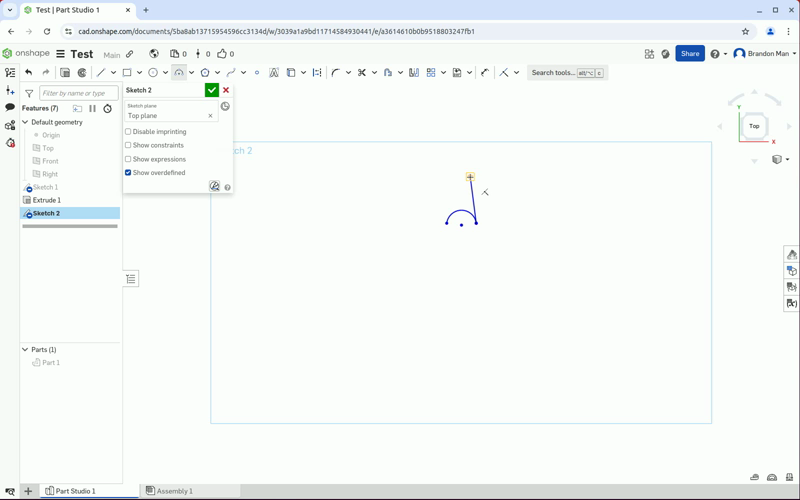
key_down(shift)
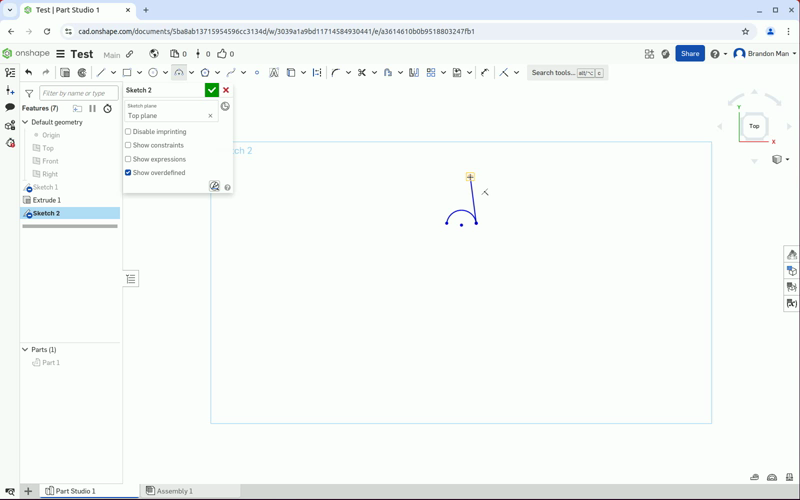
mouse_move(452, 176)
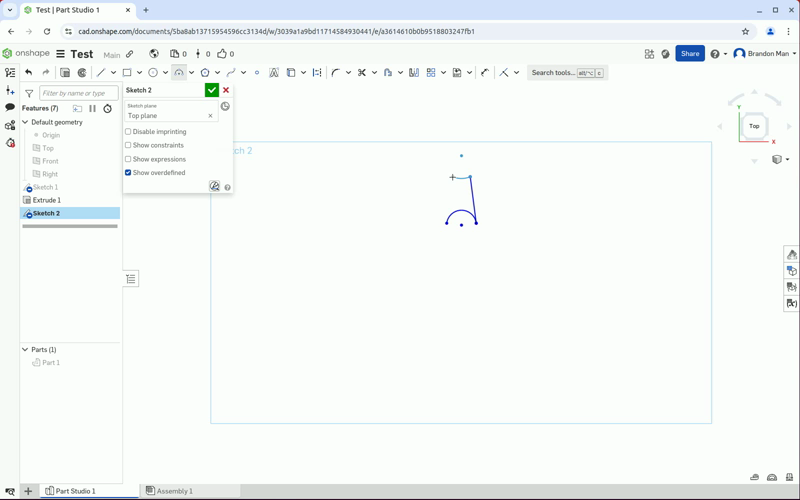
click(452, 176)
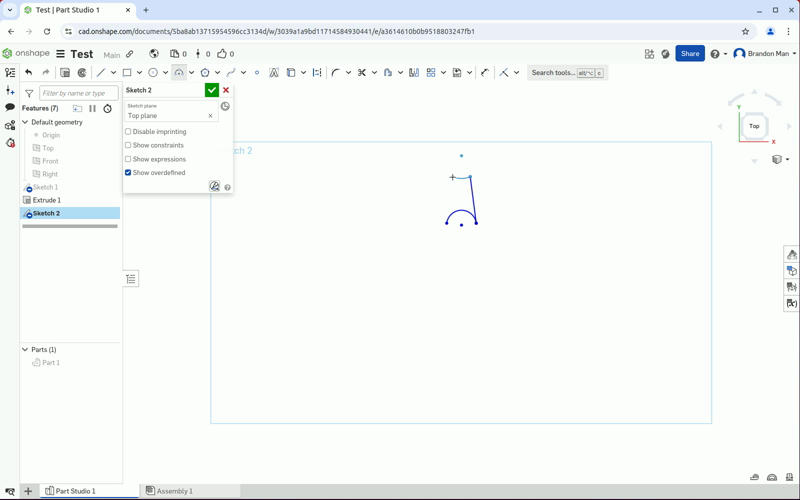
mouse_move(461, 186)
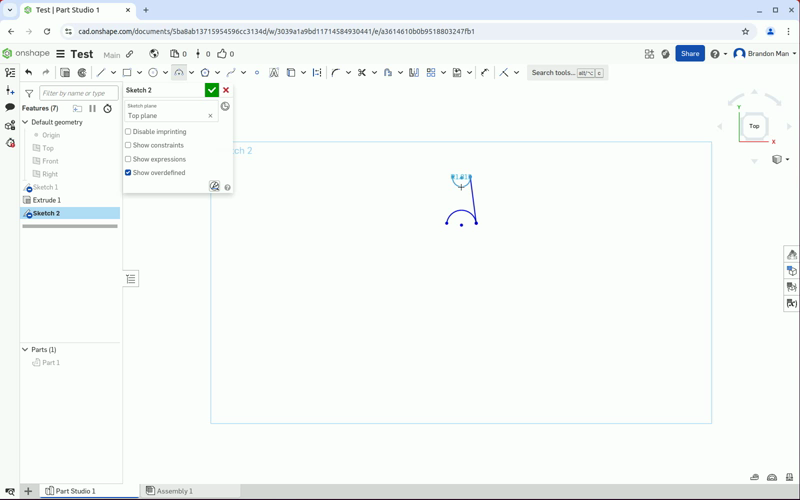
click(461, 186)
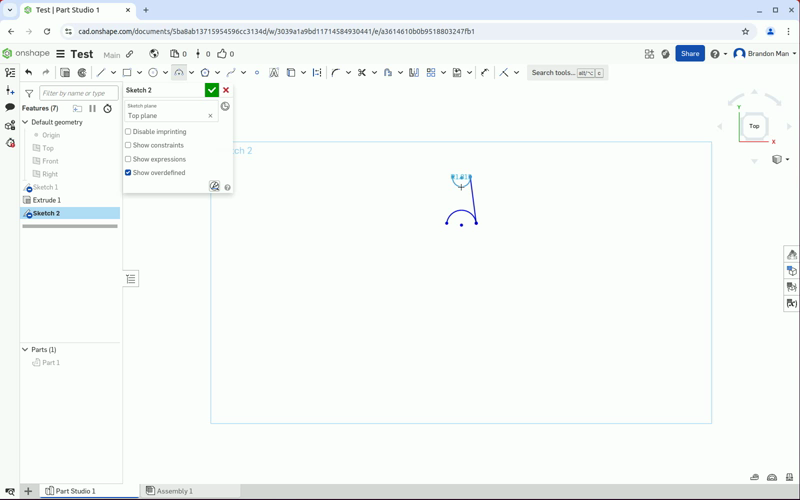
key_up(shift)
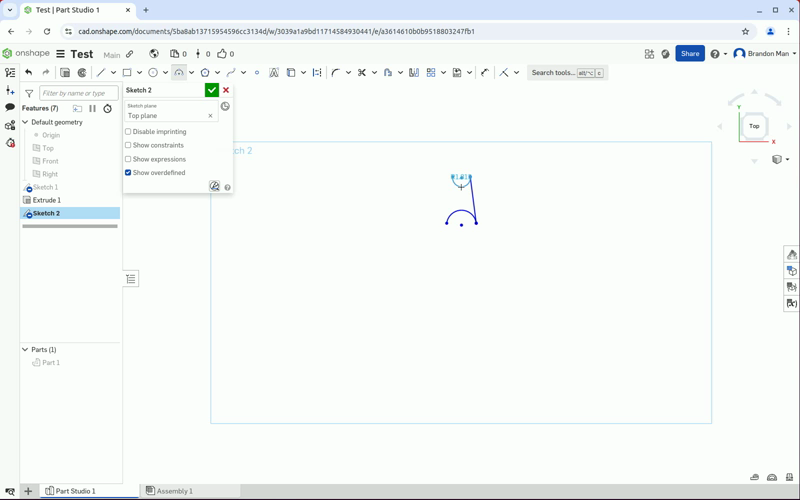
key(esc)
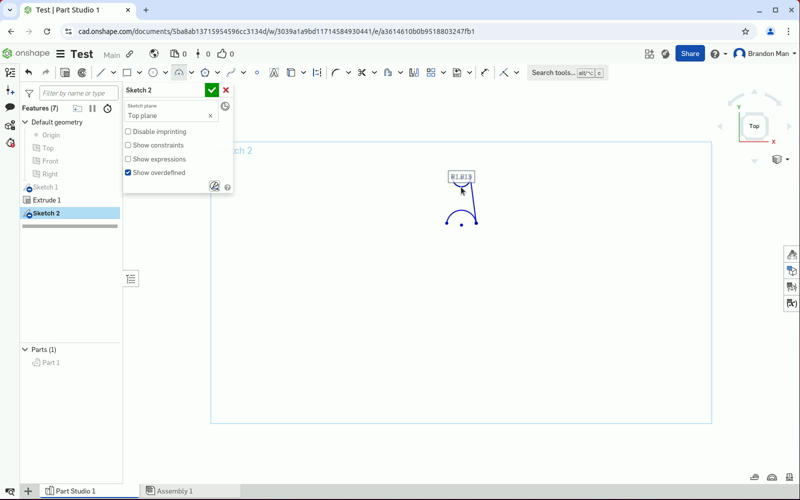
key(l)
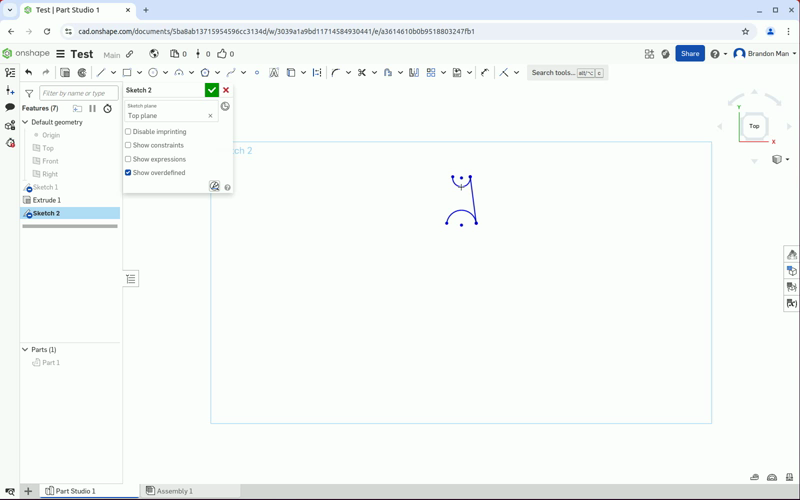
mouse_move(452, 176)
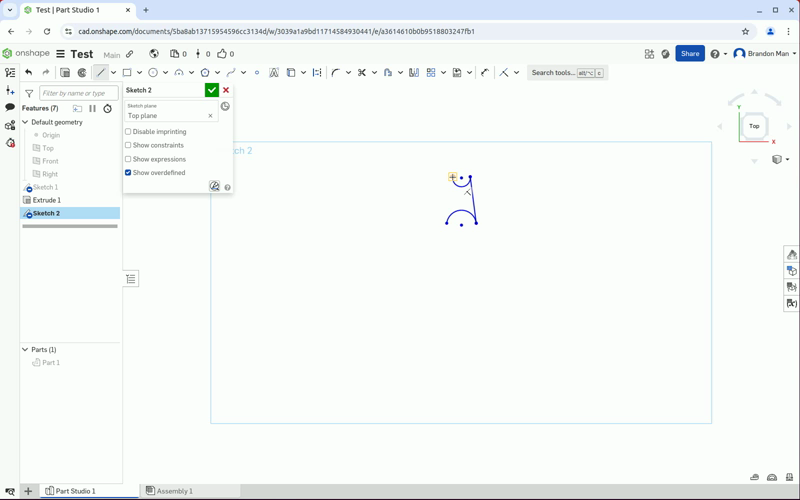
click(452, 176)
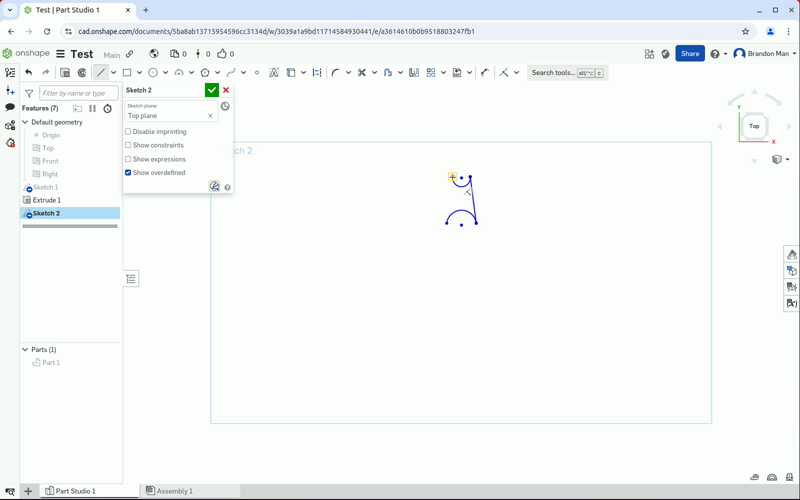
mouse_move(482, 176)
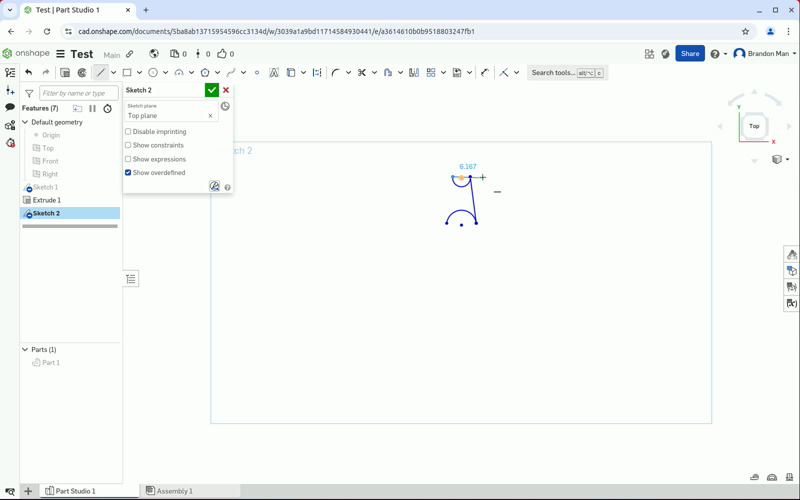
key_down(shift)
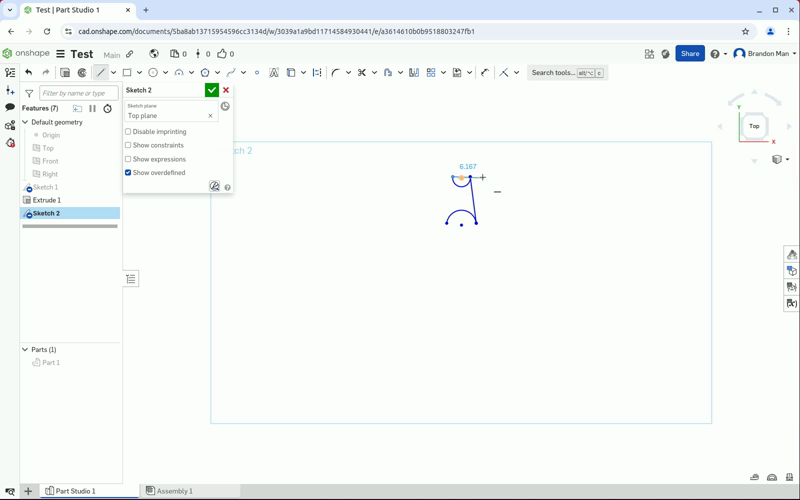
mouse_move(446, 223)
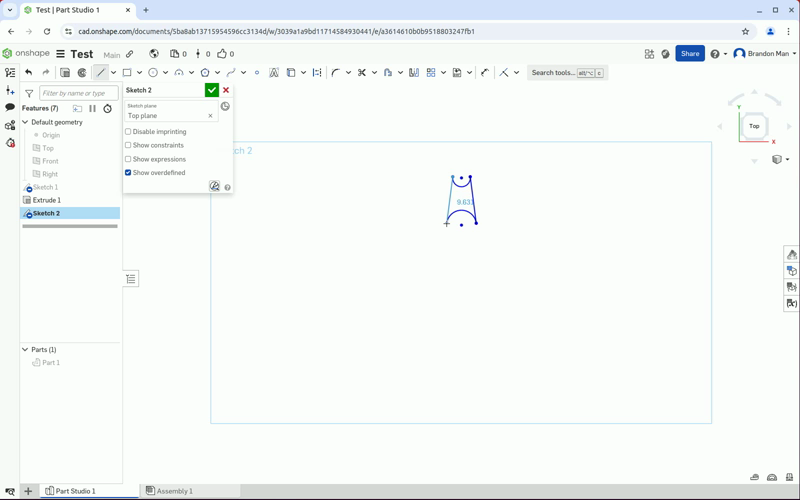
key_up(shift)
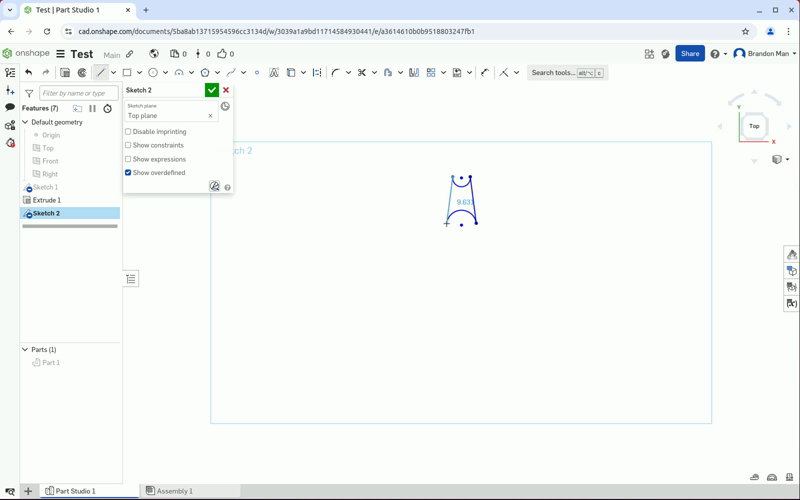
click(446, 223)
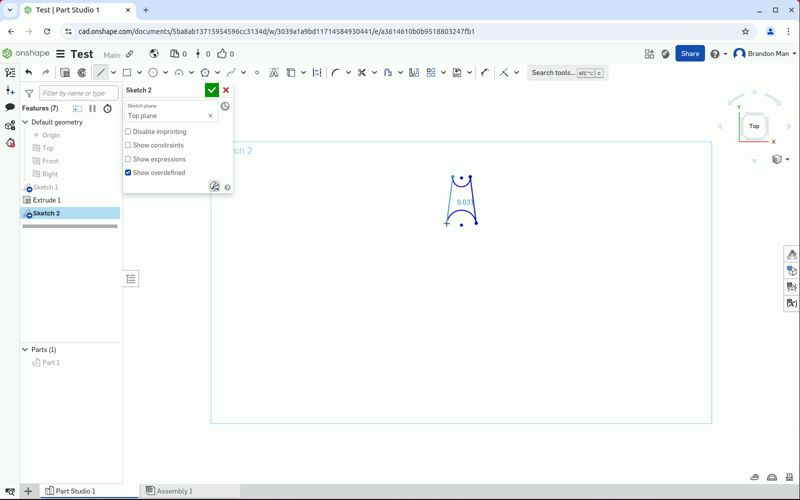
key(esc)
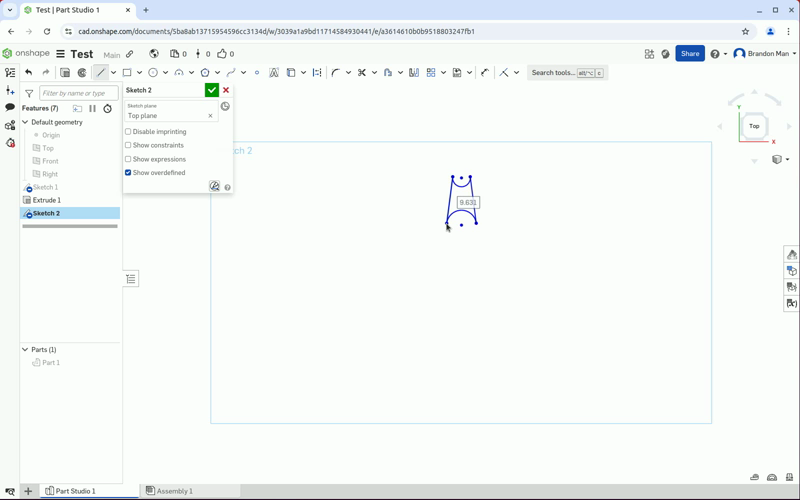
key(c)
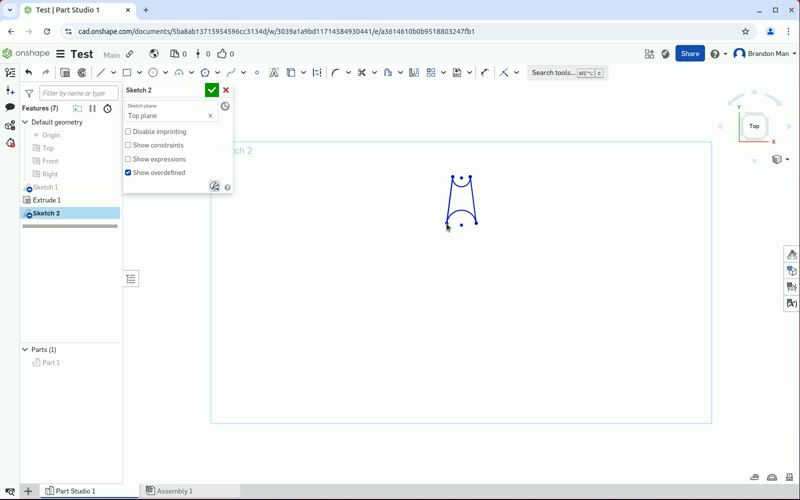
key_down(shift)
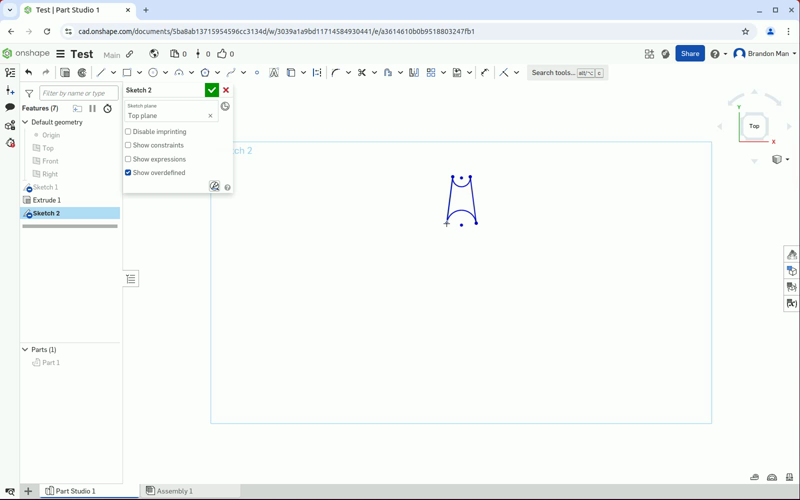
mouse_move(458, 191)
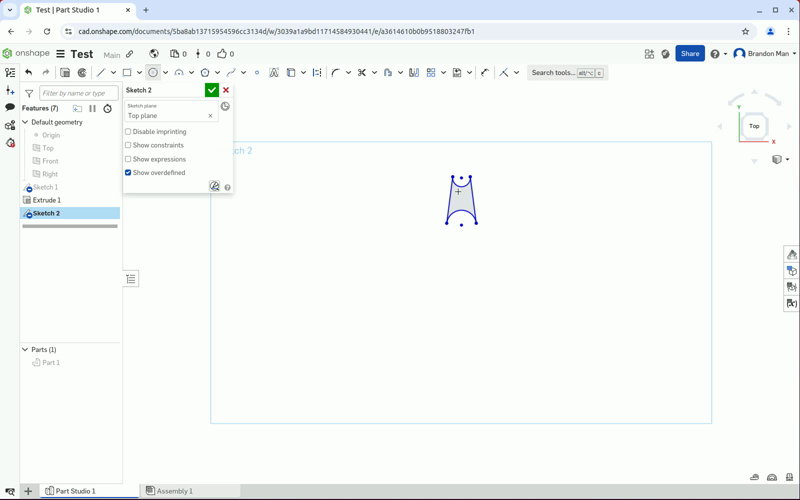
click(458, 191)
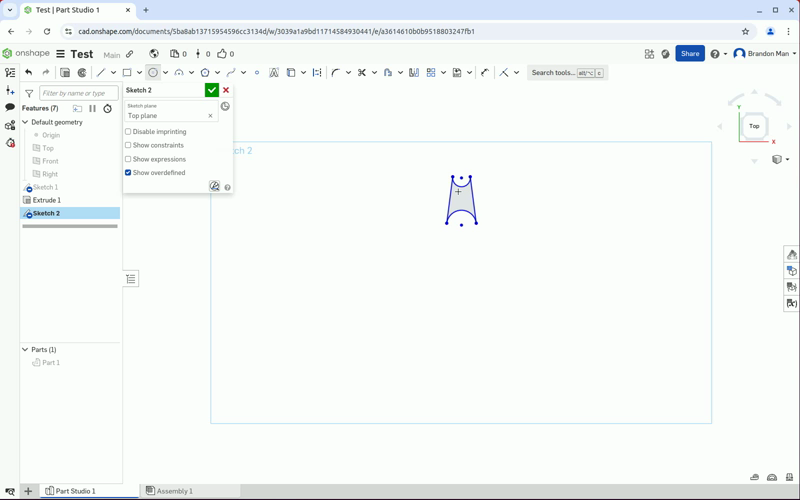
key_up(shift)
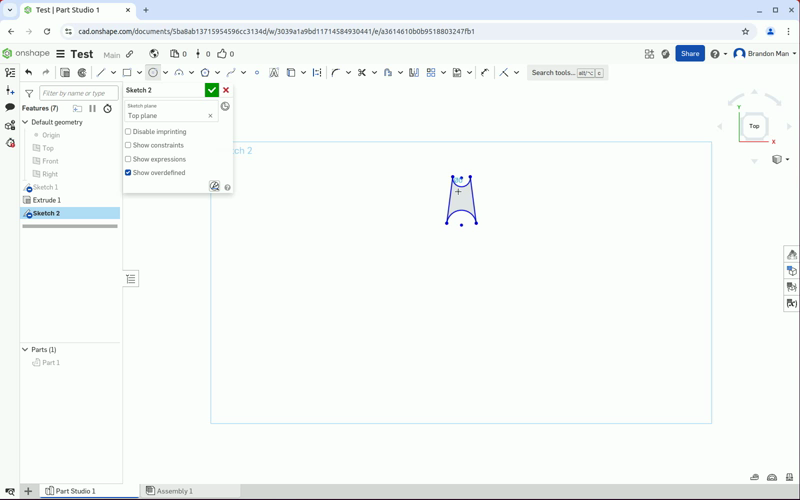
mouse_move(461, 191)
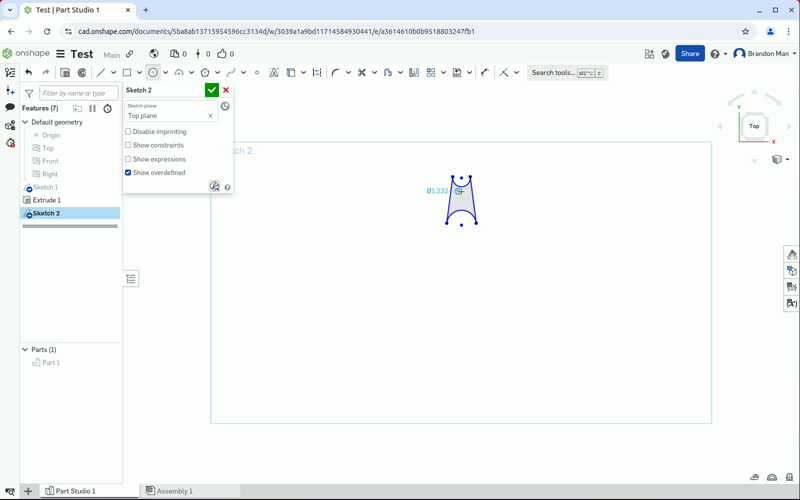
click(461, 191)
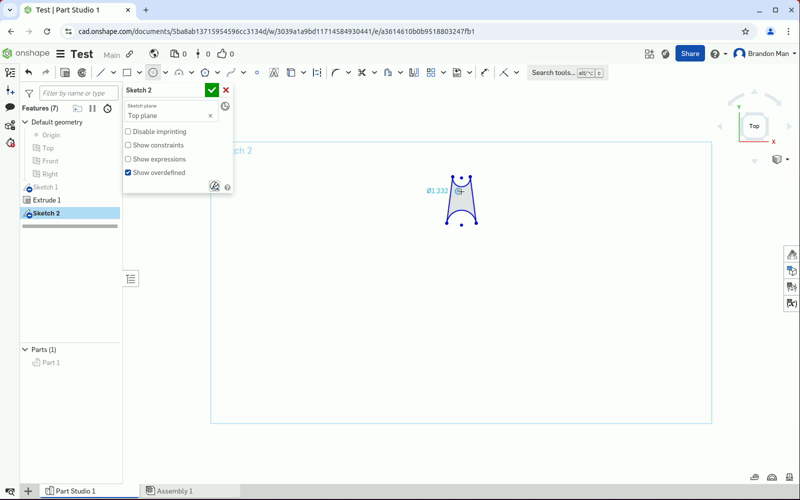
key(esc)
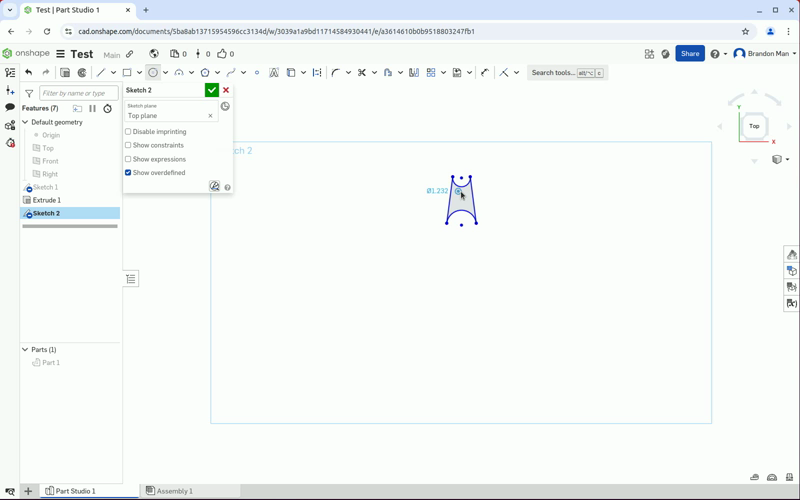
mouse_move(454, 188)
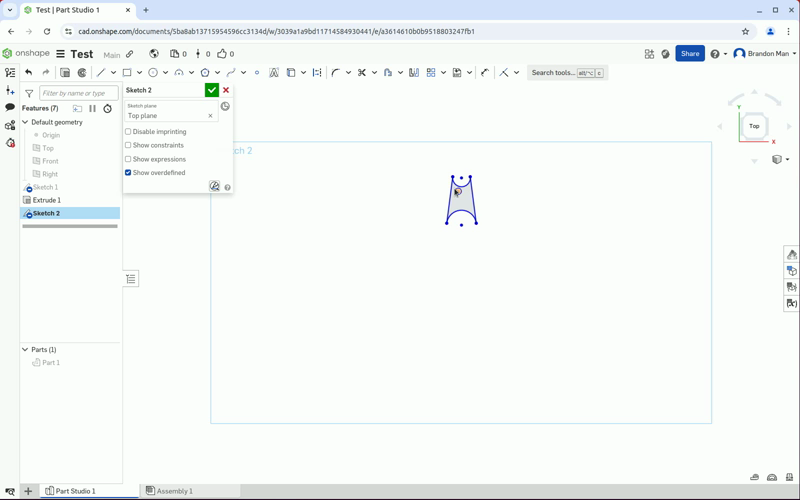
scroll(6)
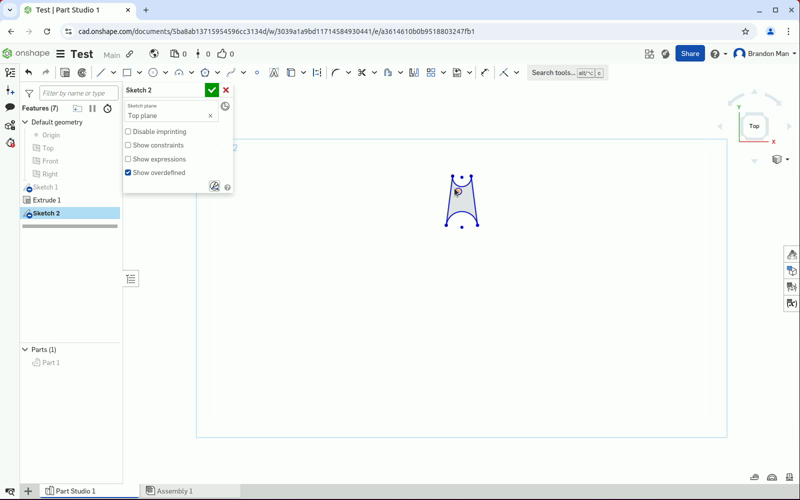
scroll(6)
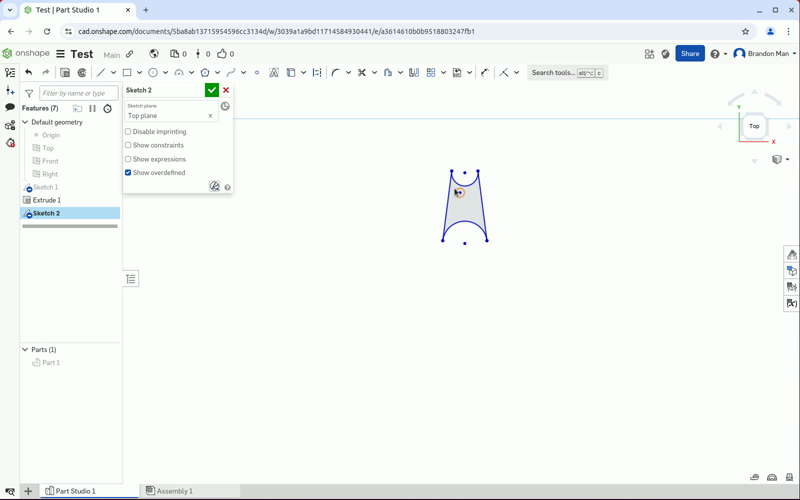
scroll(6)
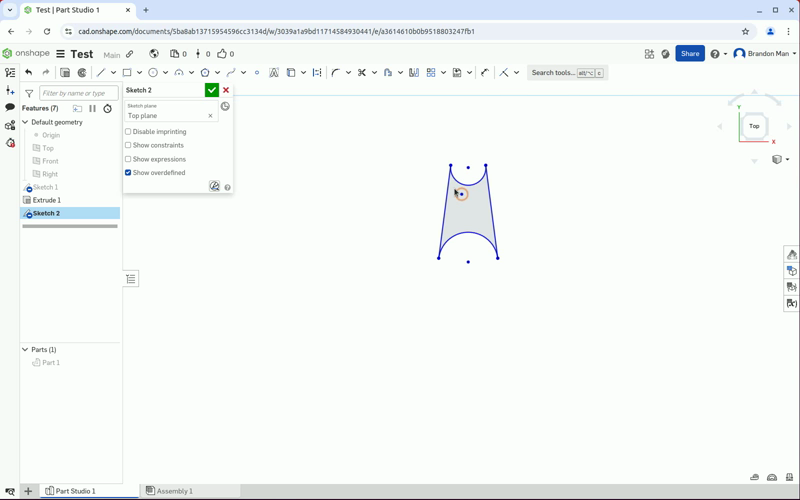
scroll(6)
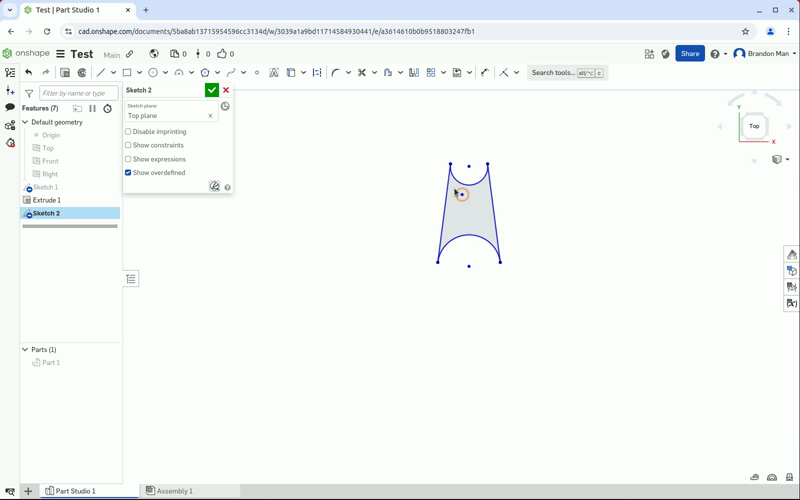
scroll(6)
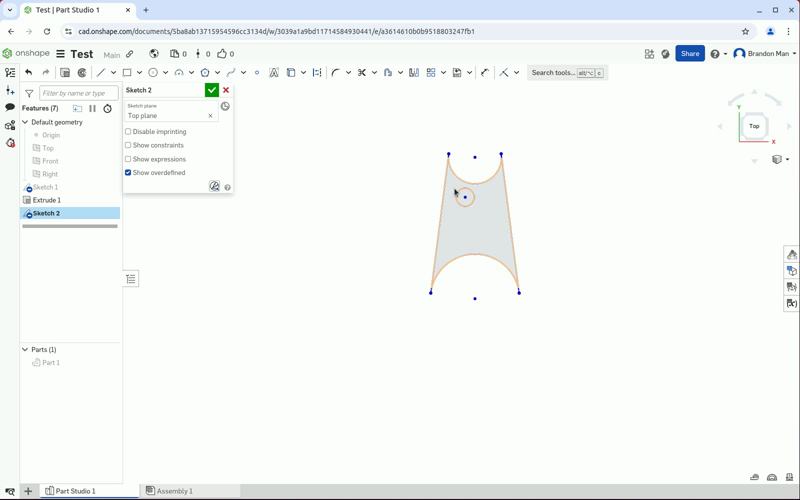
scroll(6)
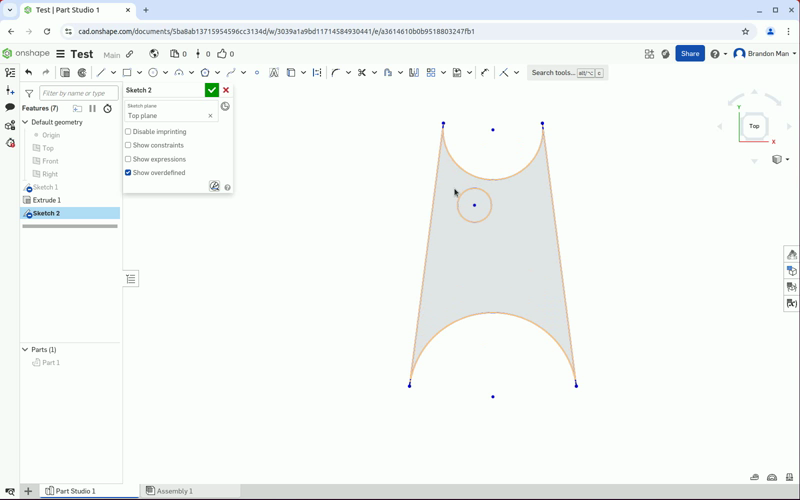
scroll(6)
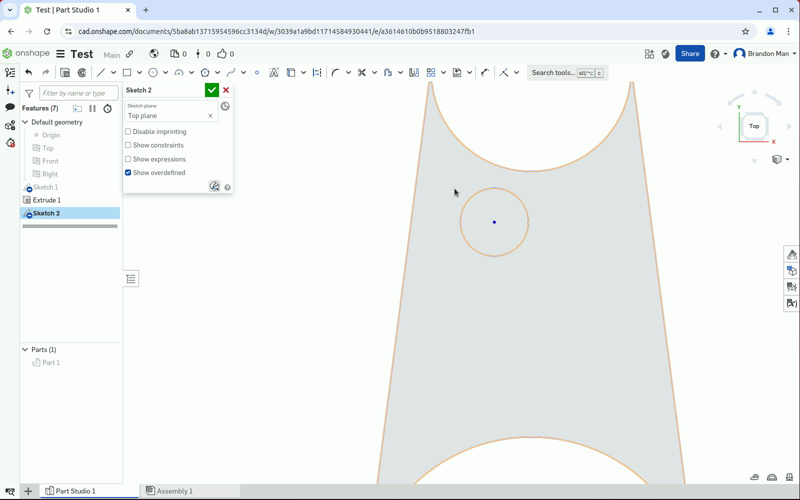
click(454, 188)
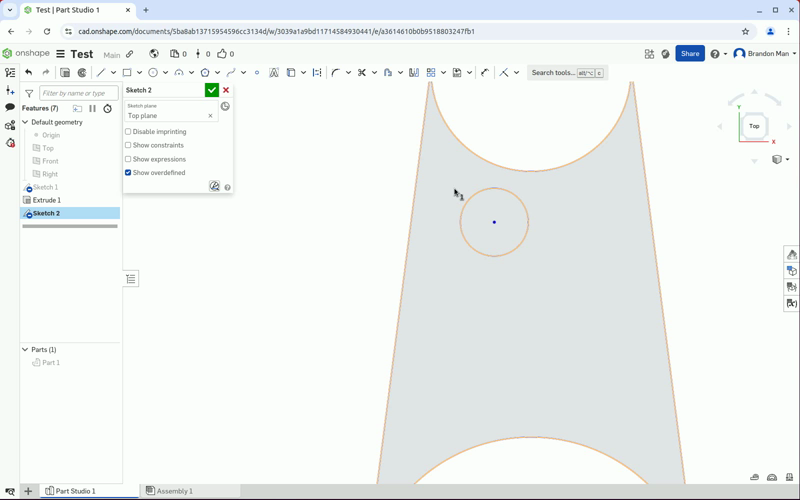
scroll(-6)
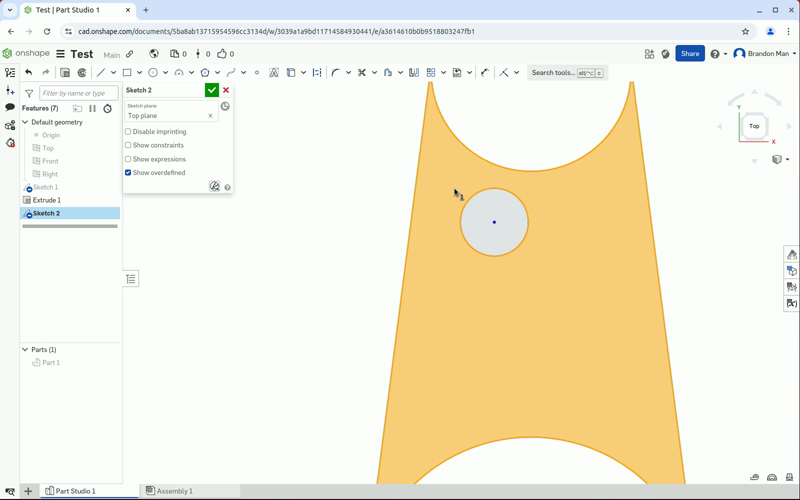
scroll(-6)
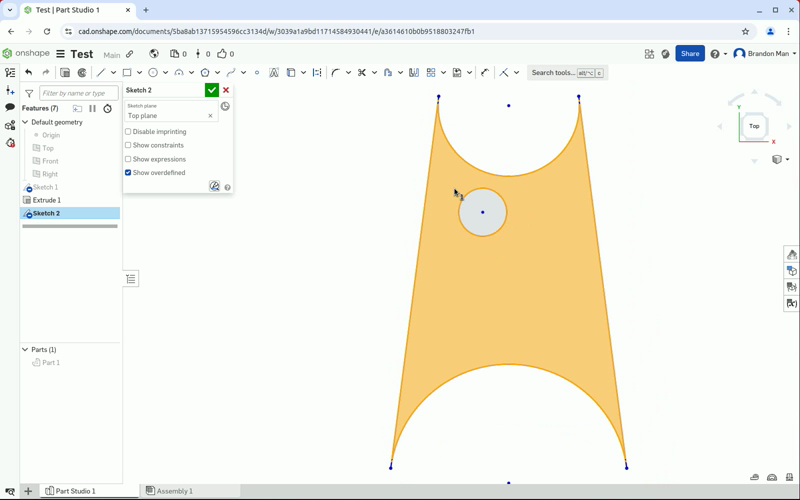
scroll(-6)
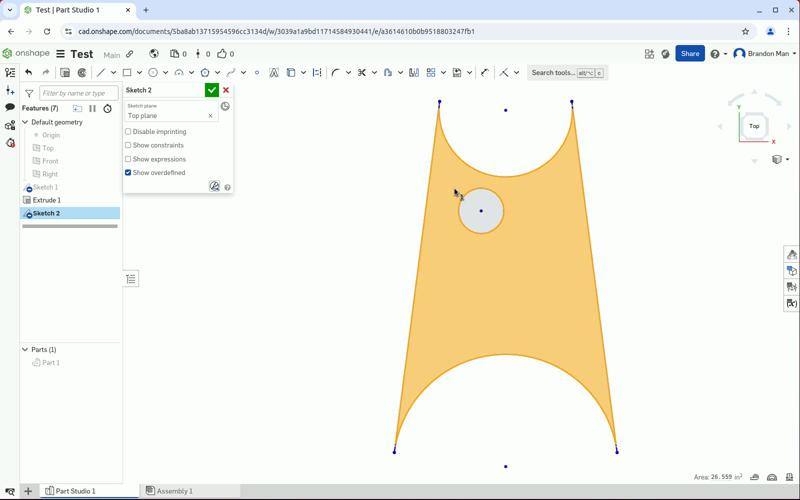
scroll(-6)
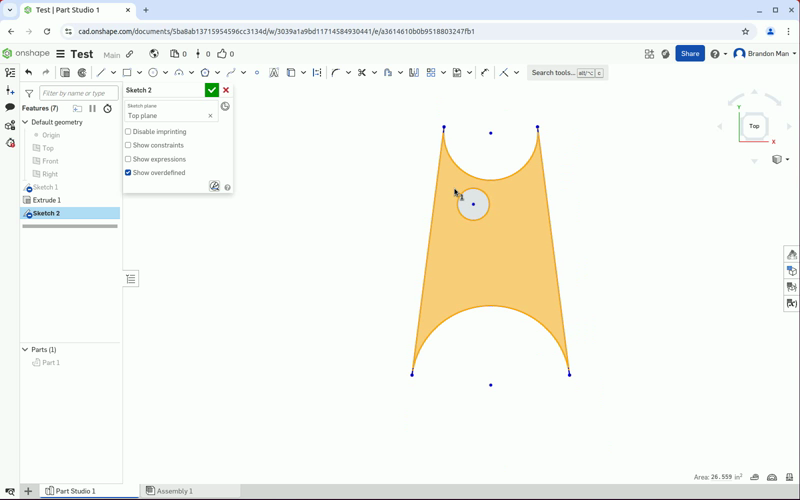
scroll(-6)
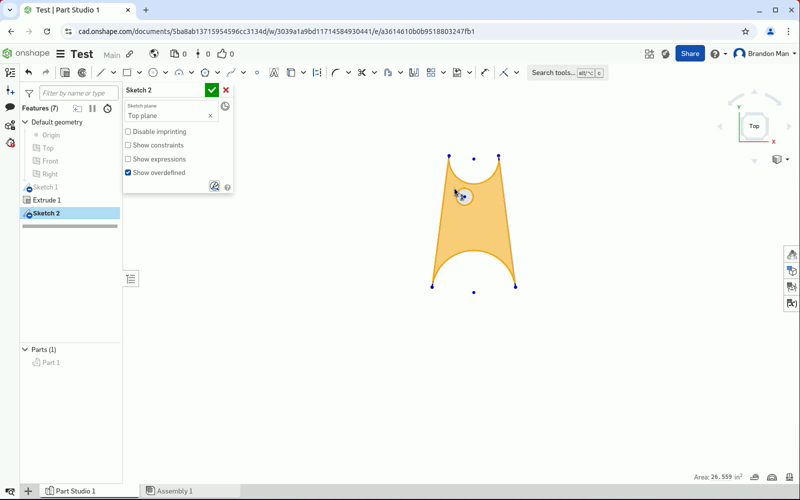
scroll(-6)
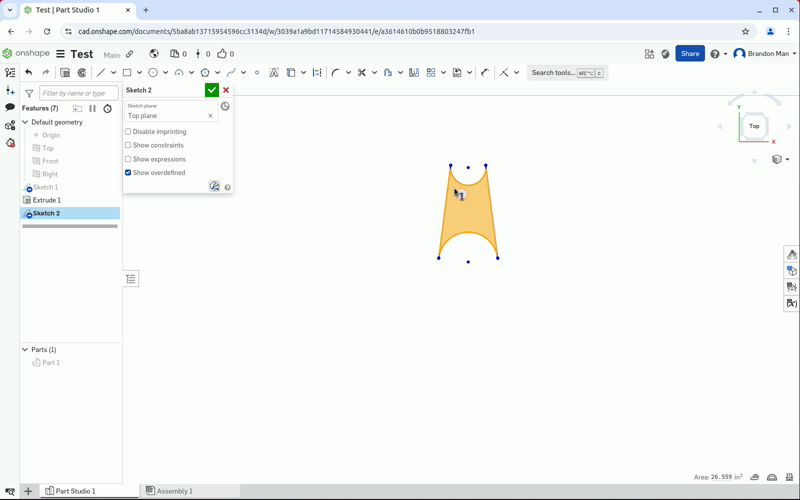
scroll(-6)
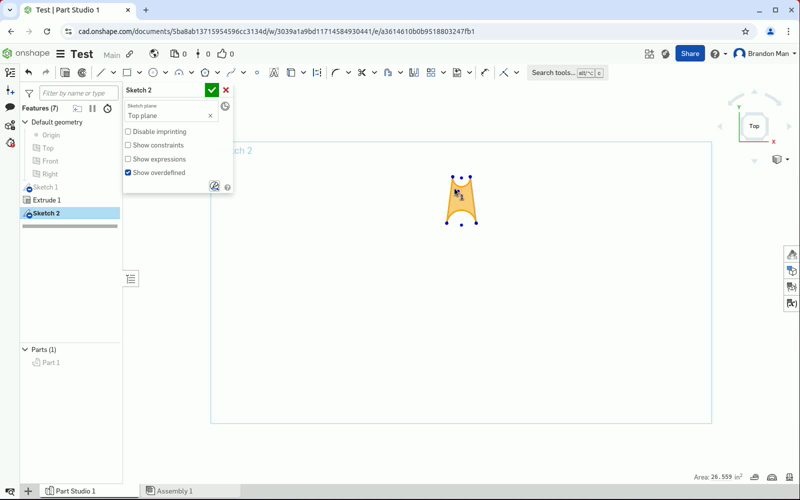
mouse_move(73, 352)
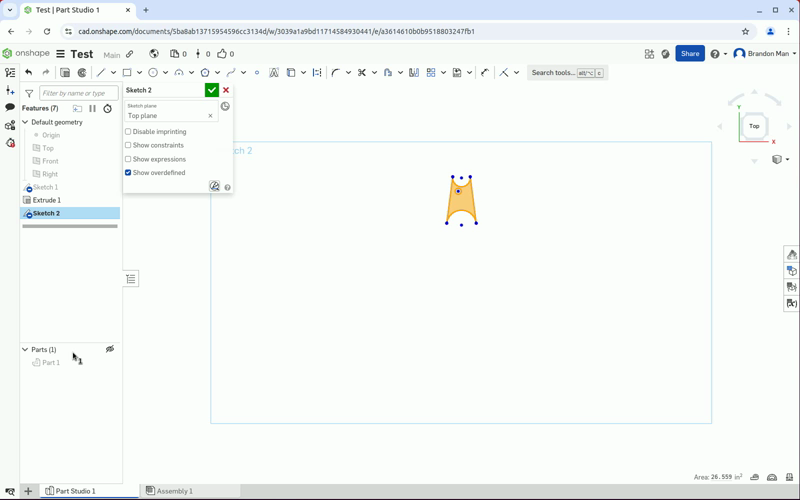
key(shift+y)
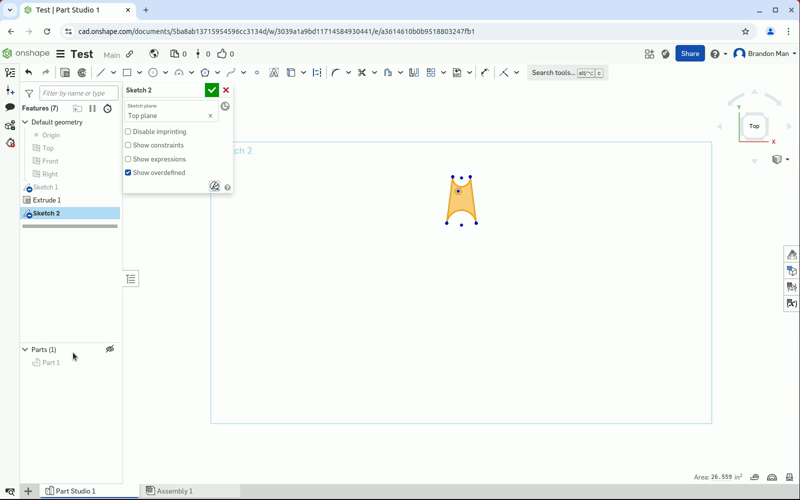
key(shift+e)
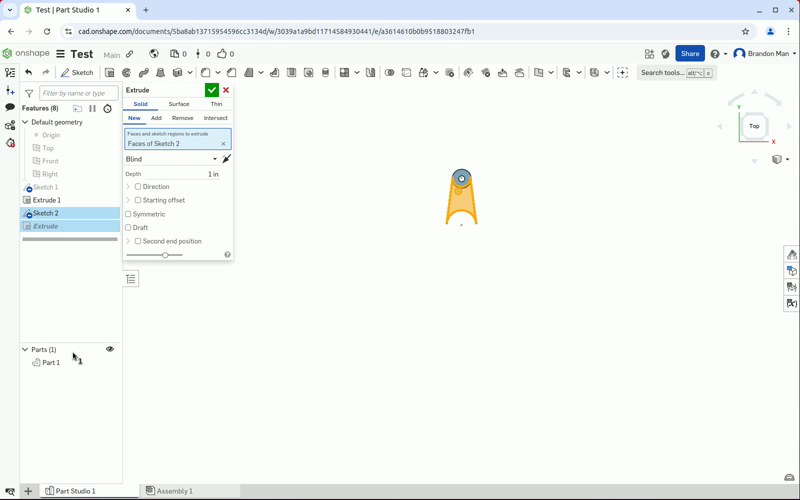
mouse_move(143, 106)
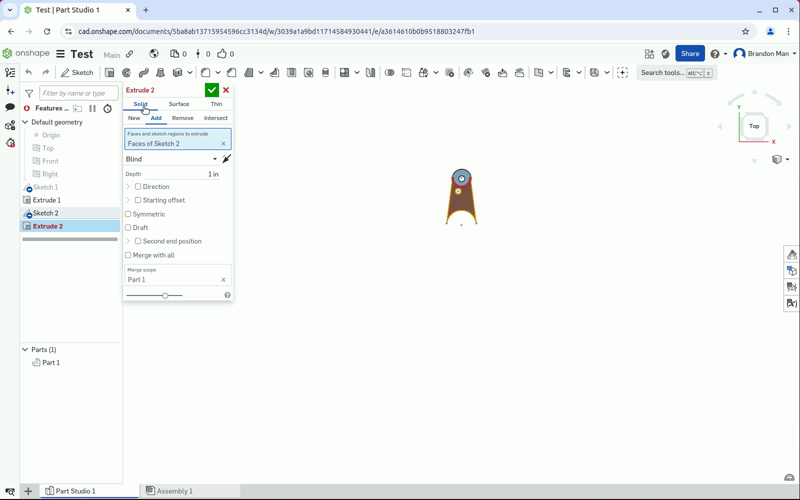
click(143, 106)
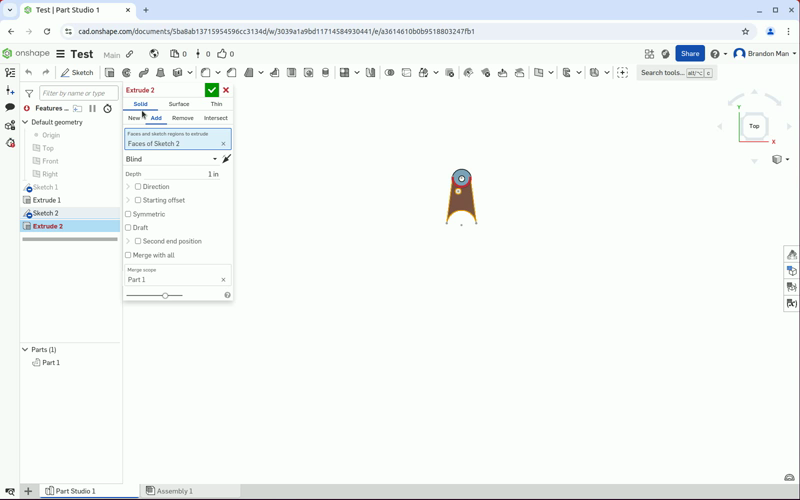
mouse_move(137, 120)
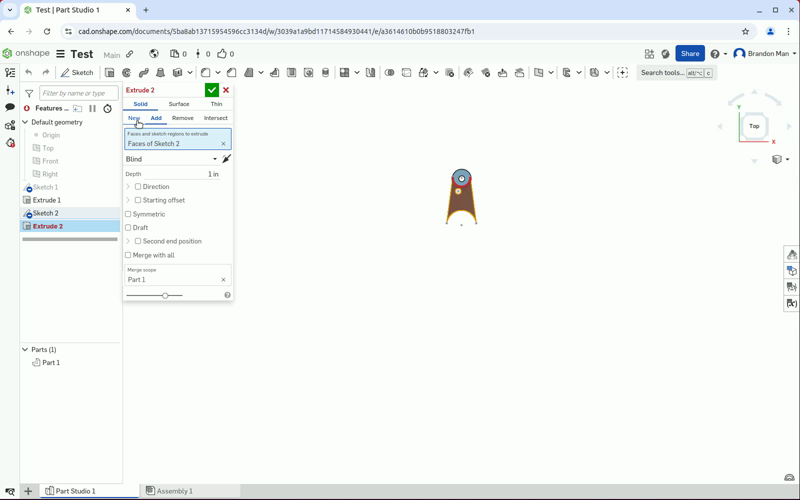
click(137, 120)
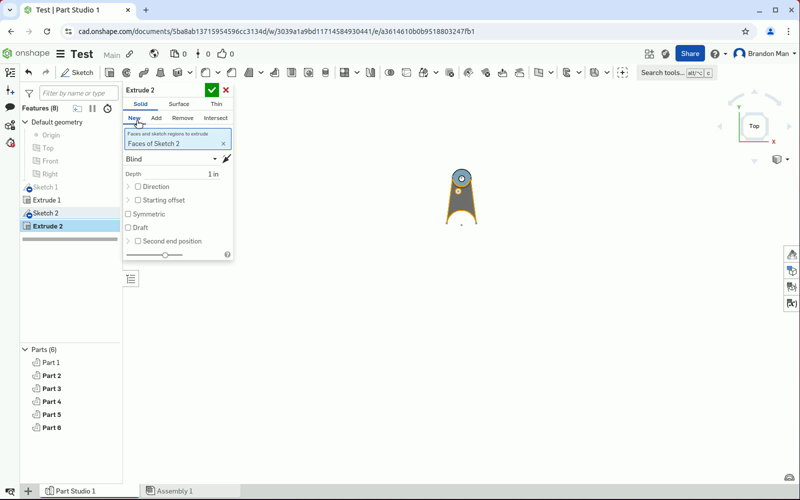
key(tab, 4)
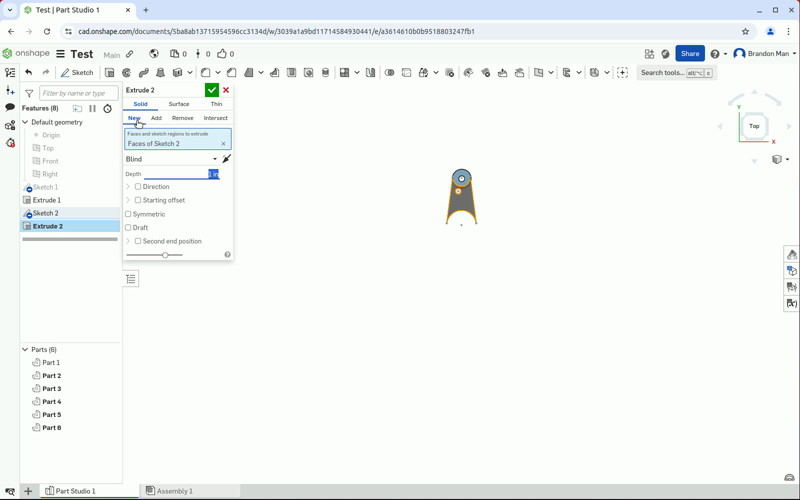
text(0.481)
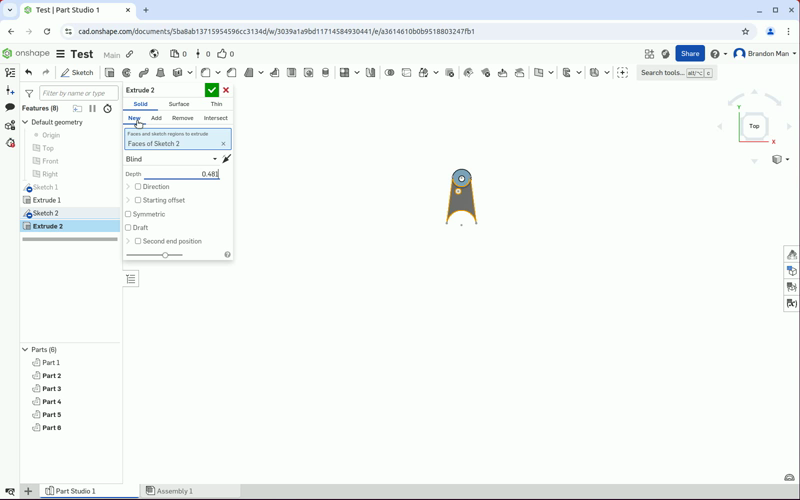
key(enter)
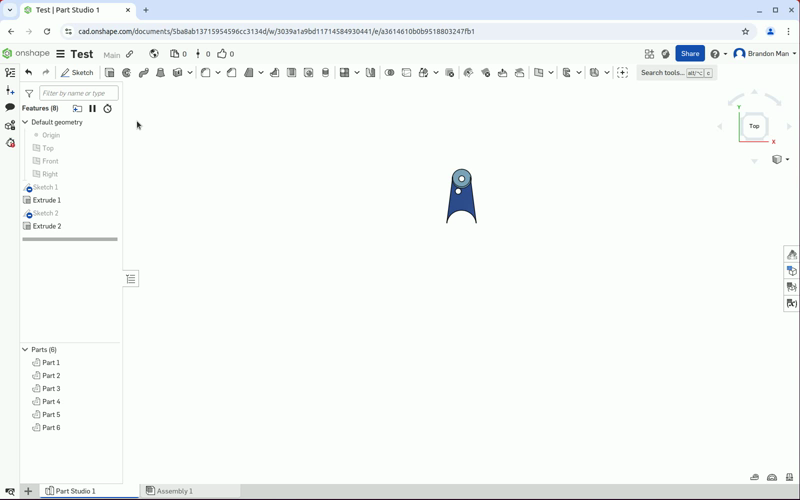
key(shift+h)
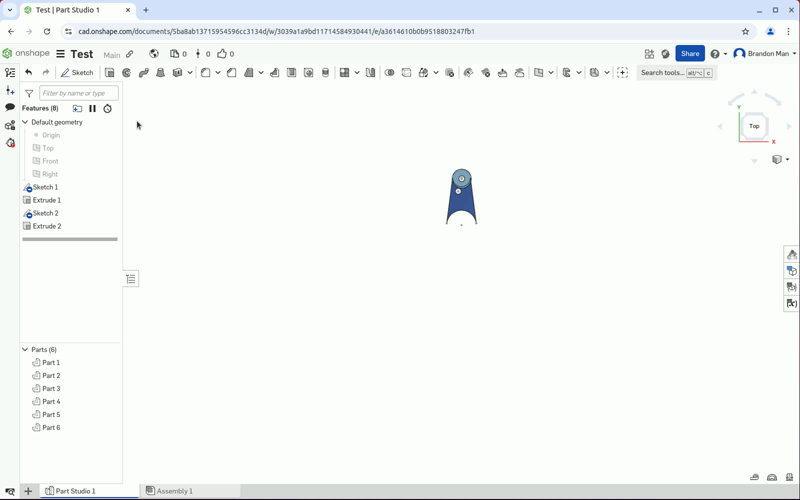
key(shift+h)
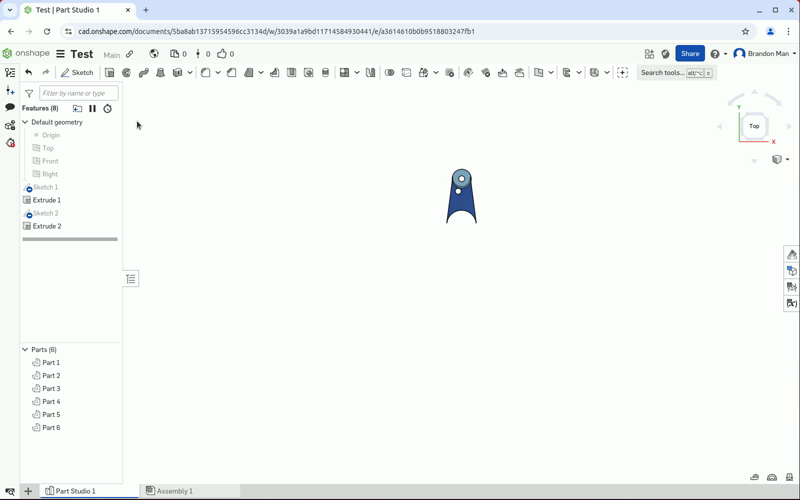
mouse_move(73, 189)
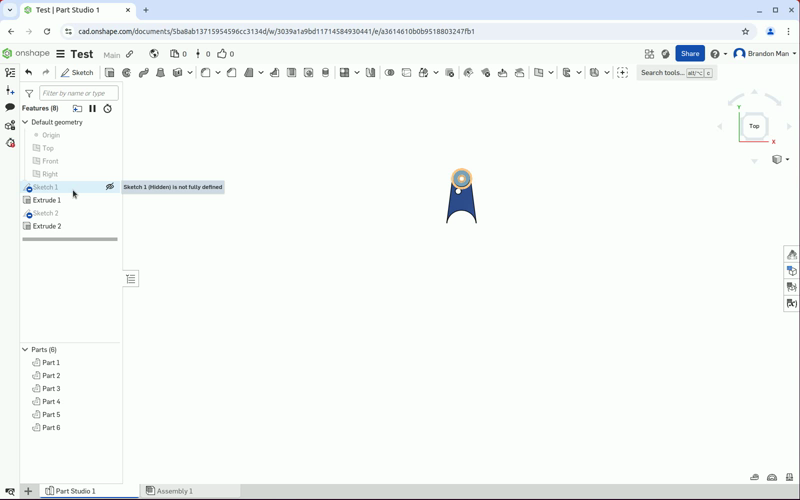
click(73, 189)
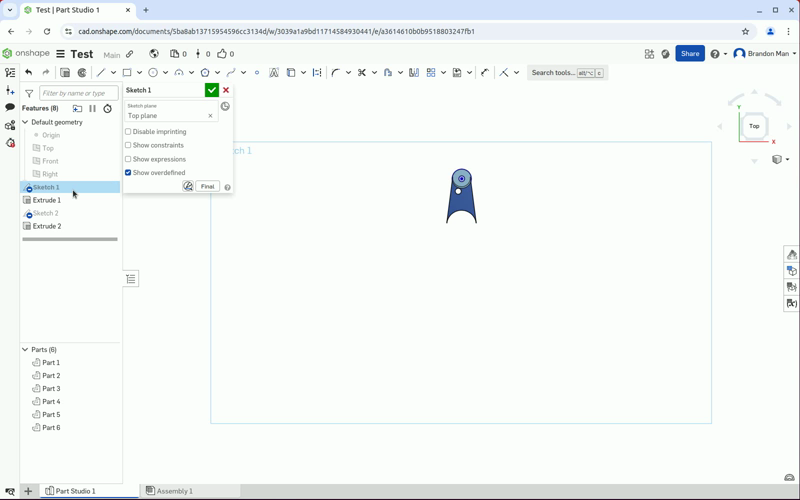
mouse_move(229, 92)
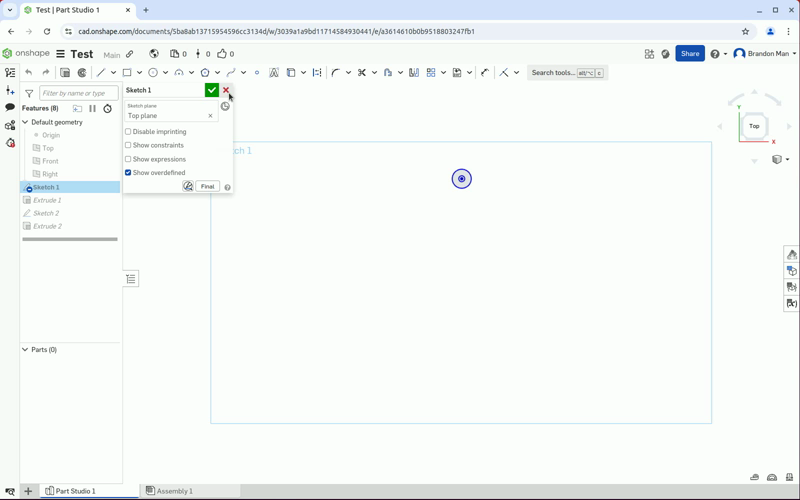
click(229, 92)
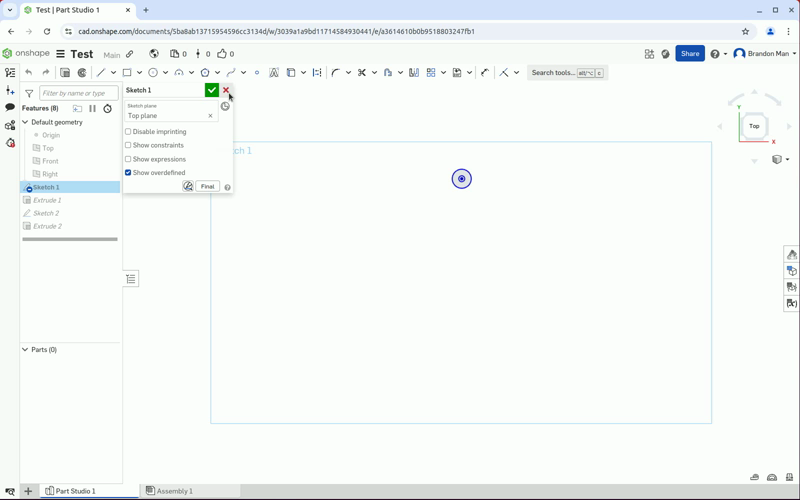
key(shift+s)
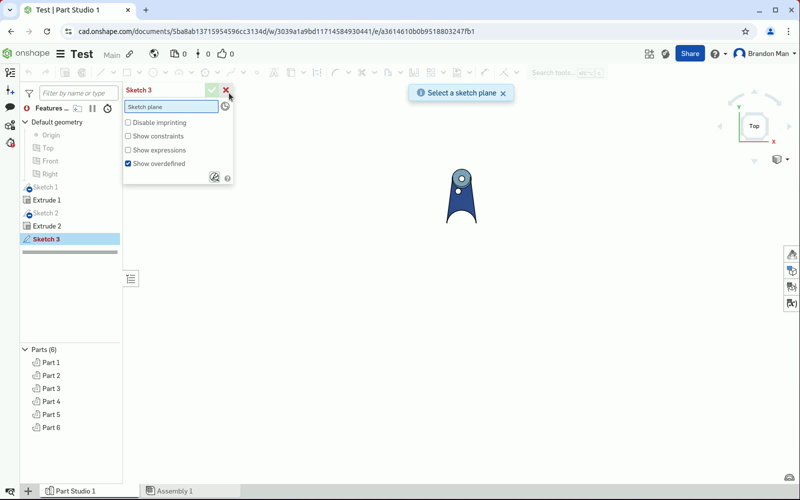
mouse_move(73, 150)
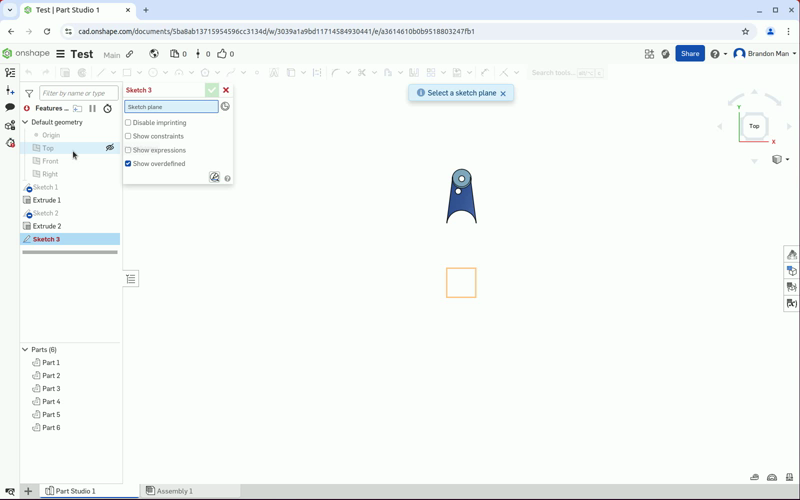
click(73, 150)
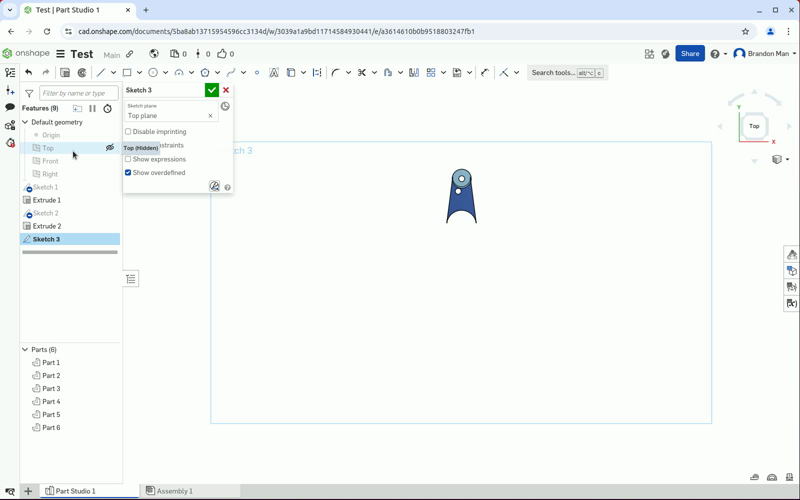
mouse_move(73, 352)
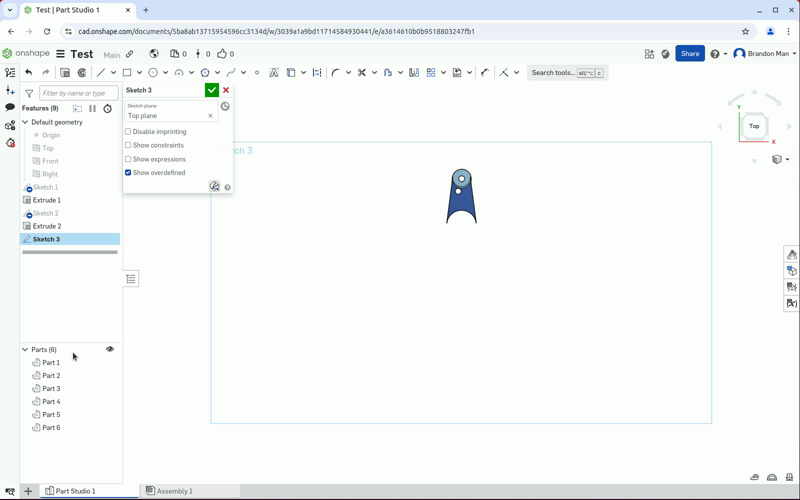
key(y)
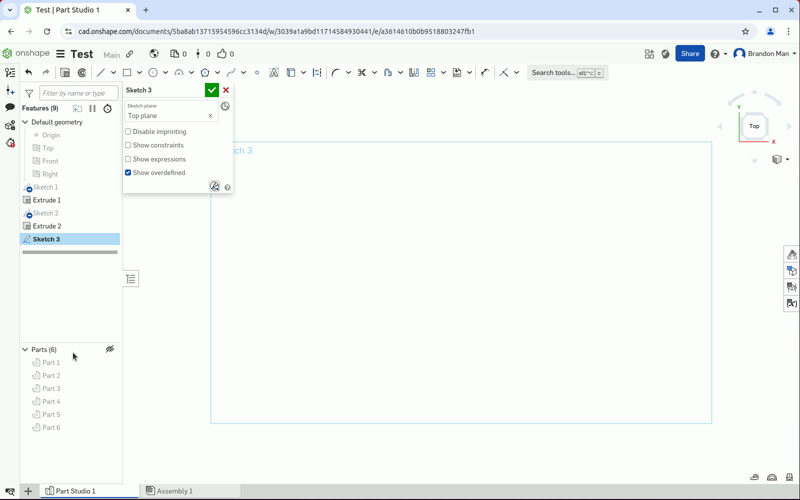
key(c)
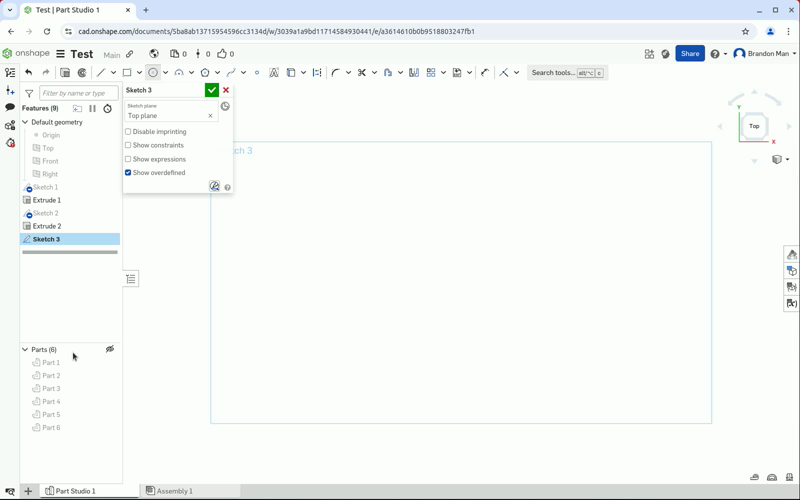
key_down(shift)
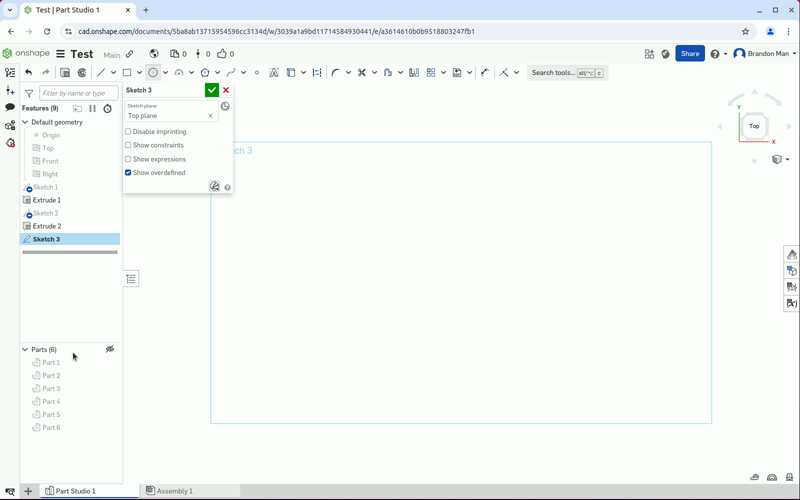
mouse_move(461, 225)
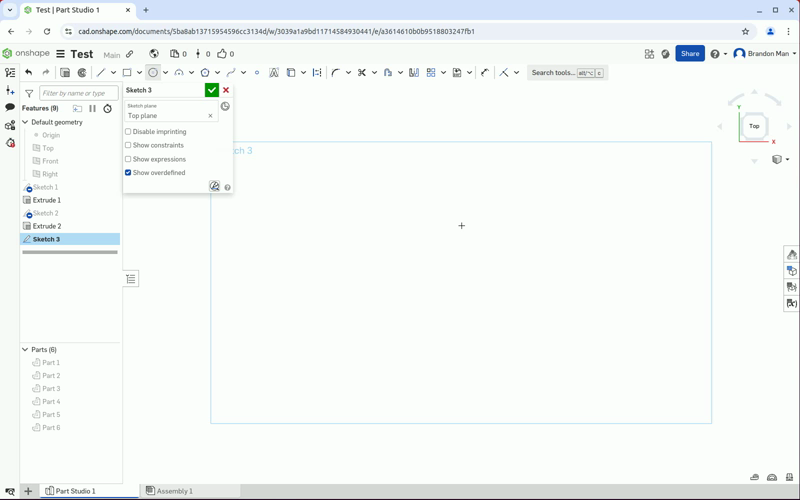
click(461, 225)
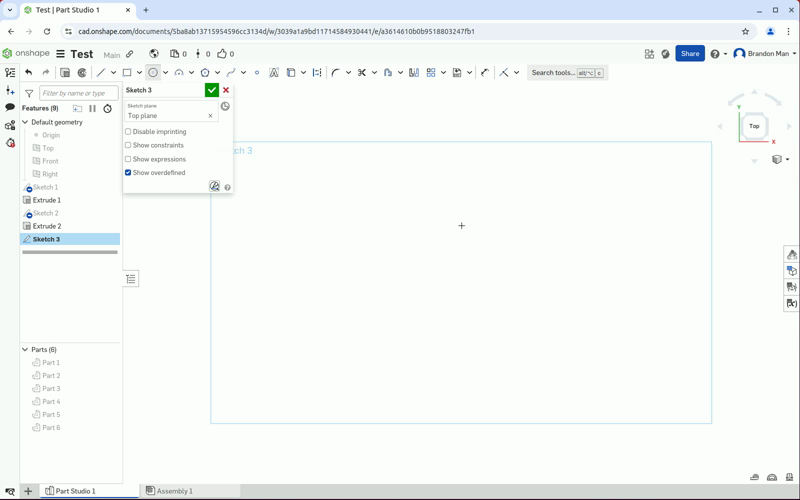
key_up(shift)
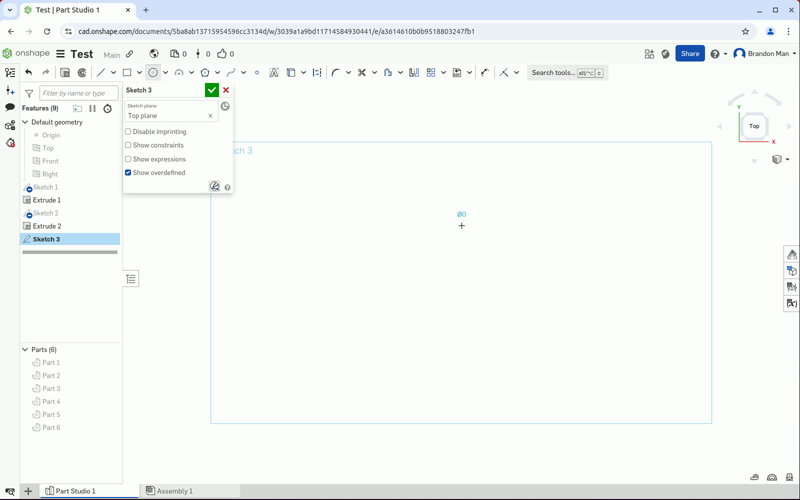
mouse_move(477, 225)
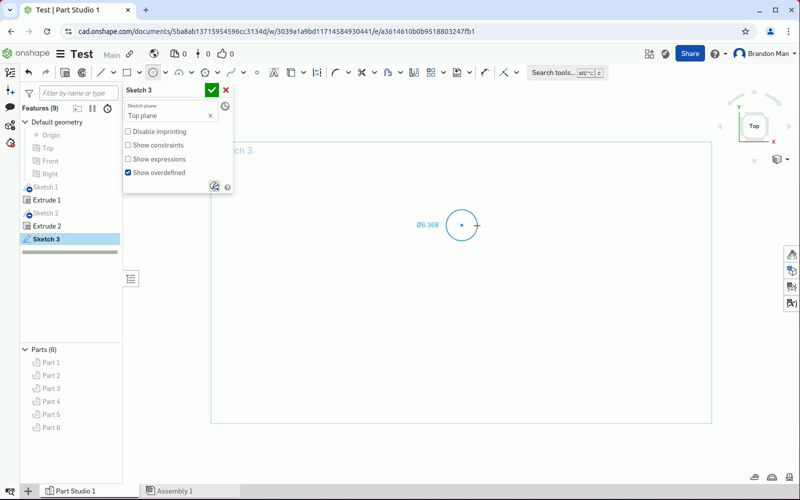
click(477, 225)
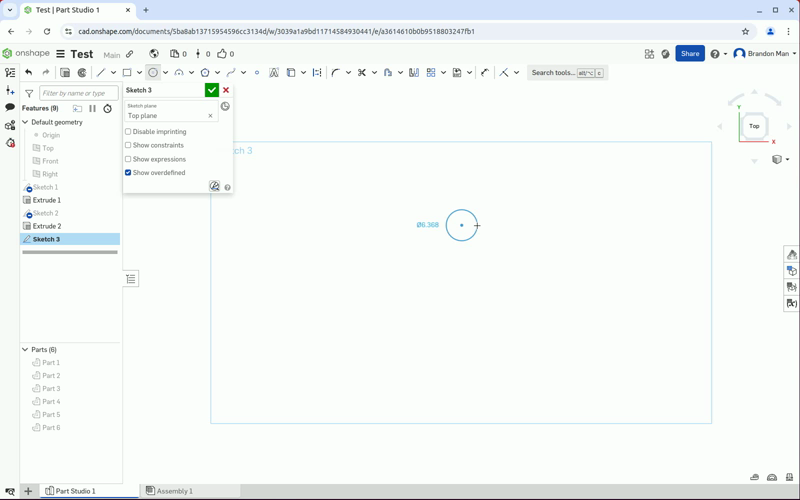
key(esc)
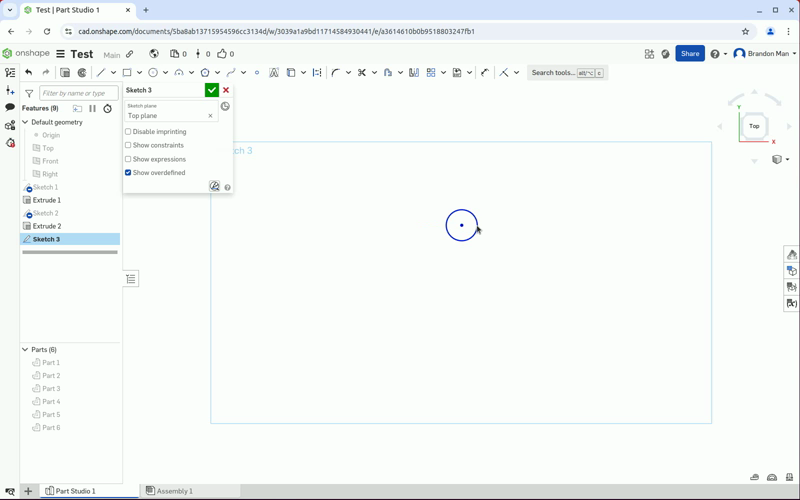
key(c)
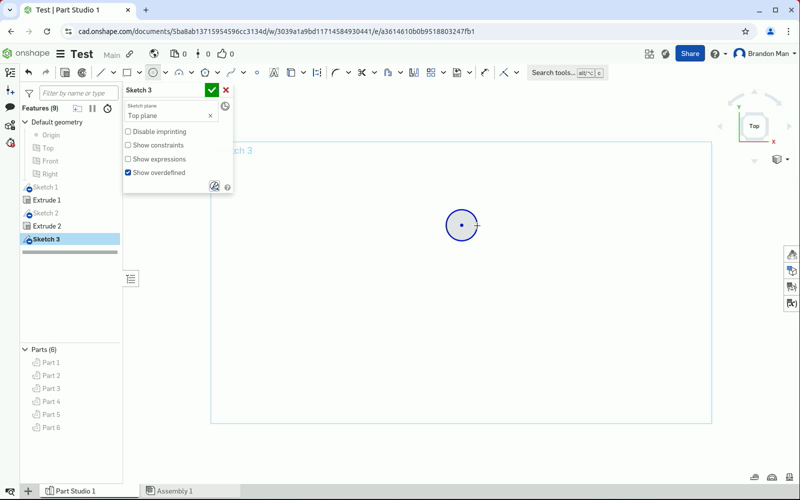
key_down(shift)
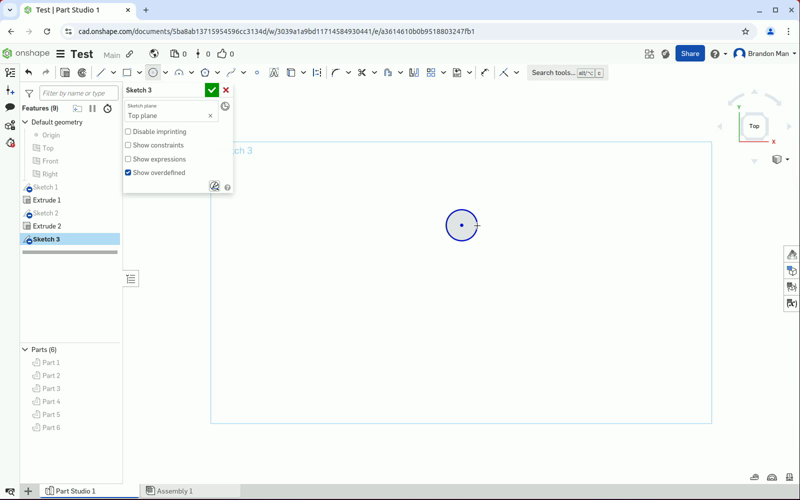
mouse_move(461, 225)
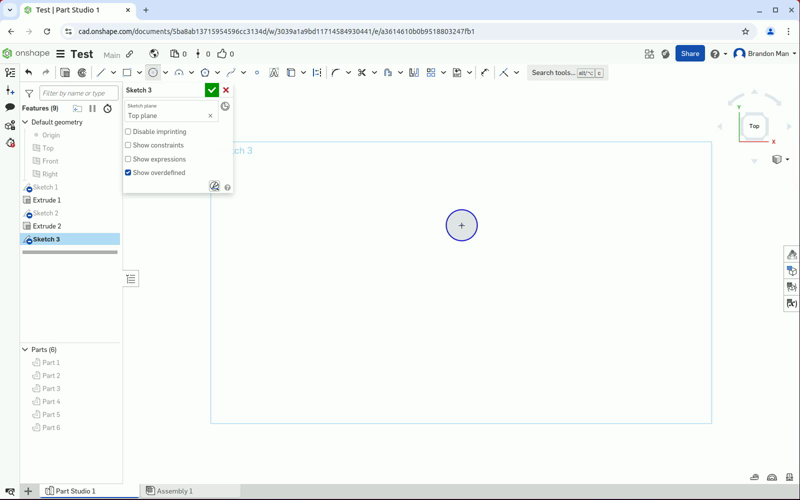
click(461, 225)
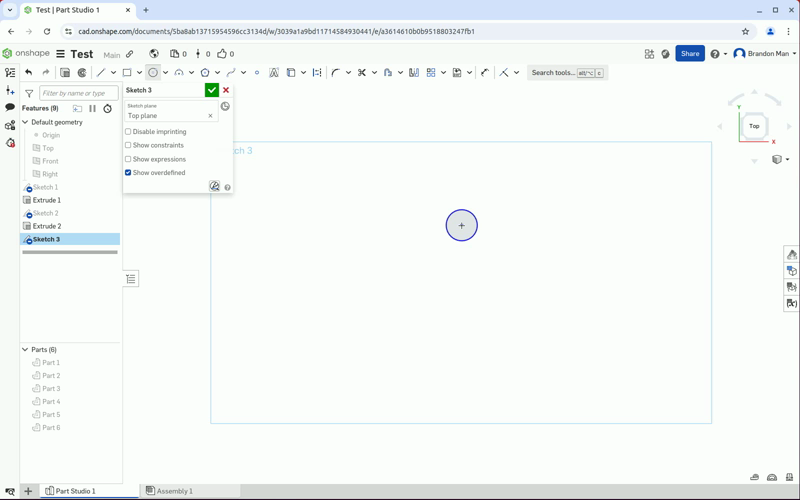
key_up(shift)
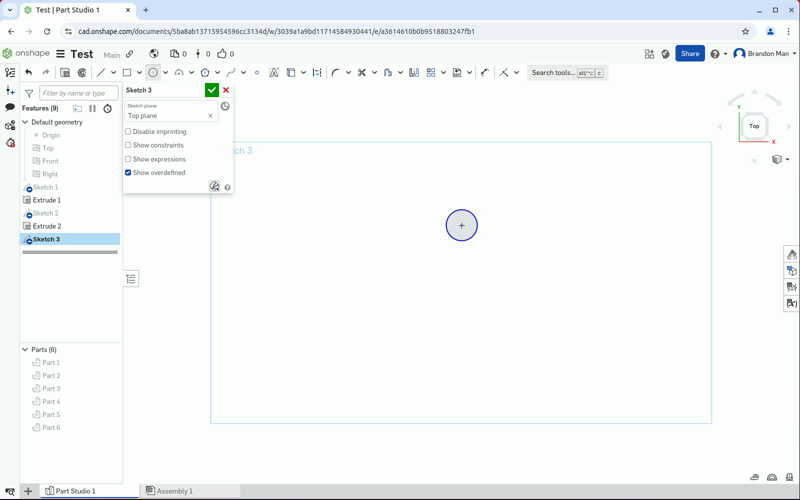
mouse_move(465, 225)
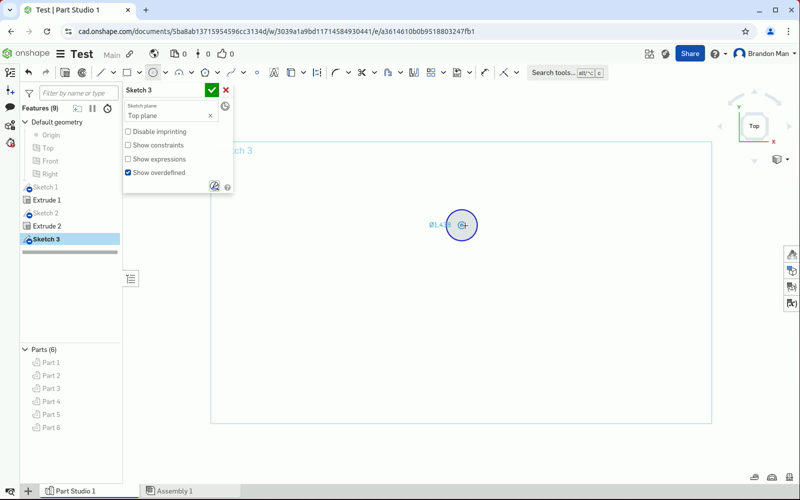
scroll(6)
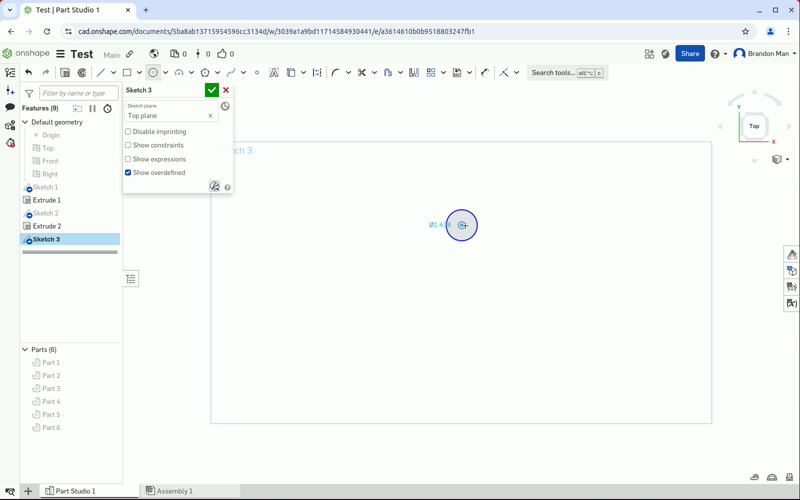
scroll(6)
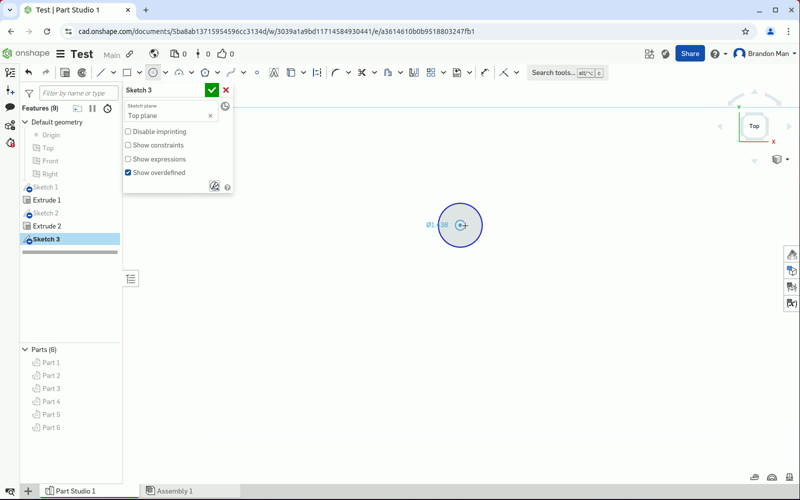
scroll(6)
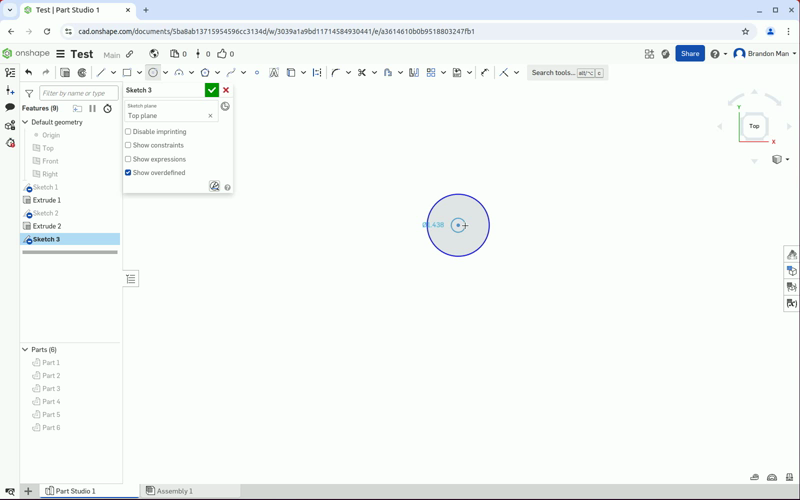
scroll(6)
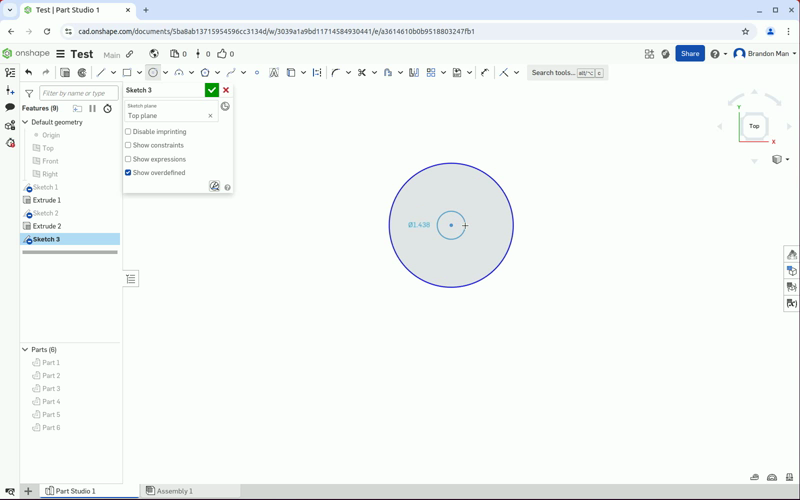
scroll(6)
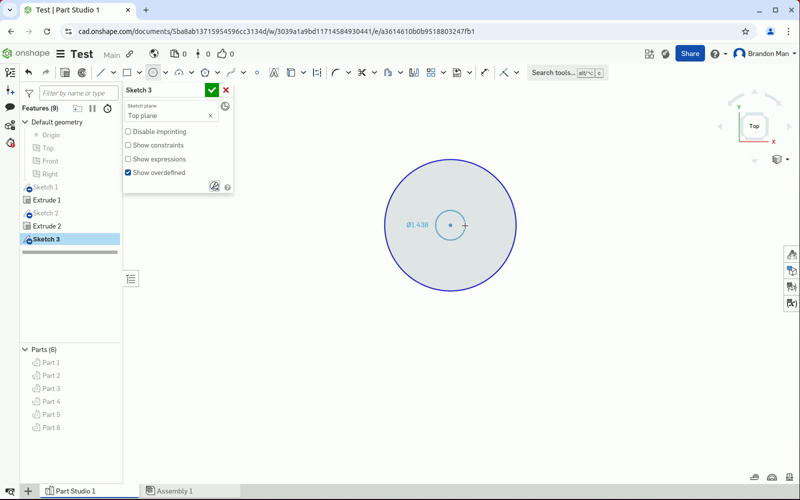
scroll(6)
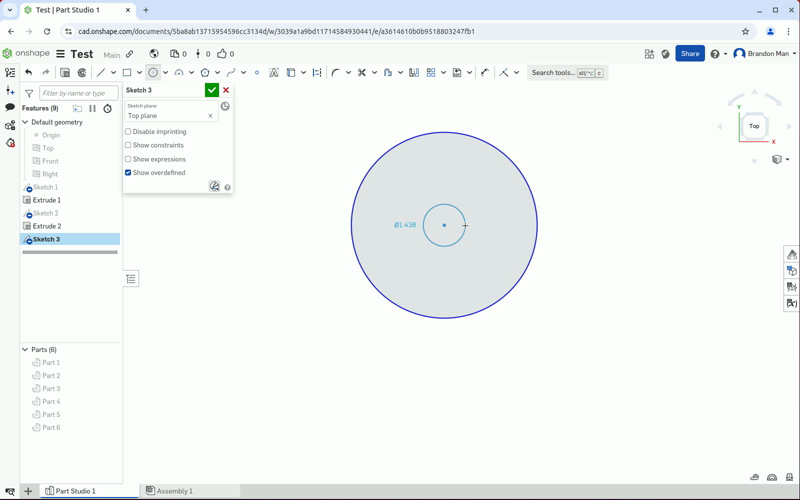
scroll(6)
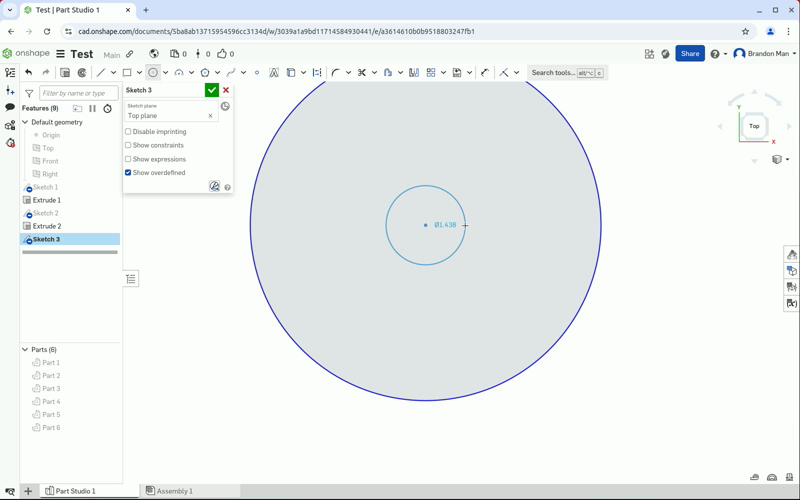
click(465, 225)
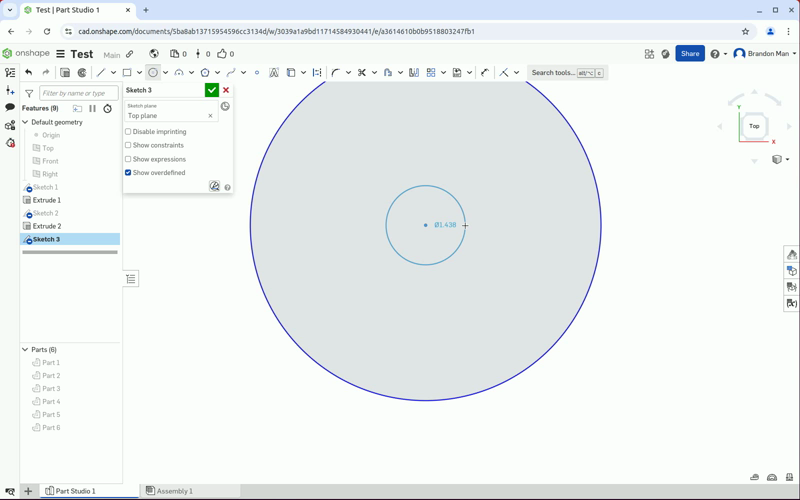
scroll(-6)
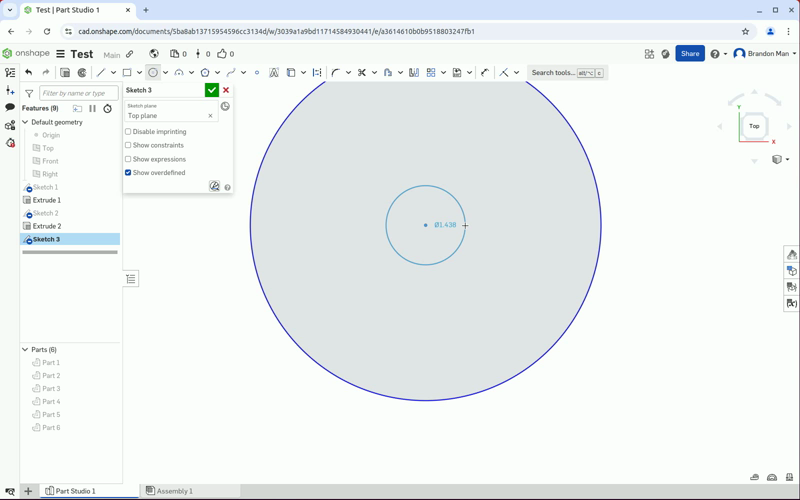
scroll(-6)
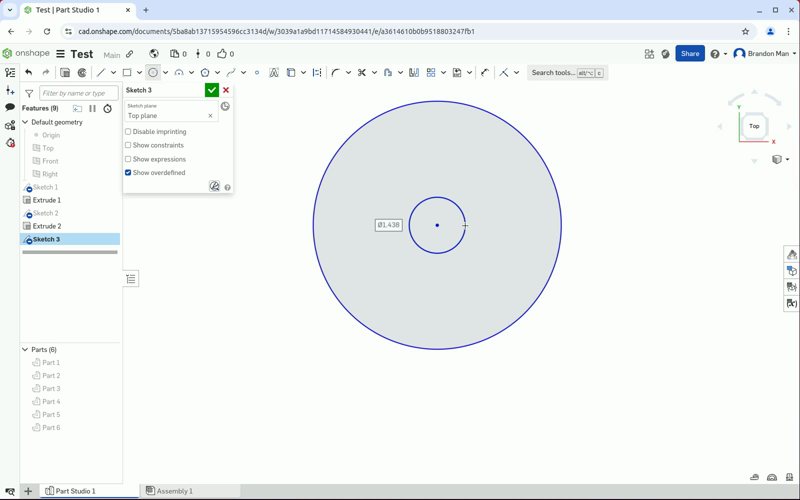
scroll(-6)
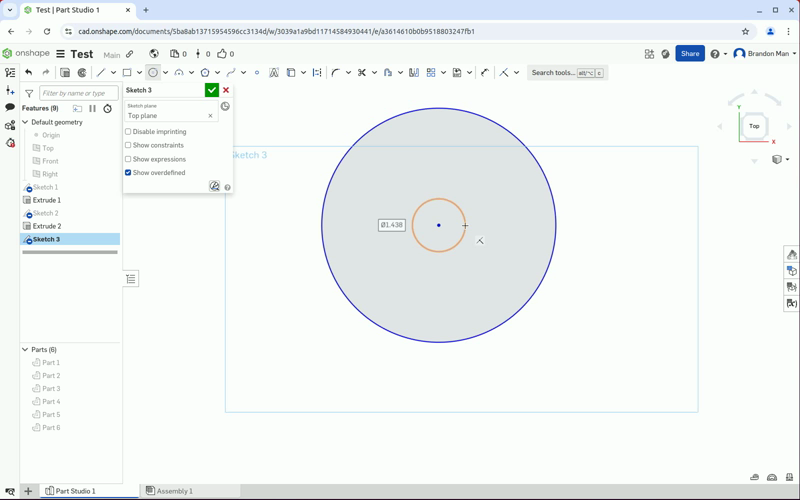
scroll(-6)
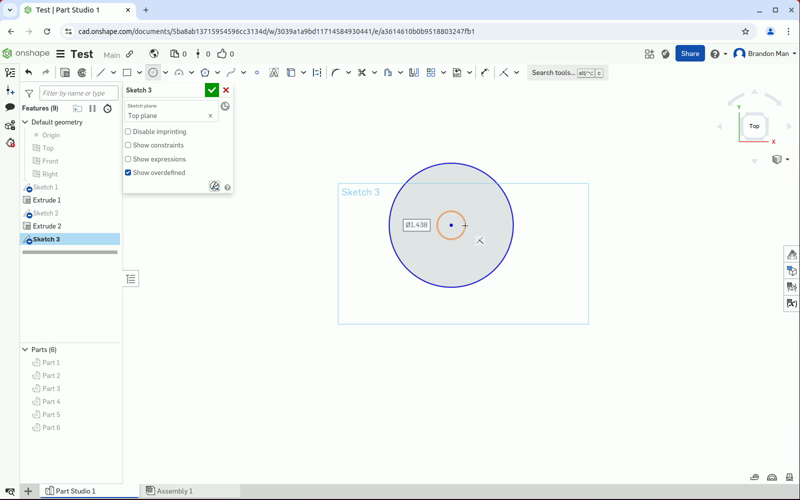
scroll(-6)
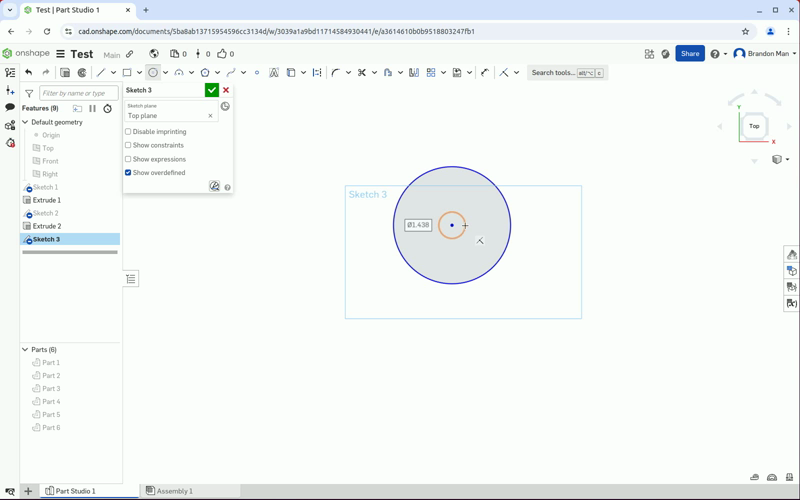
scroll(-6)
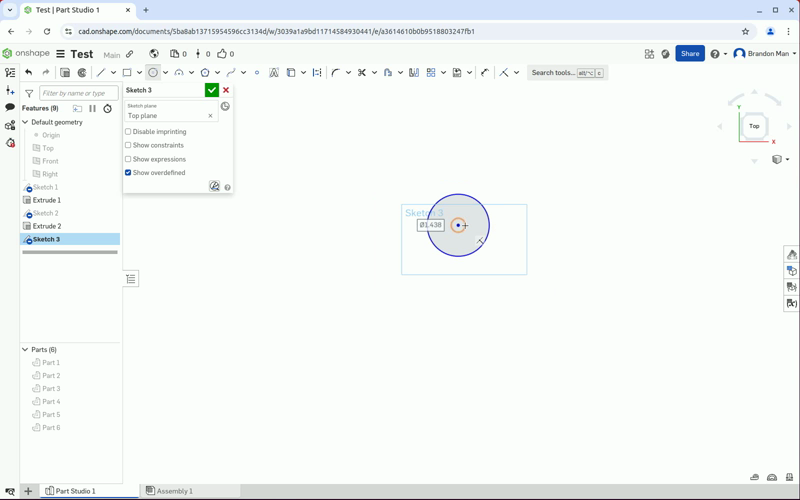
scroll(-6)
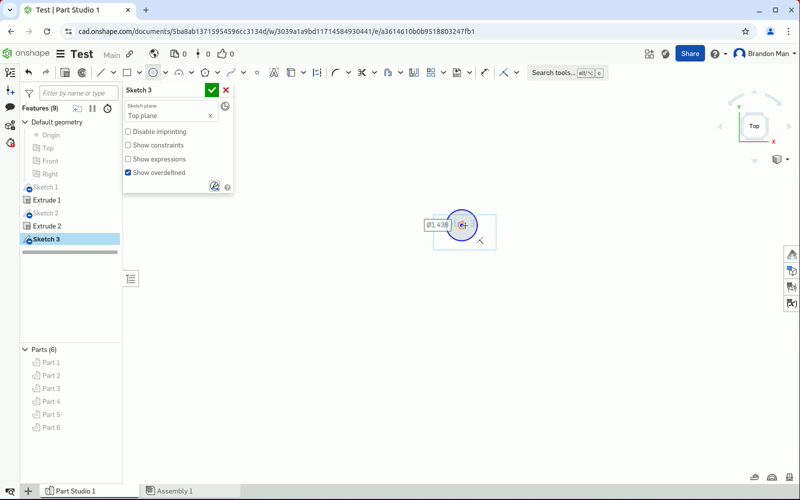
key(esc)
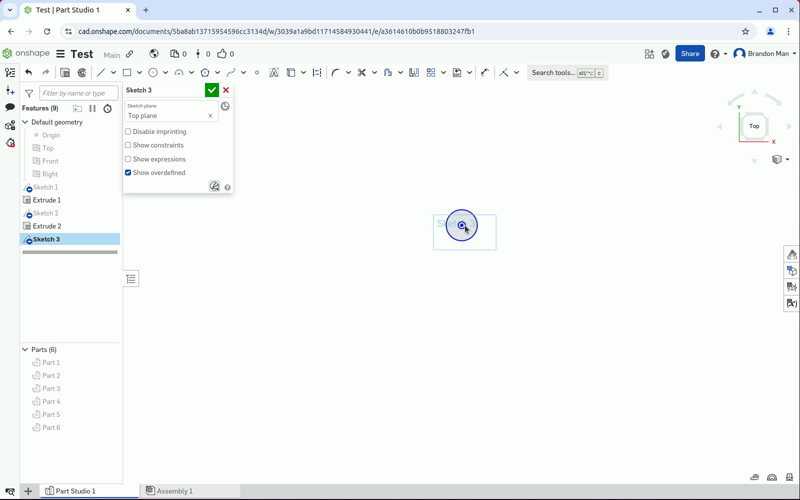
mouse_move(462, 239)
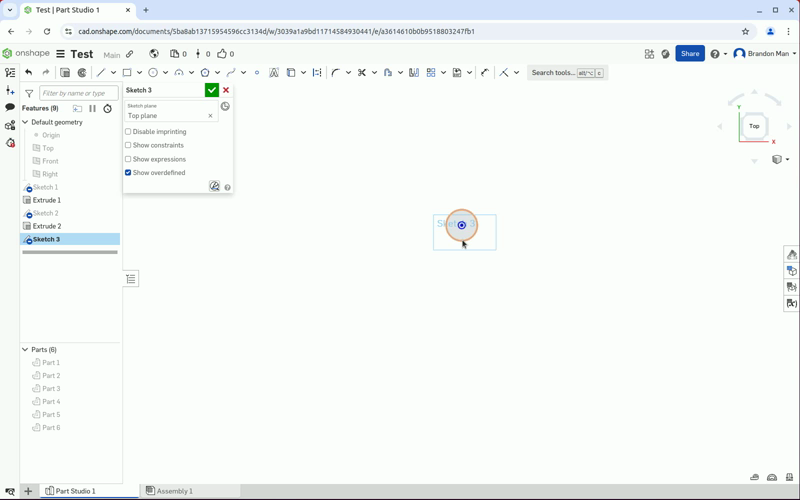
scroll(6)
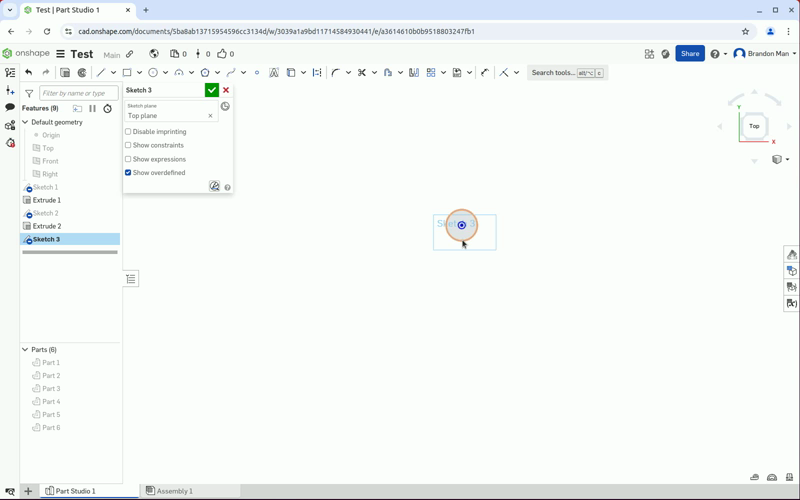
scroll(6)
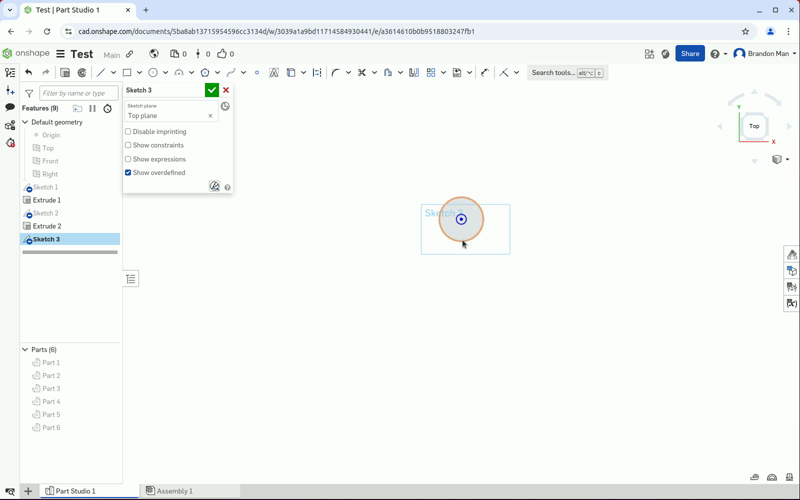
scroll(6)
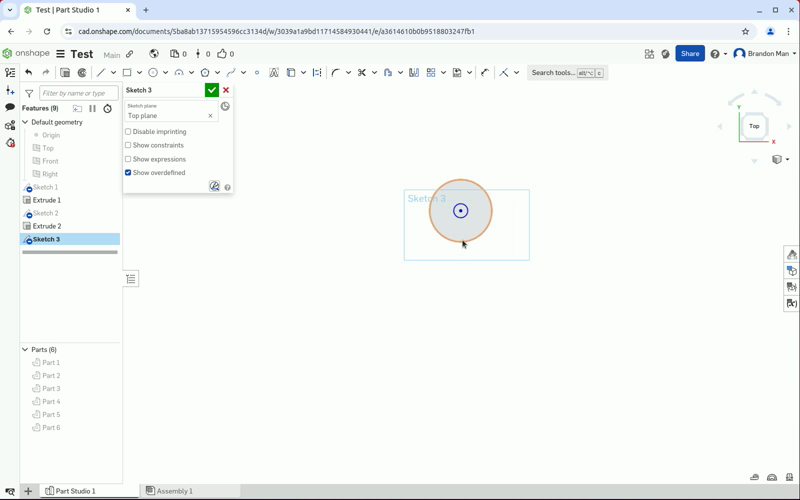
scroll(6)
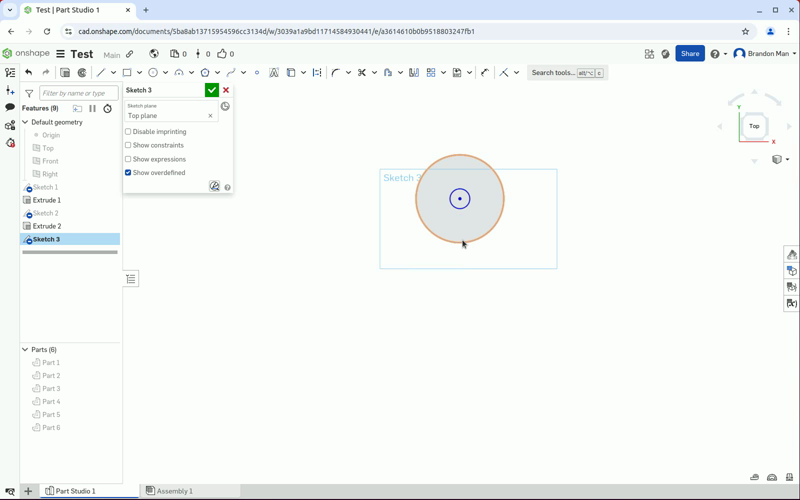
scroll(6)
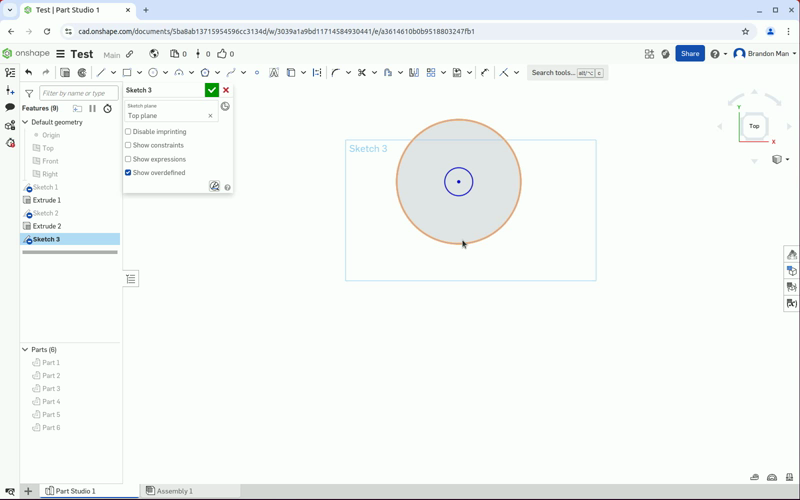
scroll(6)
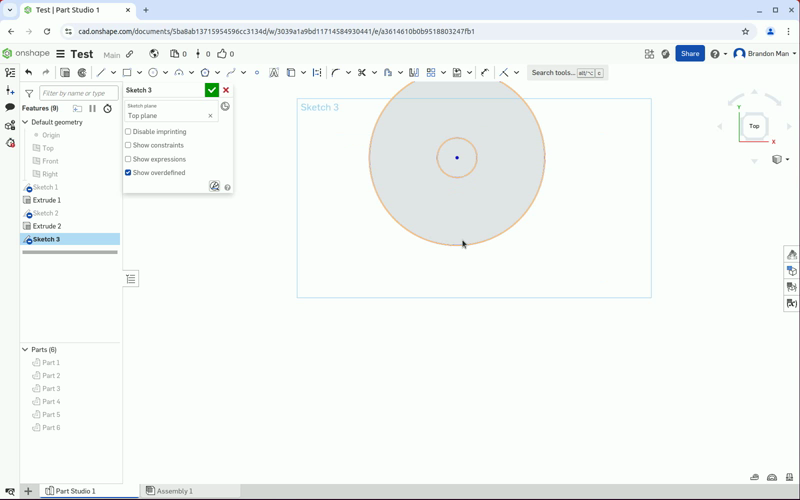
scroll(6)
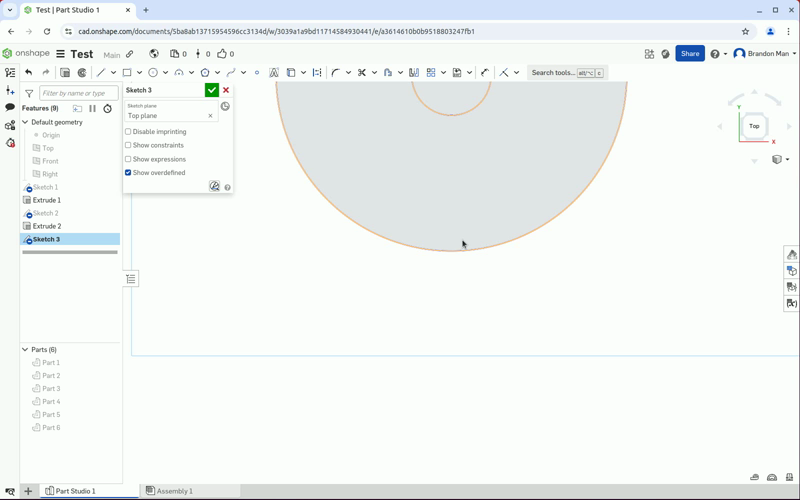
click(462, 239)
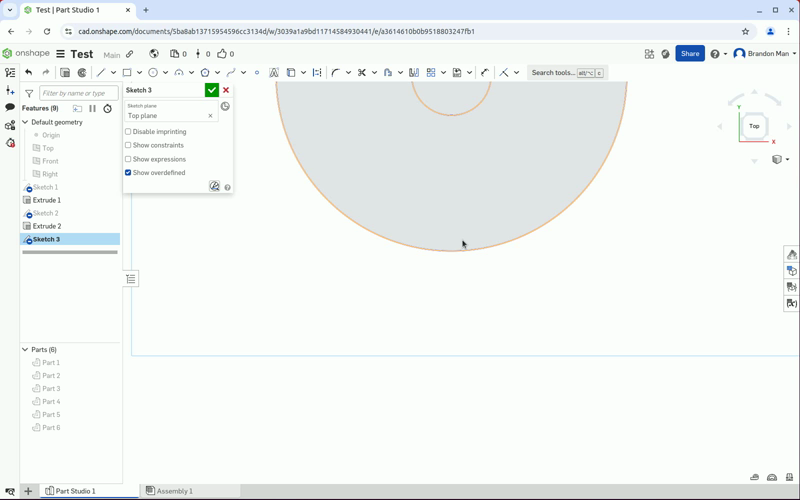
scroll(-6)
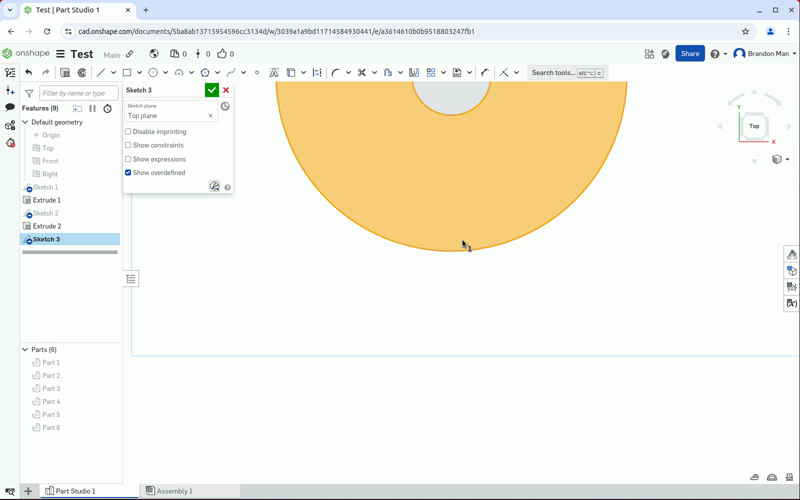
scroll(-6)
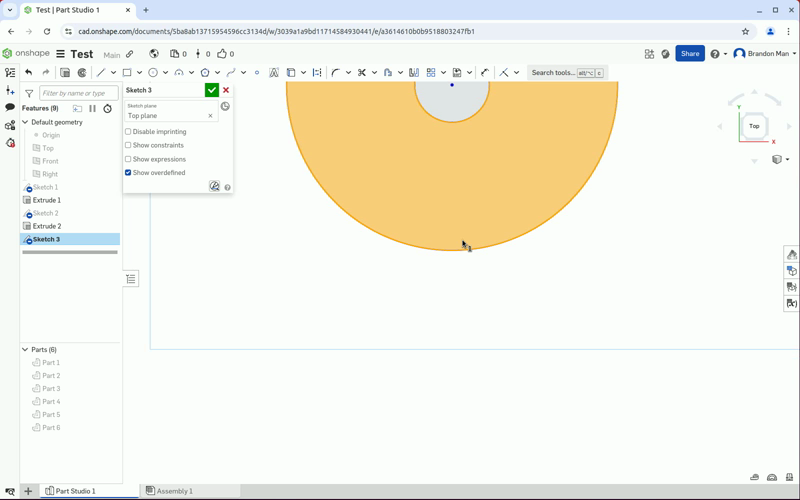
scroll(-6)
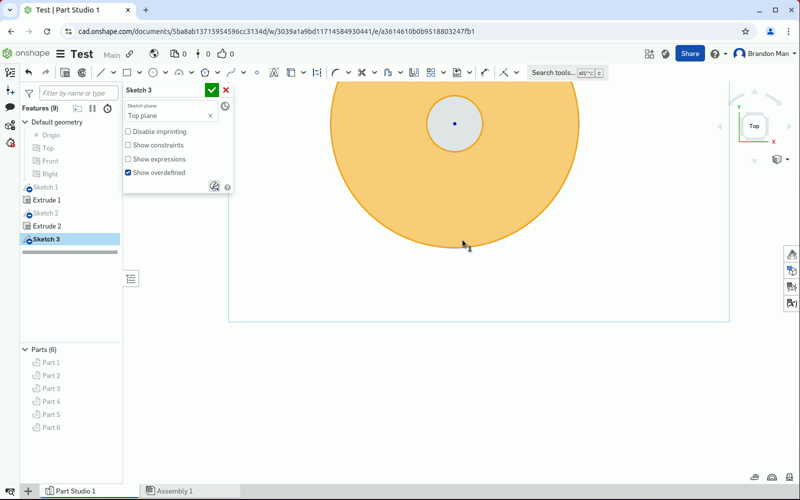
scroll(-6)
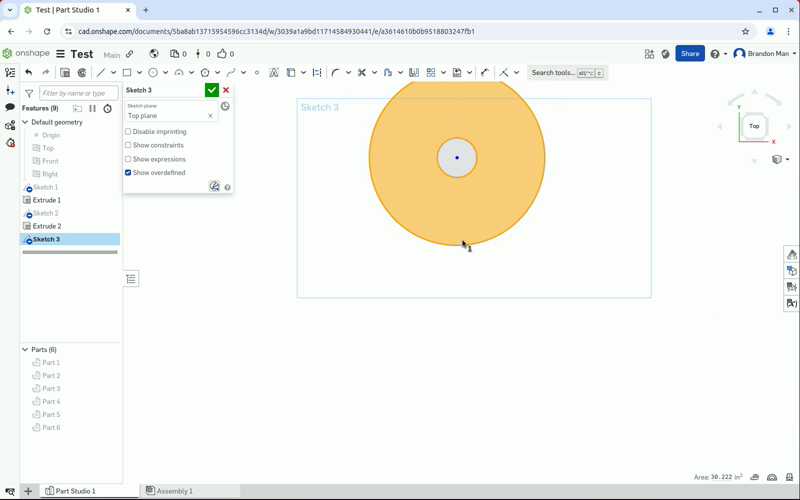
scroll(-6)
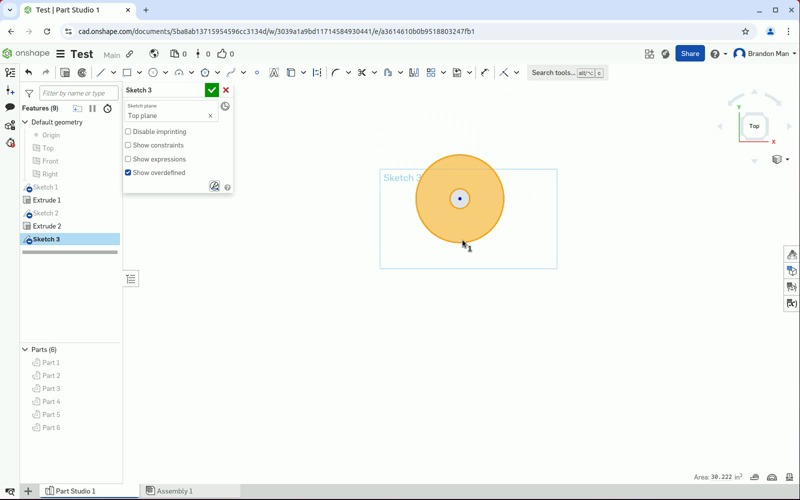
scroll(-6)
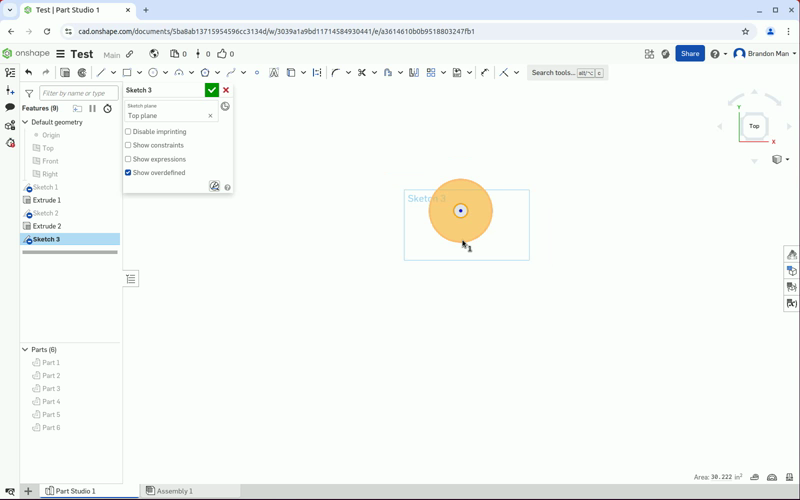
scroll(-6)
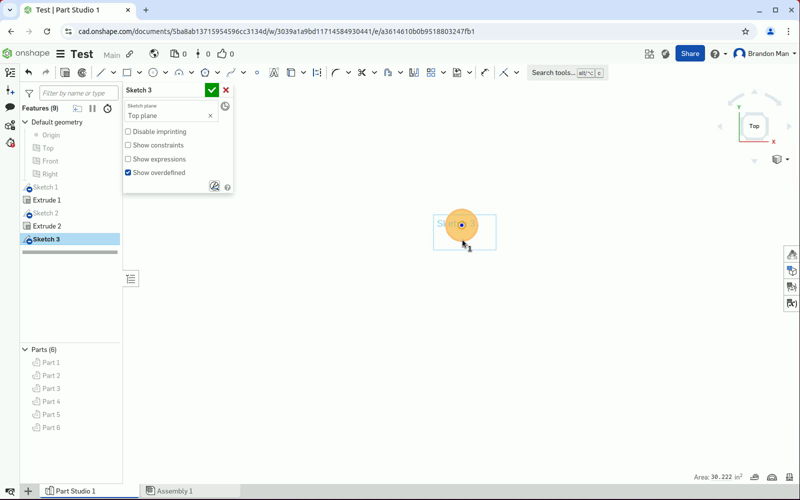
mouse_move(73, 352)
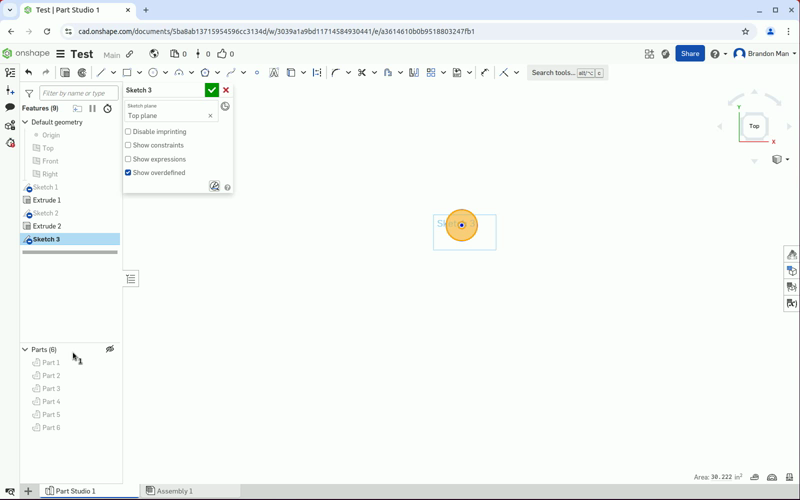
key(shift+y)
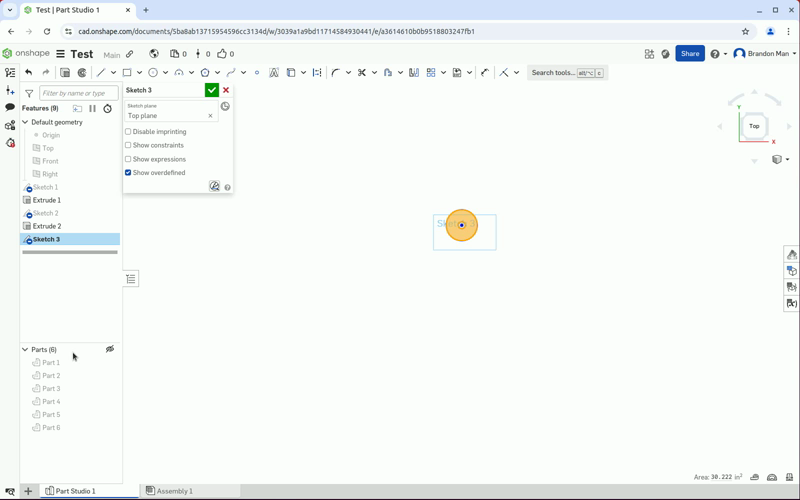
key(shift+e)
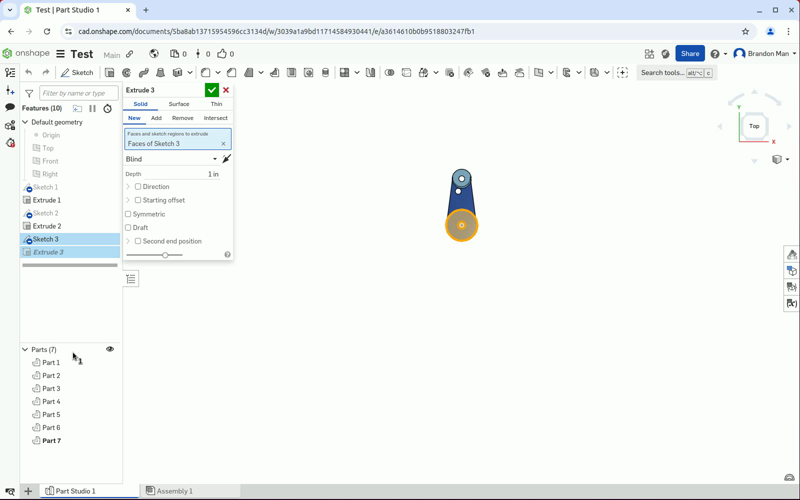
mouse_move(143, 106)
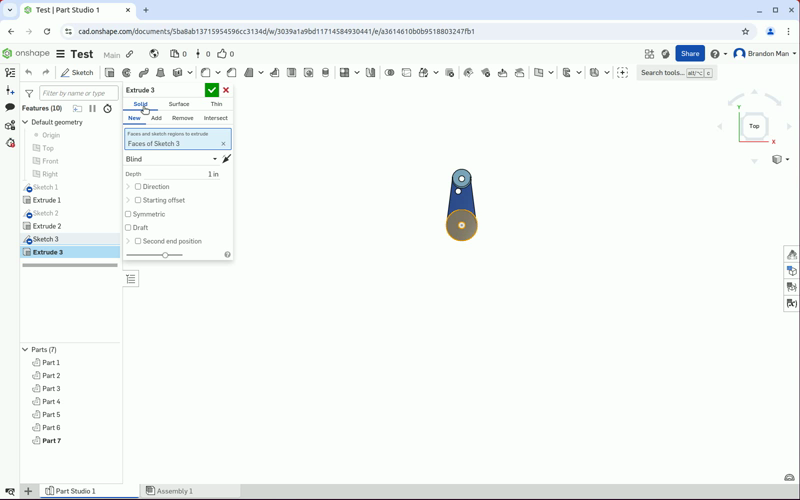
click(143, 106)
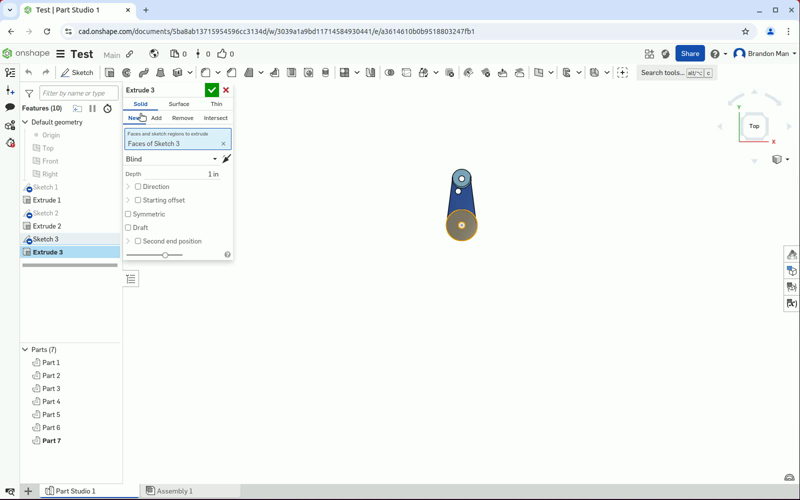
mouse_move(137, 120)
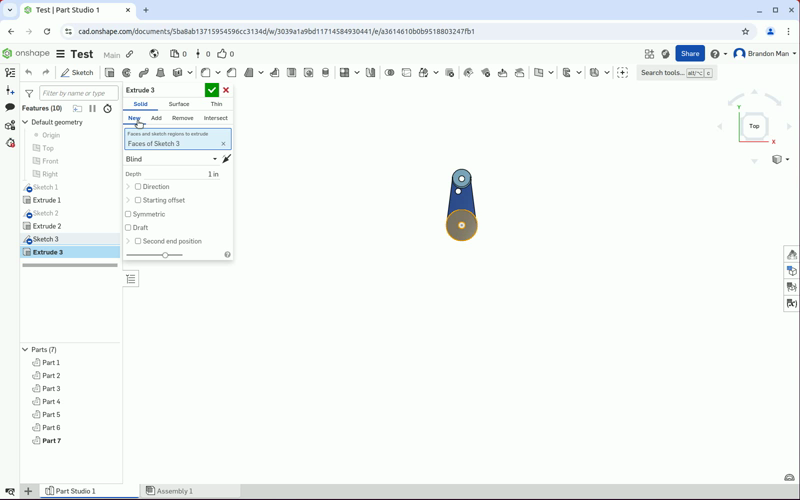
click(137, 120)
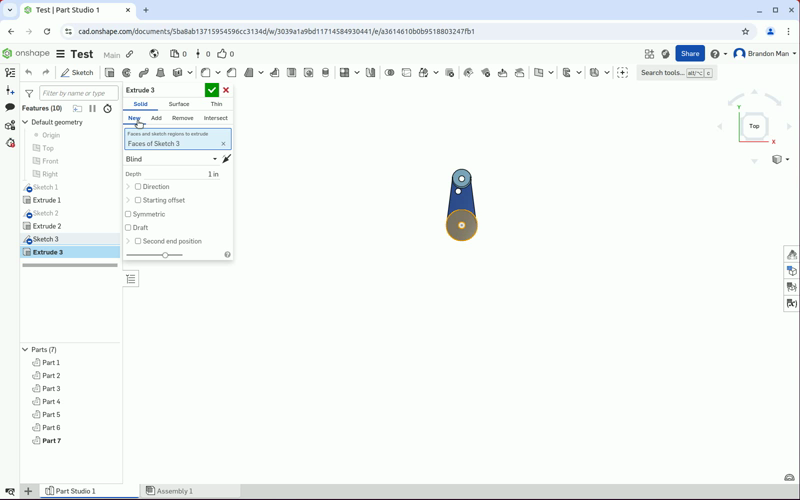
key(tab, 4)
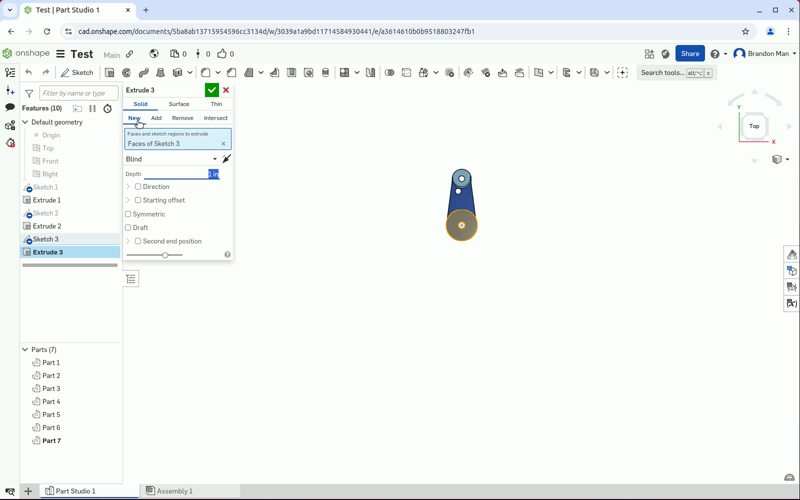
text(0.481)
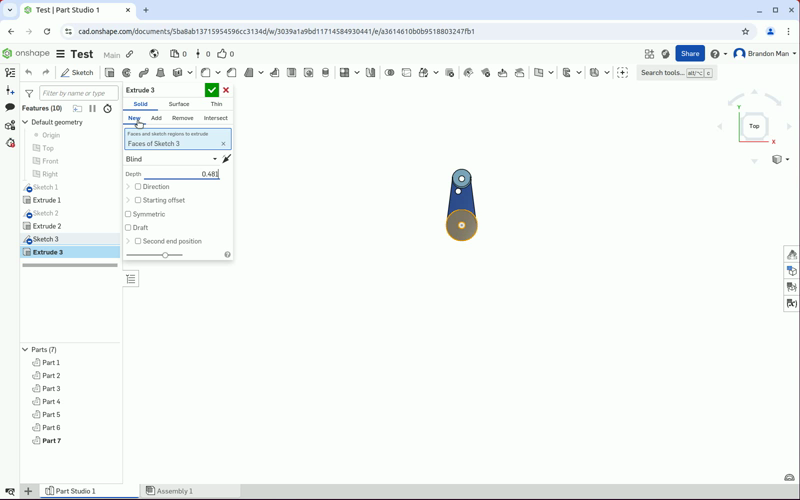
key(enter)
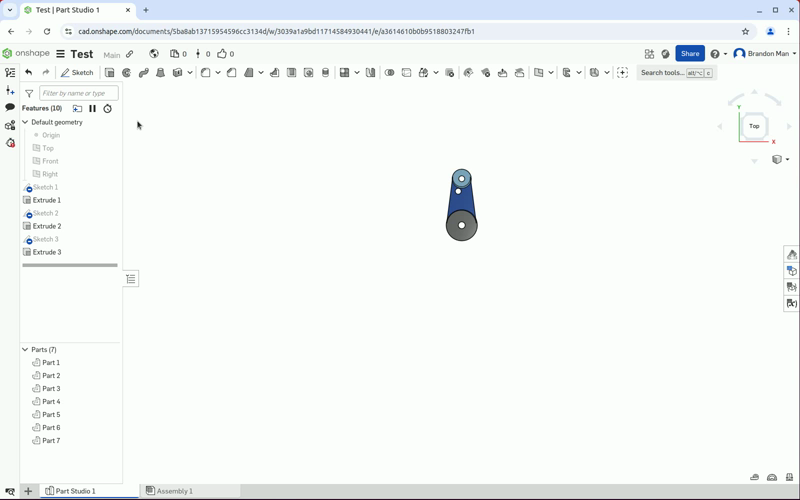
key(shift+h)
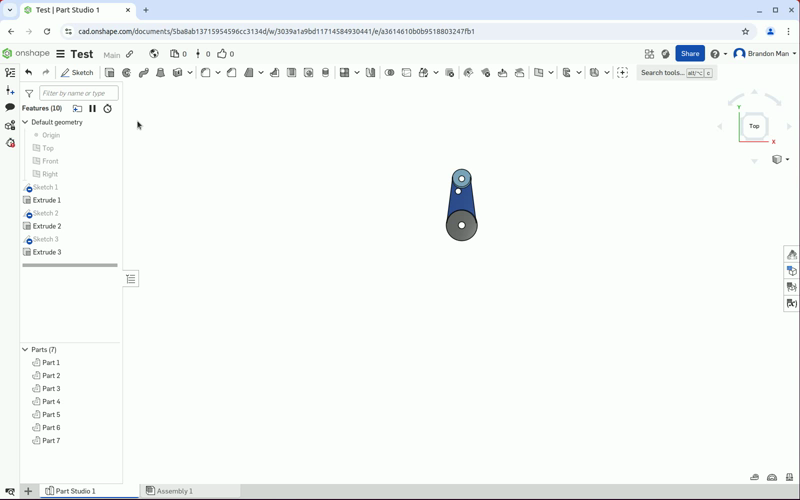
key(shift+h)
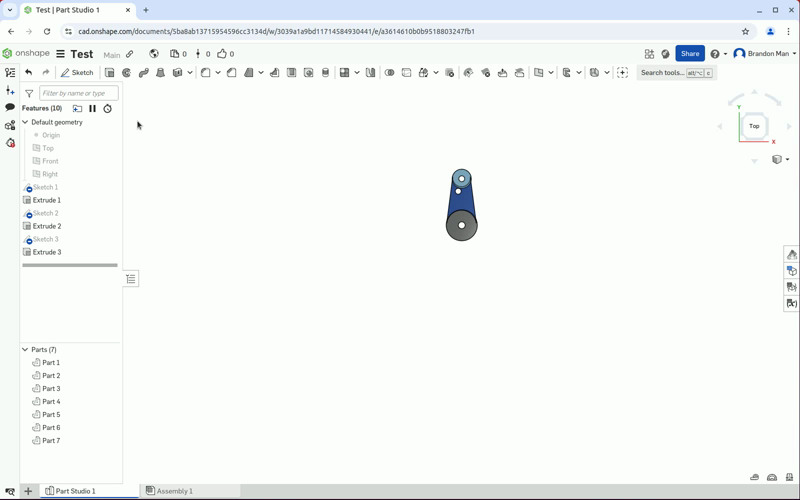
mouse_move(73, 189)
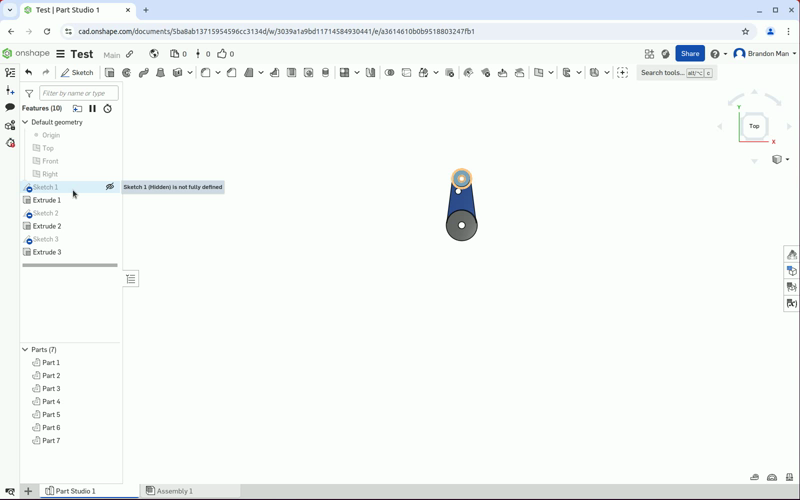
click(73, 189)
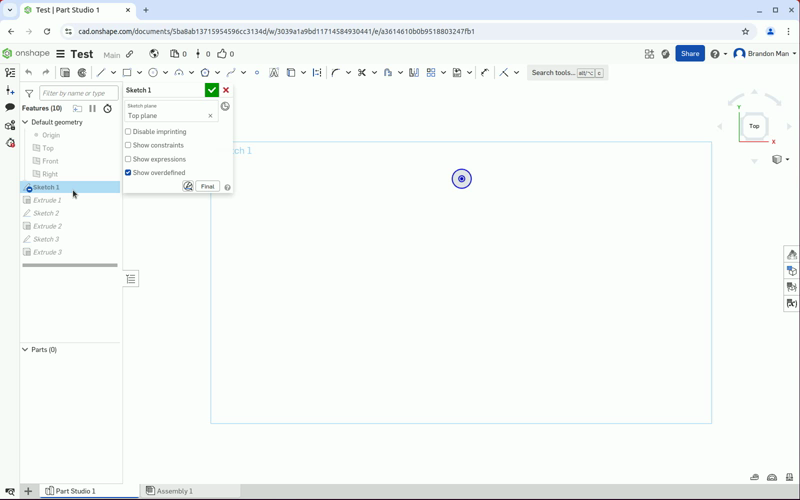
mouse_move(229, 92)
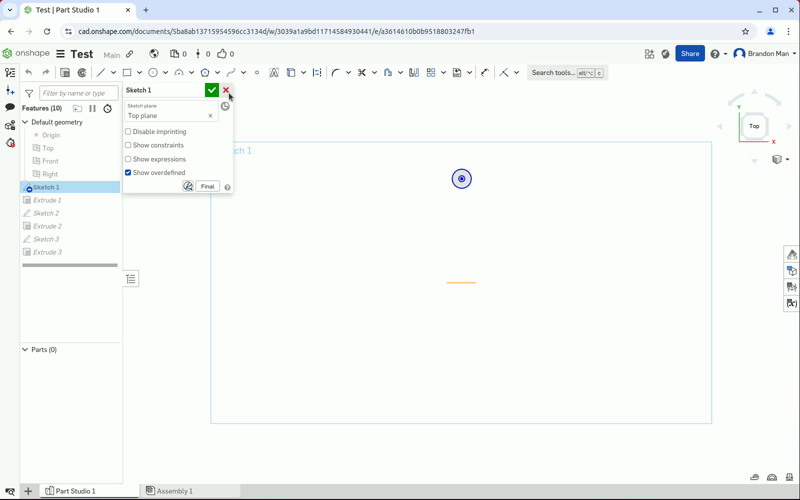
click(229, 92)
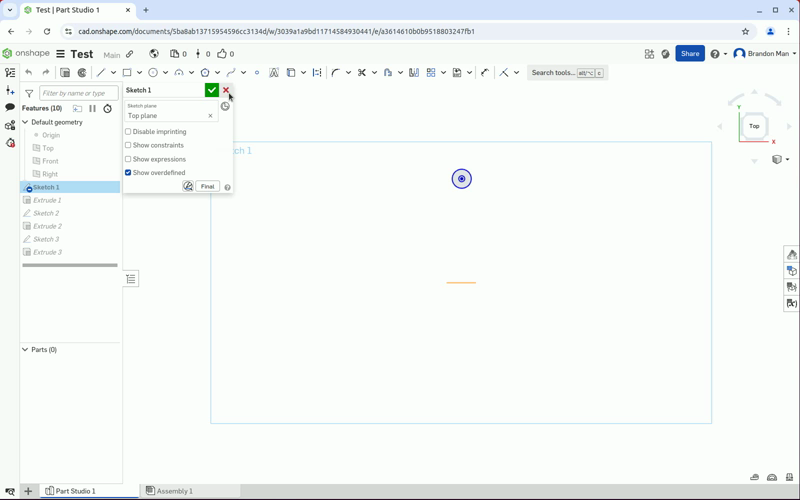
key(shift+s)
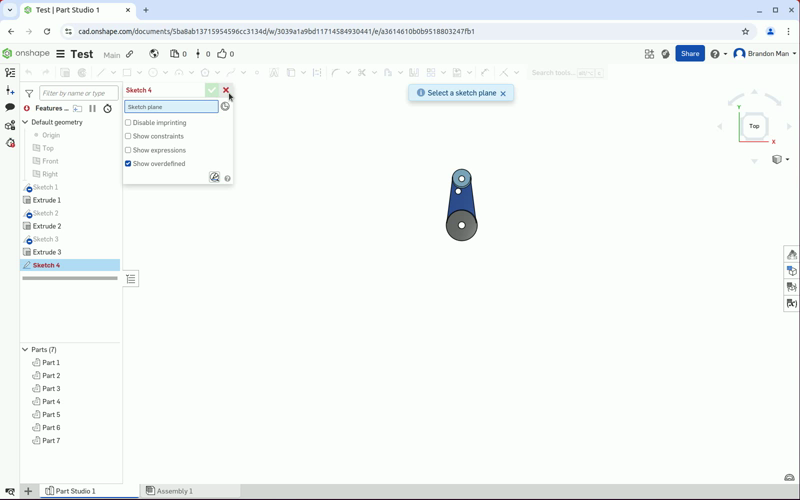
mouse_move(73, 150)
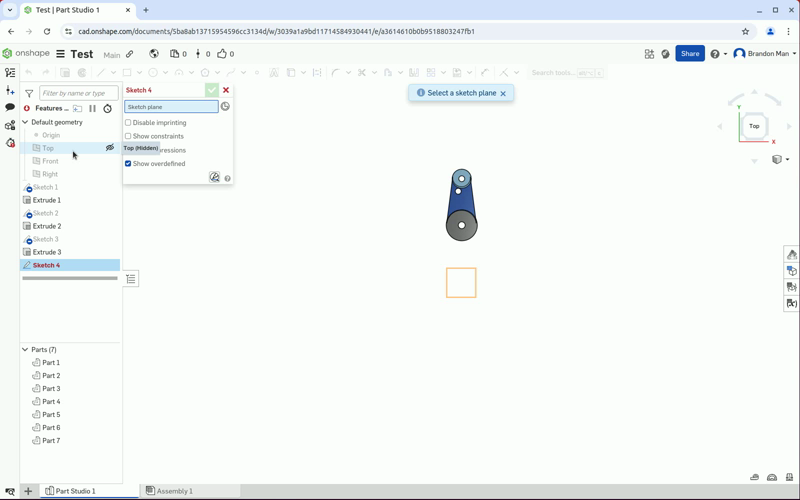
click(73, 150)
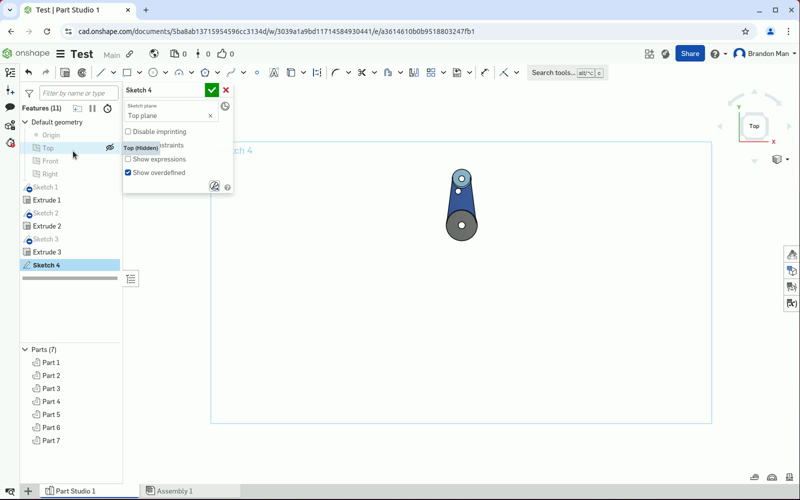
mouse_move(73, 352)
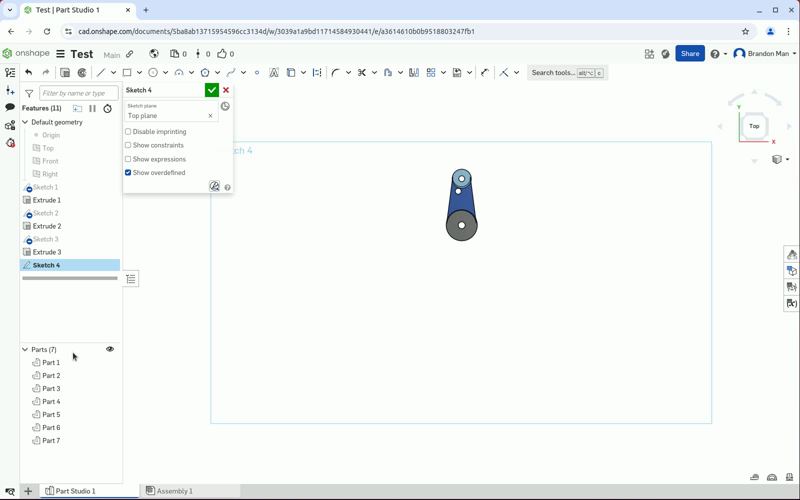
key(y)
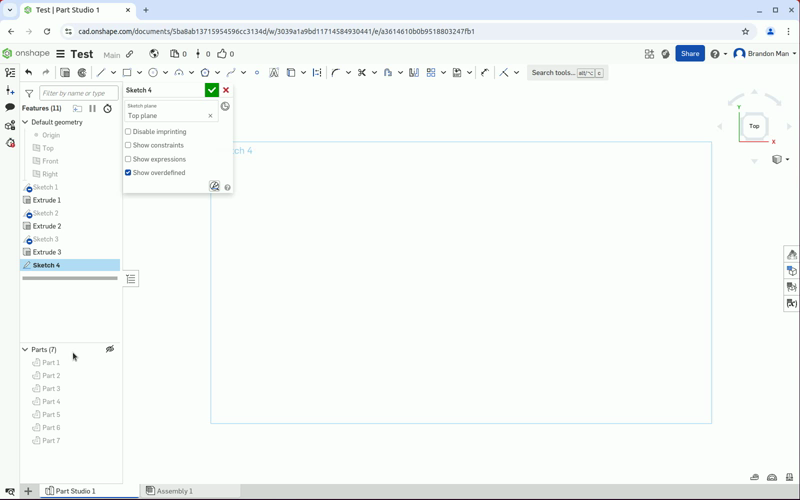
key(l)
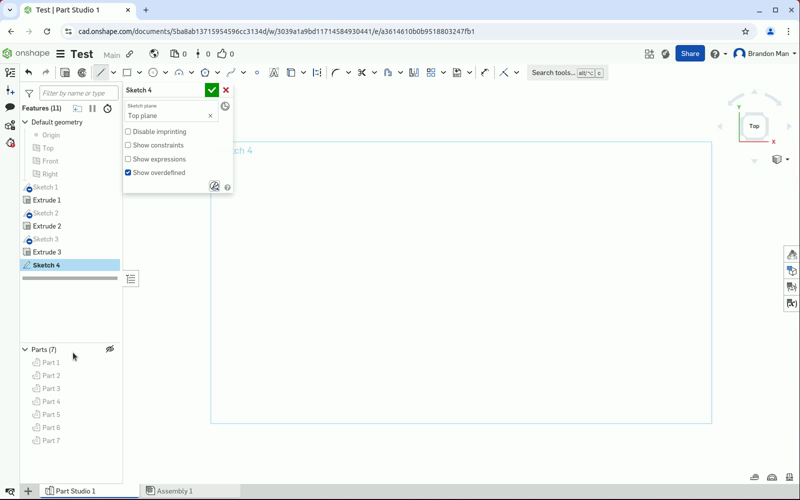
key_down(shift)
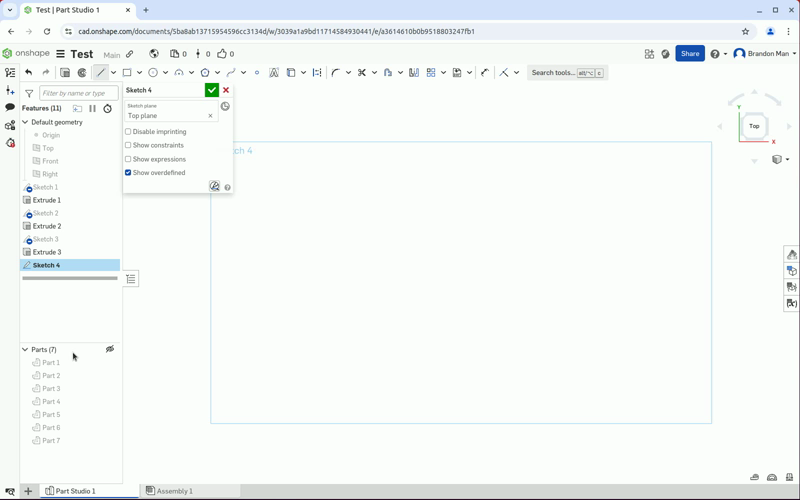
mouse_move(446, 226)
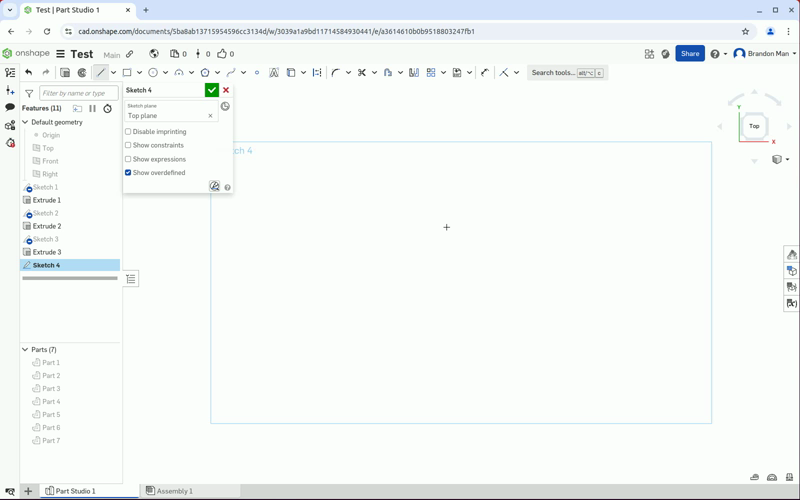
click(446, 226)
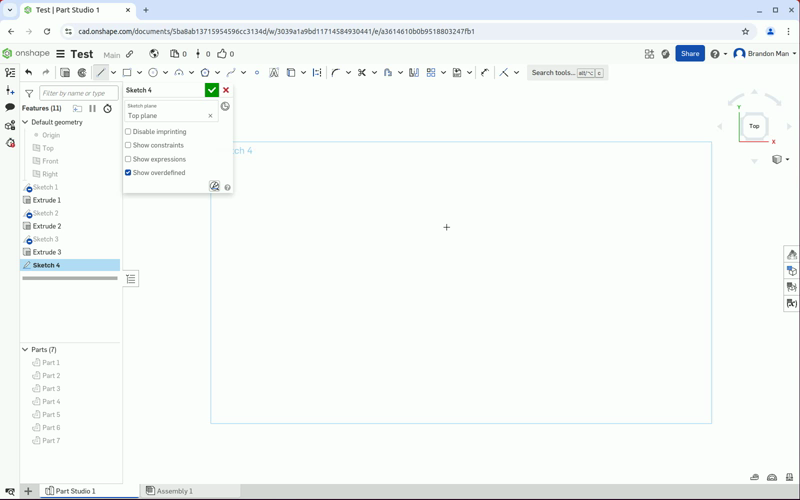
key_up(shift)
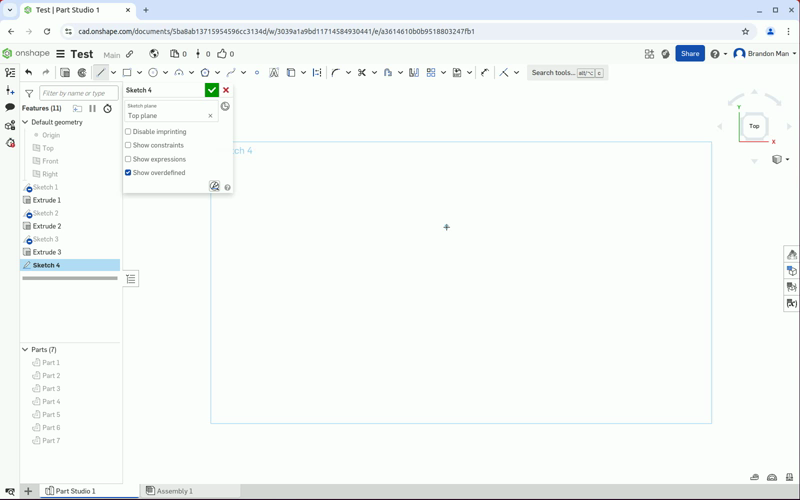
key_down(shift)
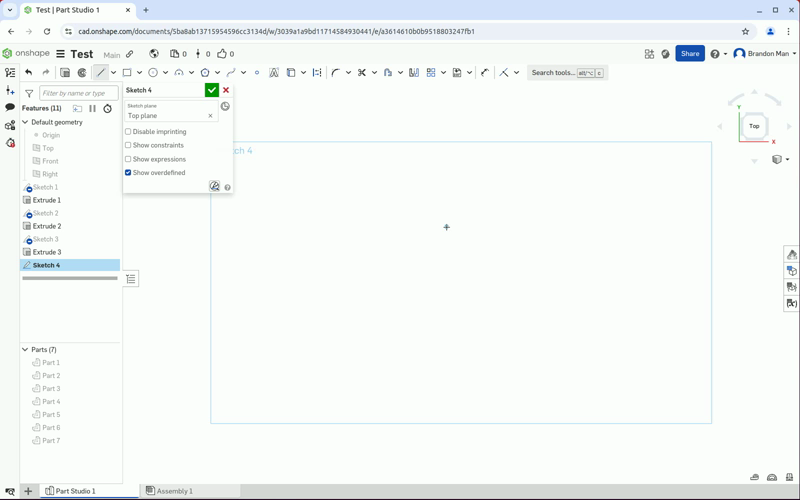
mouse_move(476, 226)
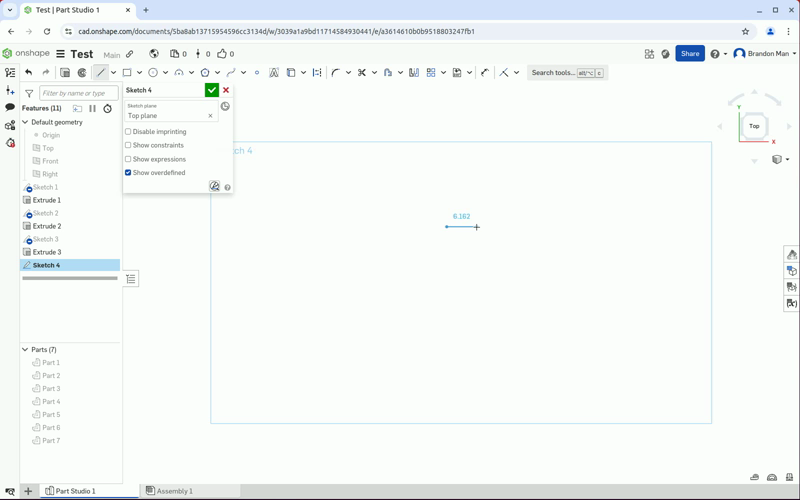
mouse_move(452, 284)
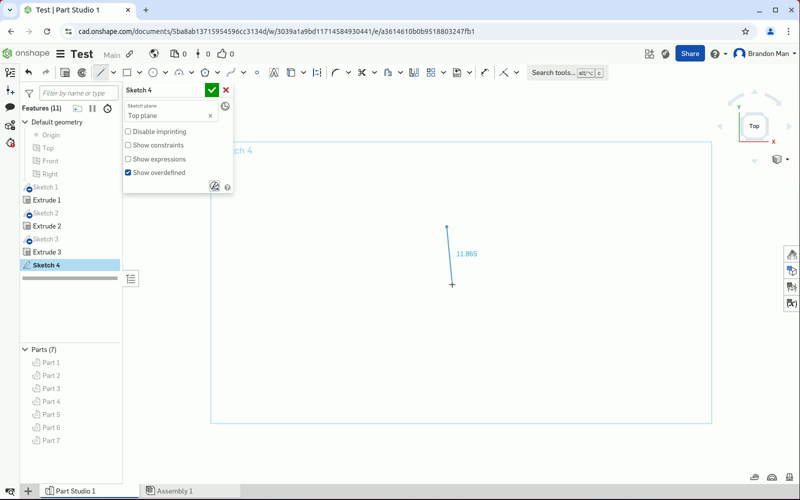
click(452, 284)
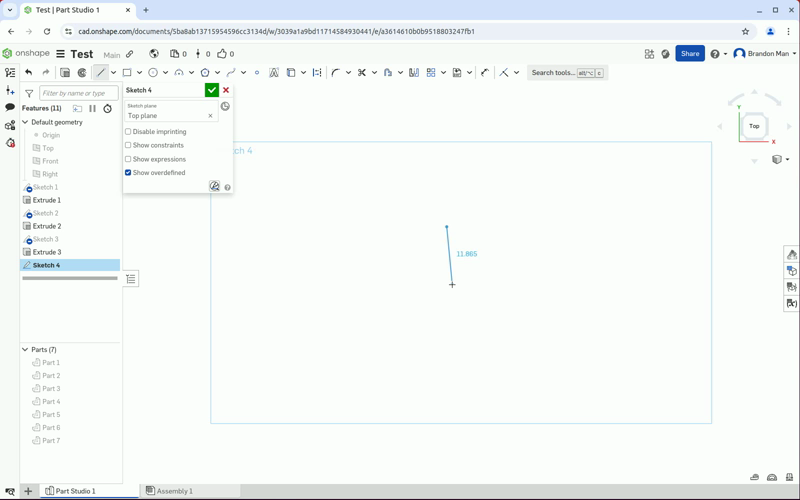
key_up(shift)
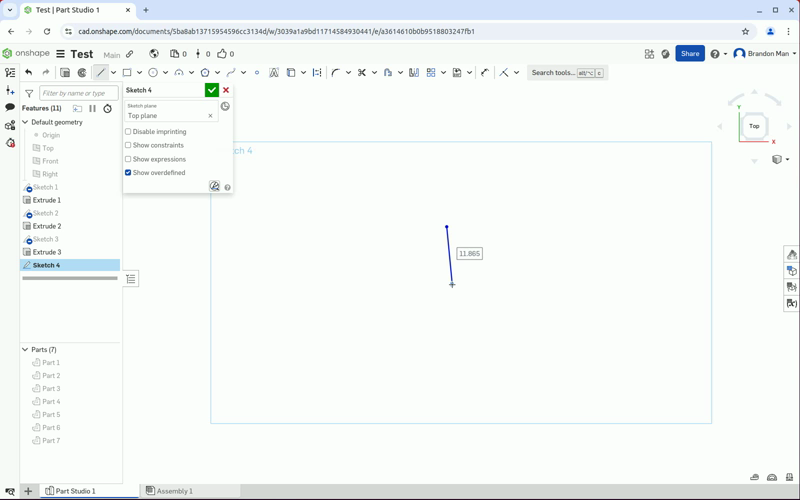
key(esc)
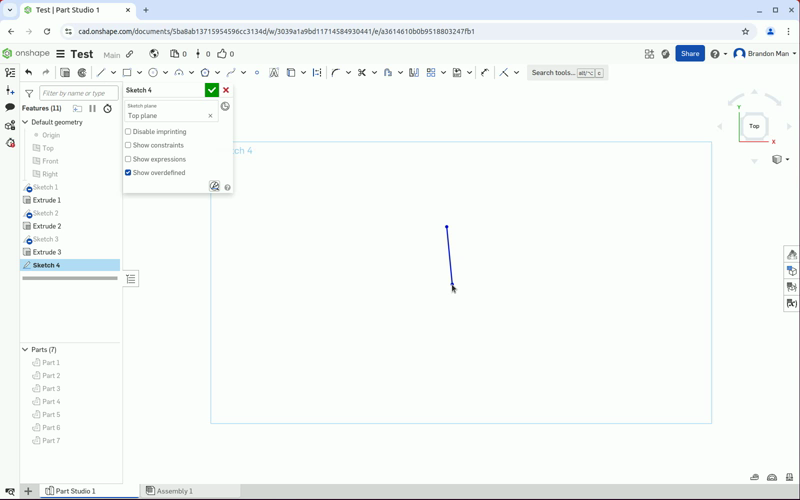
key(a)
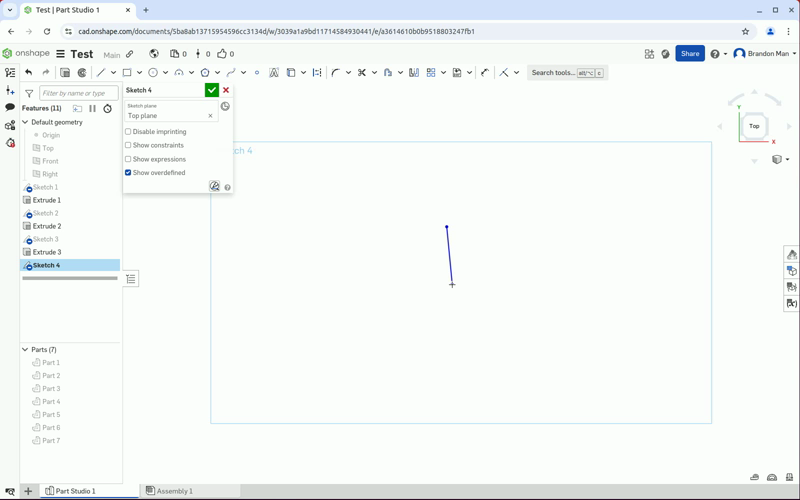
mouse_move(452, 284)
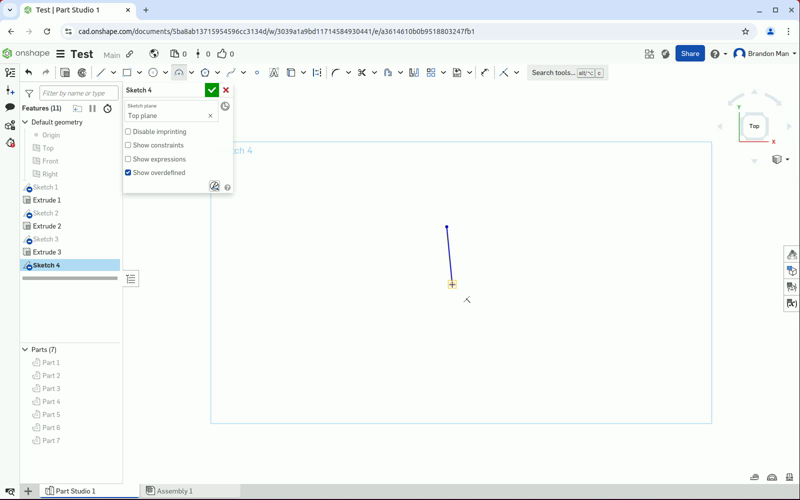
click(452, 284)
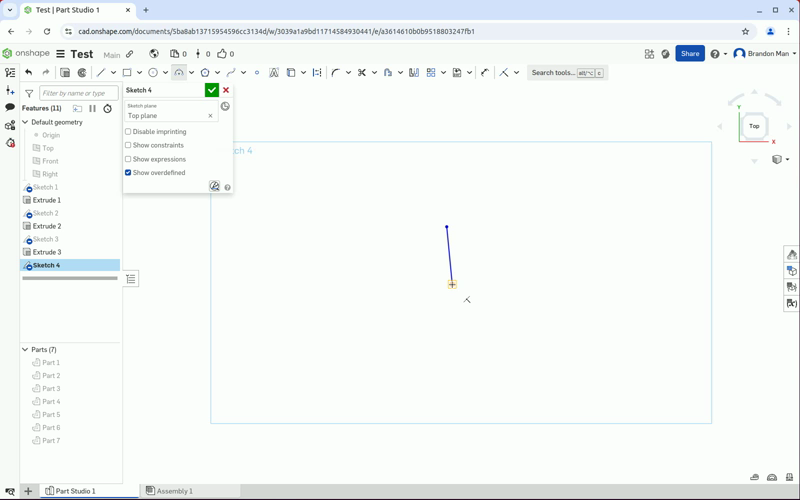
key_down(shift)
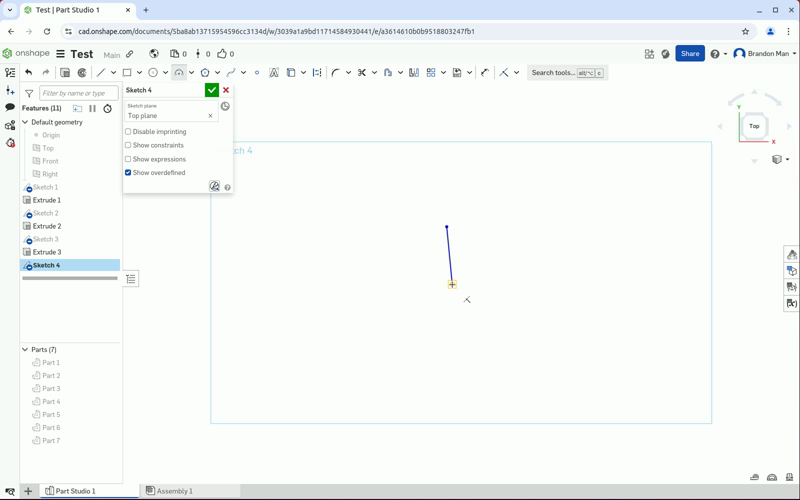
mouse_move(461, 291)
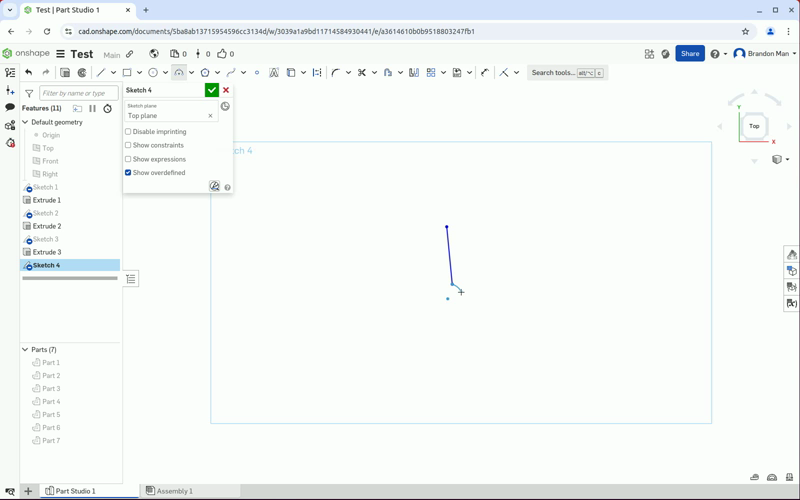
click(461, 291)
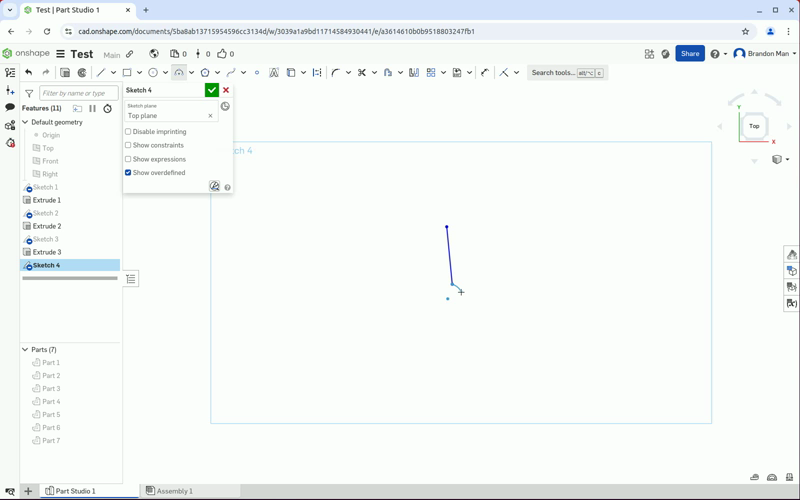
mouse_move(466, 276)
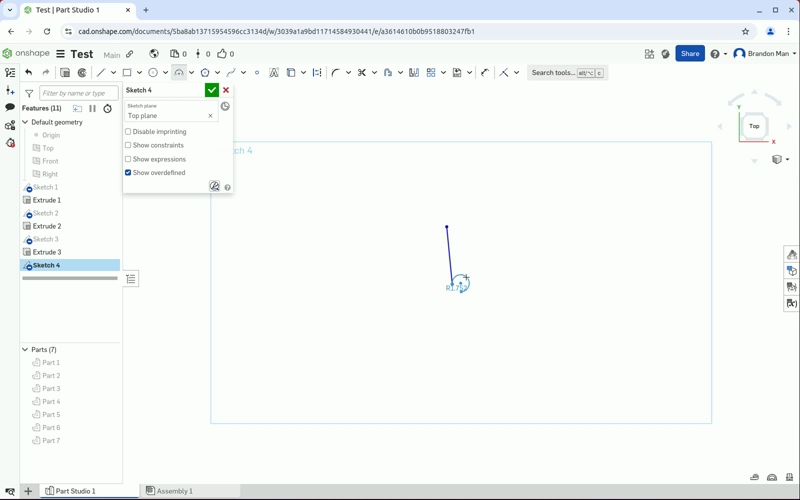
click(466, 276)
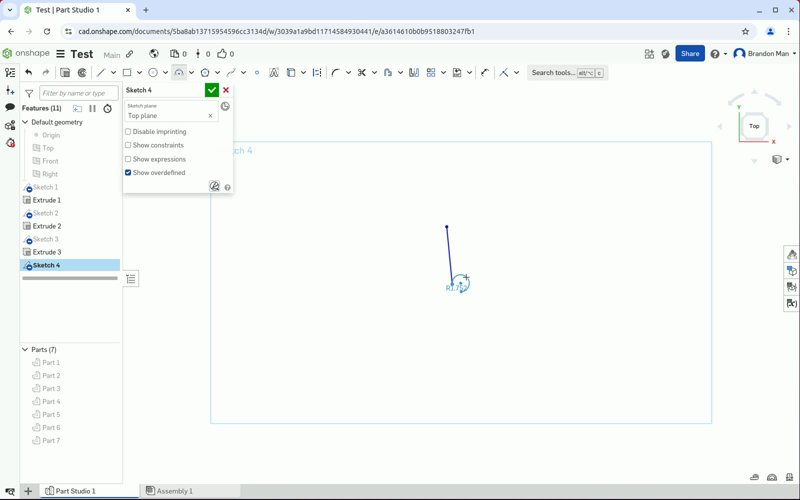
key_up(shift)
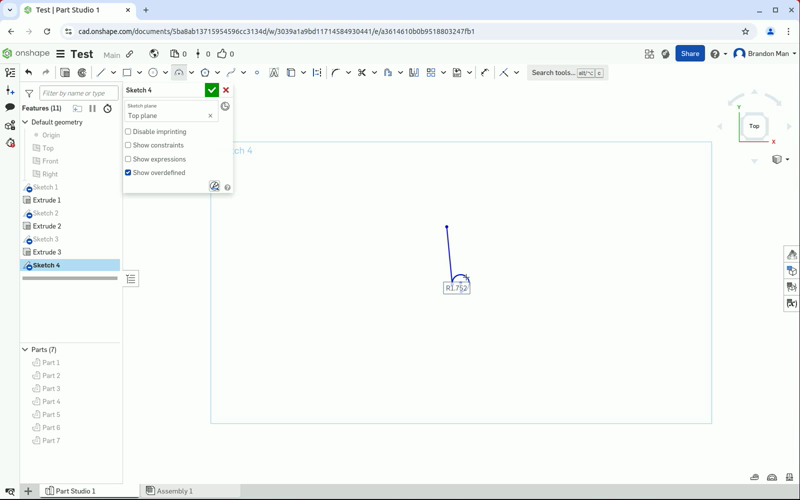
key(esc)
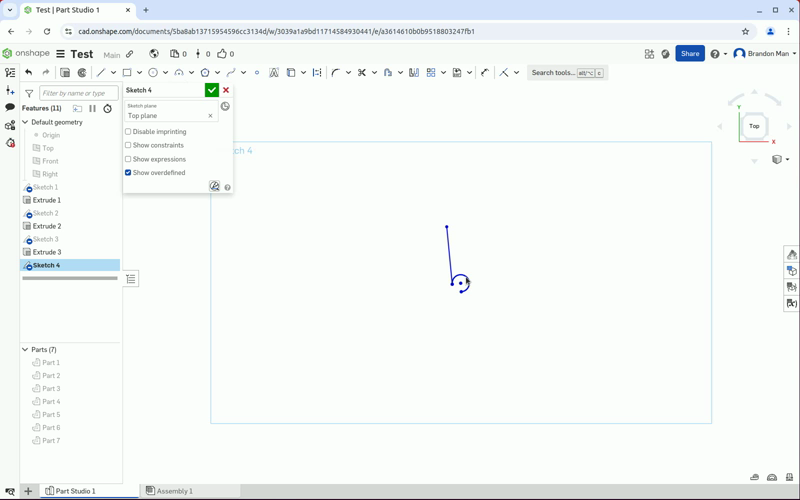
key(l)
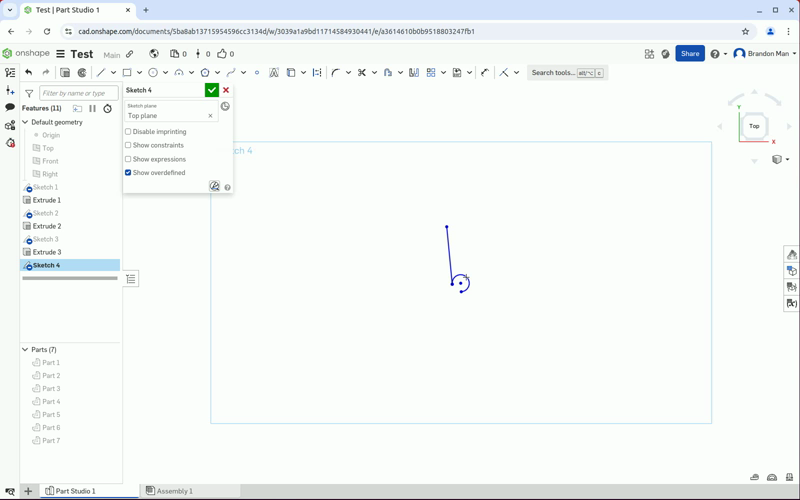
mouse_move(461, 291)
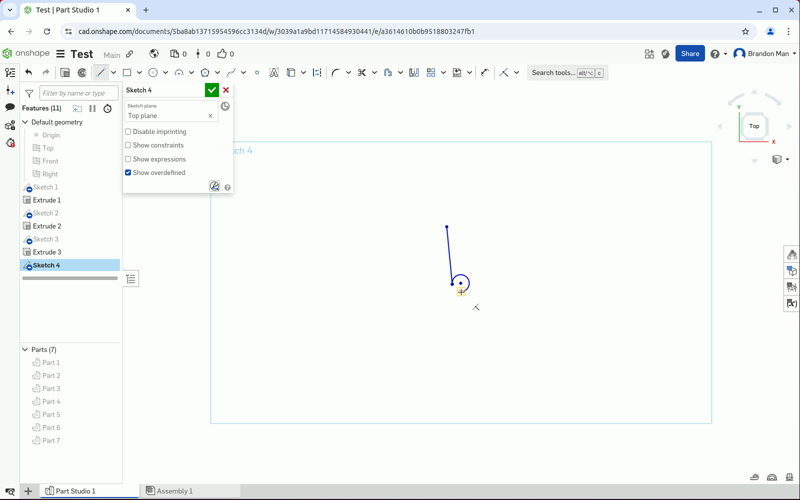
click(461, 291)
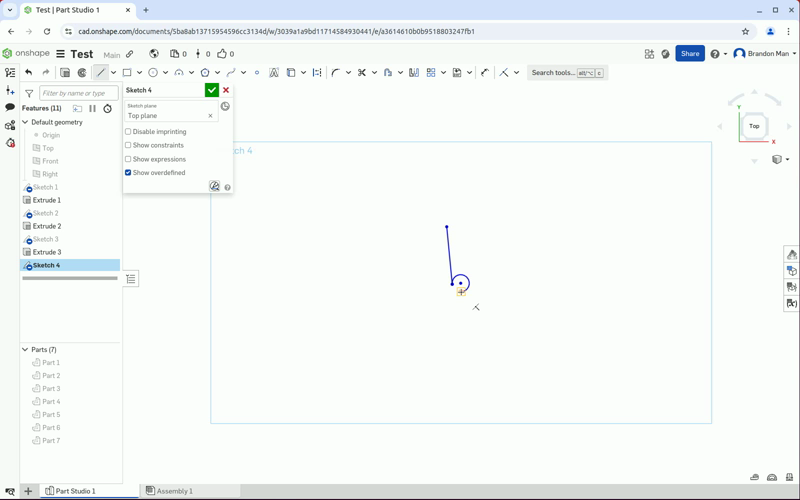
key_down(shift)
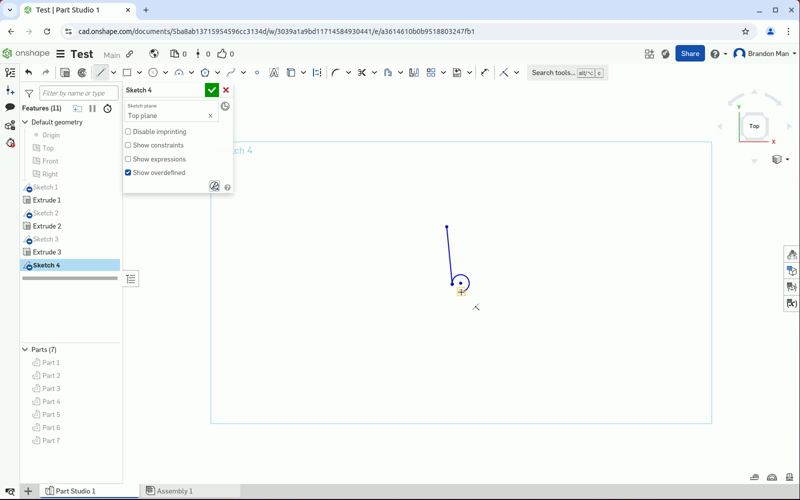
mouse_move(491, 291)
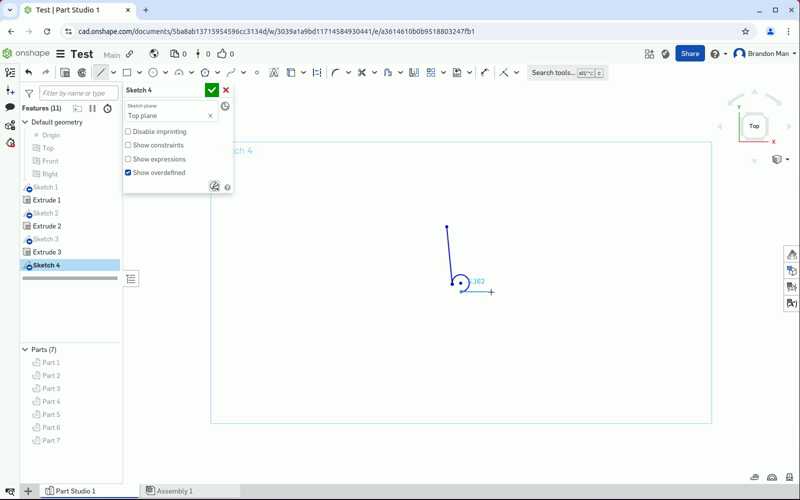
mouse_move(502, 290)
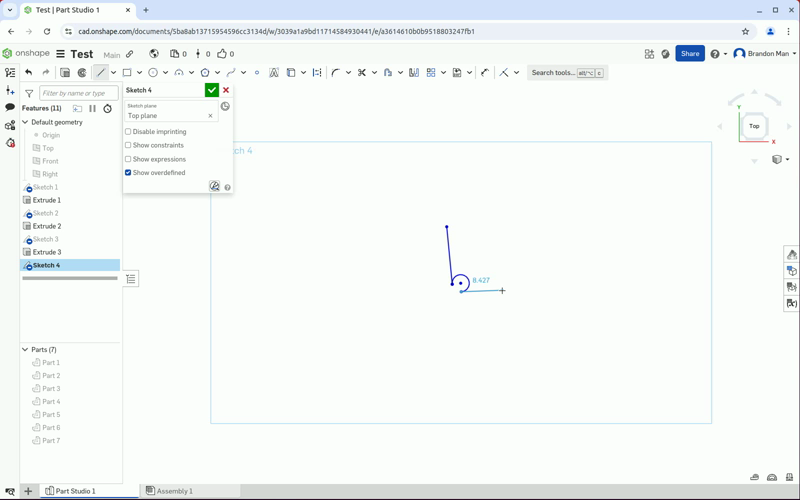
click(502, 290)
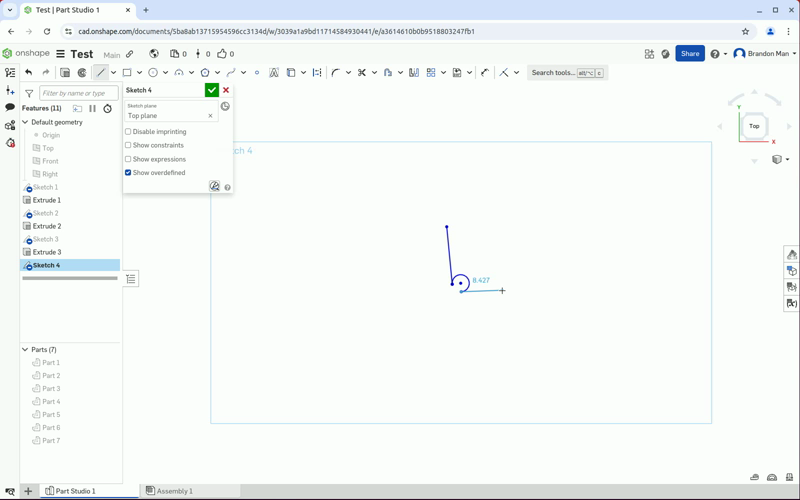
key_up(shift)
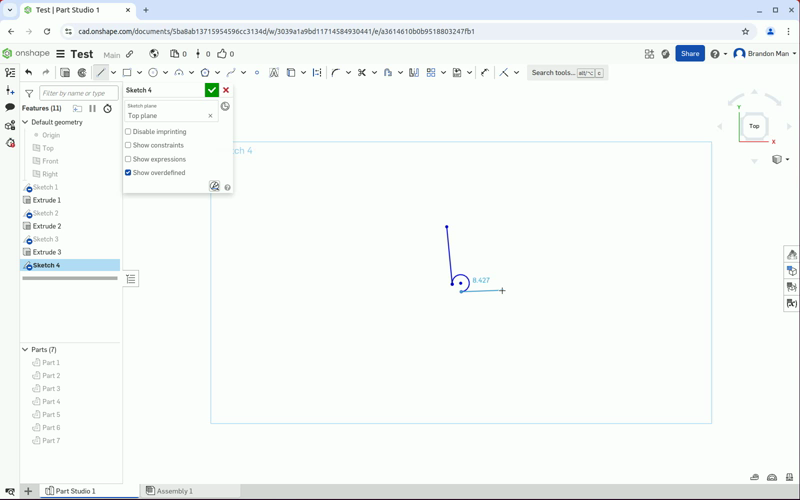
key(esc)
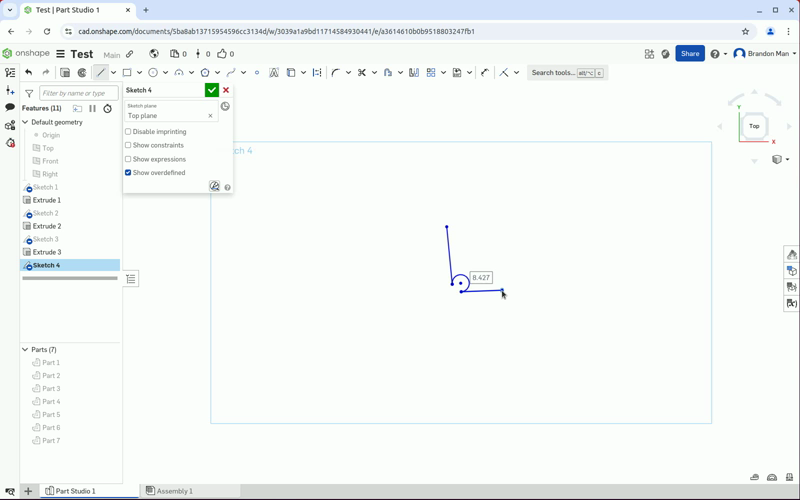
key(a)
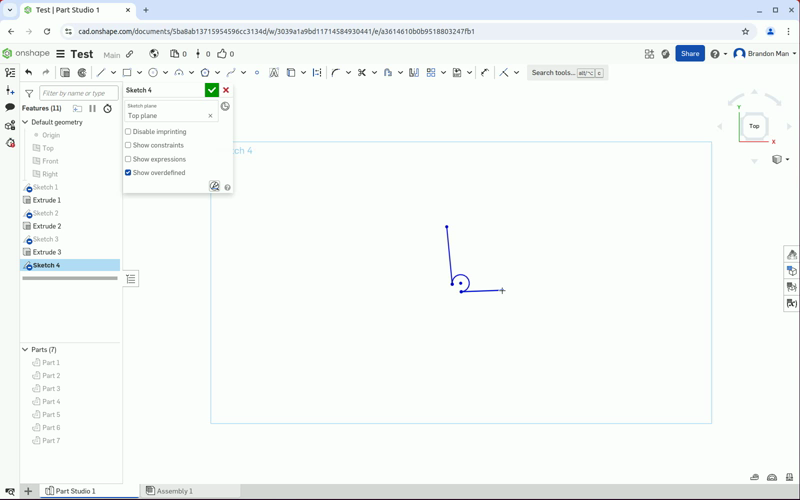
mouse_move(502, 290)
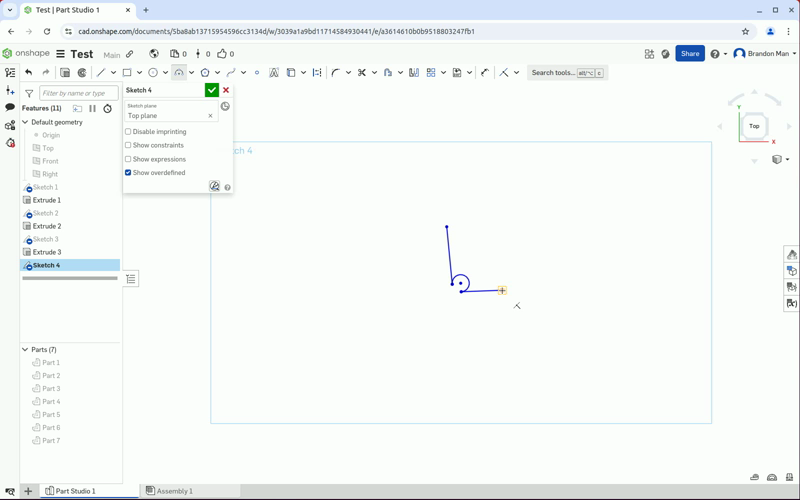
click(502, 290)
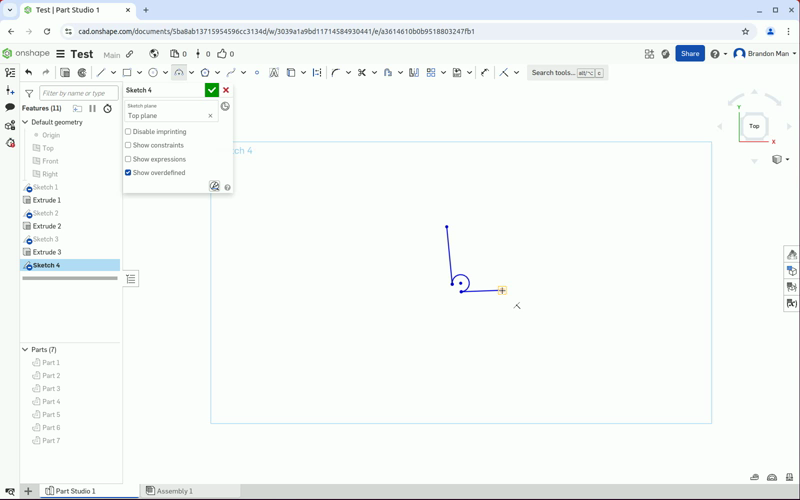
key_down(shift)
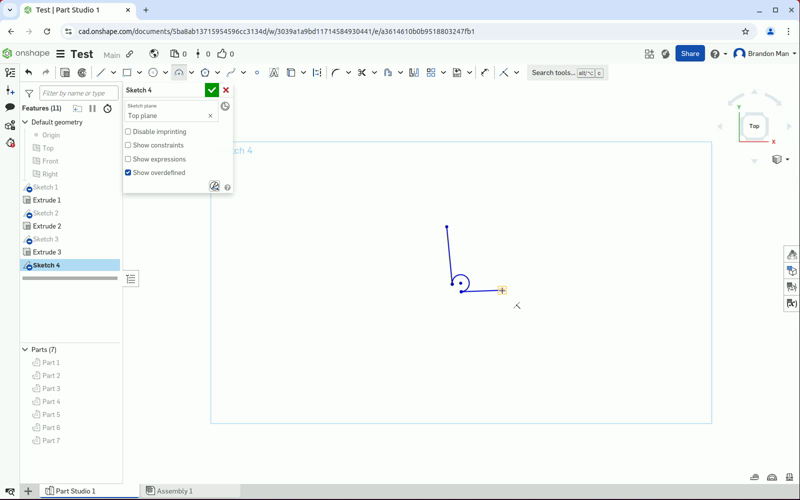
mouse_move(502, 276)
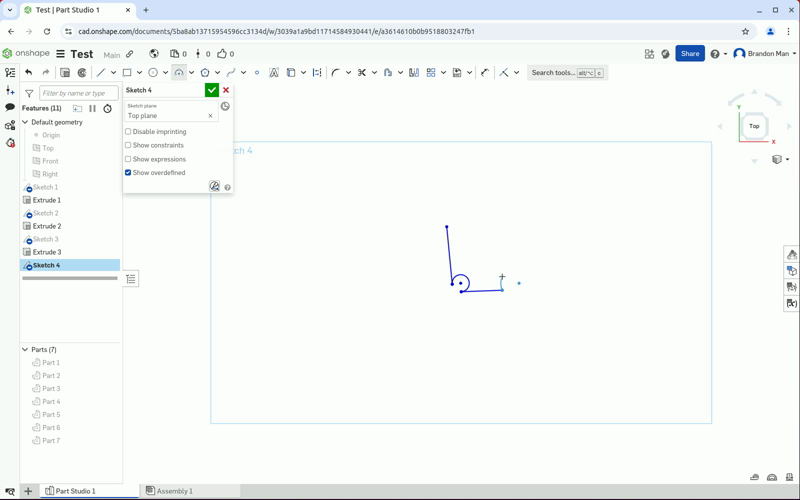
click(502, 276)
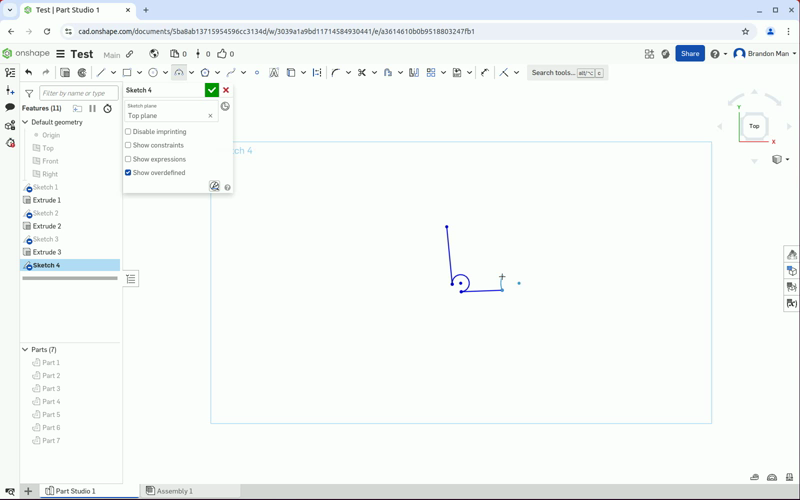
mouse_move(494, 282)
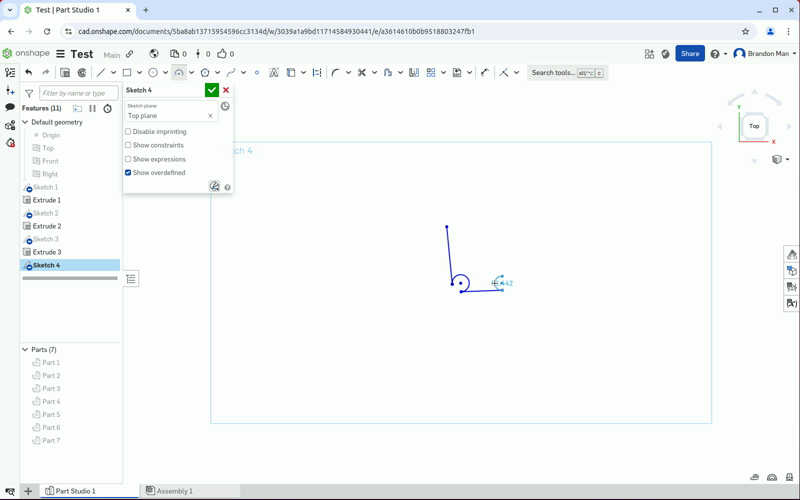
click(494, 282)
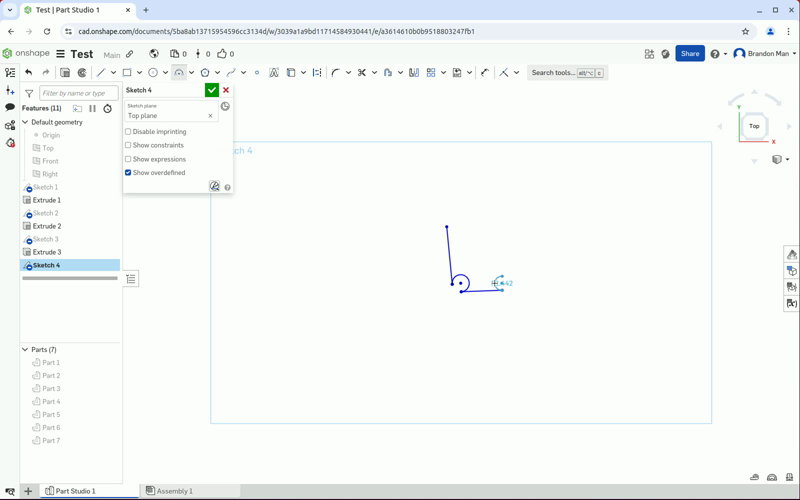
key_up(shift)
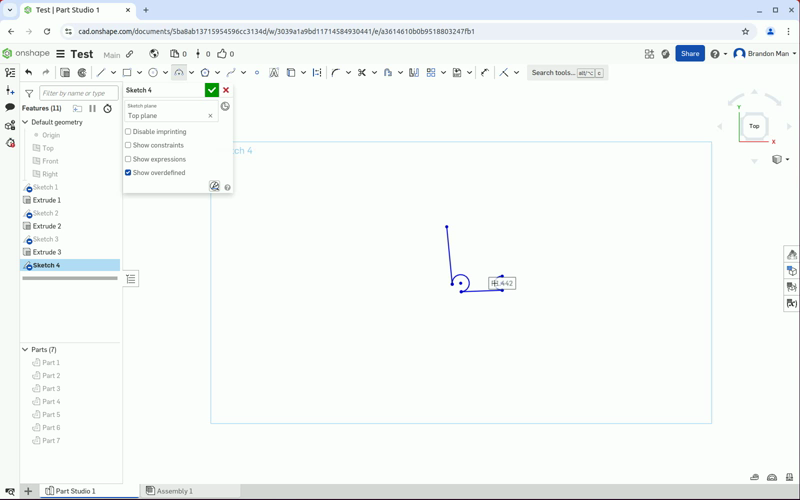
key(esc)
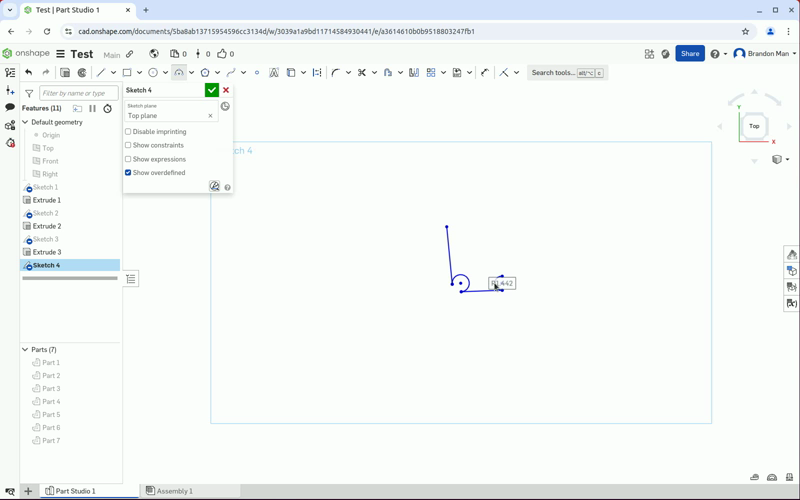
key(l)
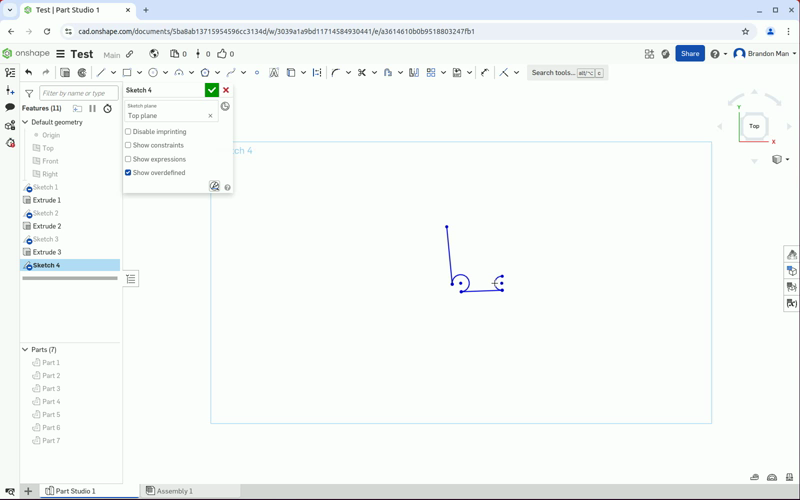
mouse_move(502, 276)
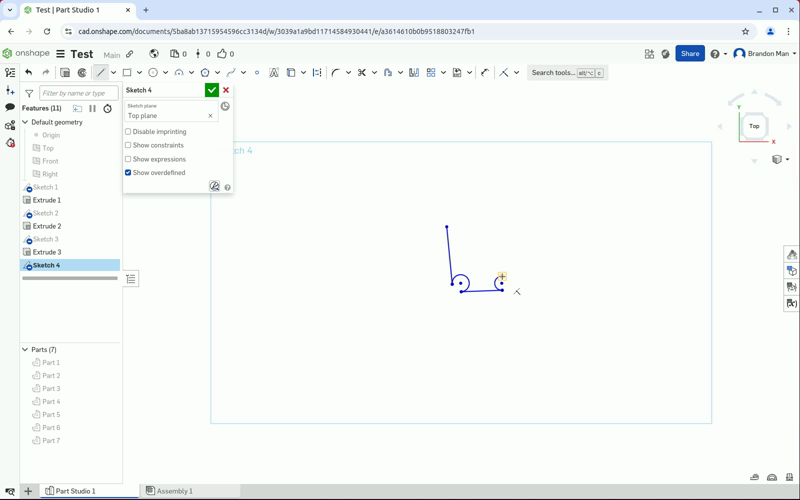
click(502, 276)
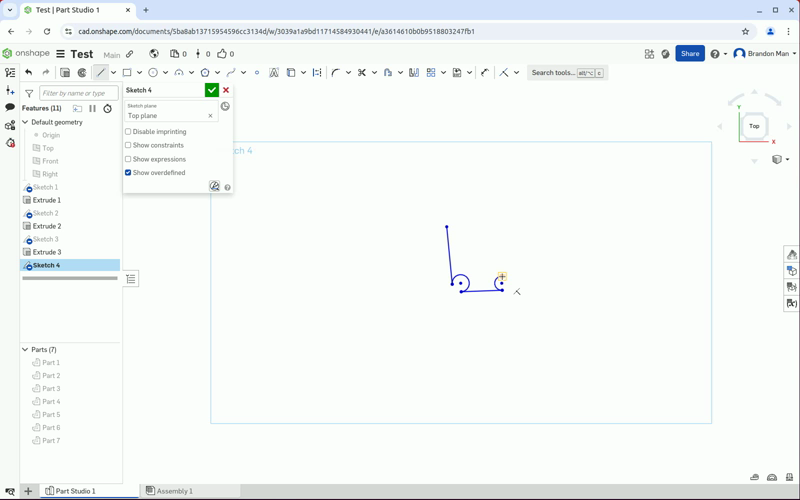
key_down(shift)
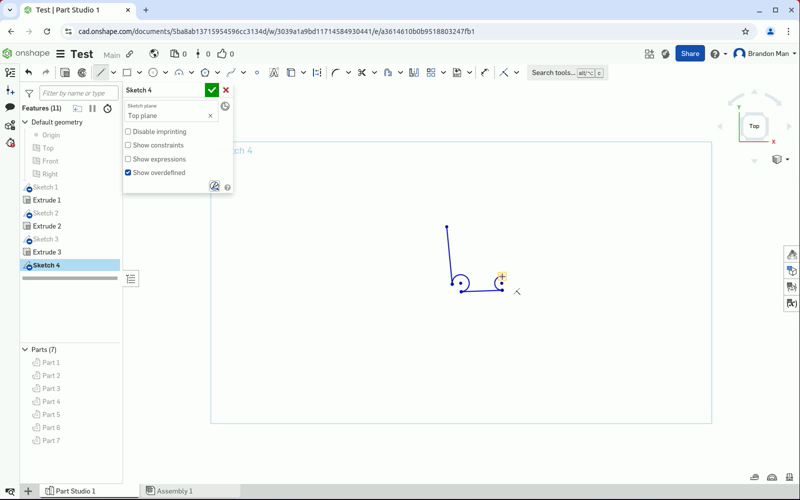
mouse_move(532, 276)
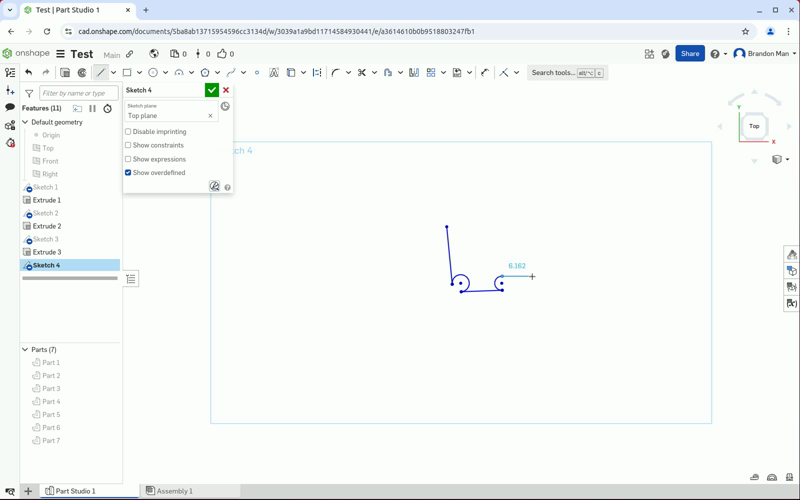
mouse_move(478, 275)
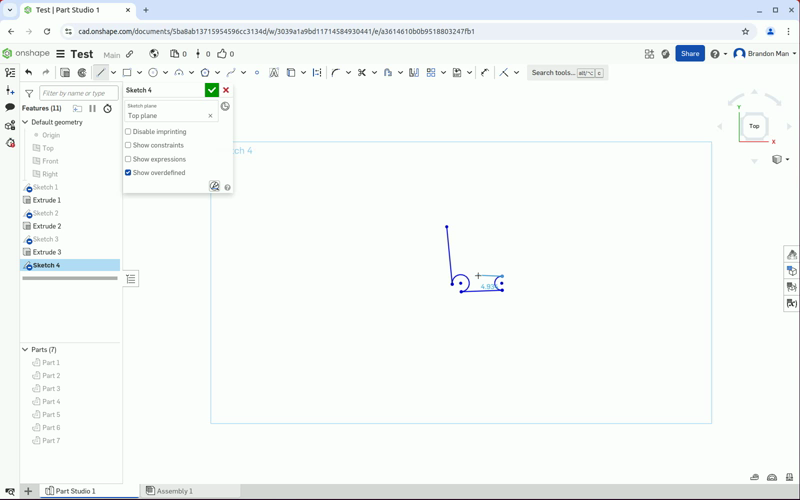
click(478, 275)
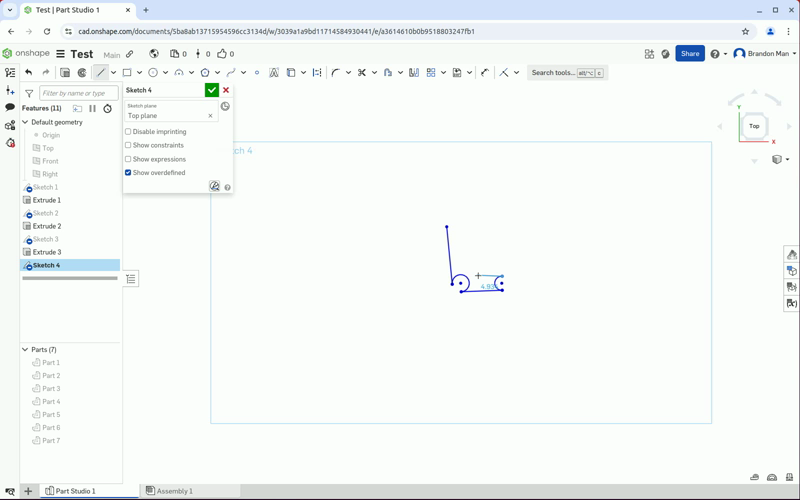
key_up(shift)
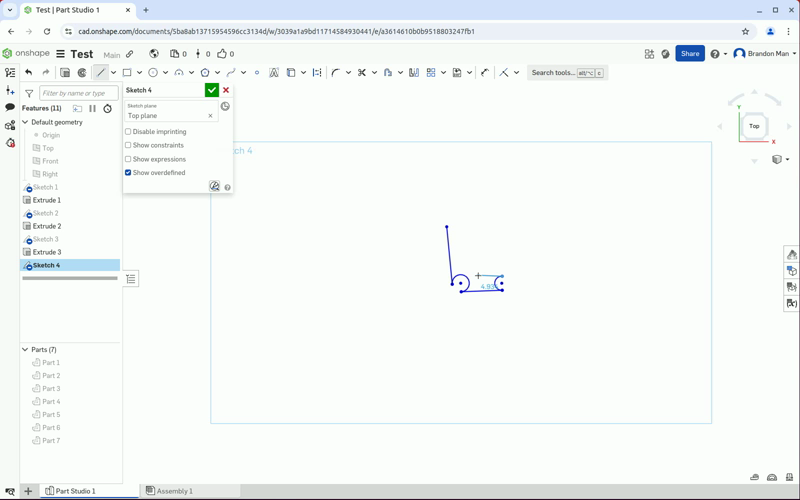
key(esc)
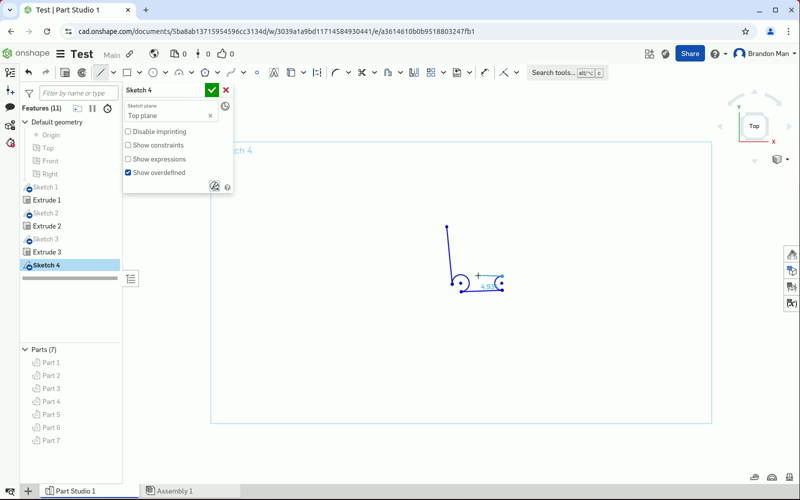
key(a)
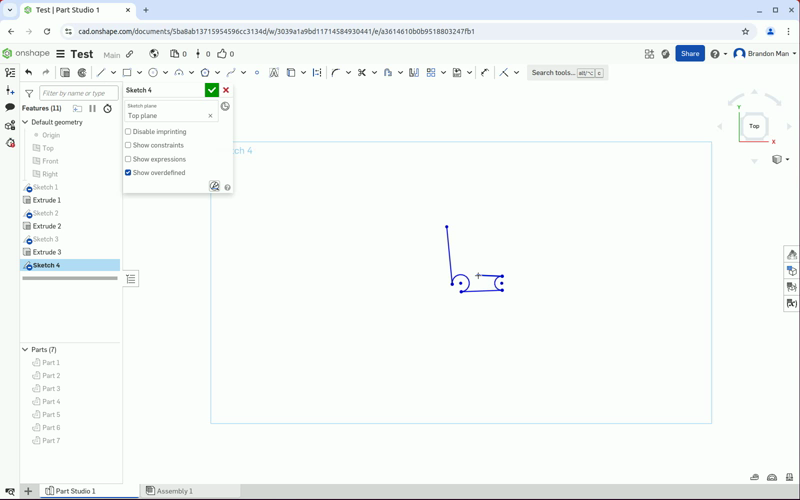
mouse_move(478, 275)
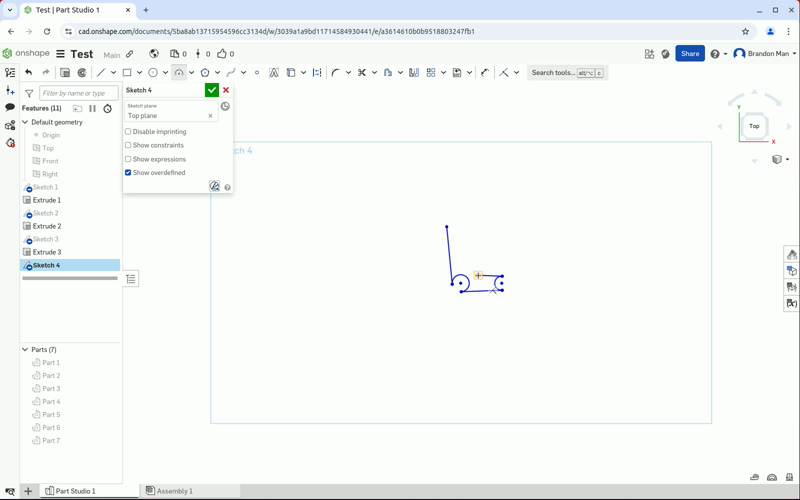
click(478, 275)
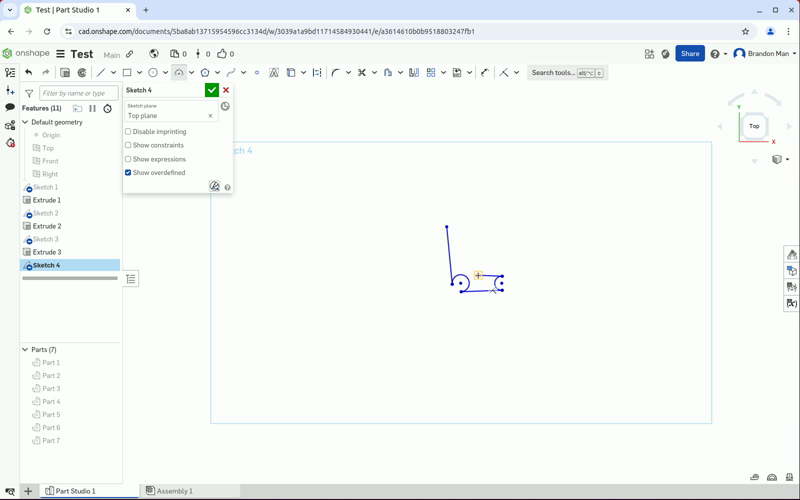
key_down(shift)
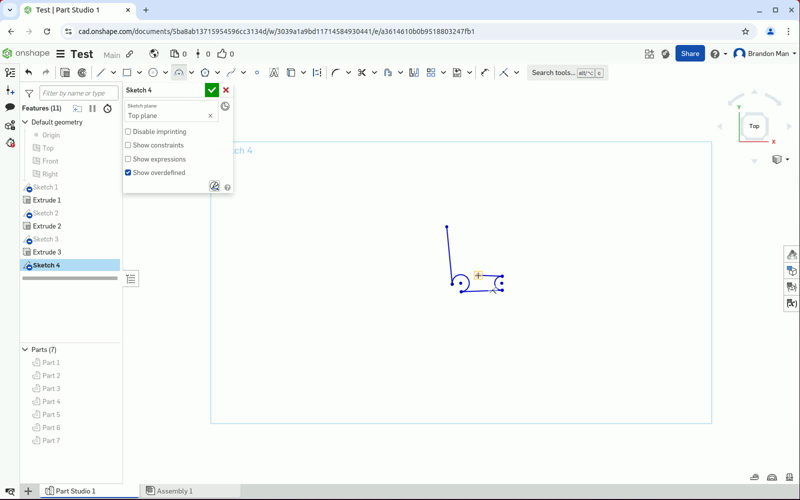
mouse_move(471, 267)
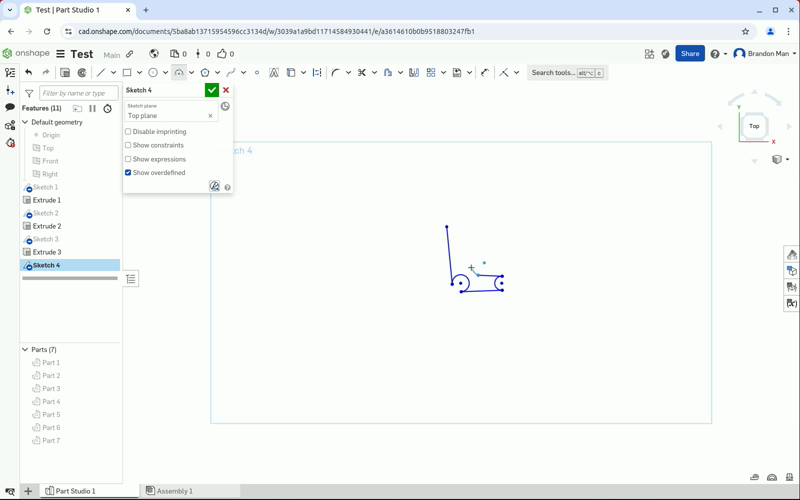
click(471, 267)
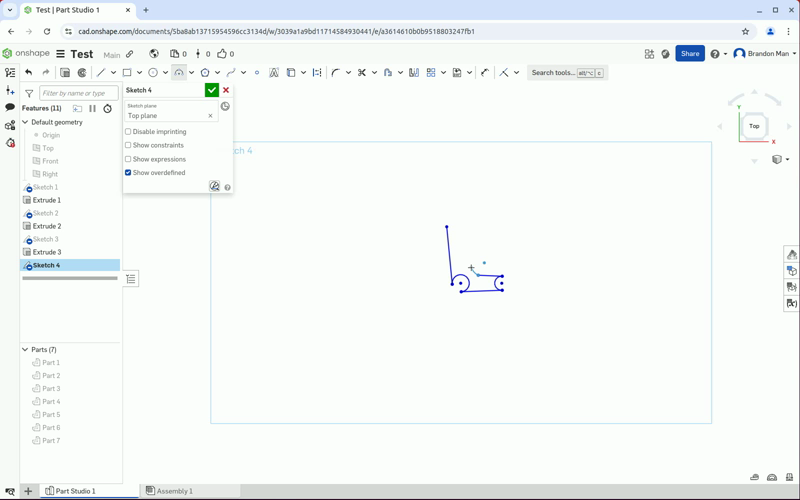
mouse_move(472, 272)
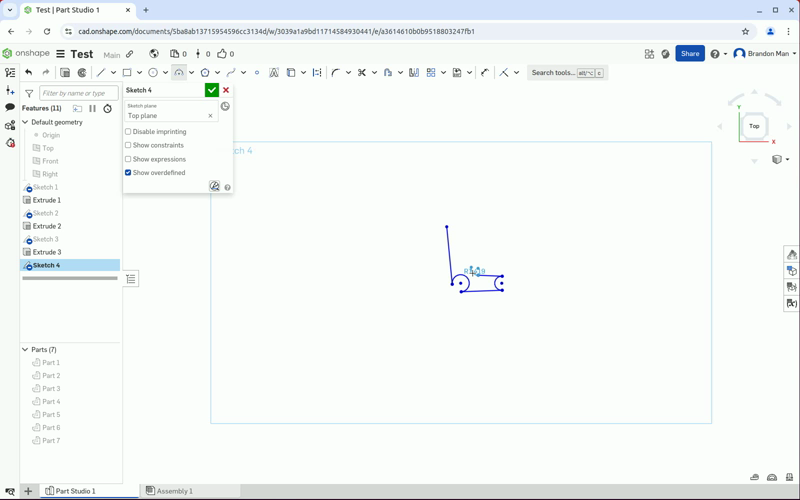
click(472, 272)
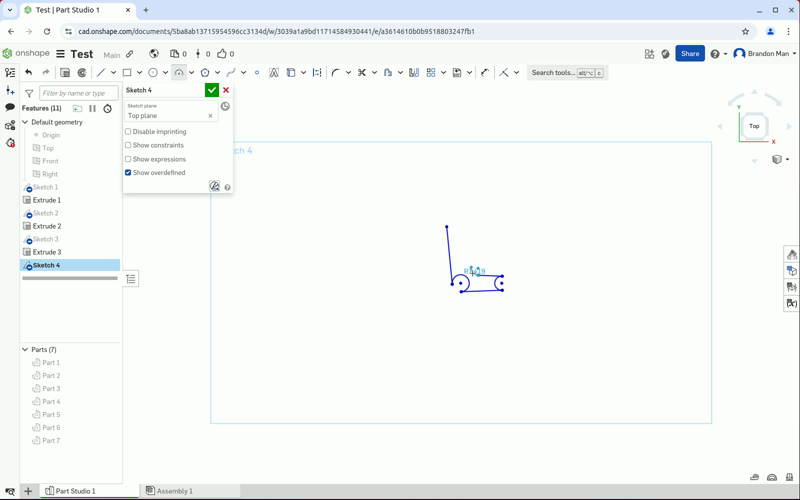
key_up(shift)
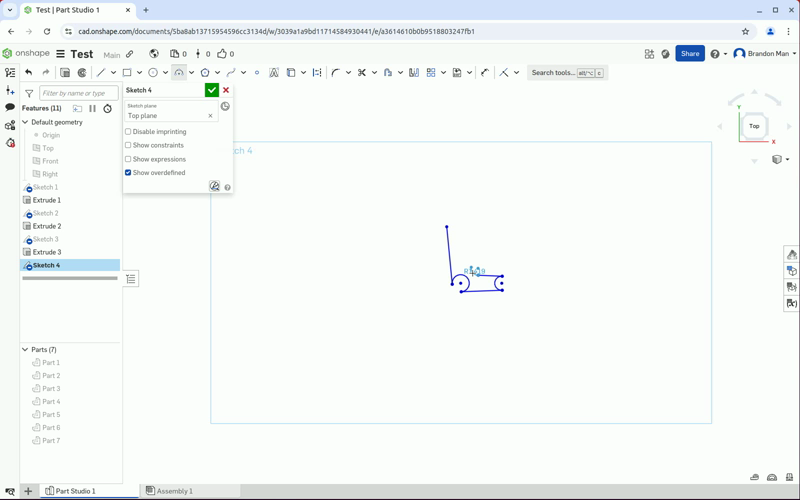
key(esc)
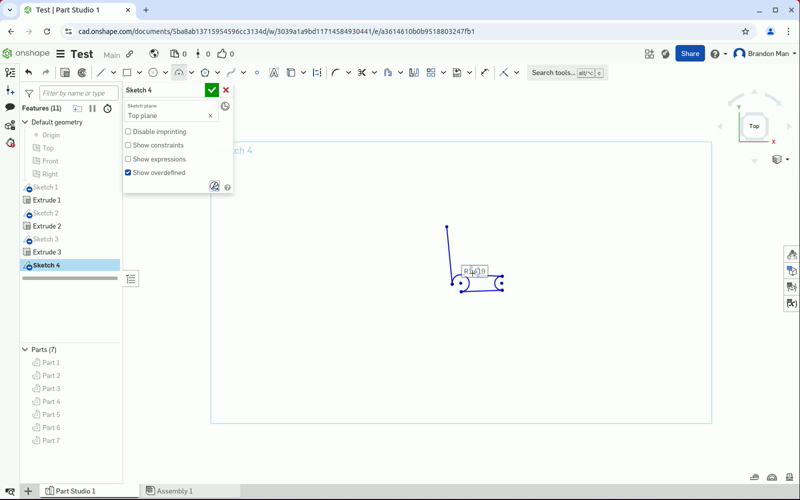
key(l)
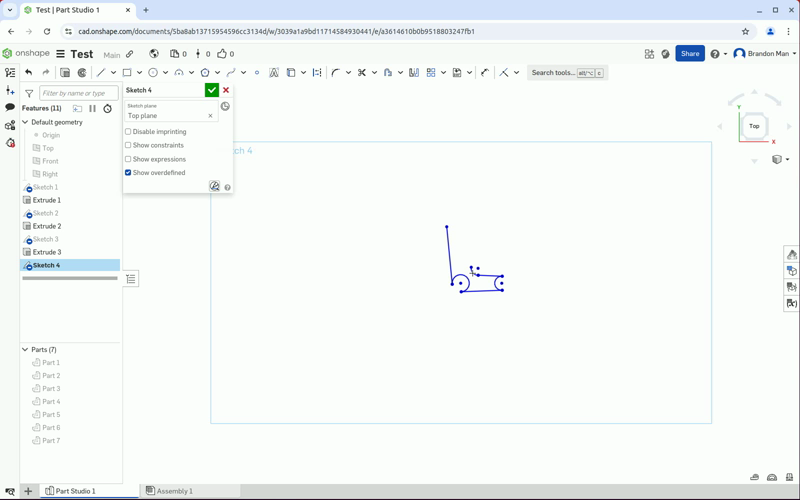
mouse_move(471, 267)
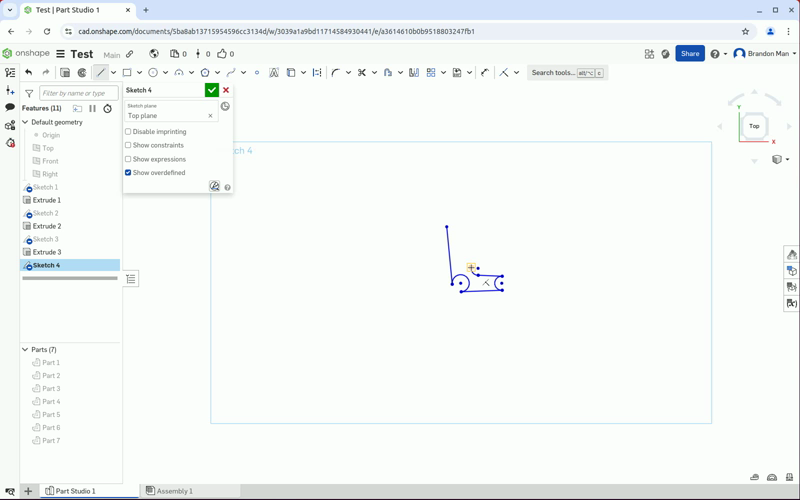
click(471, 267)
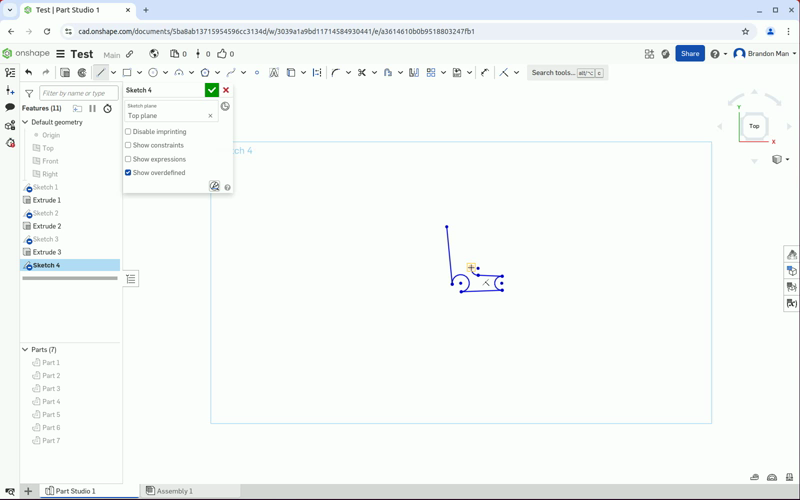
key_down(shift)
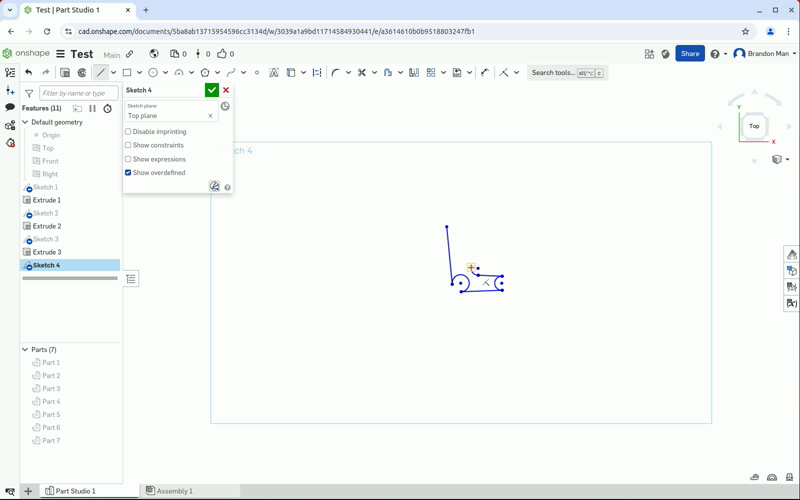
mouse_move(501, 267)
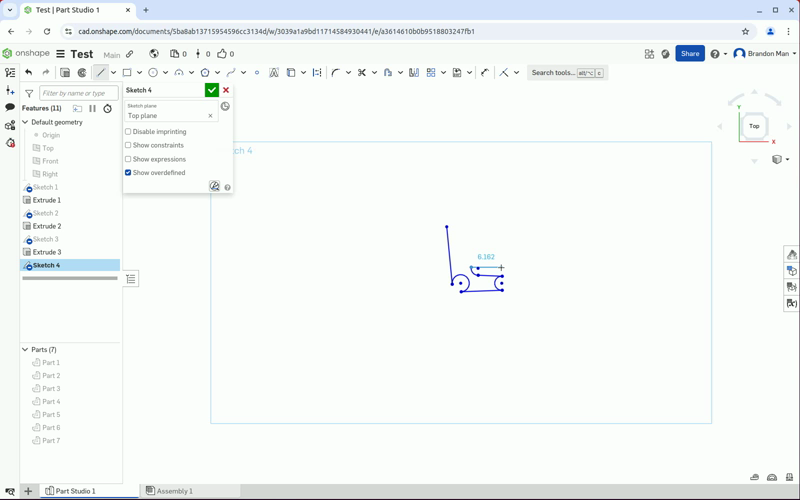
mouse_move(475, 226)
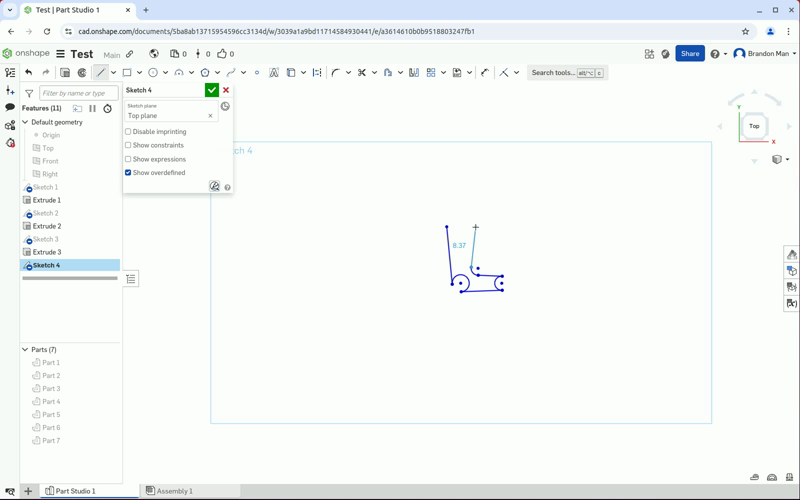
click(475, 226)
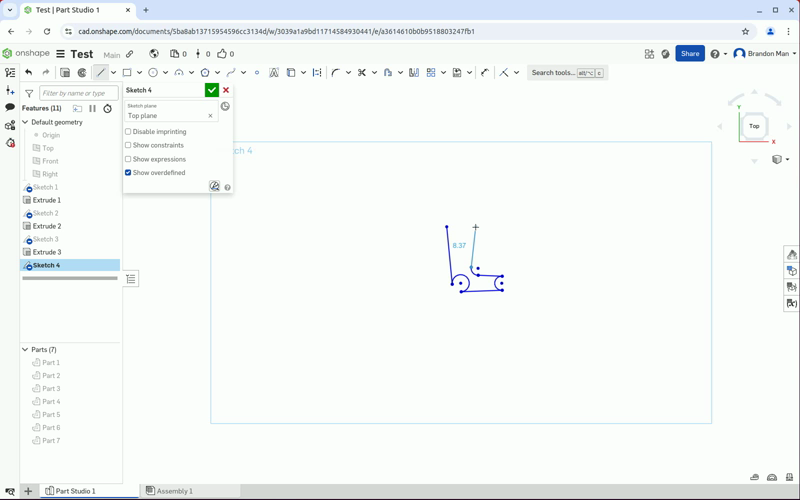
key_up(shift)
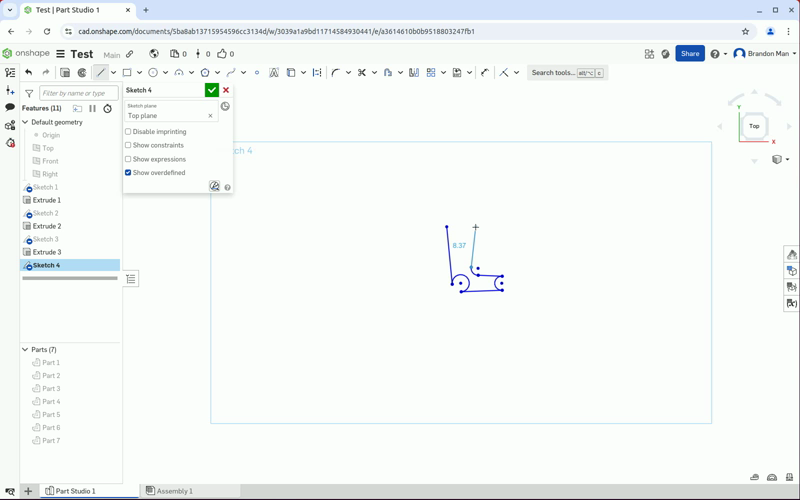
key(esc)
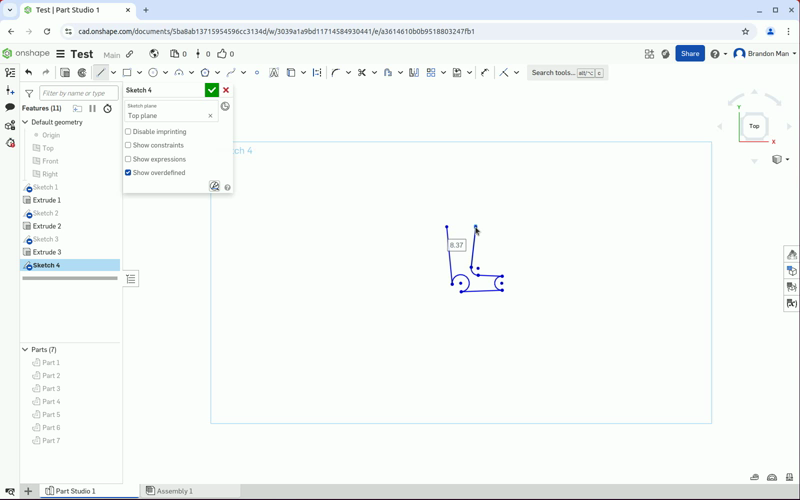
key(a)
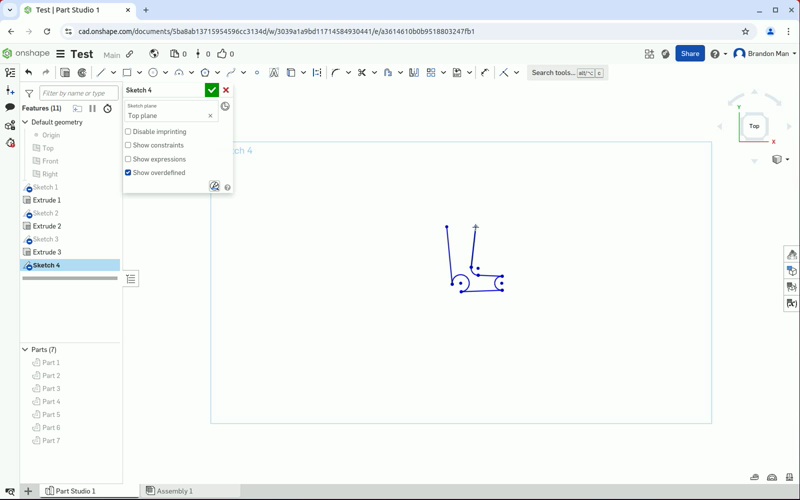
mouse_move(475, 226)
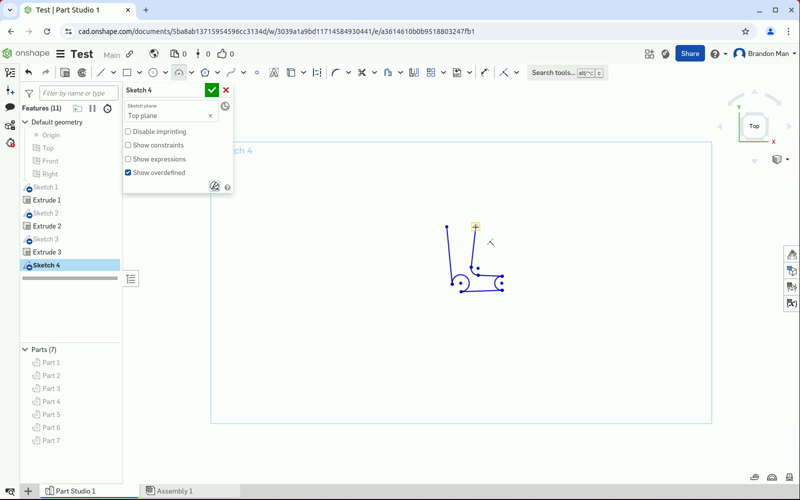
click(475, 226)
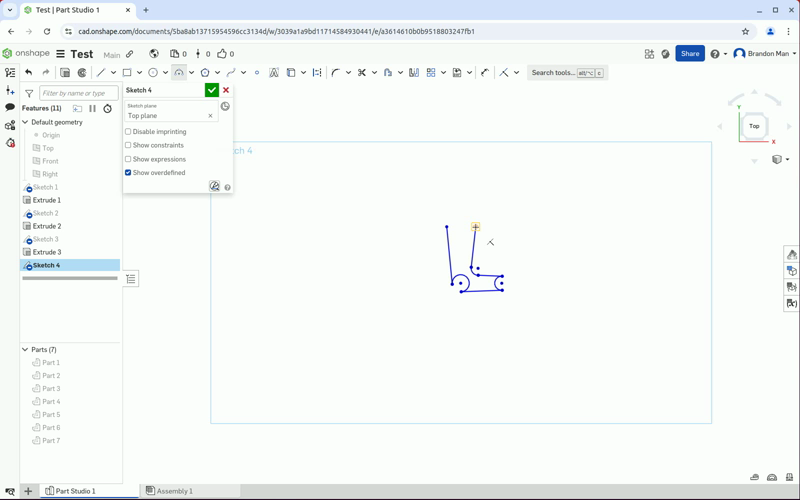
mouse_move(446, 226)
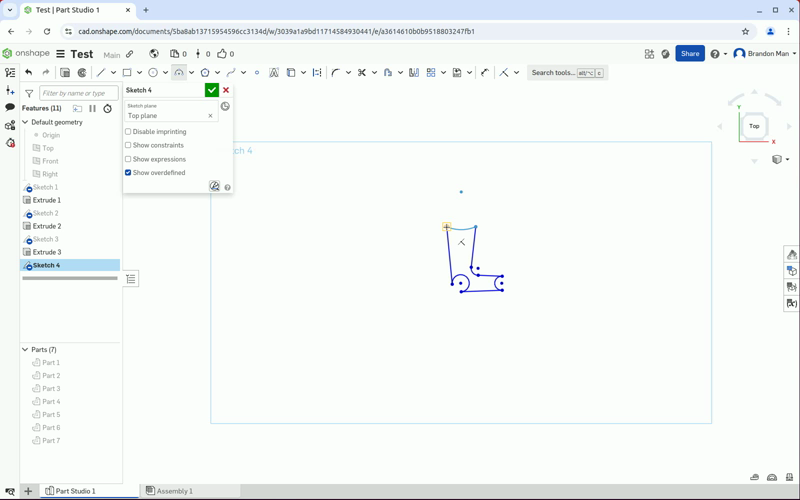
click(446, 226)
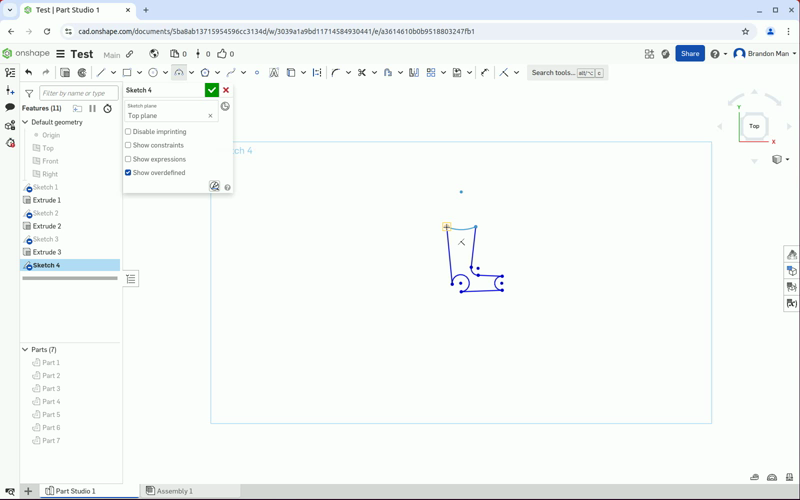
key_down(shift)
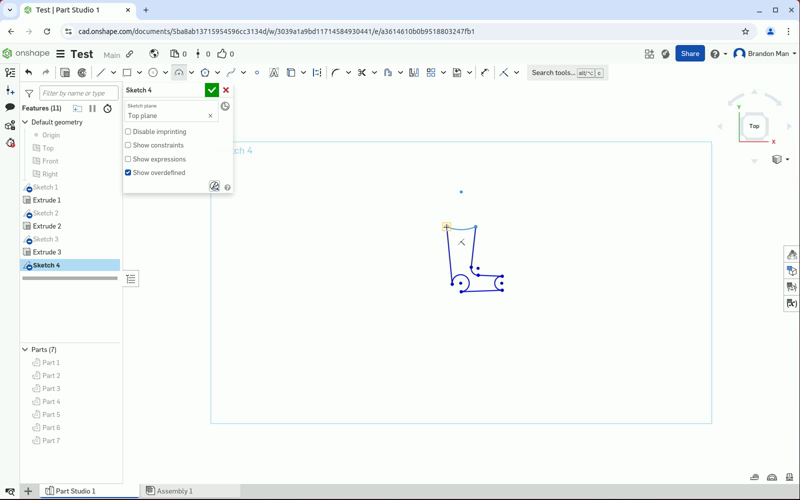
mouse_move(461, 239)
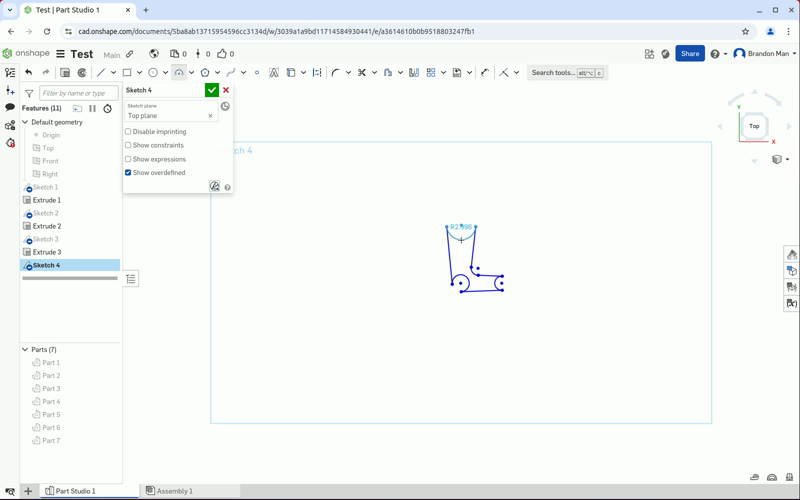
click(461, 239)
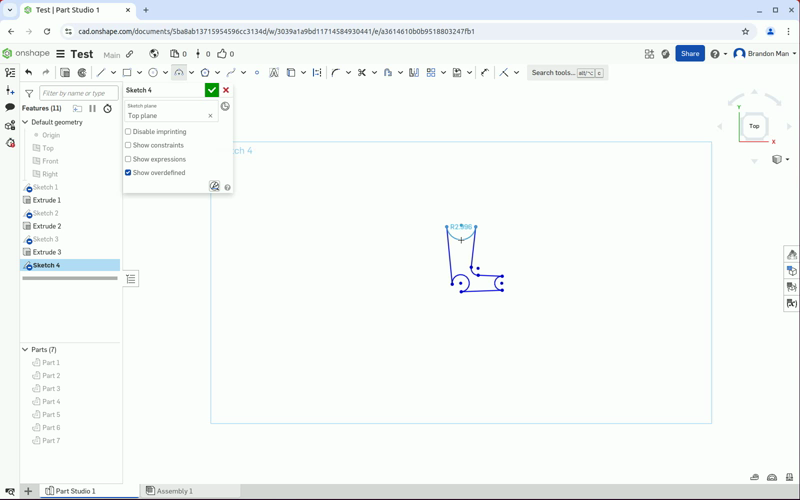
key_up(shift)
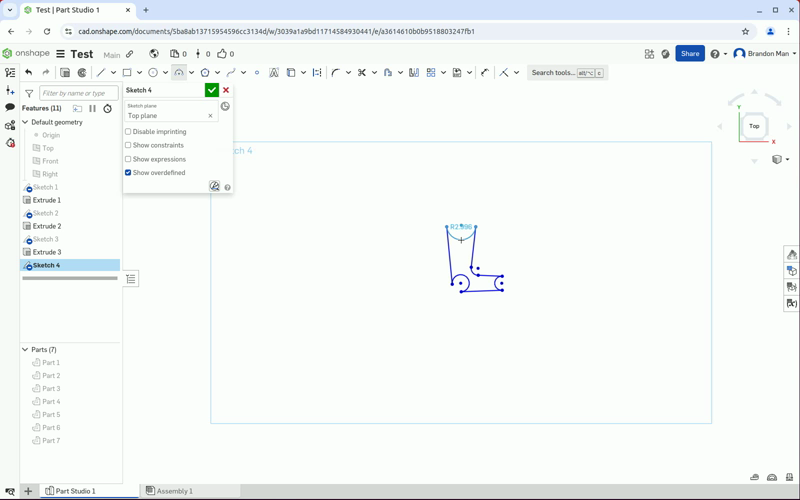
key(esc)
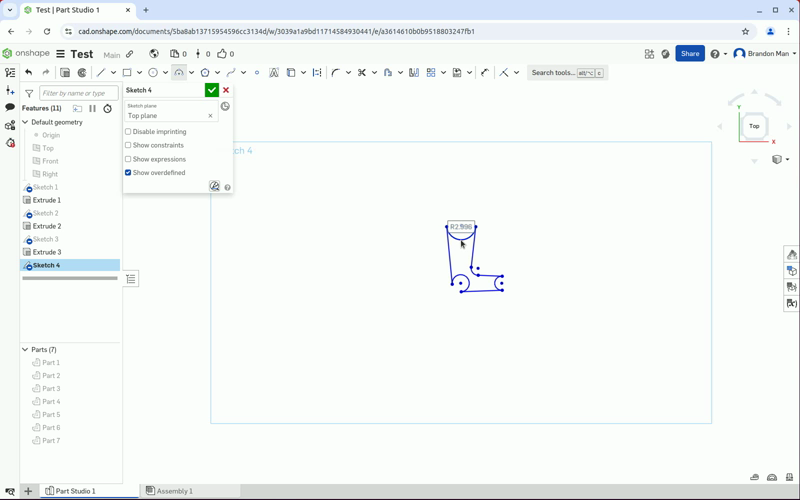
mouse_move(468, 260)
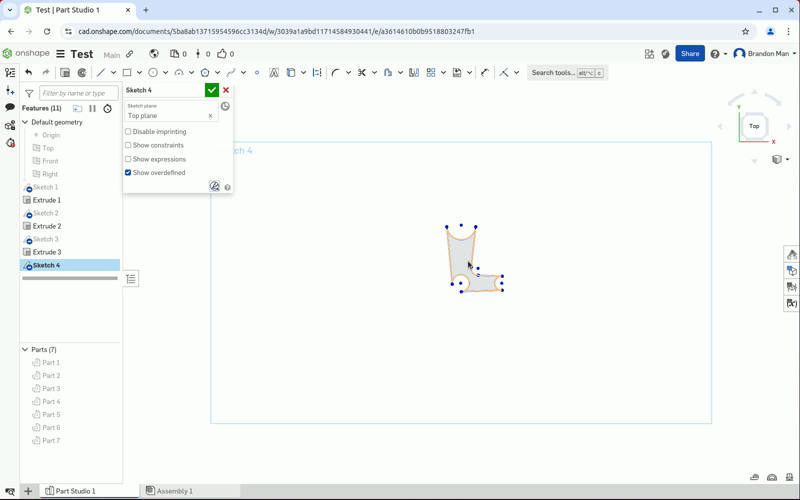
scroll(6)
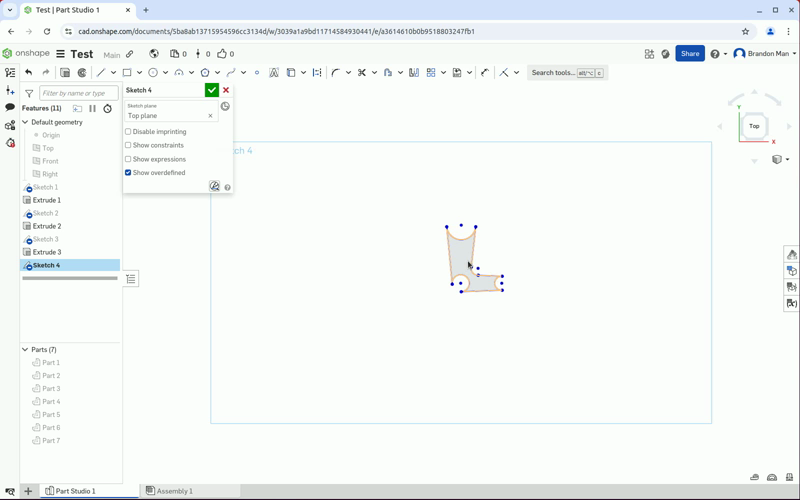
scroll(6)
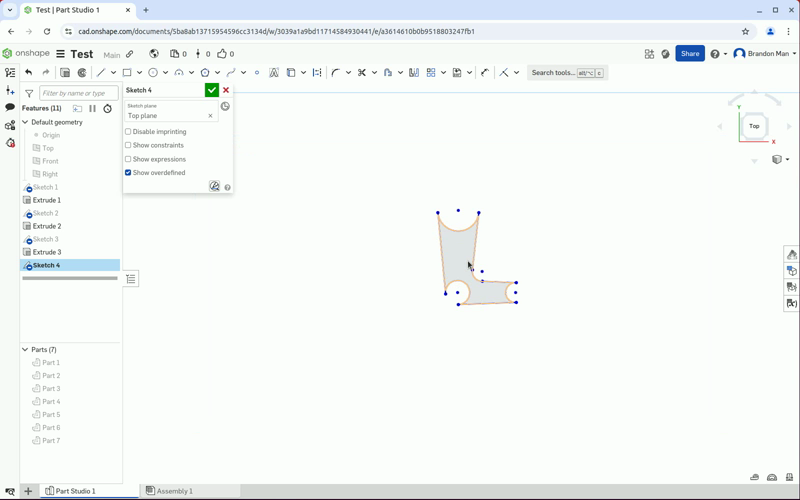
scroll(6)
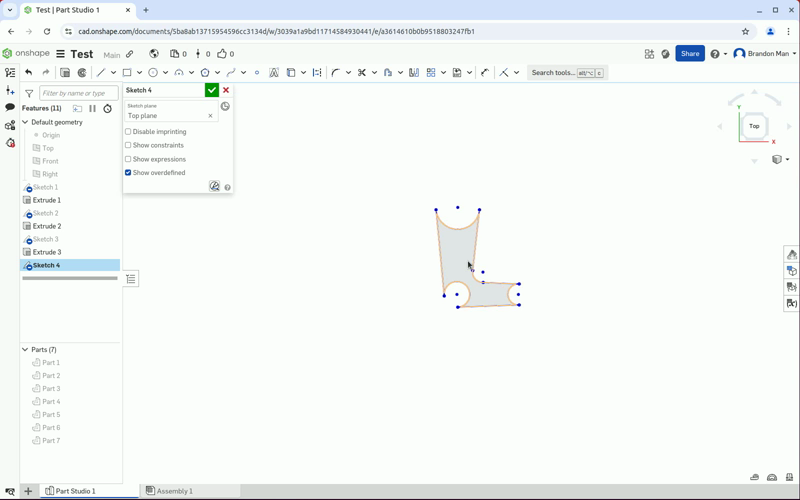
scroll(6)
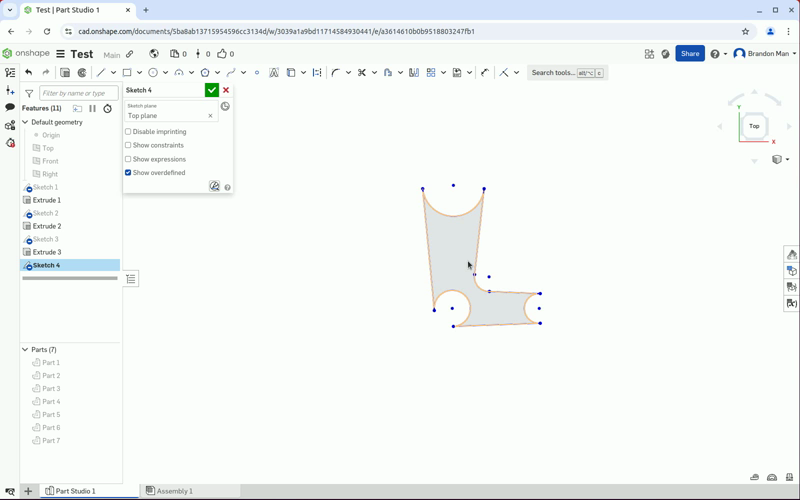
scroll(6)
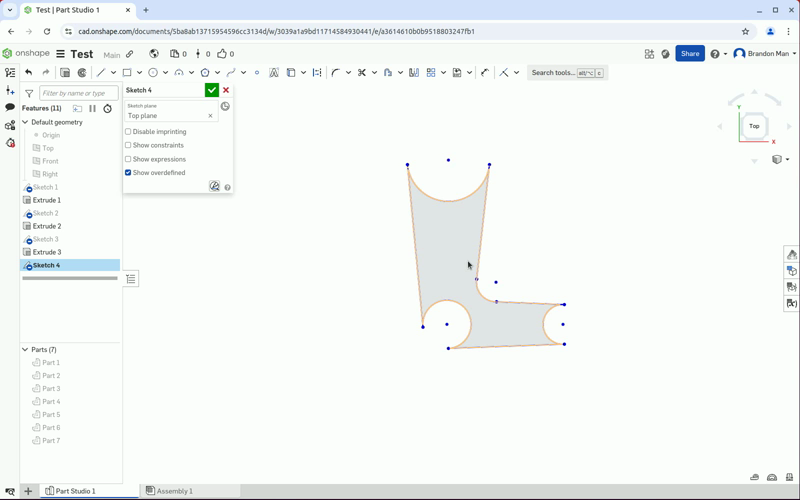
scroll(6)
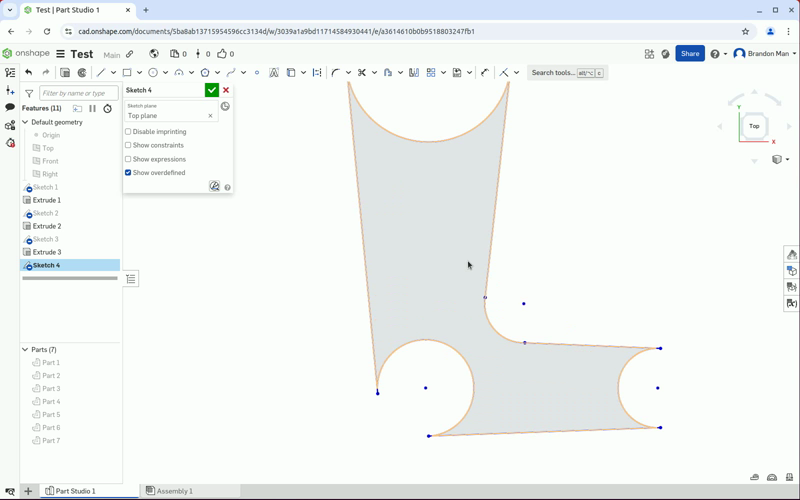
scroll(6)
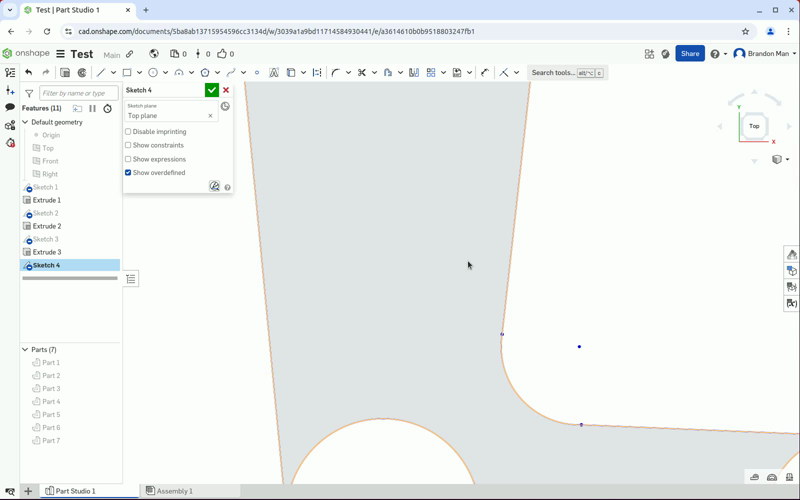
click(468, 260)
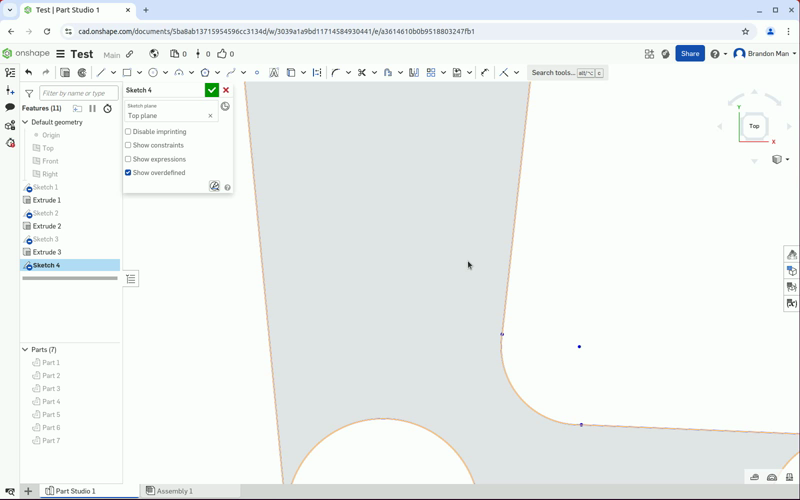
scroll(-6)
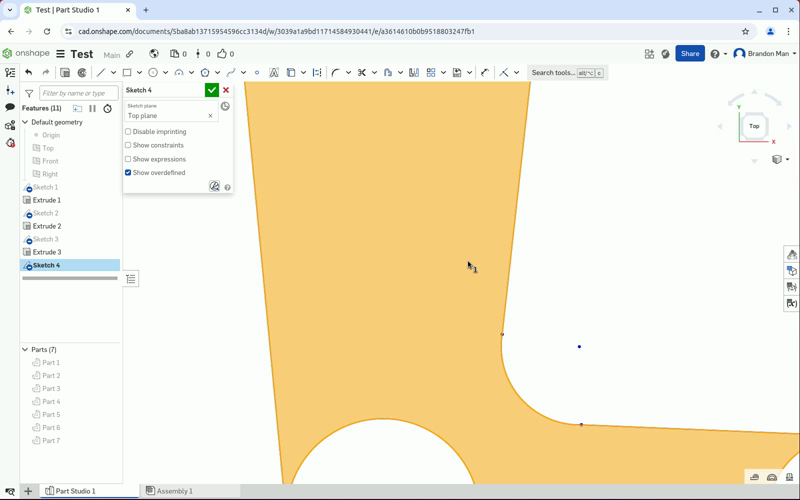
scroll(-6)
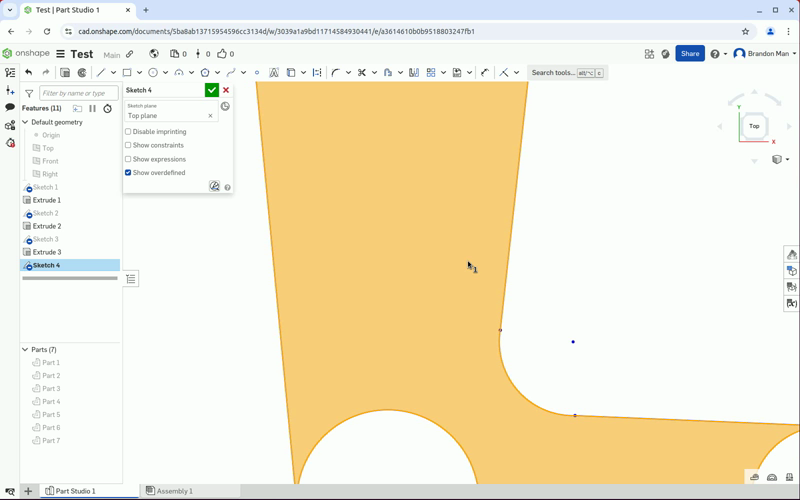
scroll(-6)
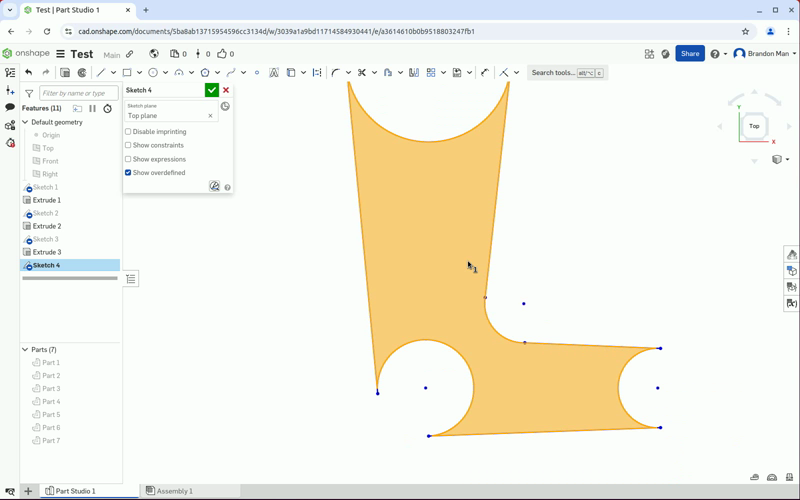
scroll(-6)
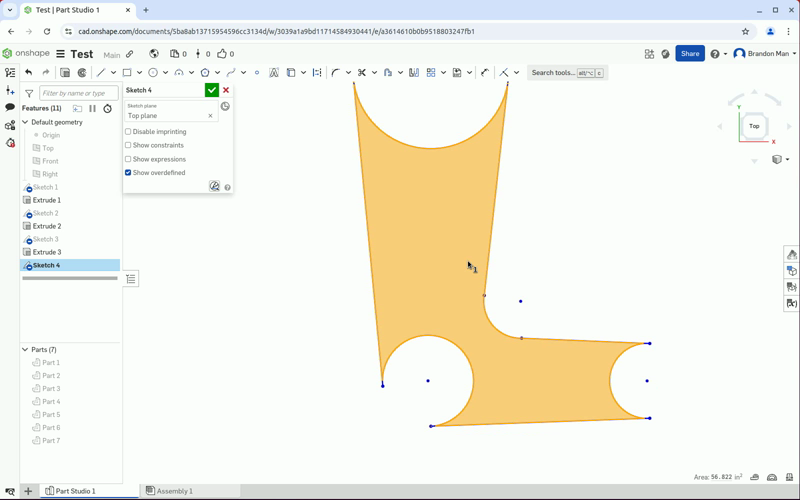
scroll(-6)
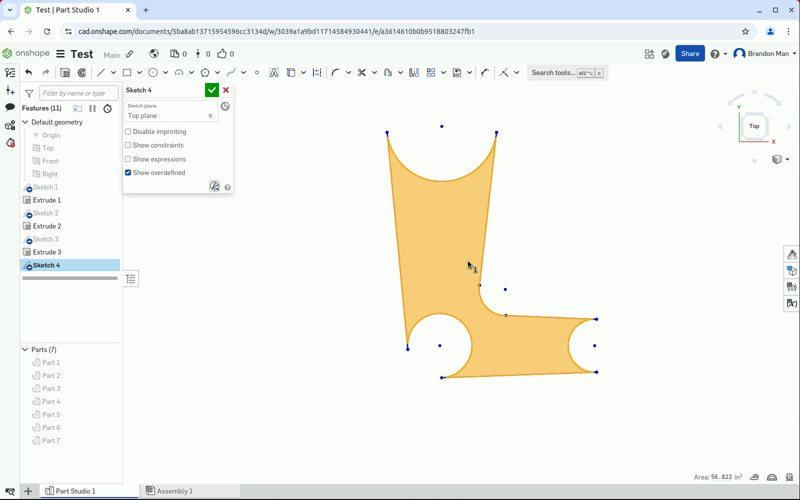
scroll(-6)
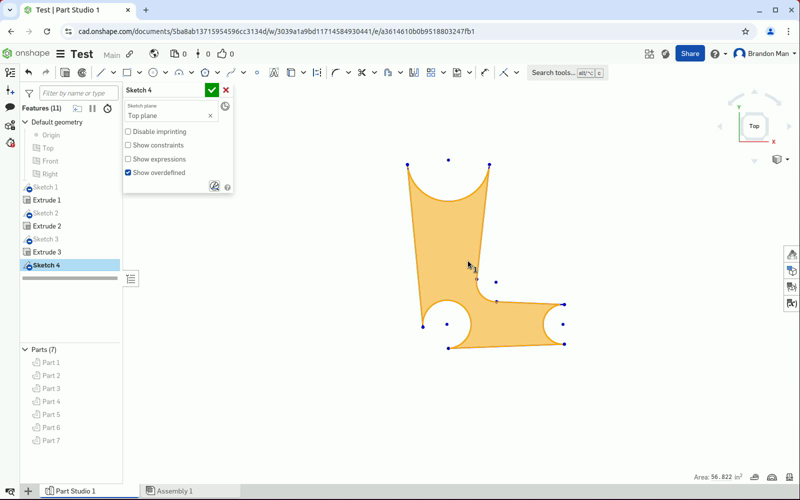
scroll(-6)
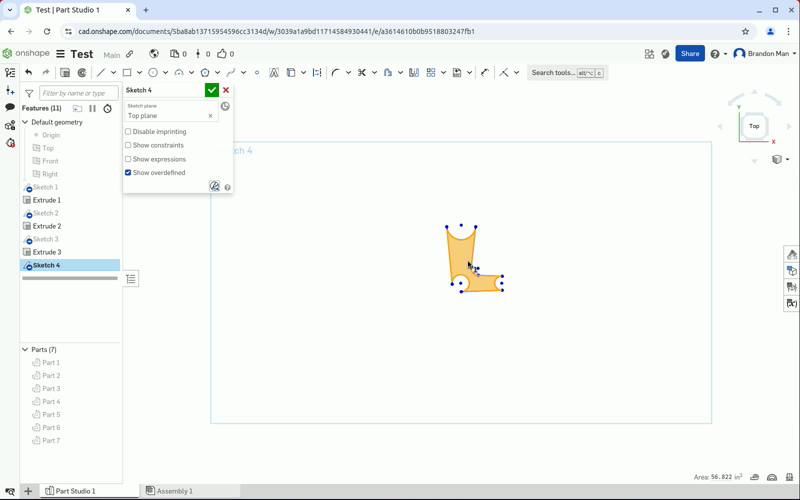
mouse_move(73, 352)
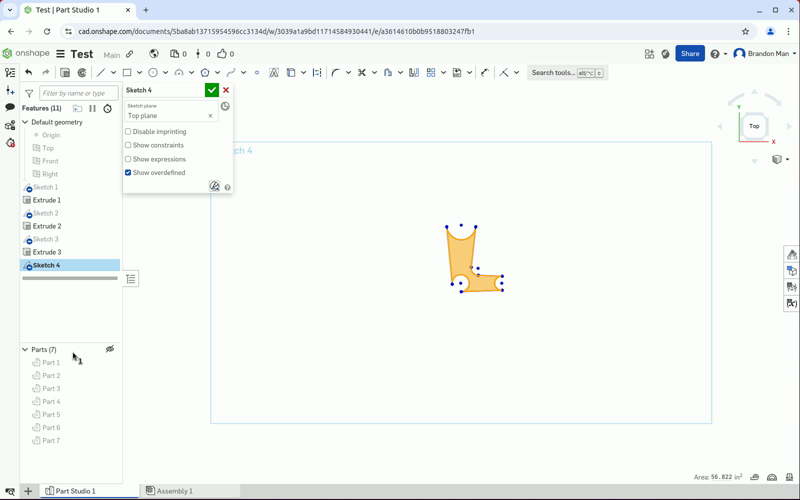
key(shift+y)
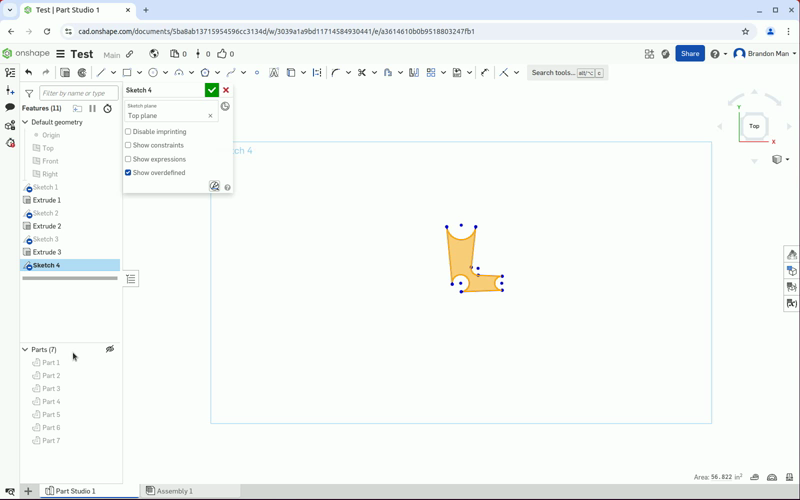
key(shift+e)
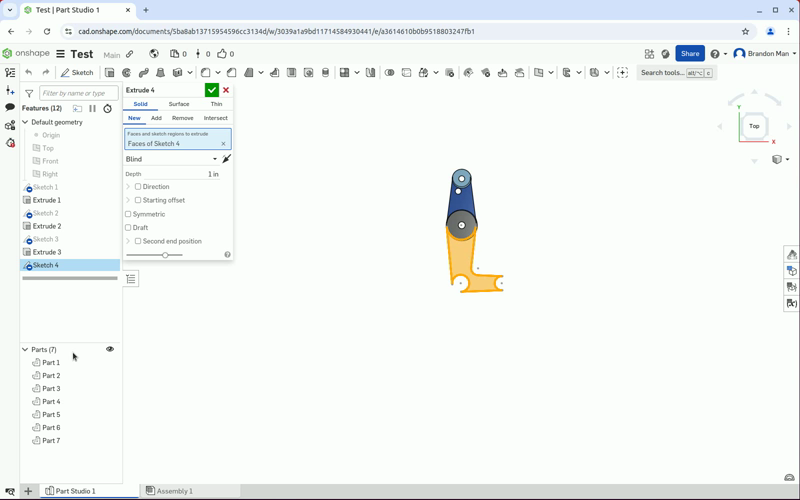
mouse_move(143, 106)
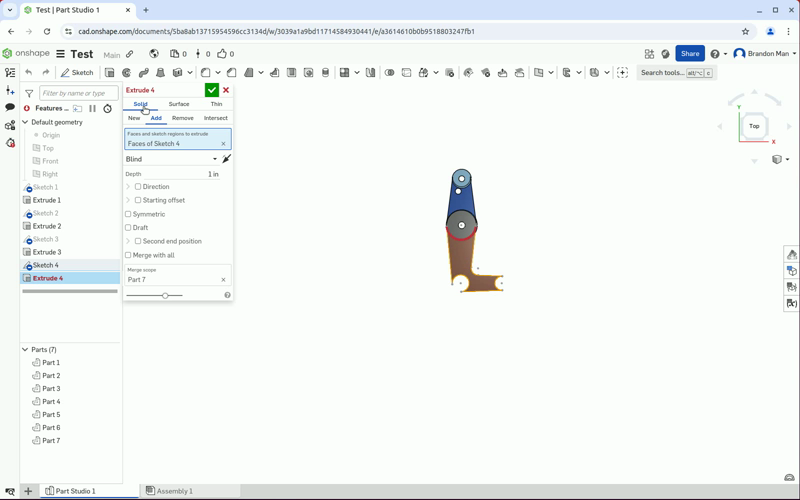
click(143, 106)
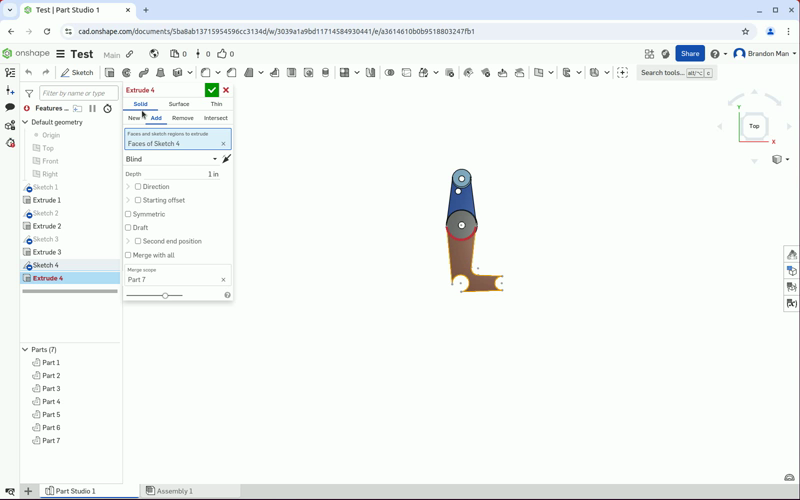
mouse_move(137, 120)
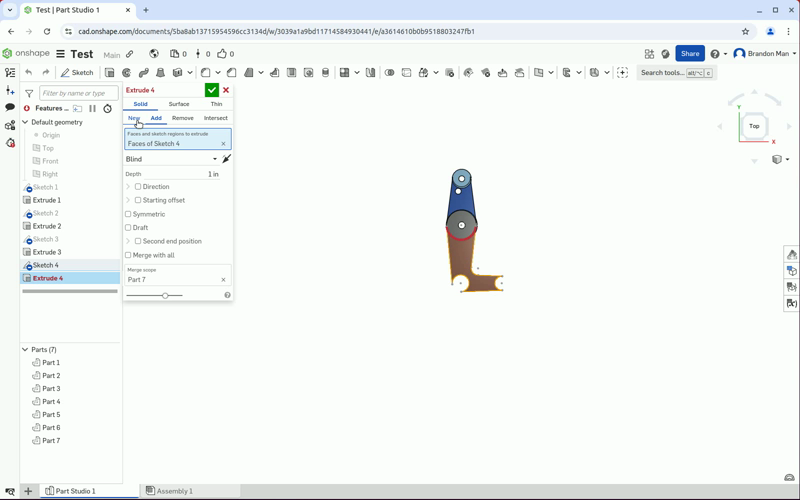
click(137, 120)
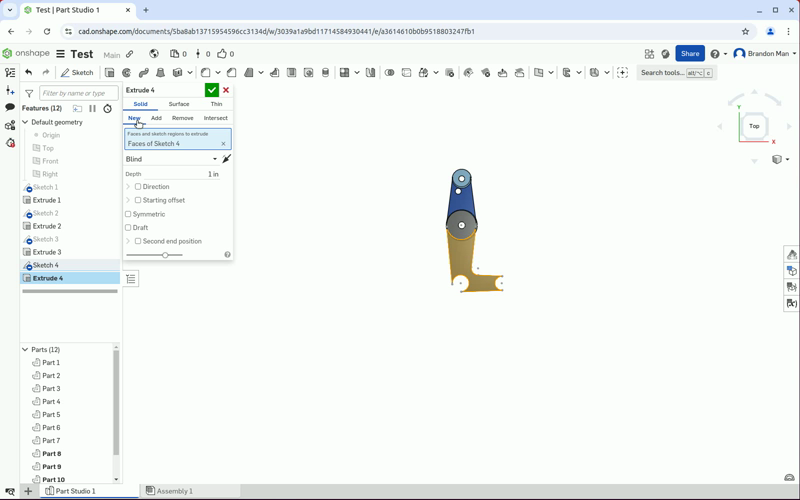
key(tab, 4)
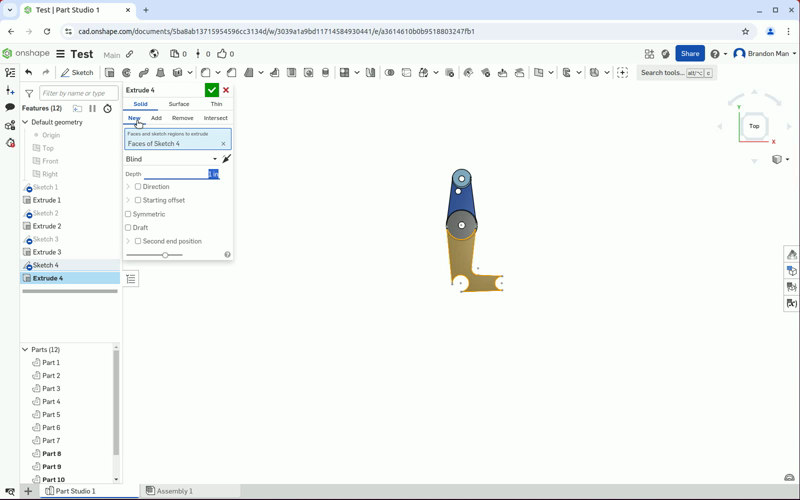
text(0.481)
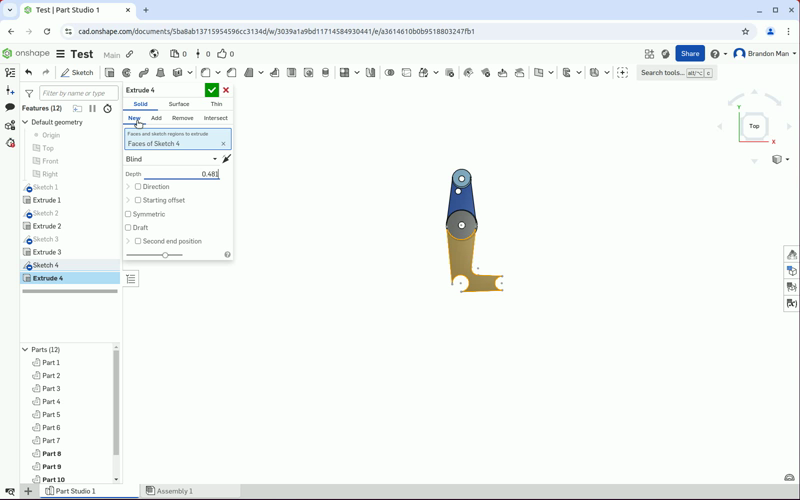
key(enter)
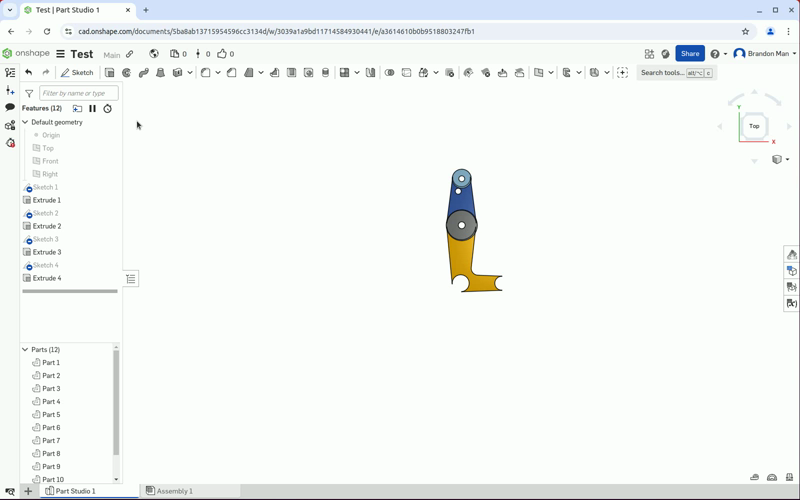
key(shift+h)
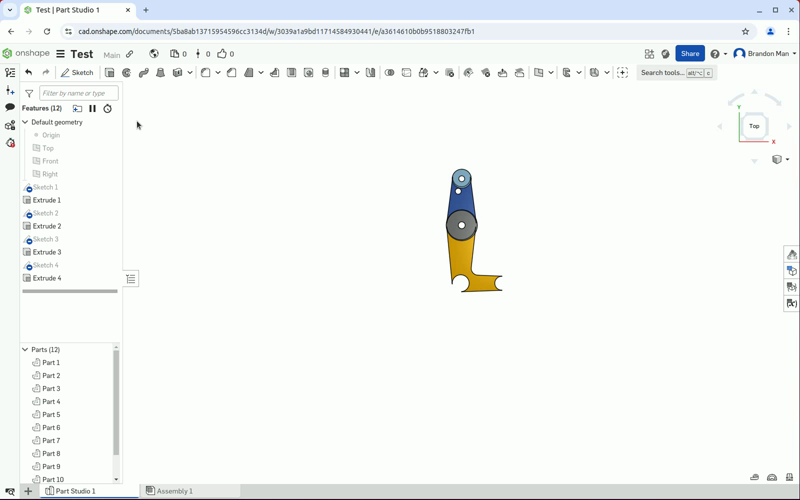
key(shift+h)
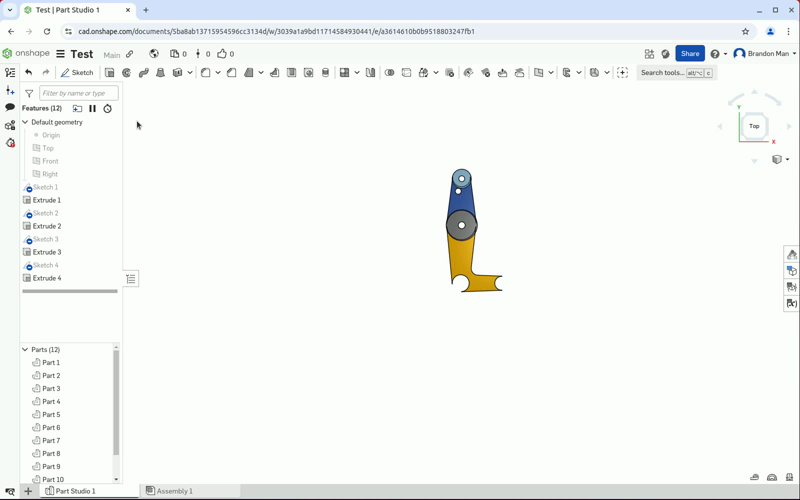
mouse_move(73, 189)
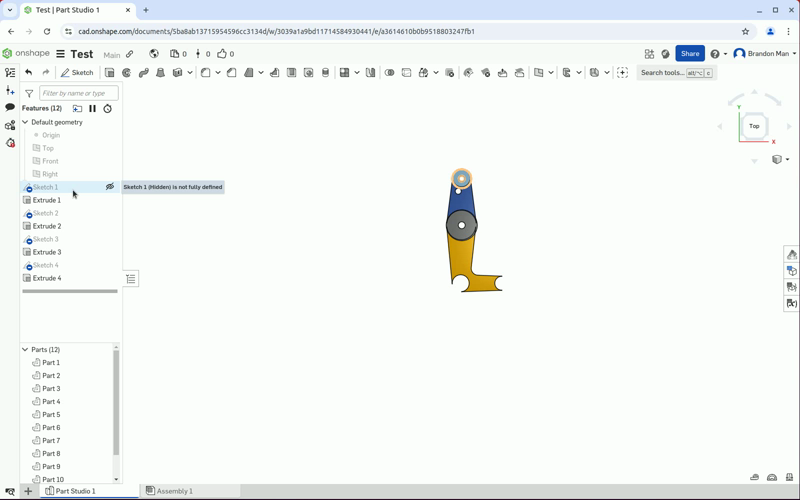
click(73, 189)
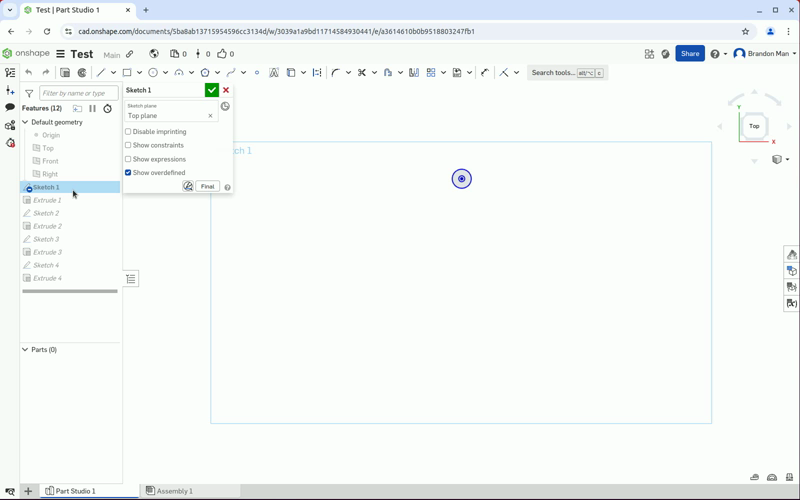
mouse_move(229, 92)
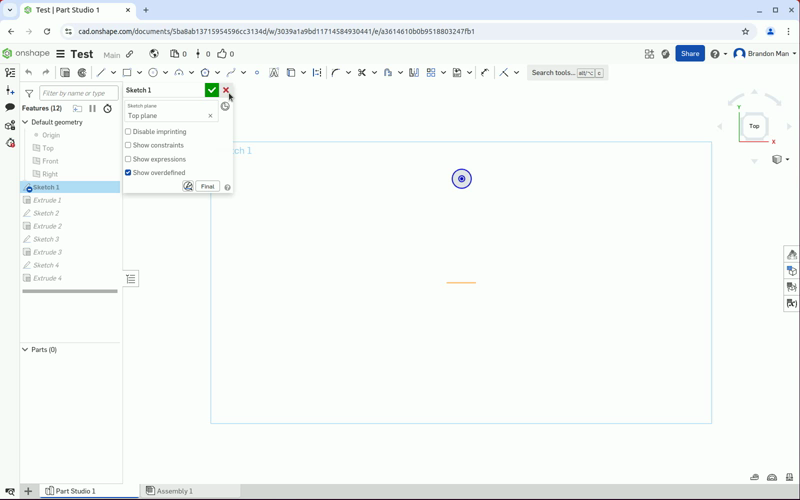
click(229, 92)
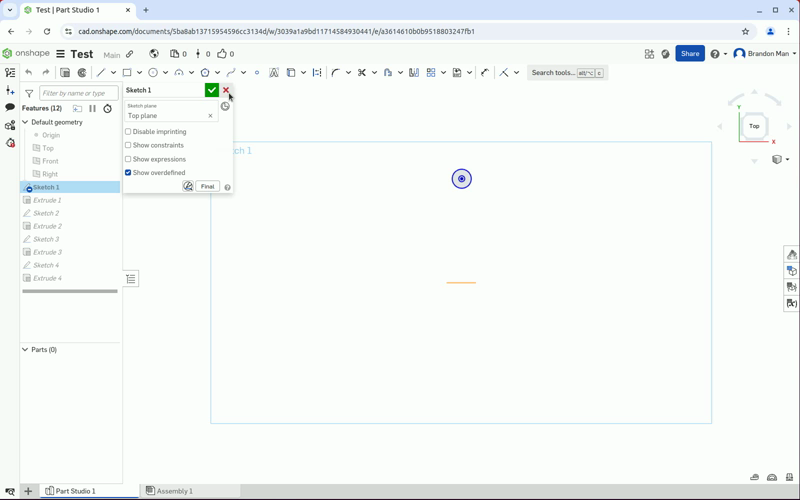
key(shift+s)
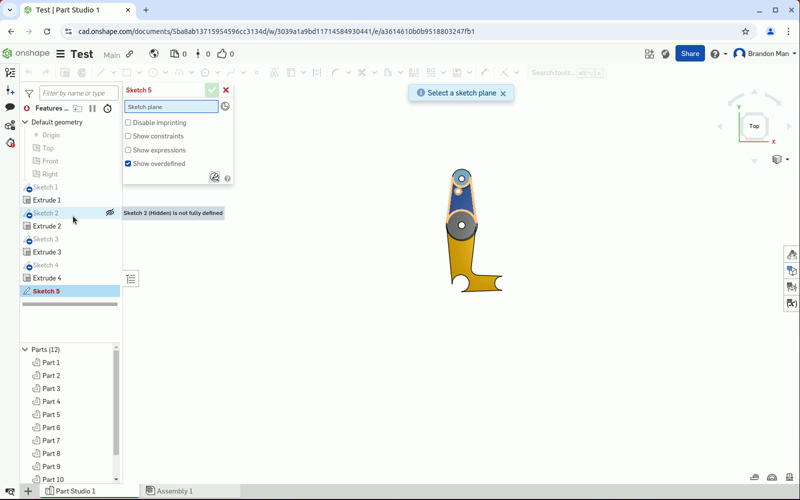
scroll(3)
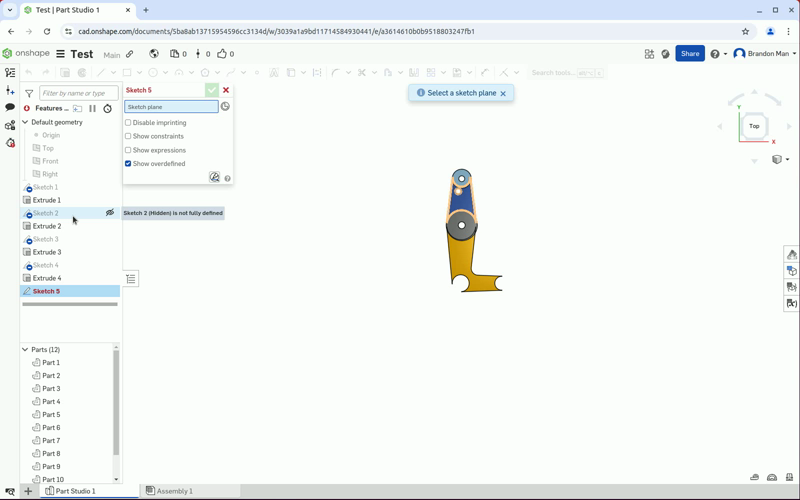
mouse_move(73, 150)
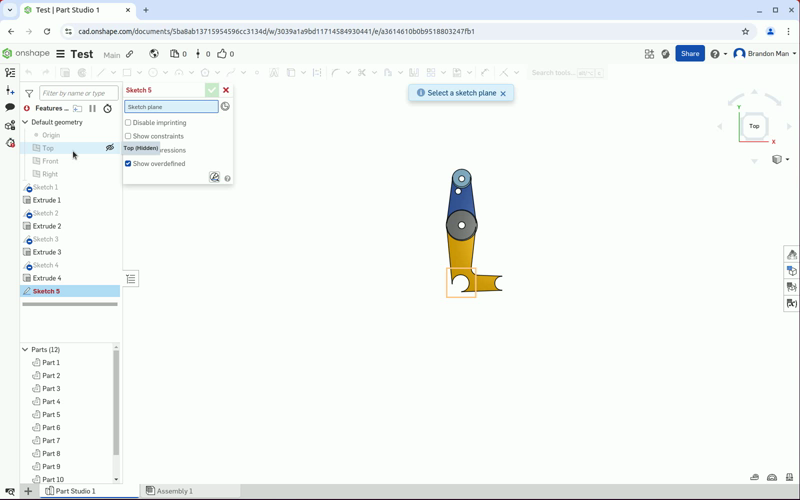
click(73, 150)
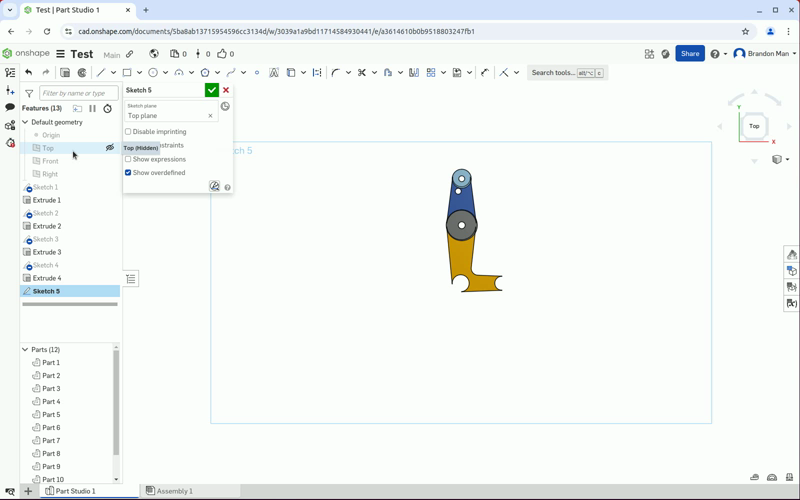
mouse_move(69, 352)
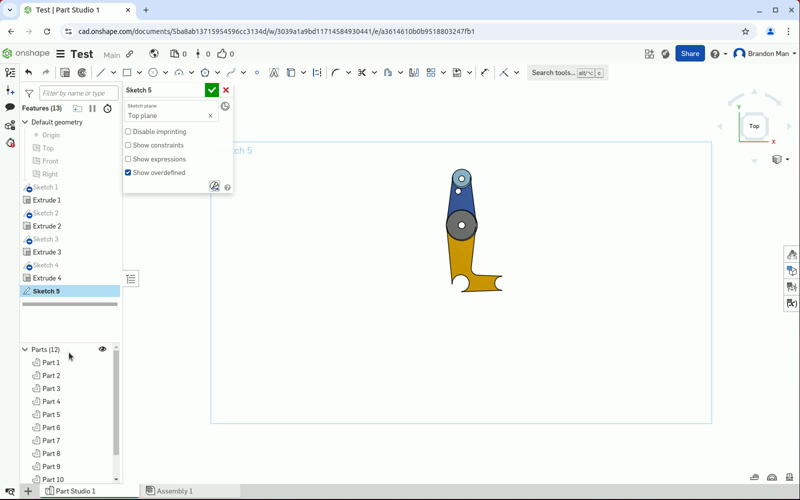
key(y)
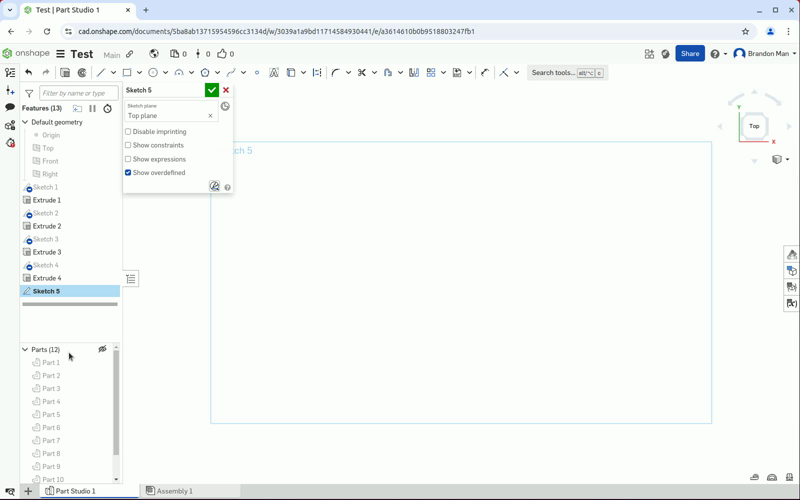
key(c)
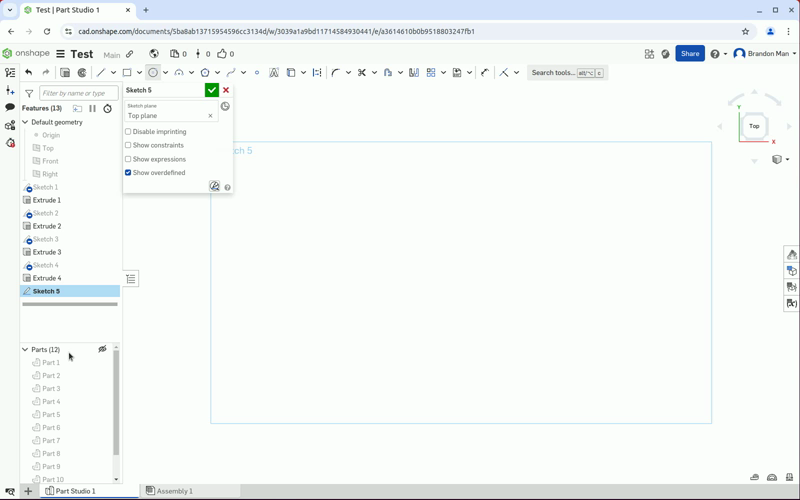
key_down(shift)
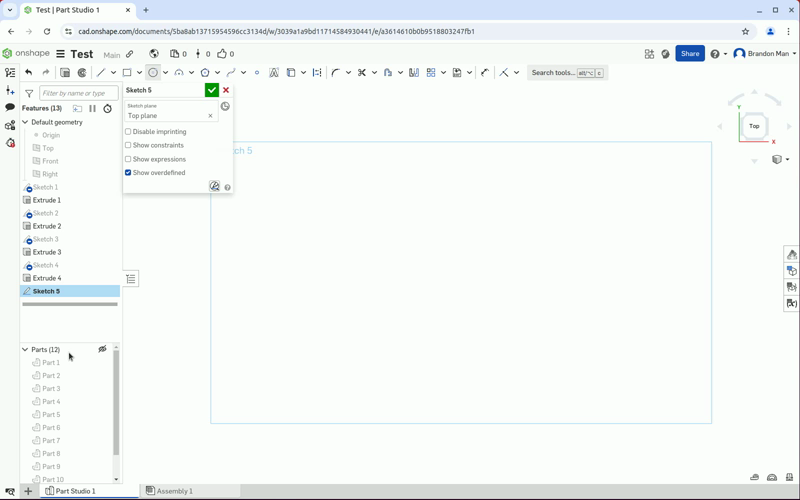
mouse_move(461, 282)
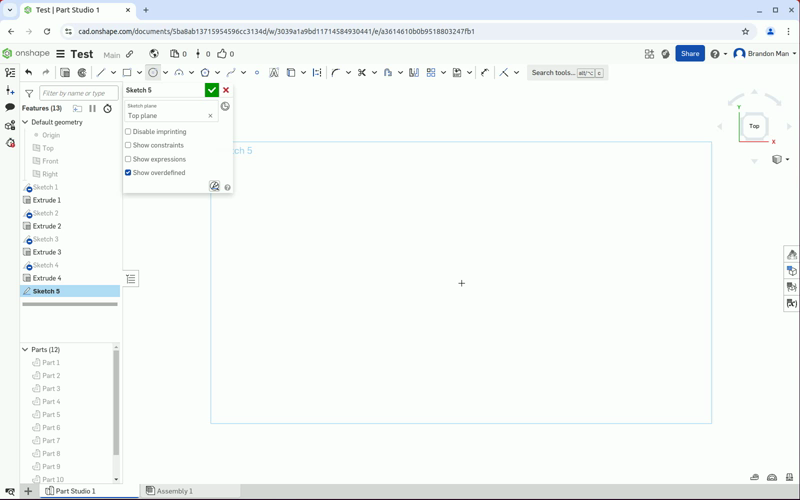
click(461, 282)
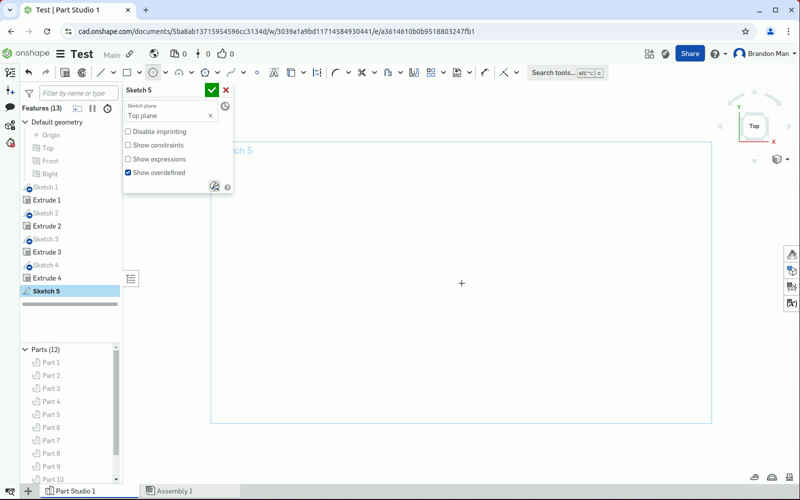
key_up(shift)
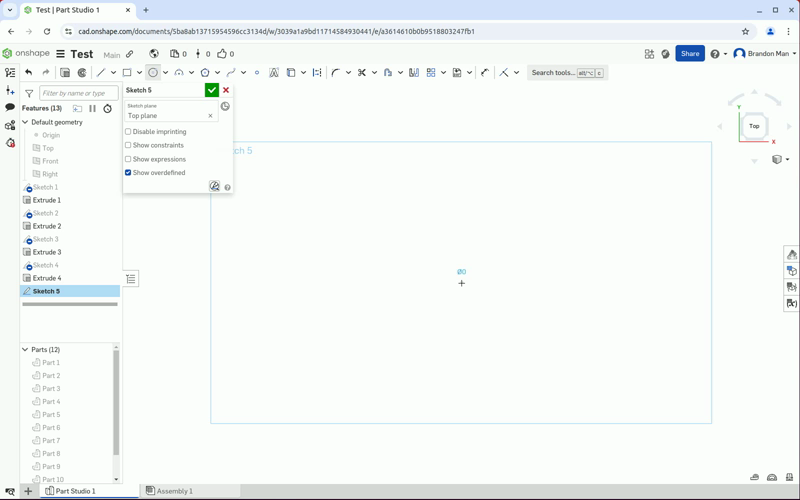
mouse_move(471, 282)
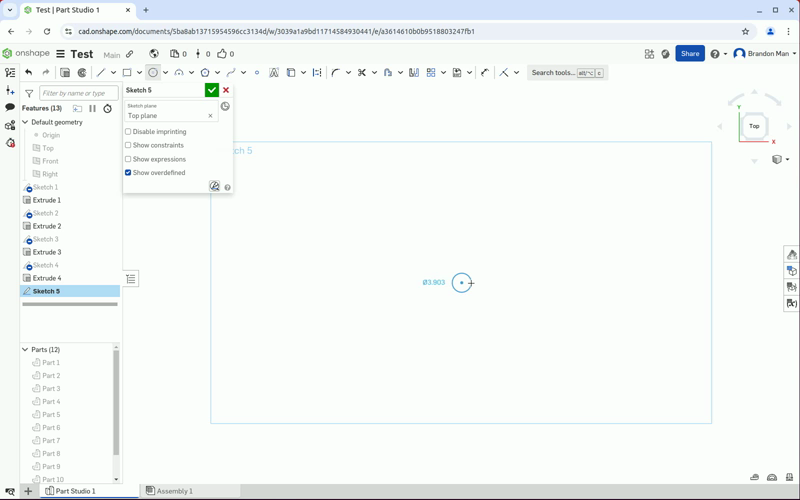
click(471, 282)
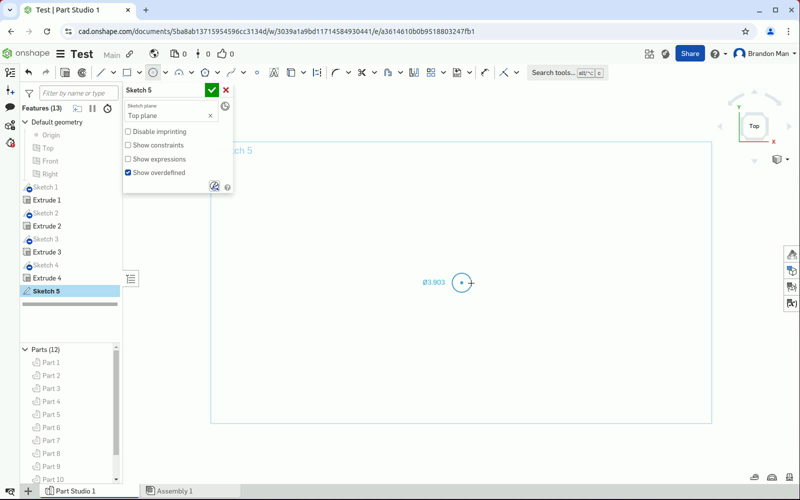
key(esc)
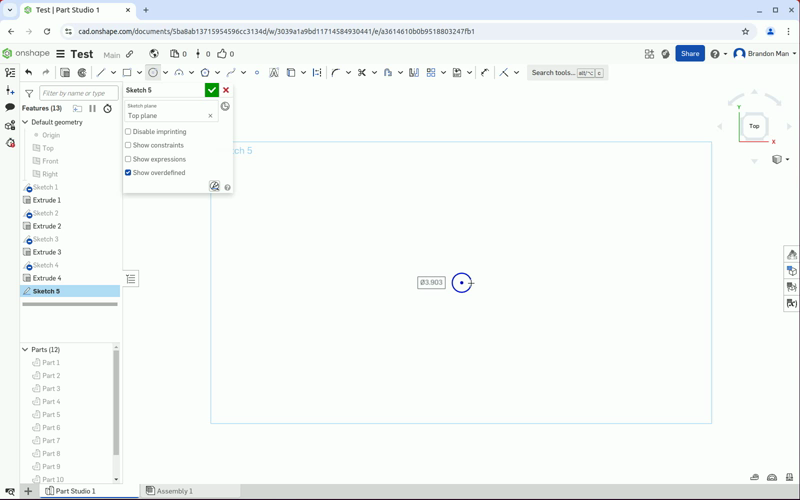
key(c)
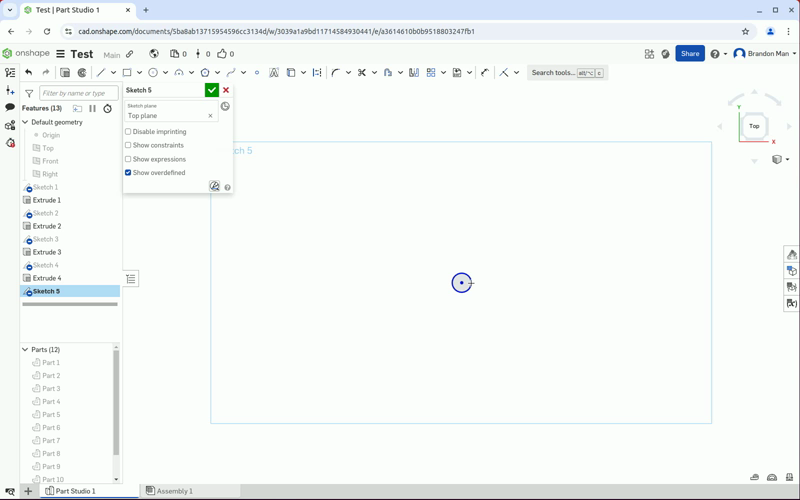
key_down(shift)
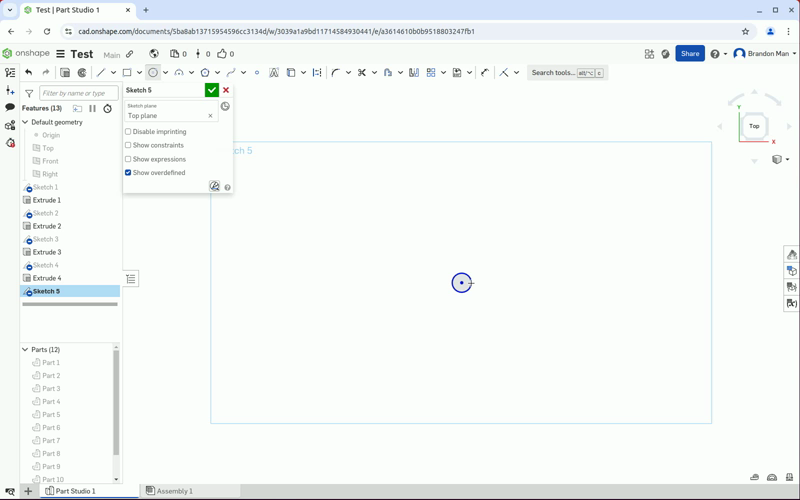
mouse_move(461, 282)
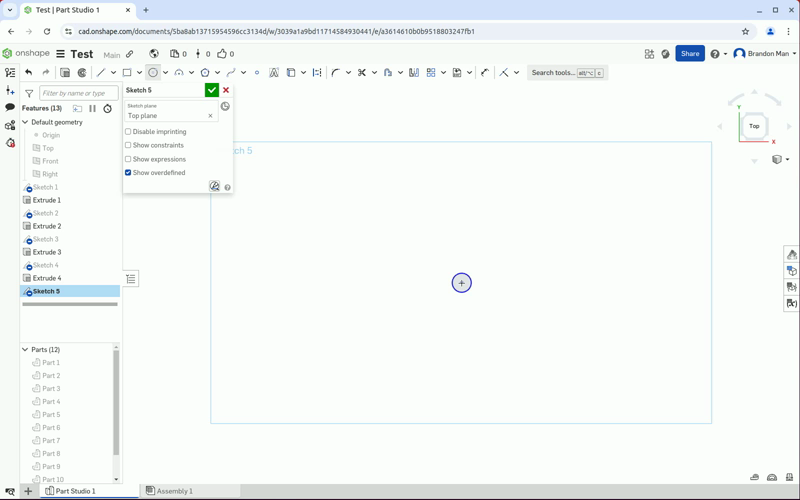
click(461, 282)
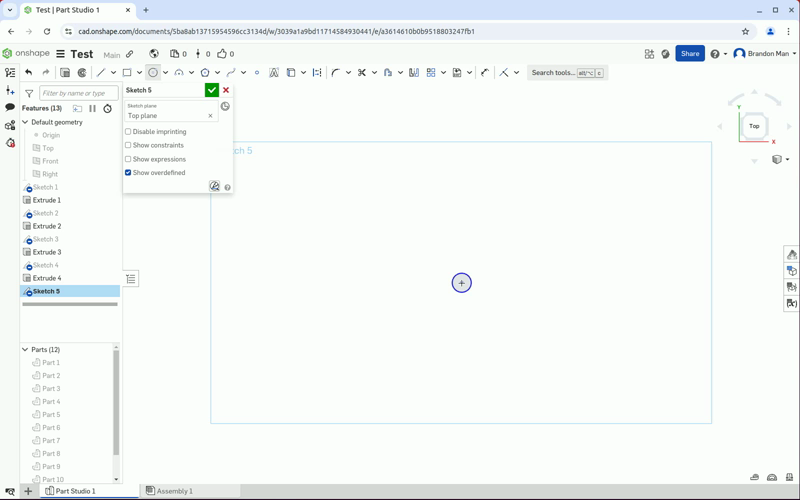
key_up(shift)
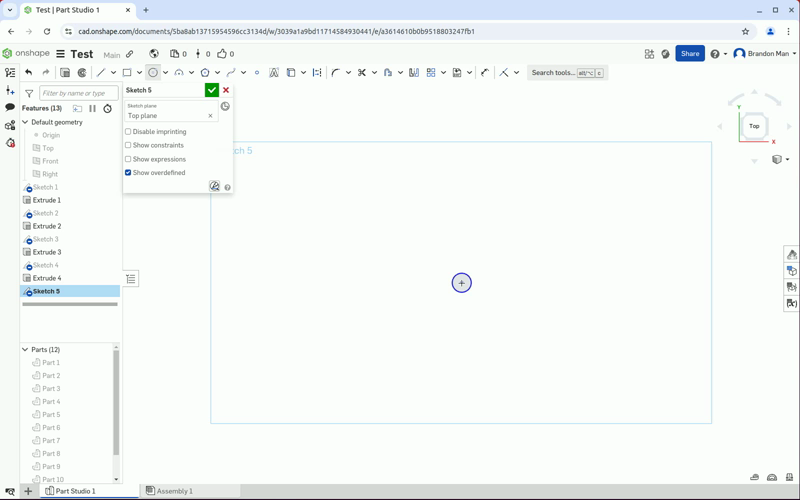
mouse_move(464, 282)
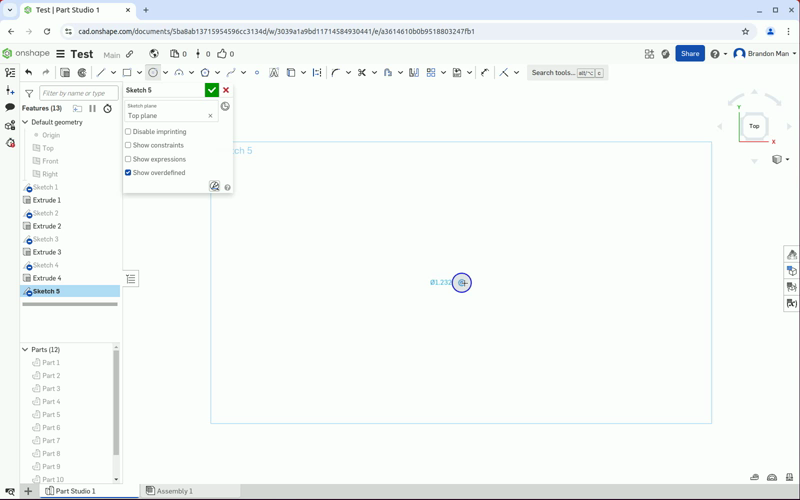
scroll(6)
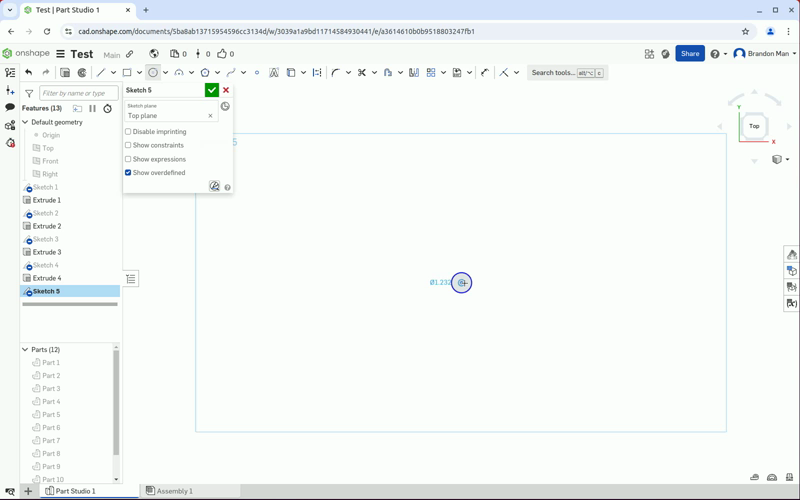
scroll(6)
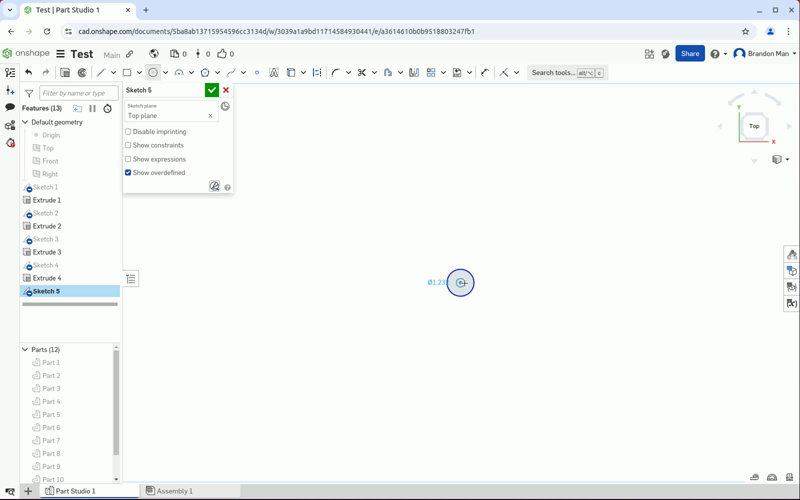
scroll(6)
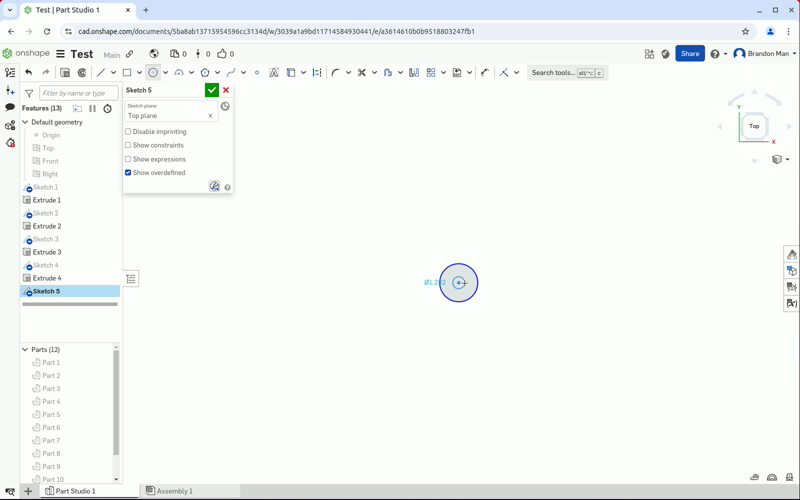
scroll(6)
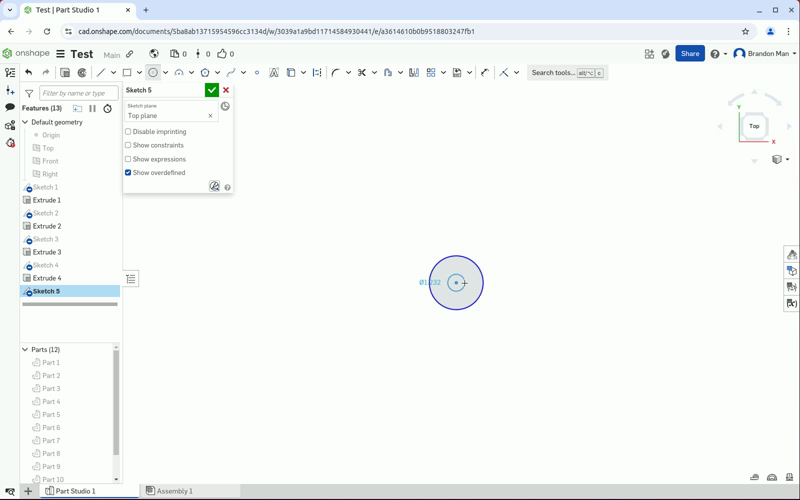
scroll(6)
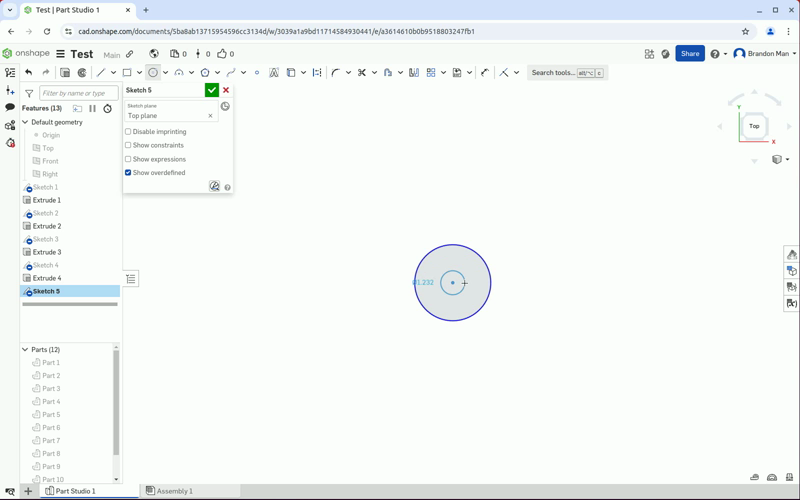
scroll(6)
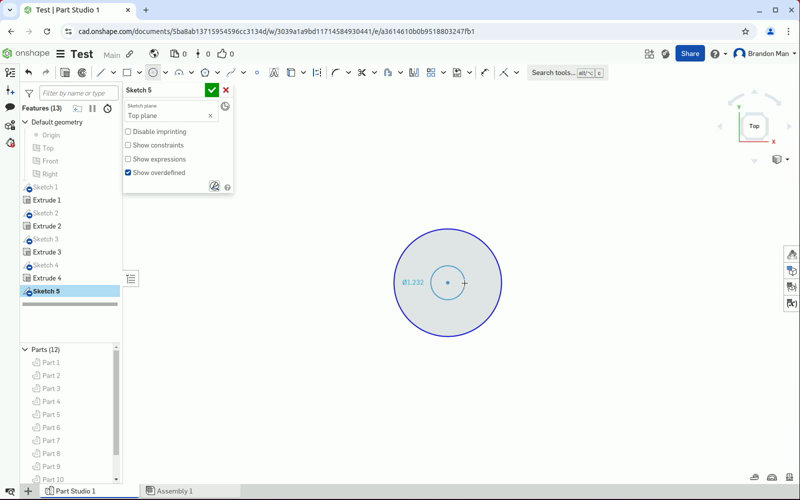
scroll(6)
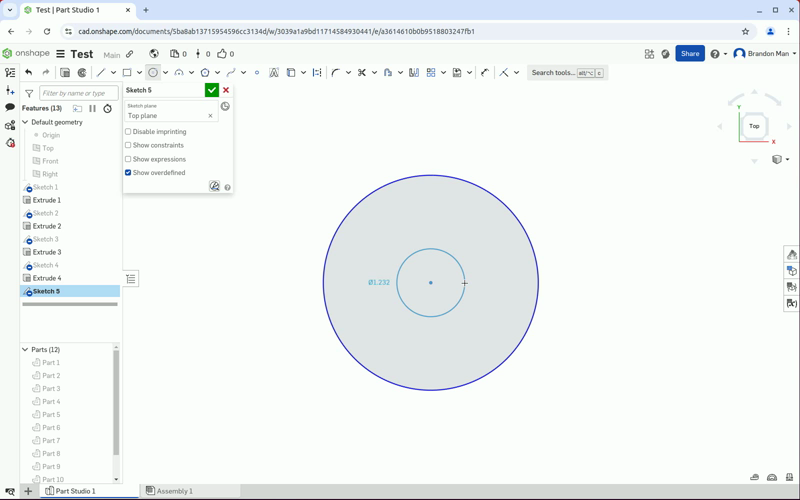
click(464, 282)
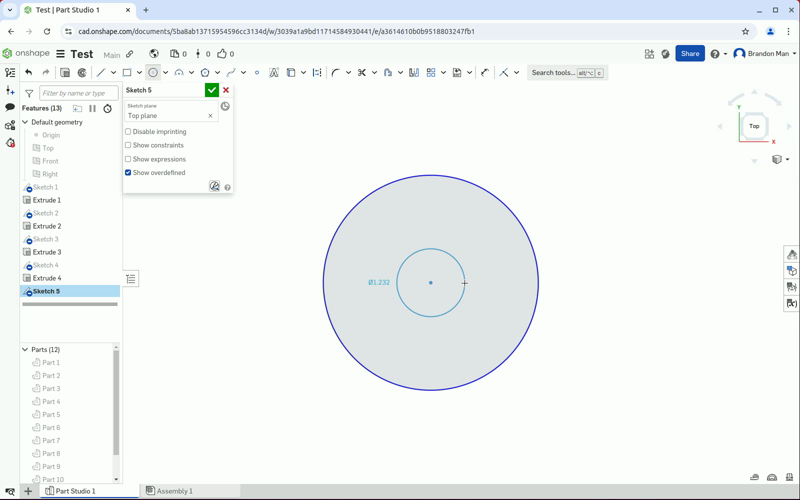
scroll(-6)
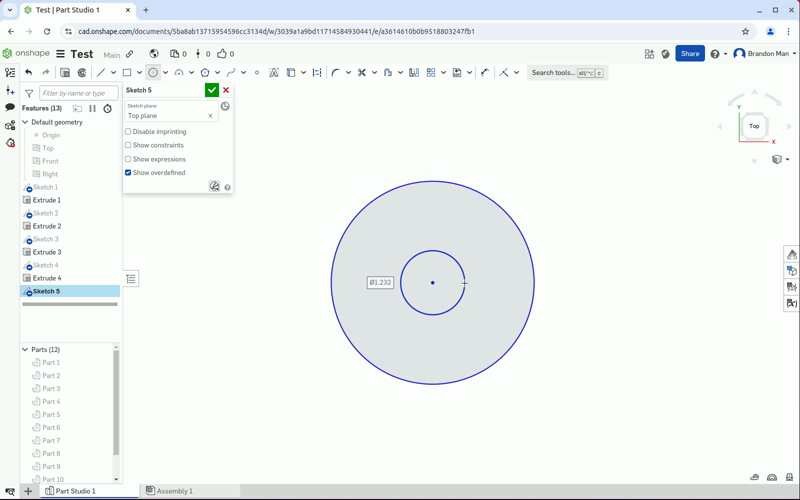
scroll(-6)
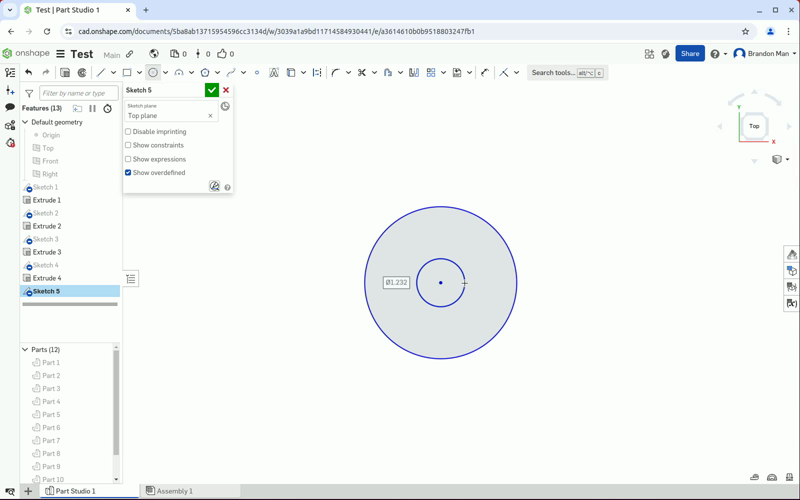
scroll(-6)
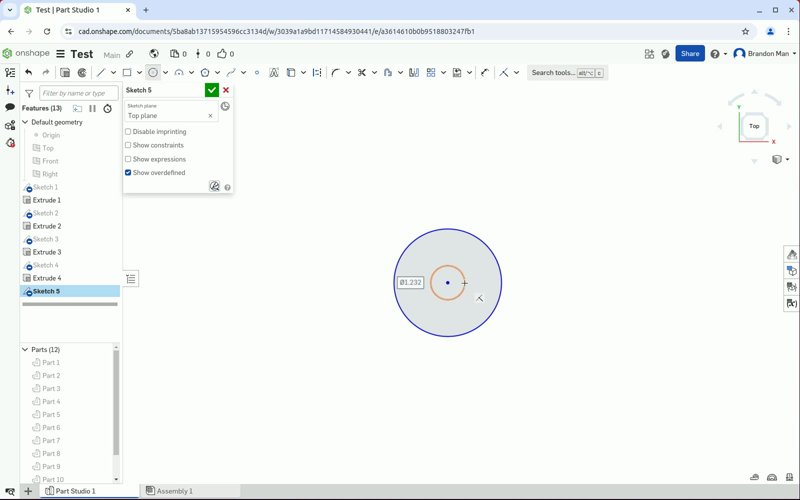
scroll(-6)
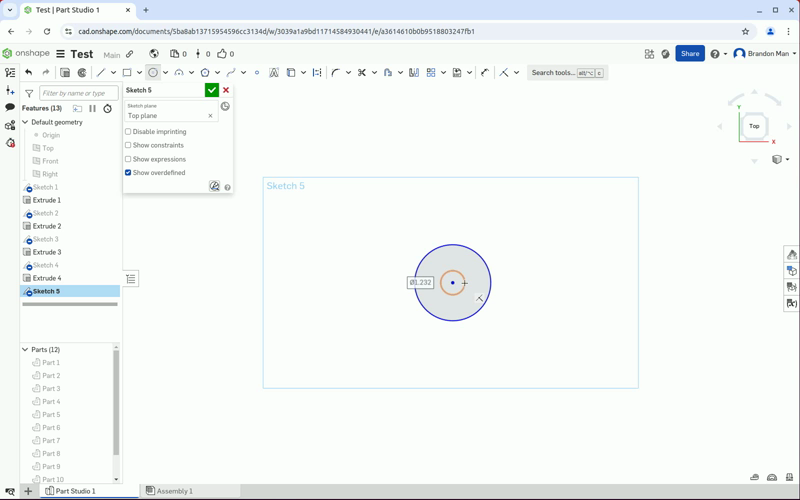
scroll(-6)
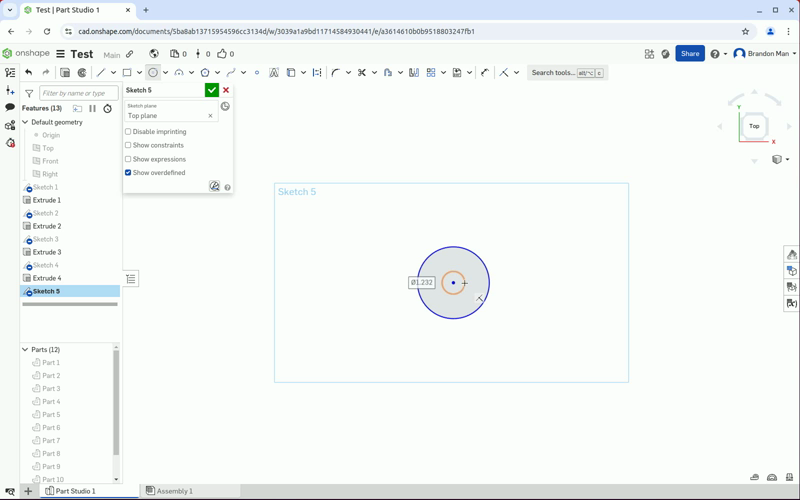
scroll(-6)
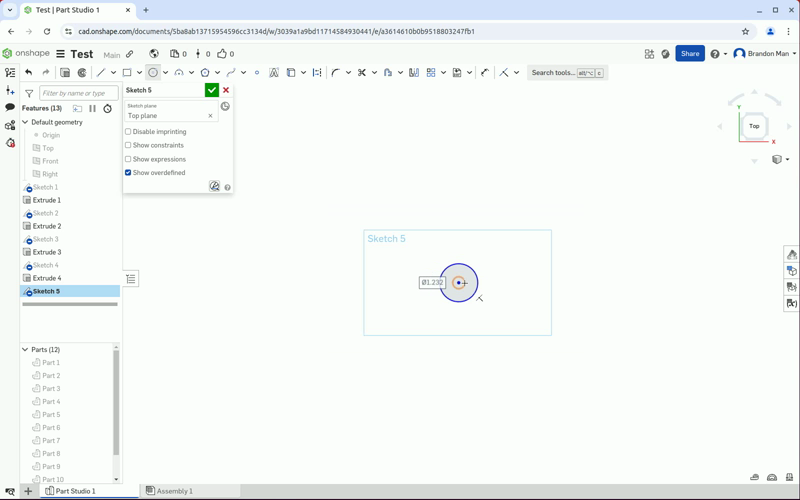
scroll(-6)
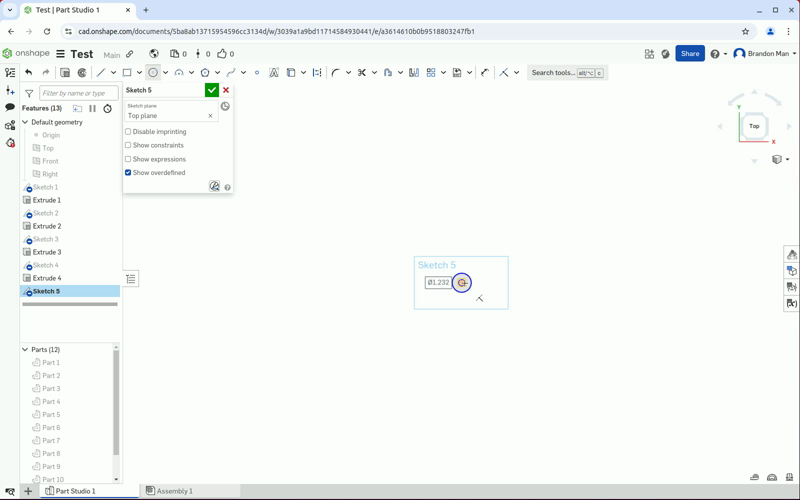
key(esc)
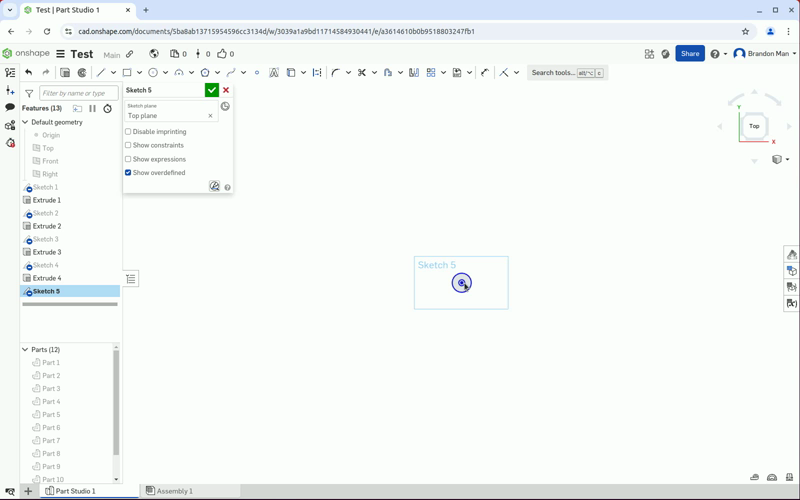
mouse_move(459, 289)
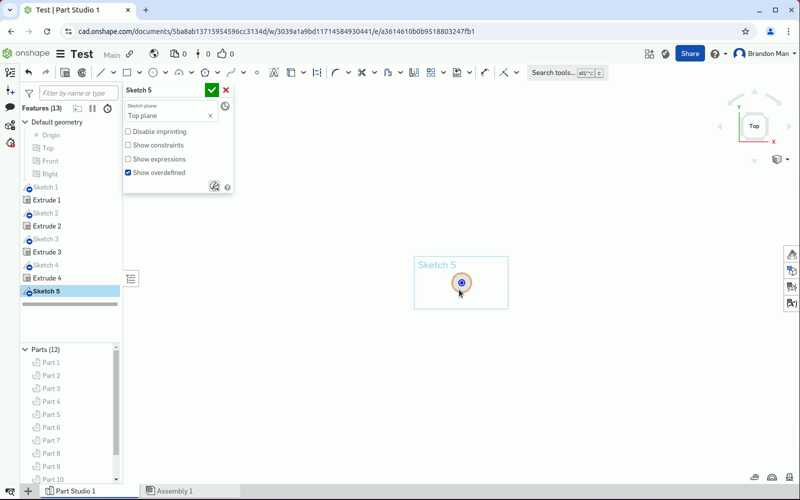
scroll(6)
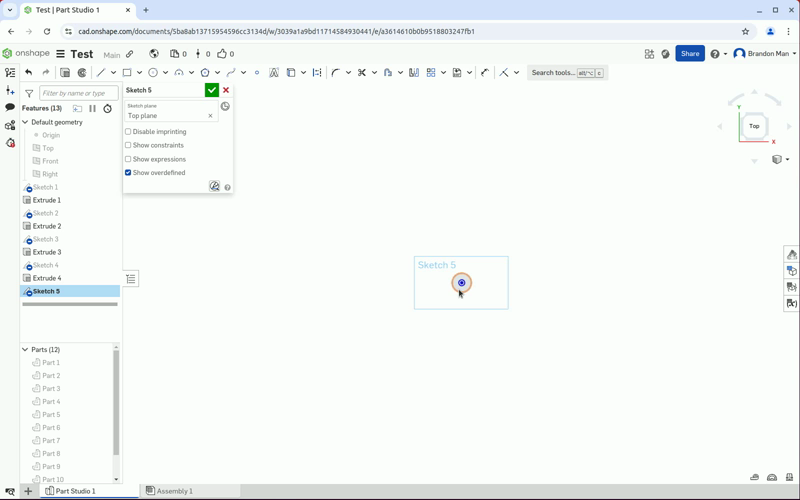
scroll(6)
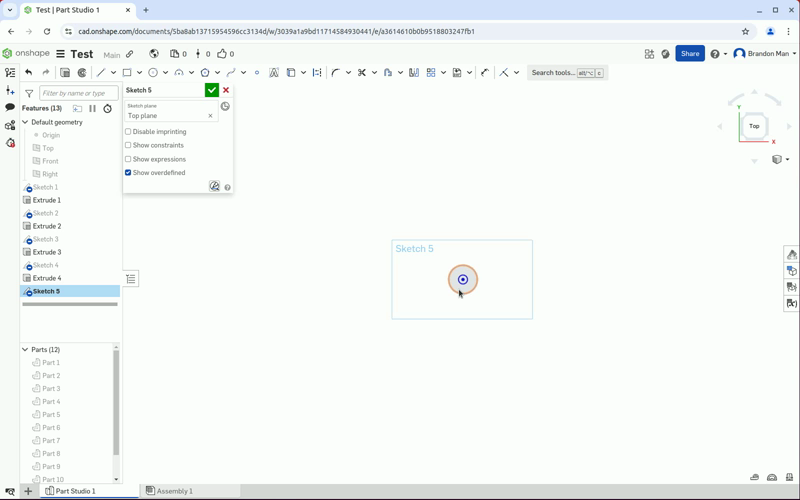
scroll(6)
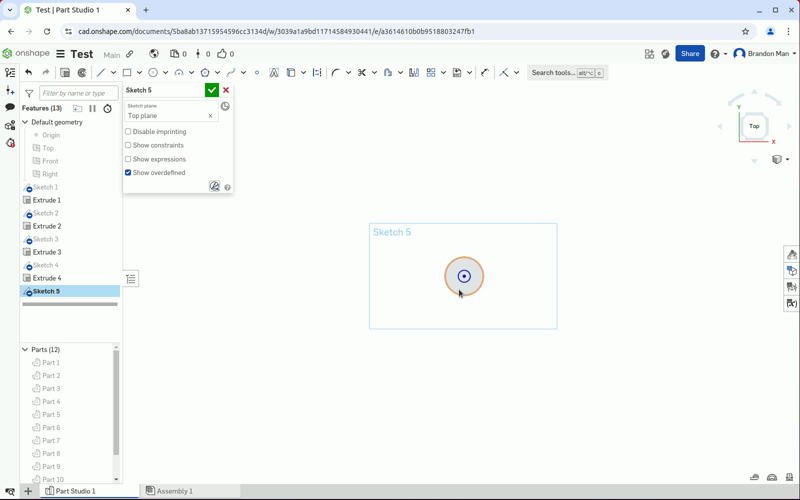
scroll(6)
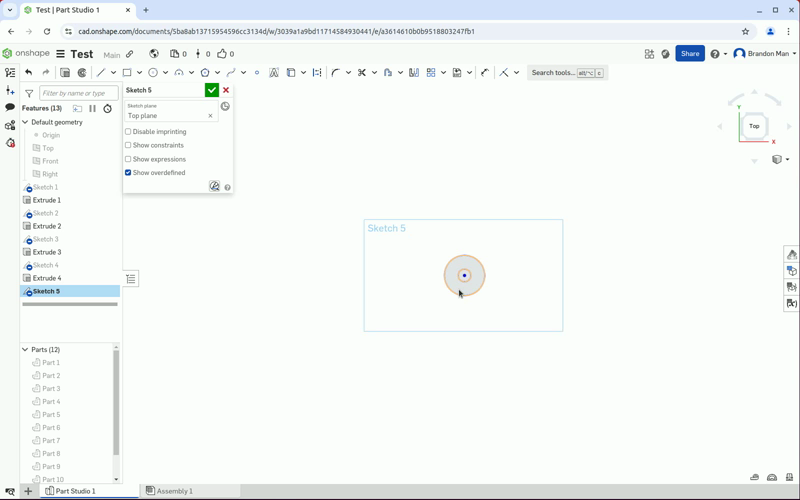
scroll(6)
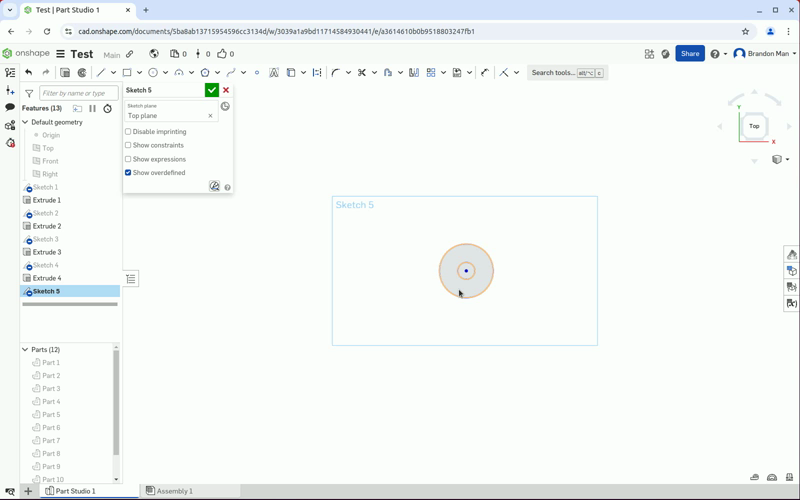
scroll(6)
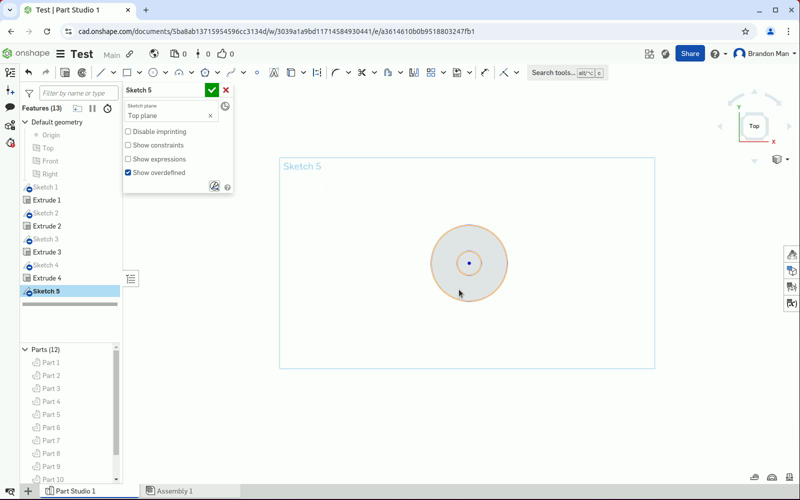
scroll(6)
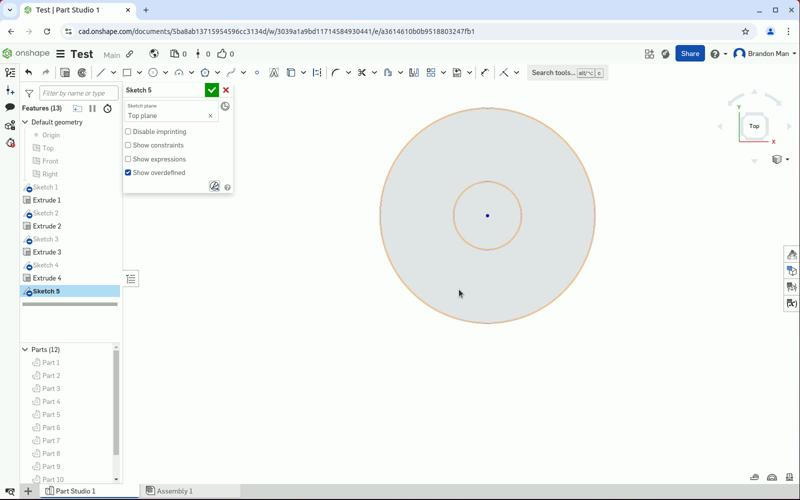
click(459, 289)
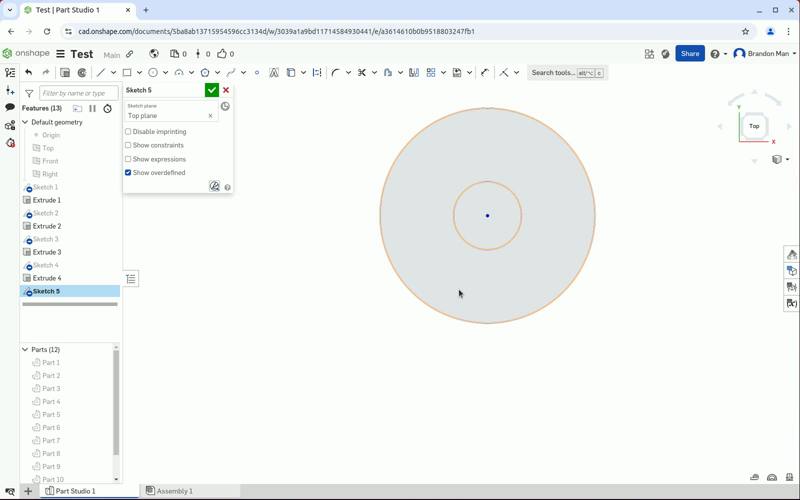
scroll(-6)
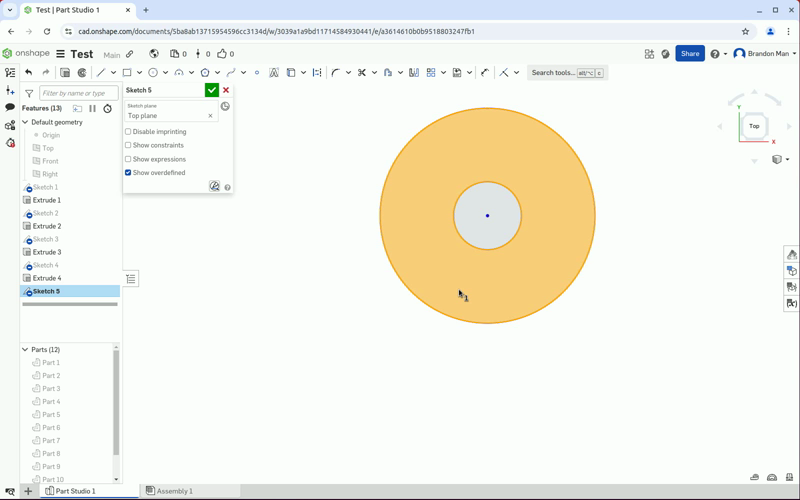
scroll(-6)
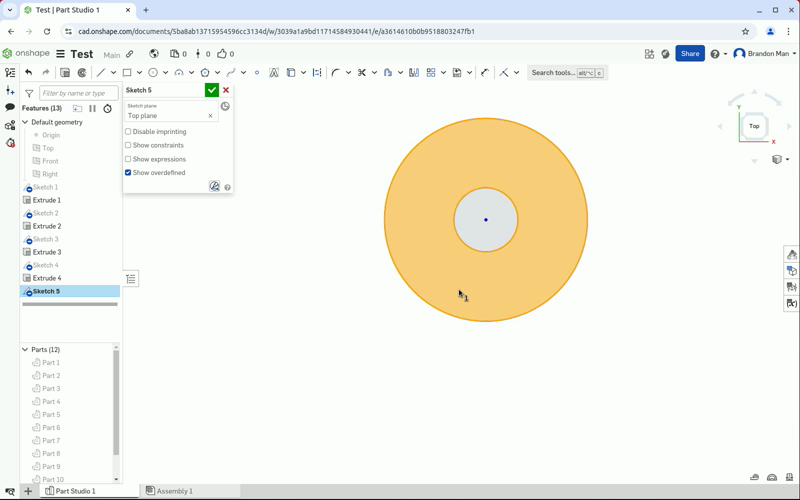
scroll(-6)
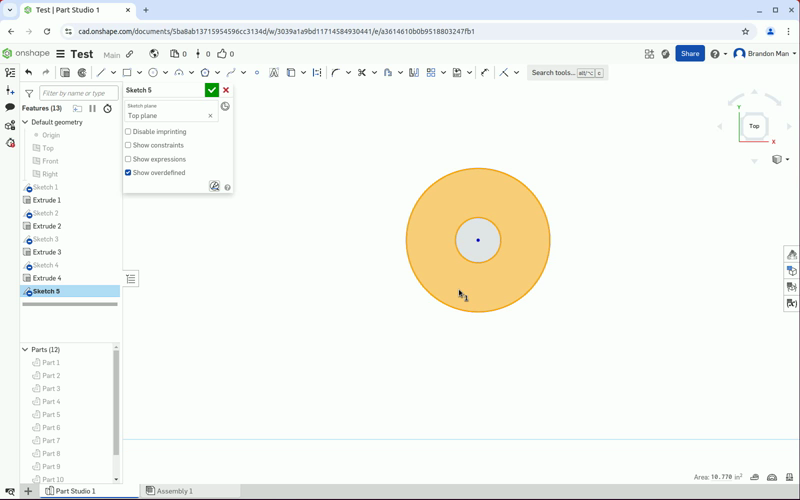
scroll(-6)
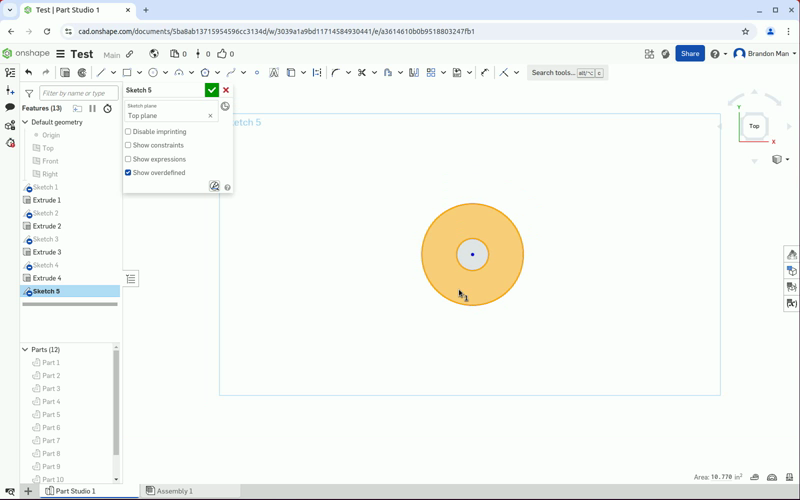
scroll(-6)
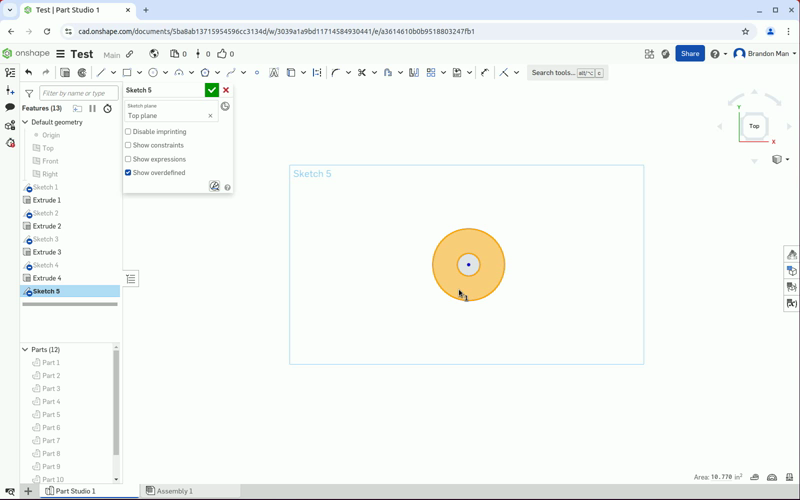
scroll(-6)
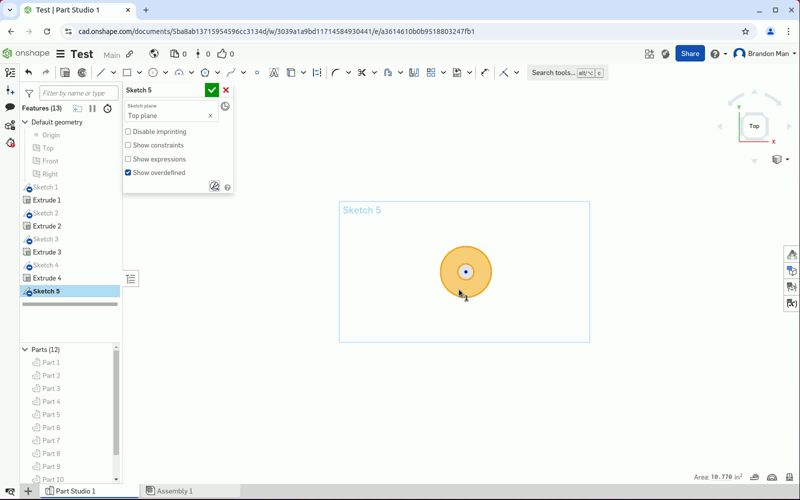
scroll(-6)
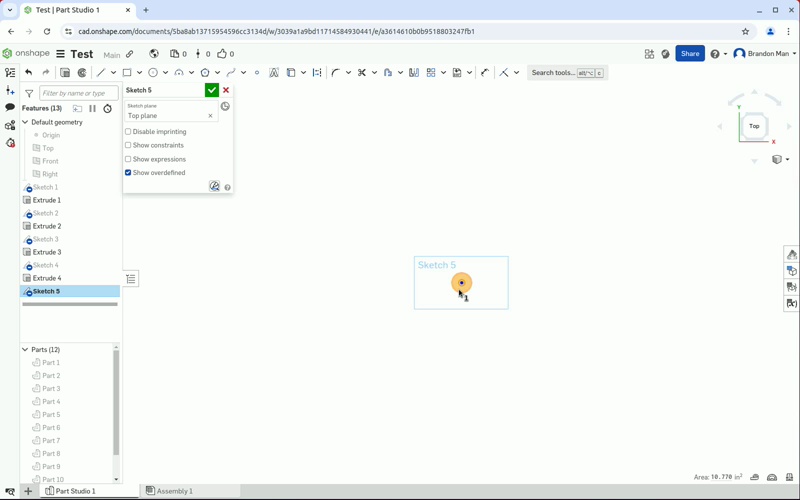
mouse_move(69, 352)
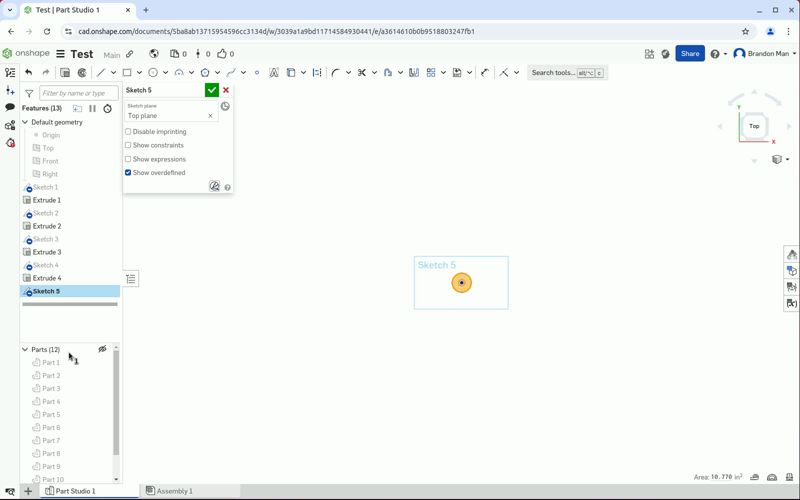
key(shift+y)
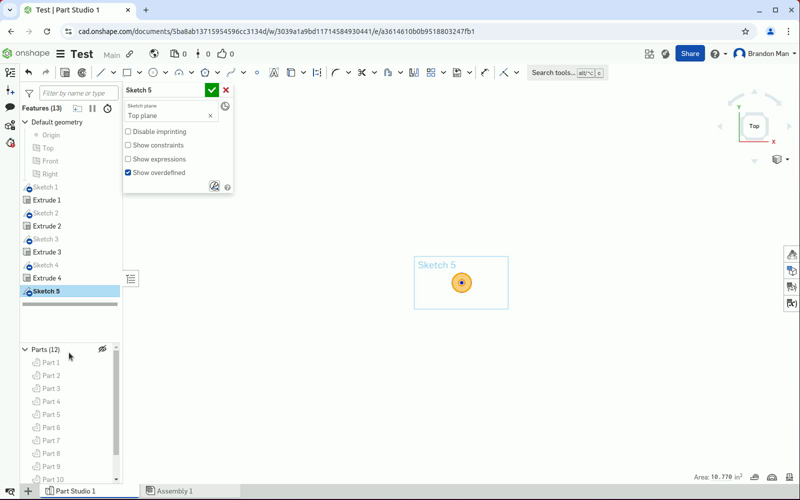
key(shift+e)
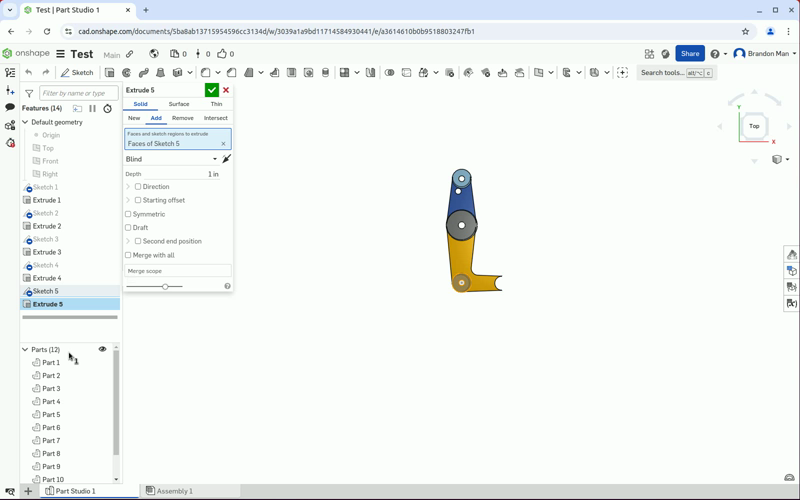
mouse_move(143, 106)
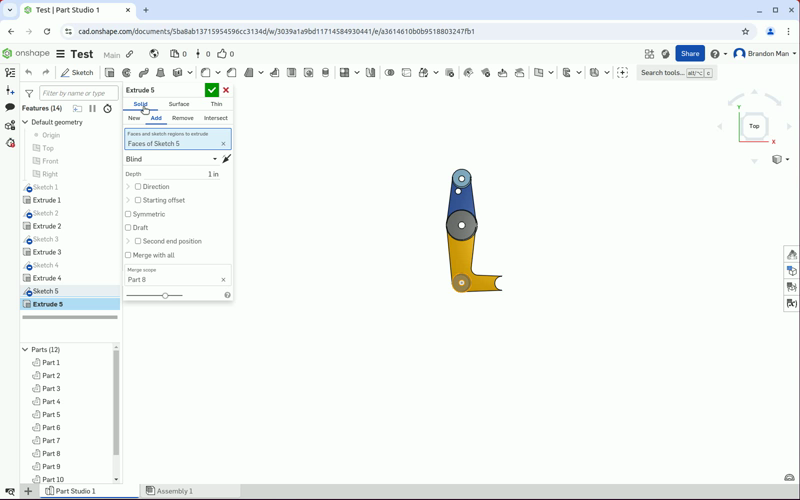
click(143, 106)
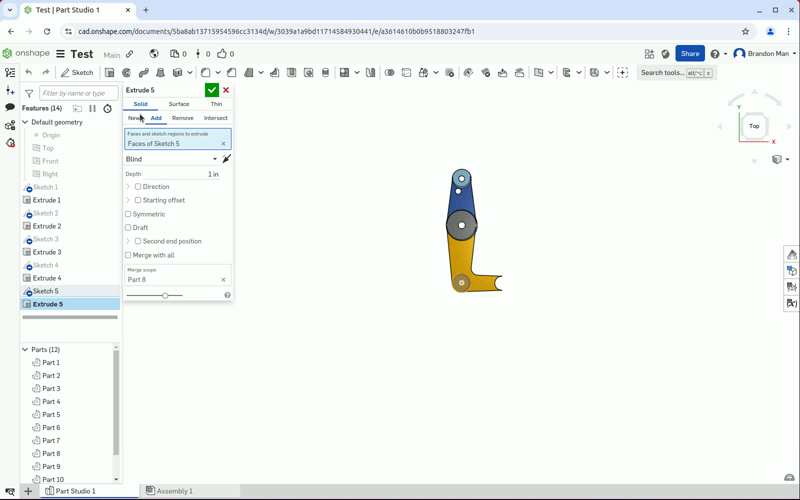
mouse_move(137, 120)
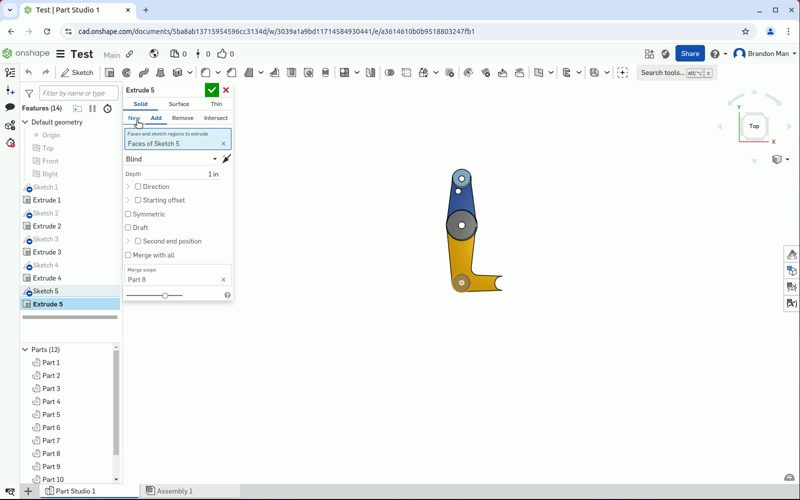
click(137, 120)
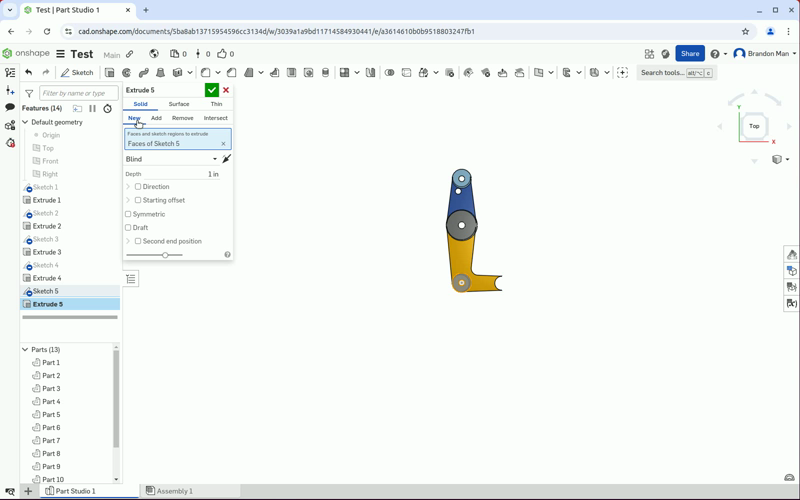
key(tab, 4)
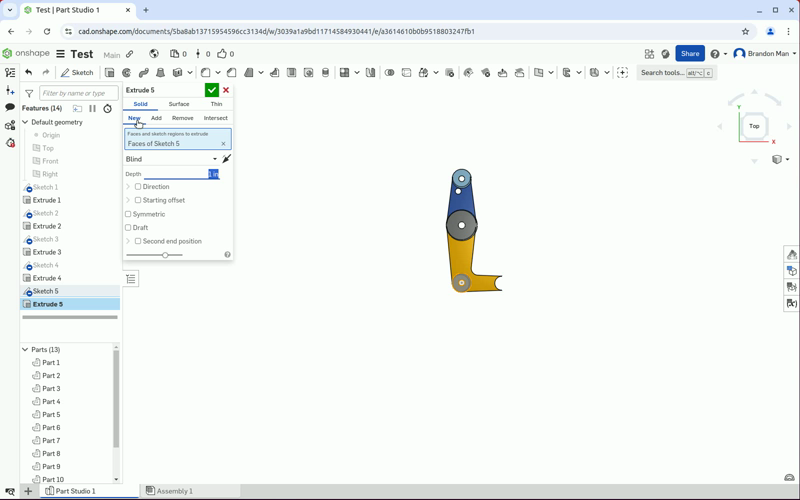
text(0.481)
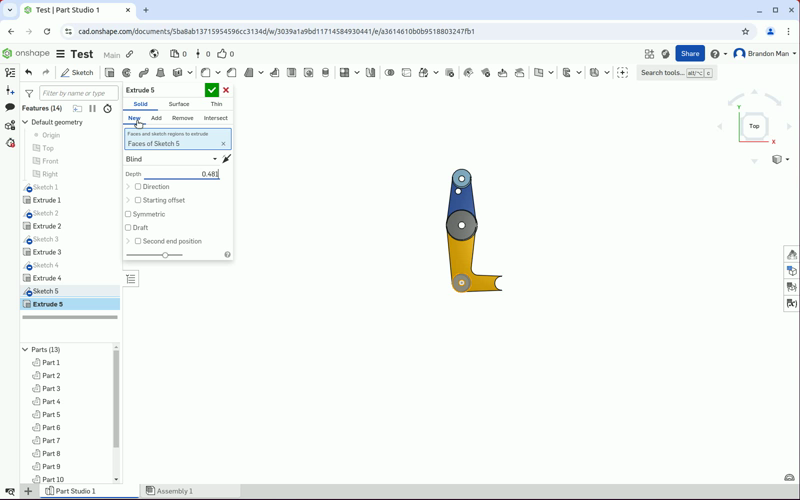
key(enter)
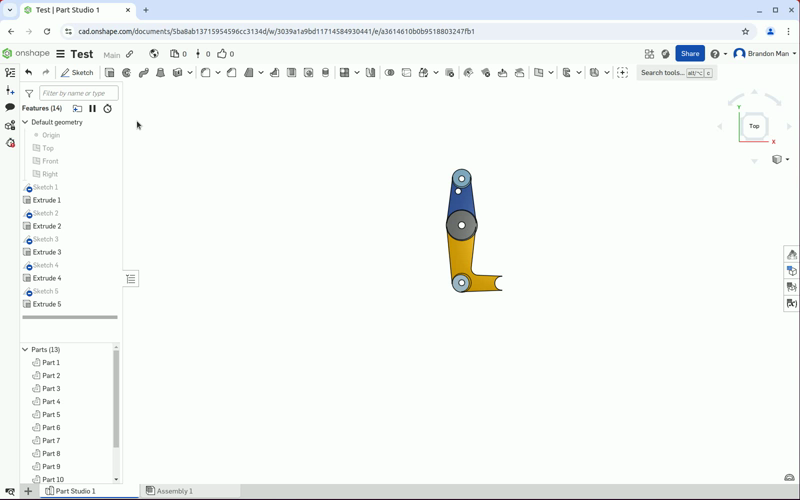
key(shift+h)
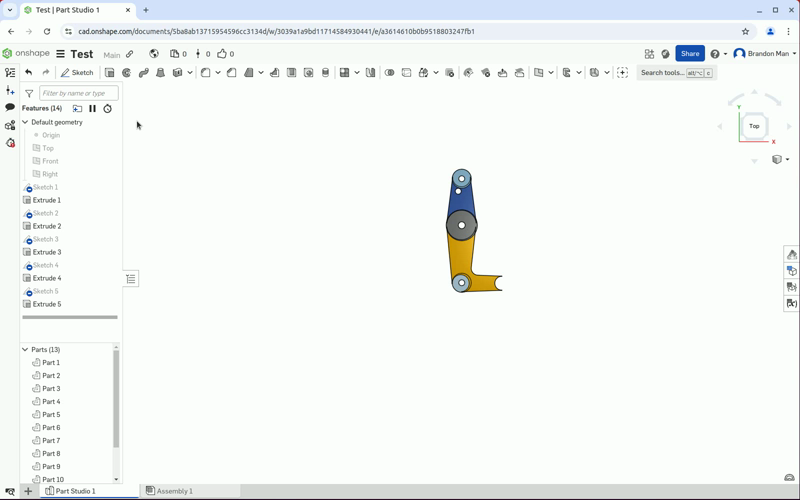
key(shift+h)
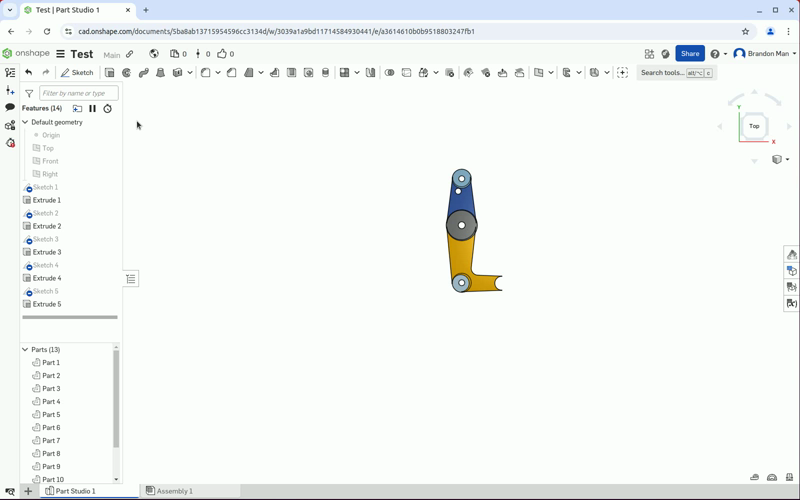
mouse_move(73, 189)
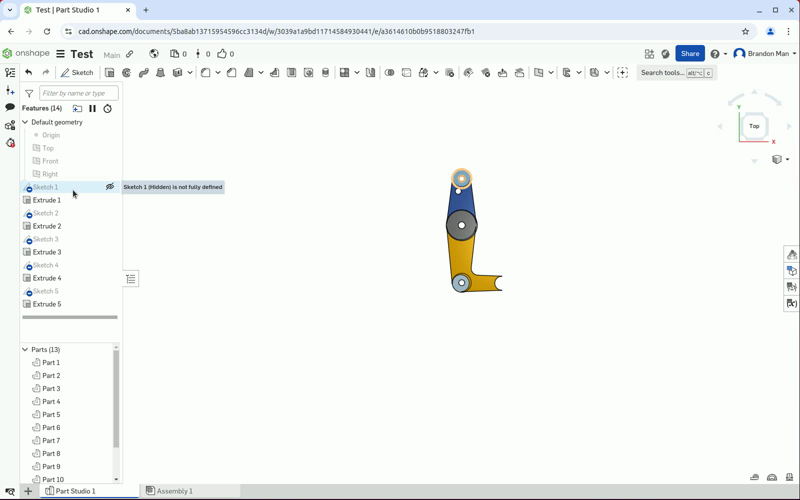
click(73, 189)
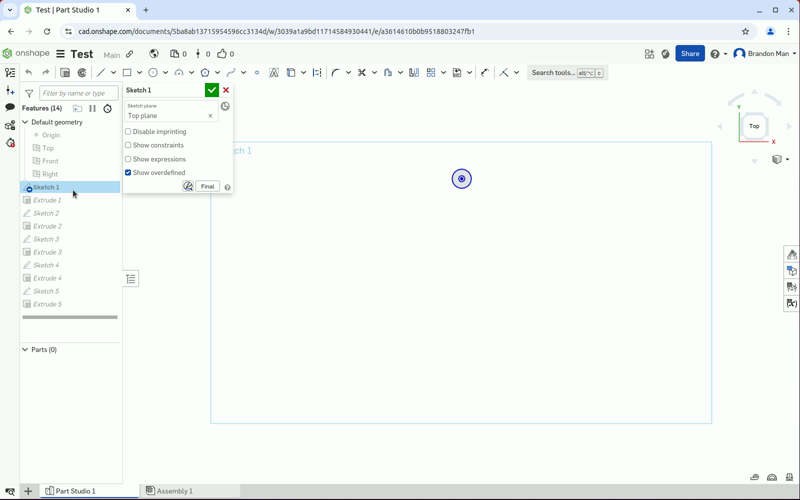
mouse_move(229, 92)
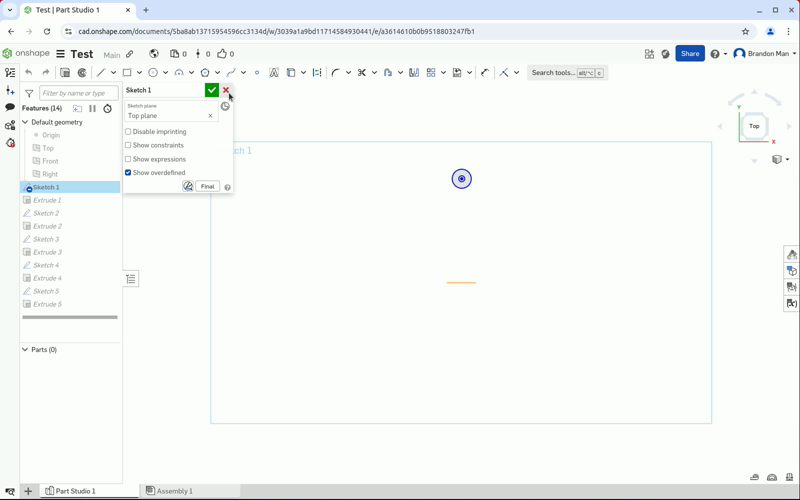
click(229, 92)
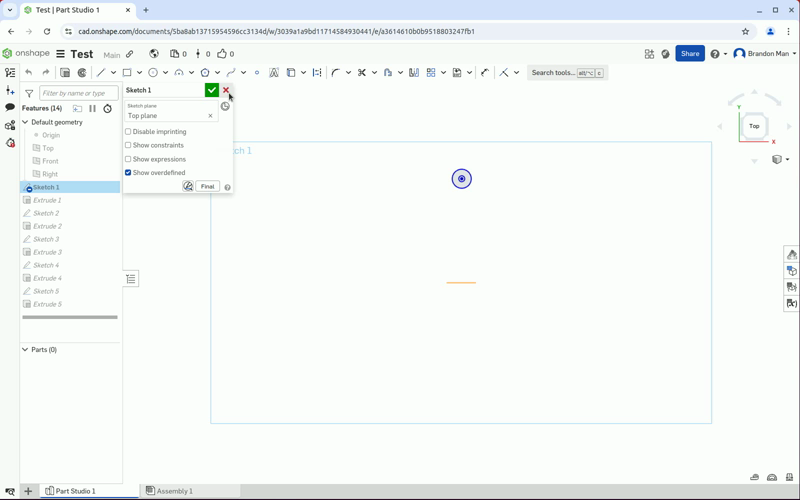
key(shift+s)
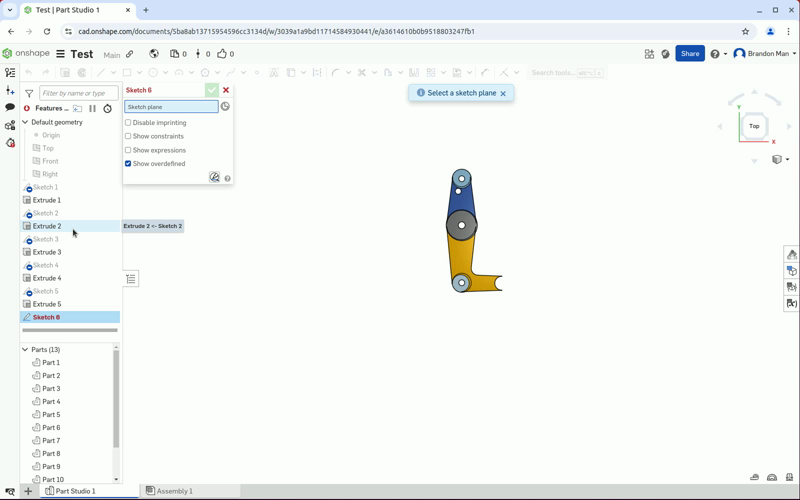
scroll(3)
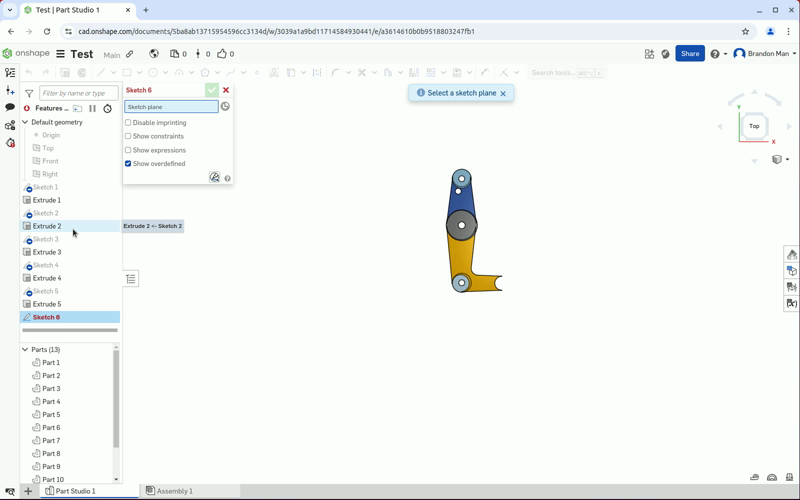
mouse_move(73, 150)
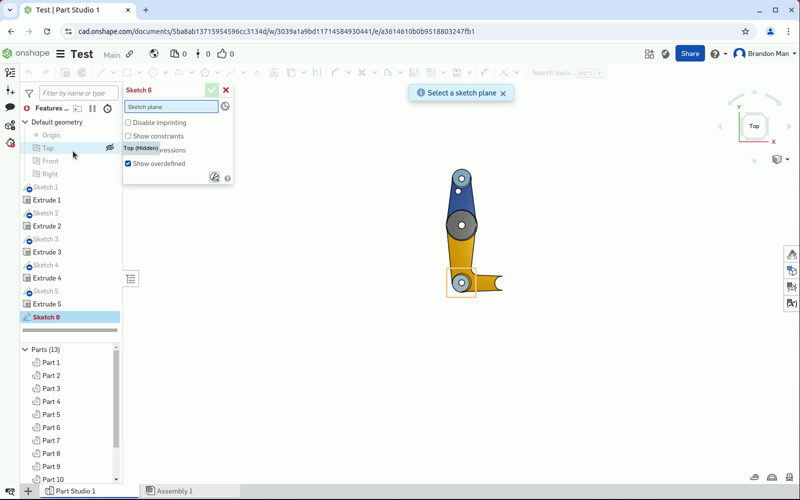
click(73, 150)
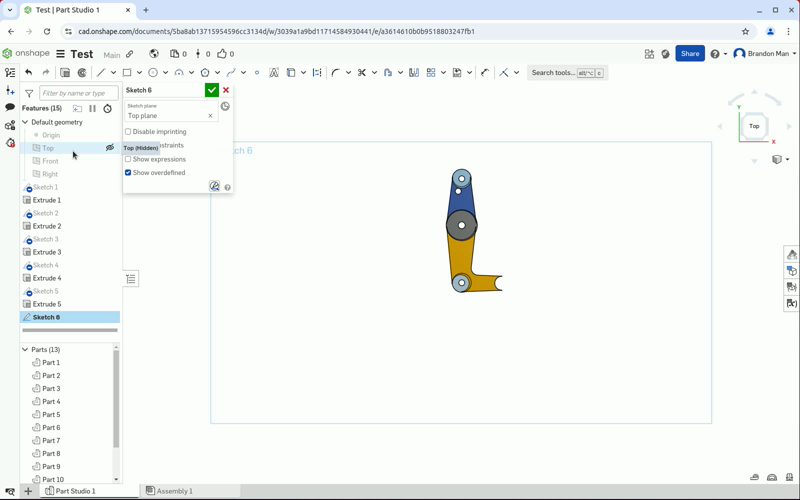
mouse_move(69, 352)
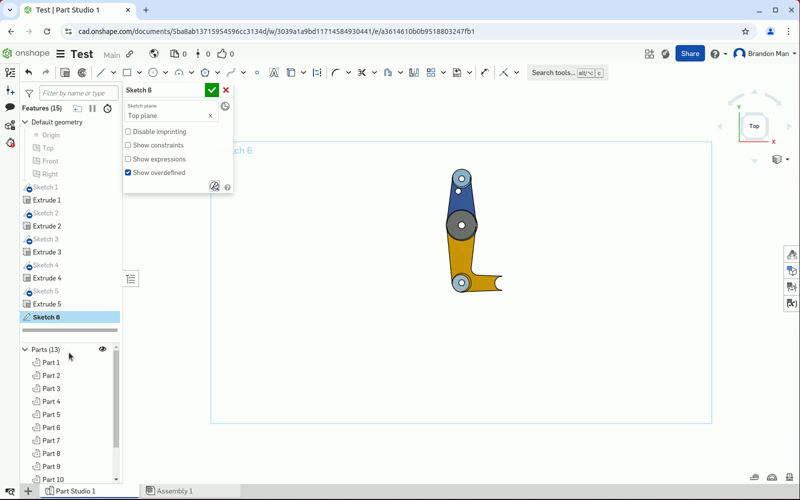
key(y)
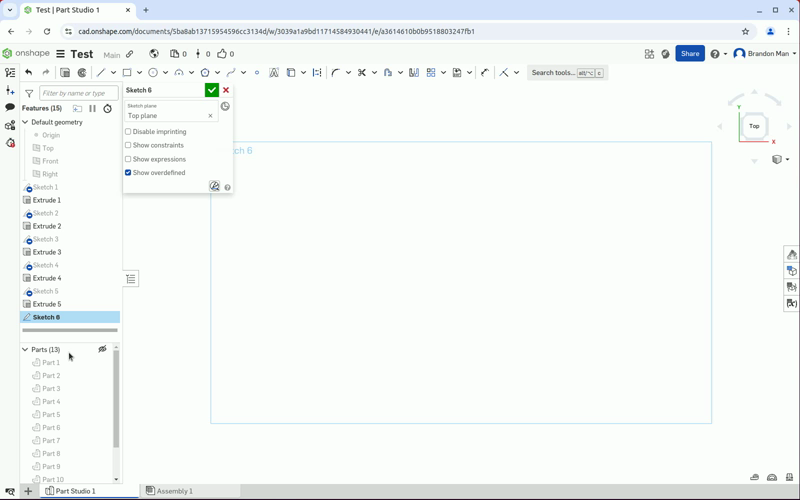
key(c)
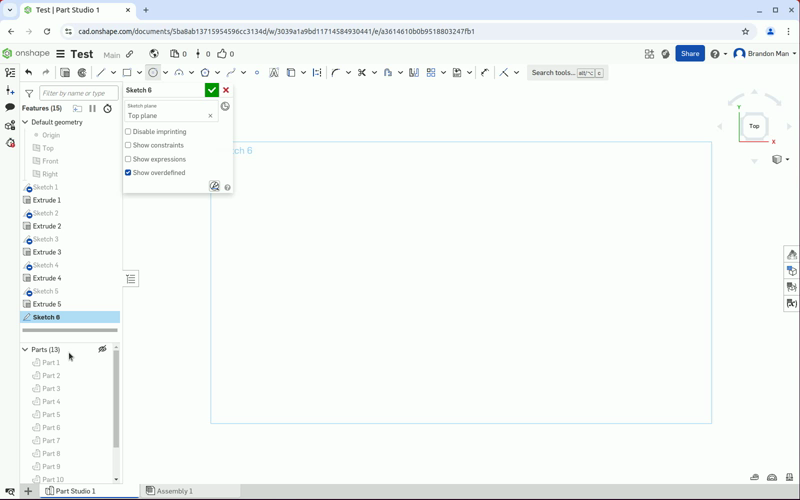
key_down(shift)
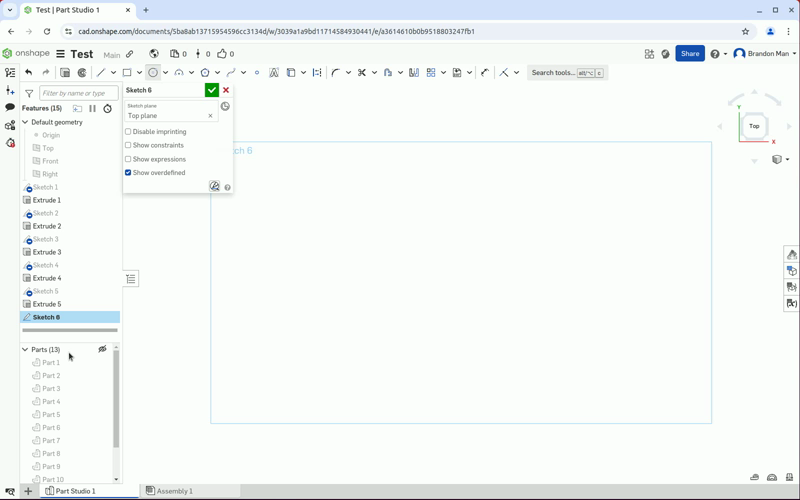
mouse_move(501, 282)
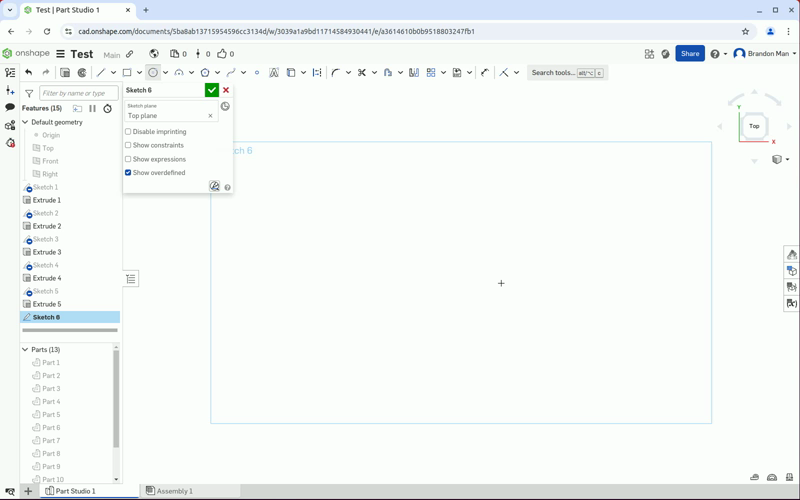
click(501, 282)
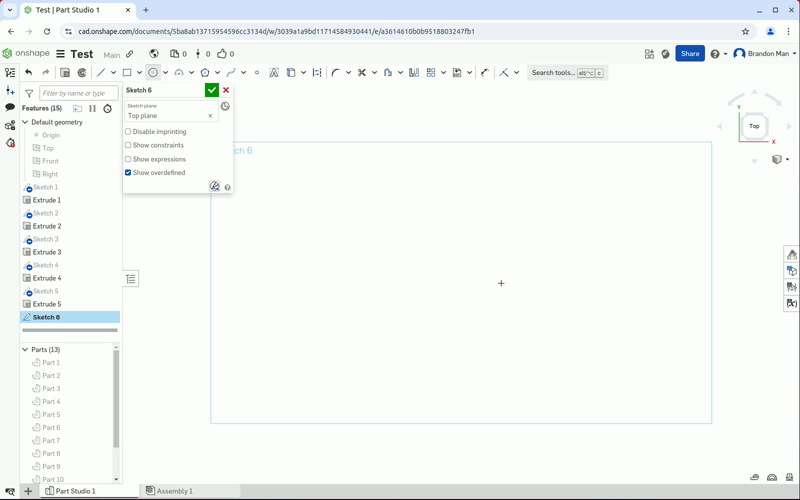
key_up(shift)
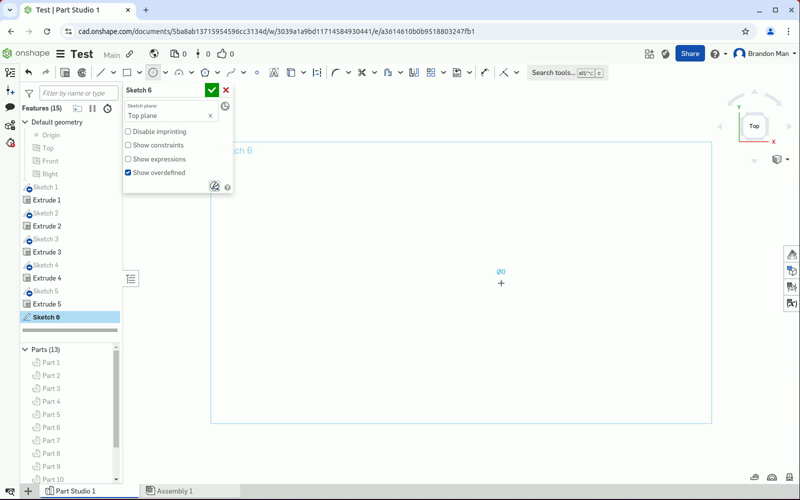
mouse_move(508, 282)
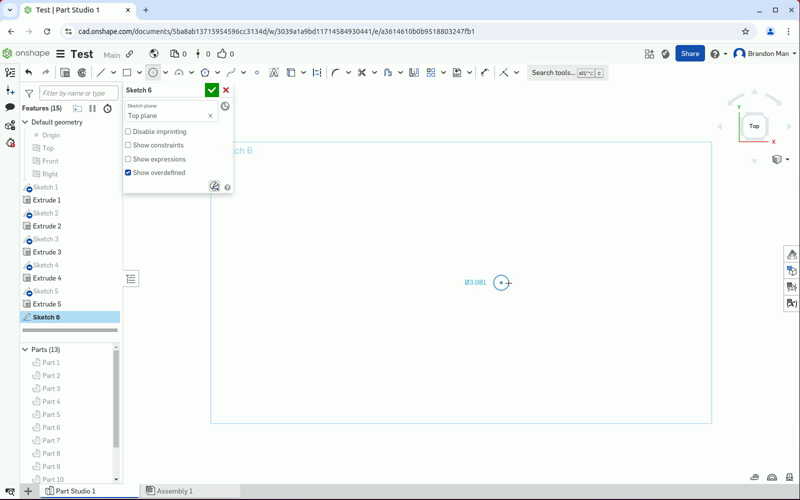
click(508, 282)
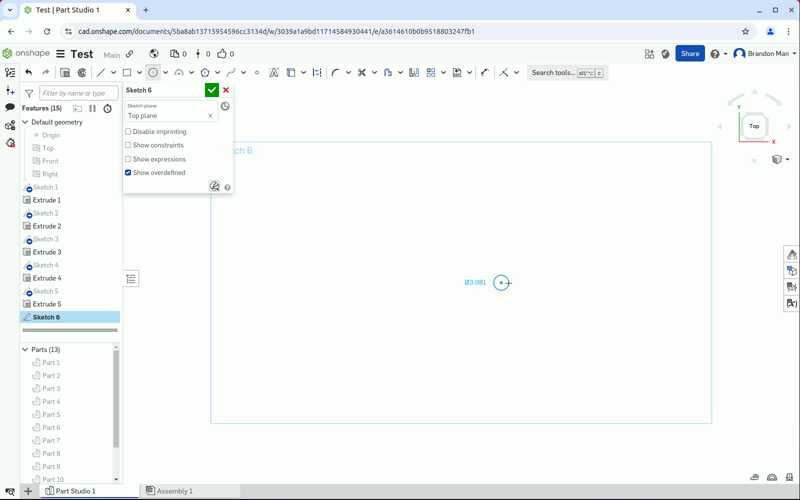
key(esc)
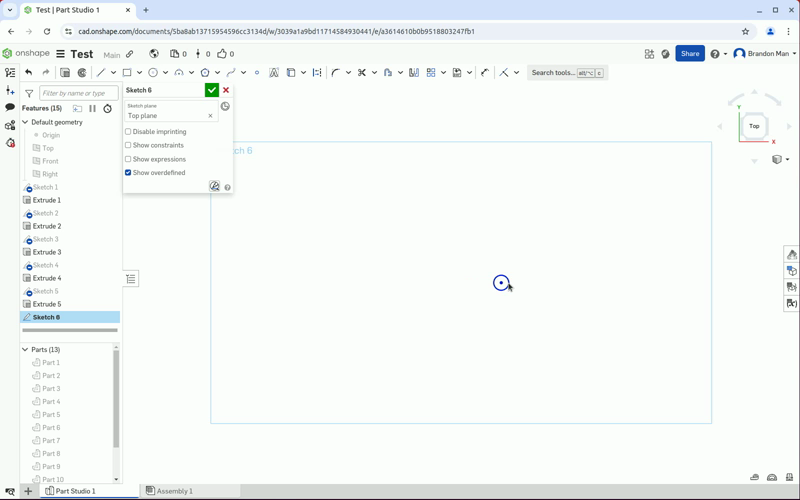
key(c)
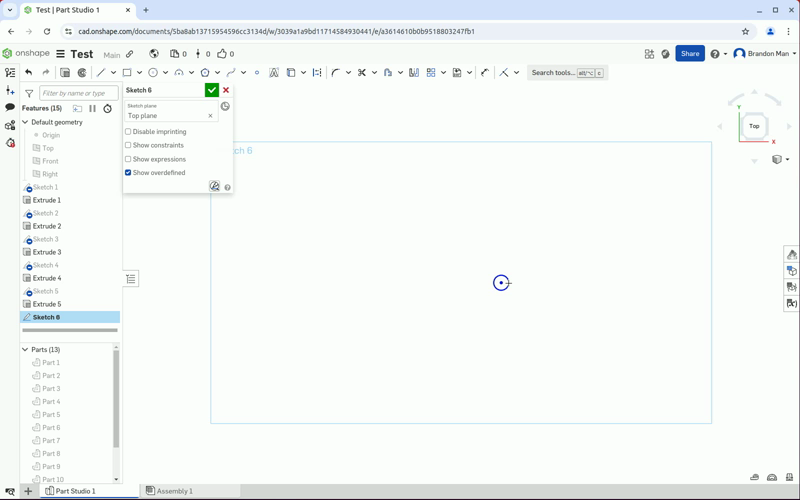
key_down(shift)
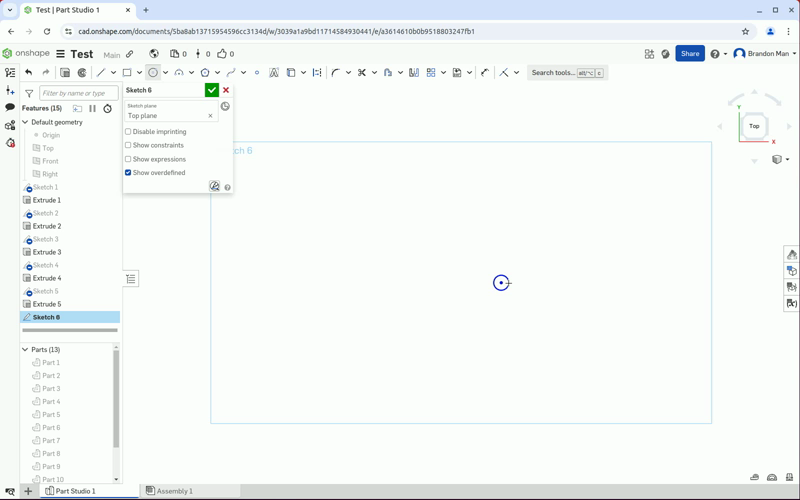
mouse_move(501, 282)
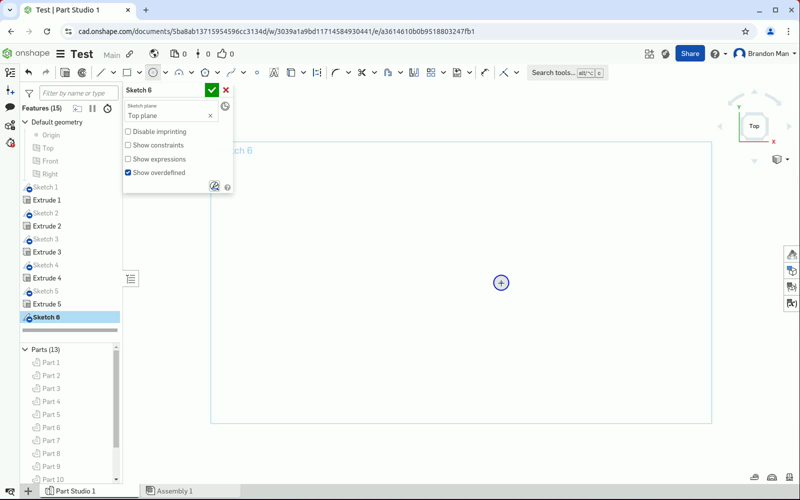
click(501, 282)
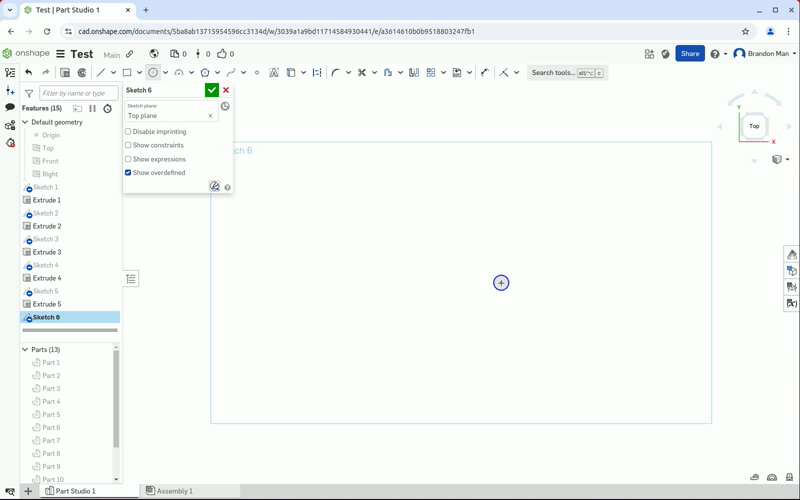
key_up(shift)
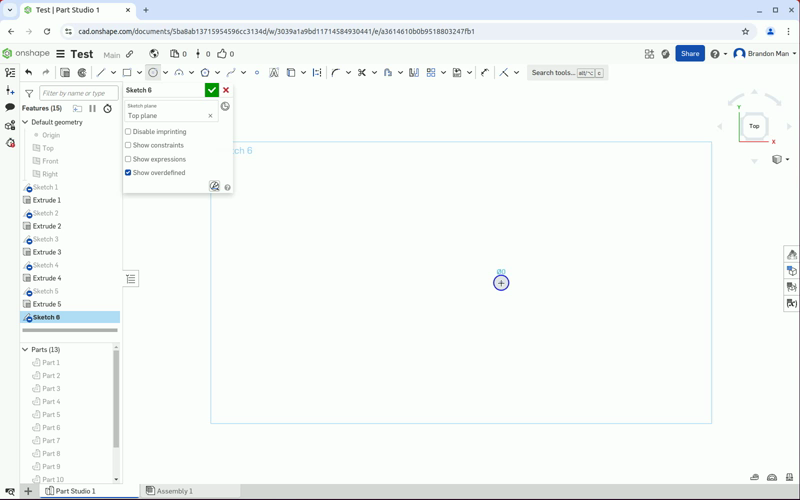
mouse_move(504, 282)
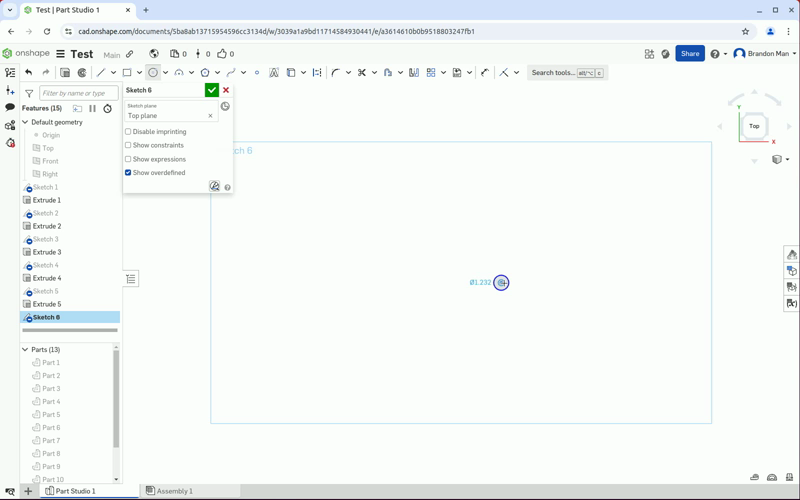
scroll(6)
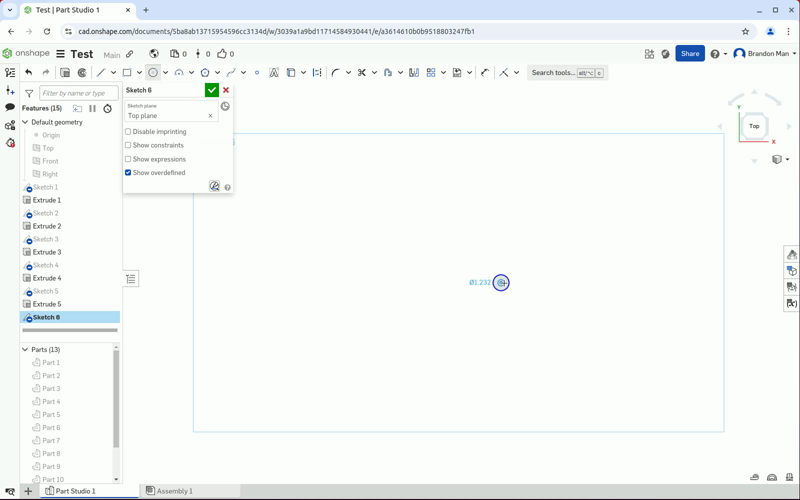
scroll(6)
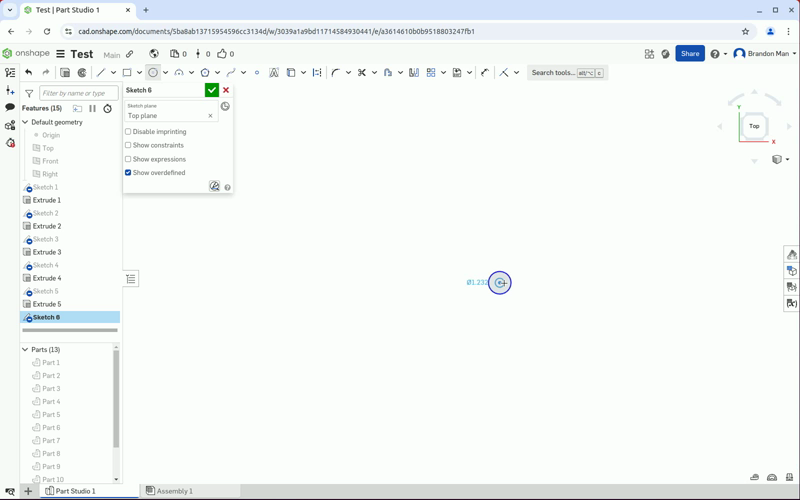
scroll(6)
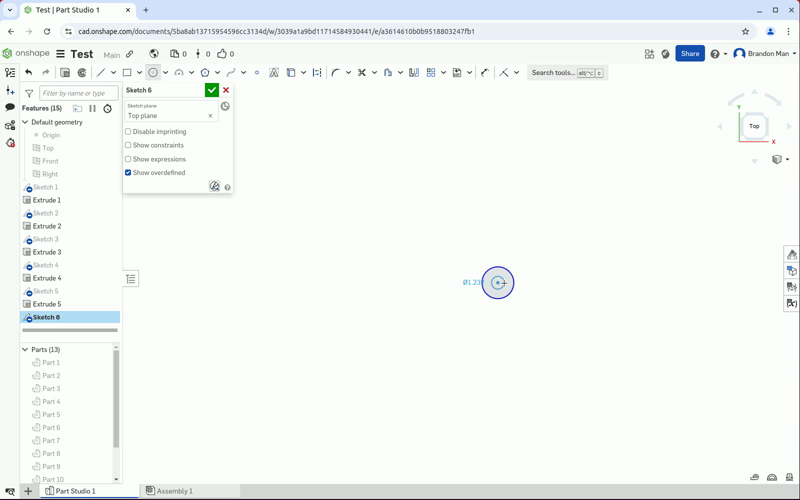
scroll(6)
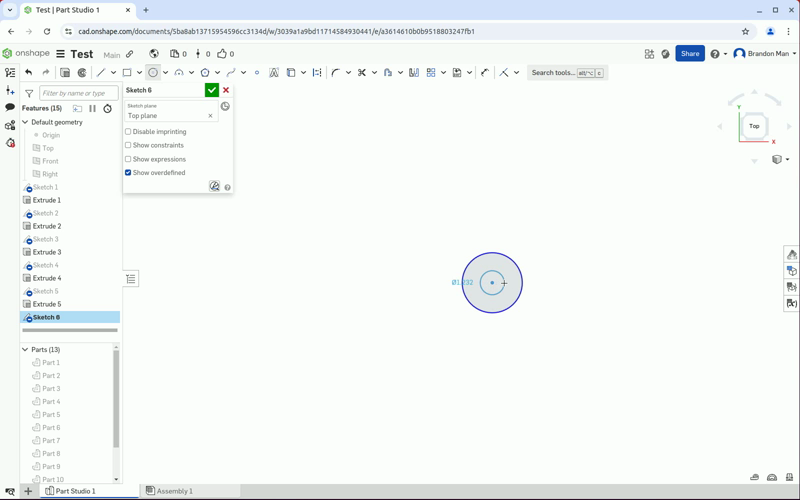
scroll(6)
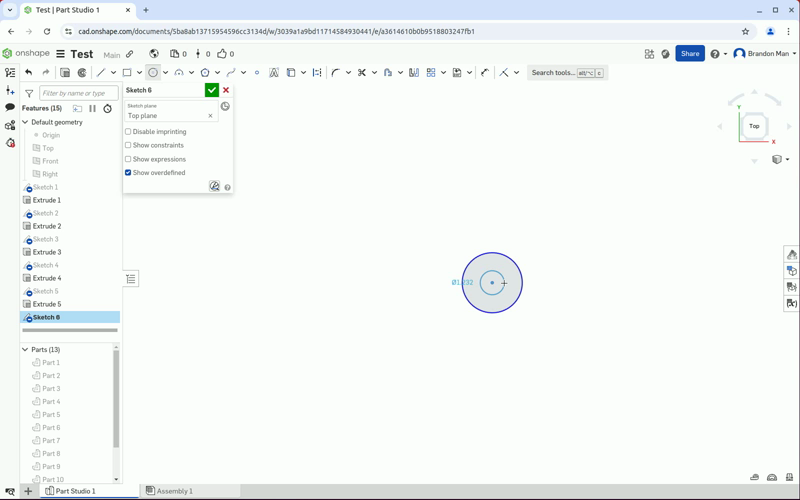
scroll(6)
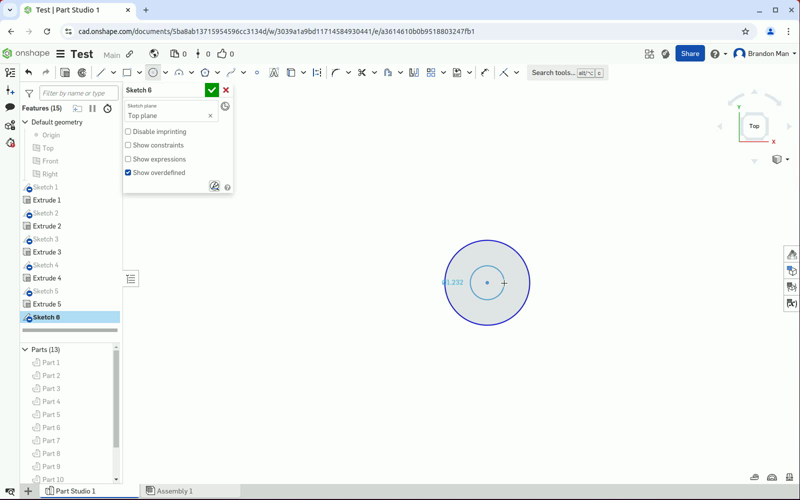
scroll(6)
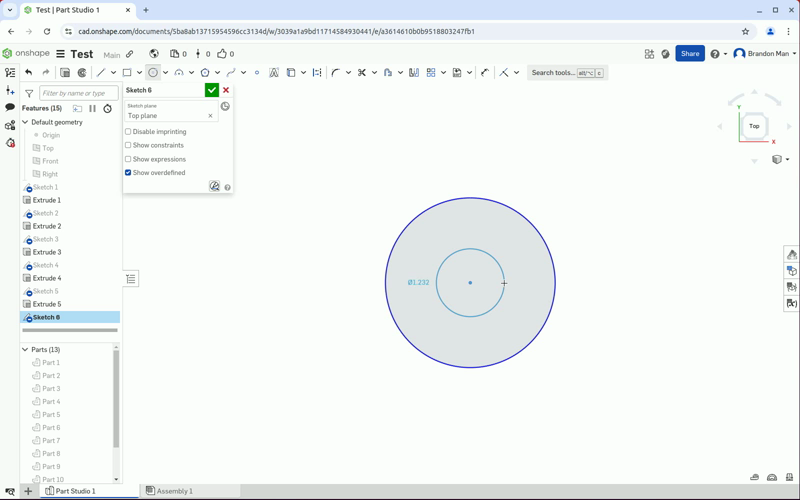
click(504, 282)
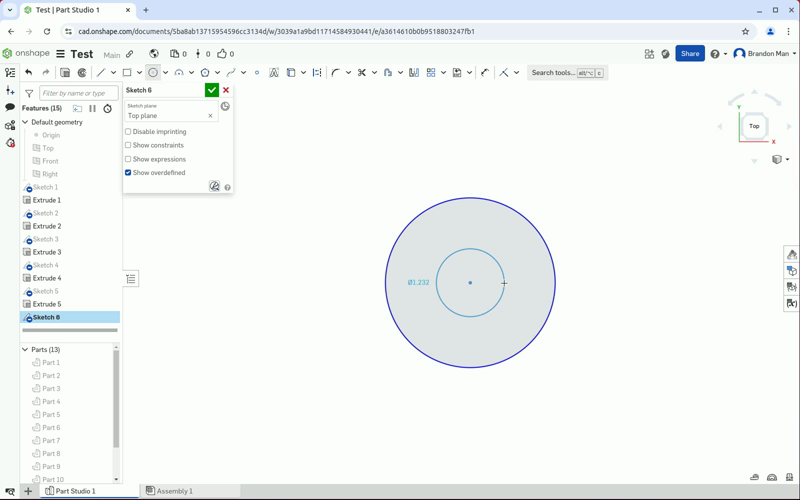
scroll(-6)
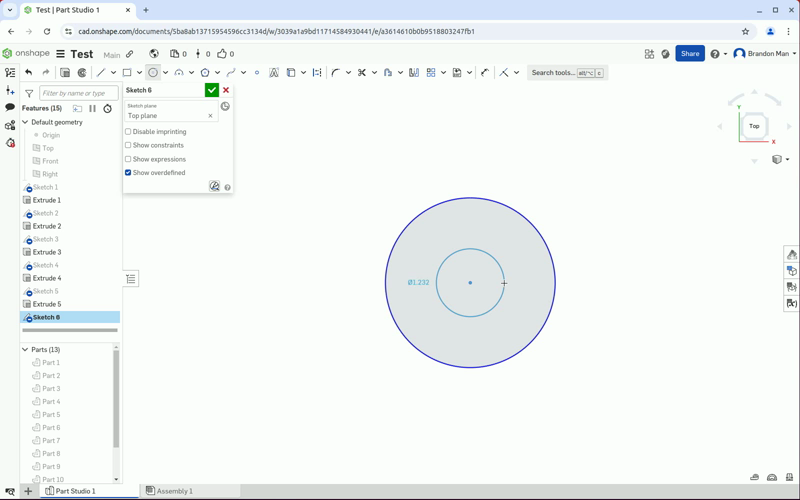
scroll(-6)
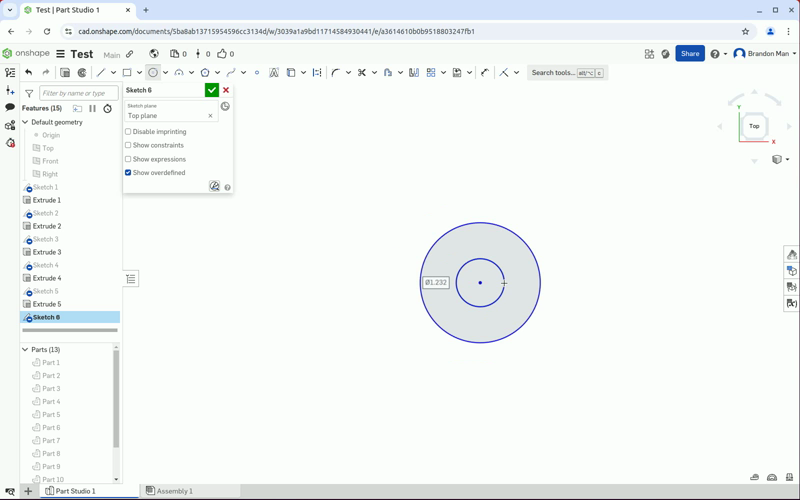
scroll(-6)
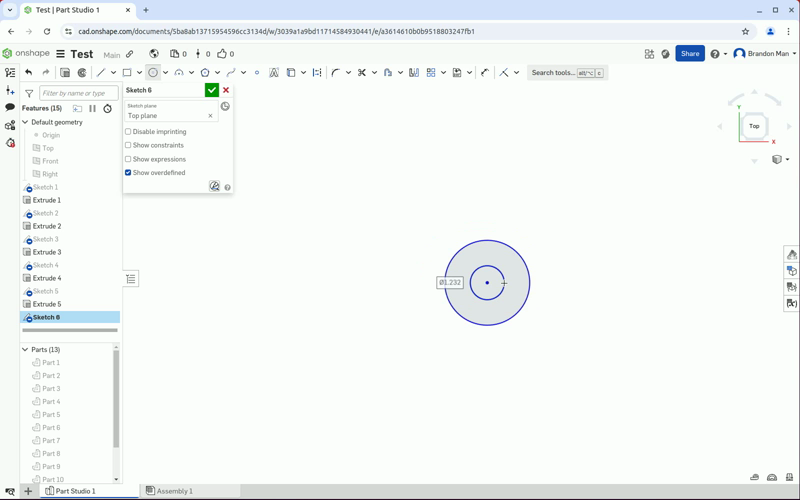
scroll(-6)
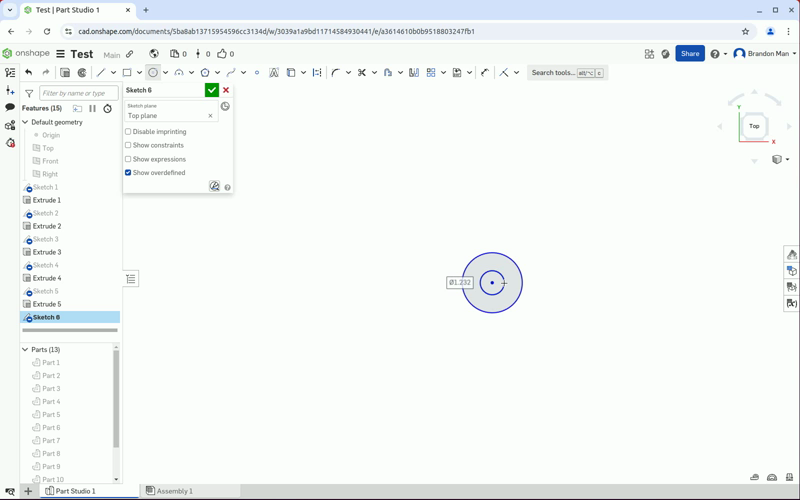
scroll(-6)
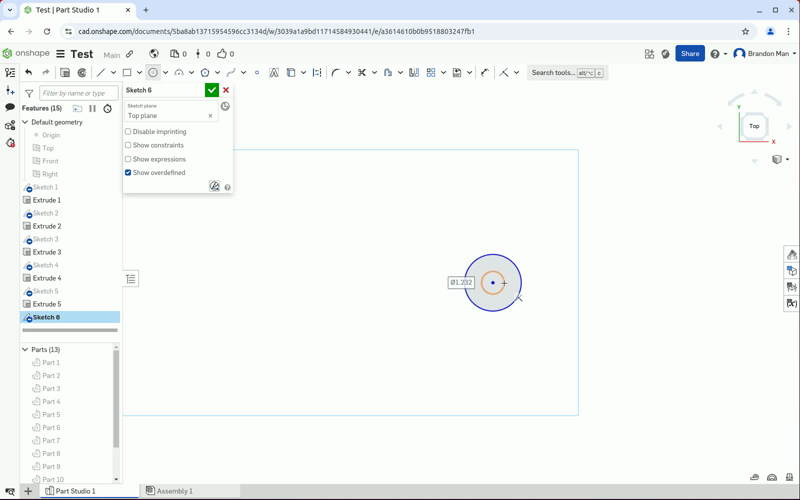
scroll(-6)
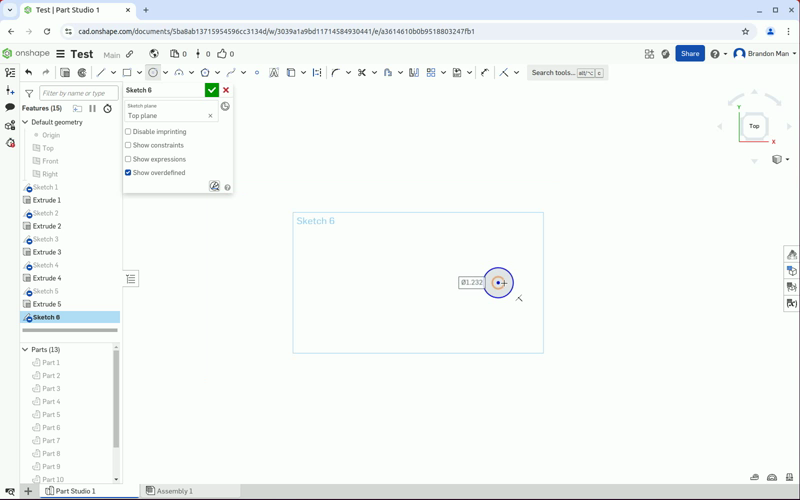
scroll(-6)
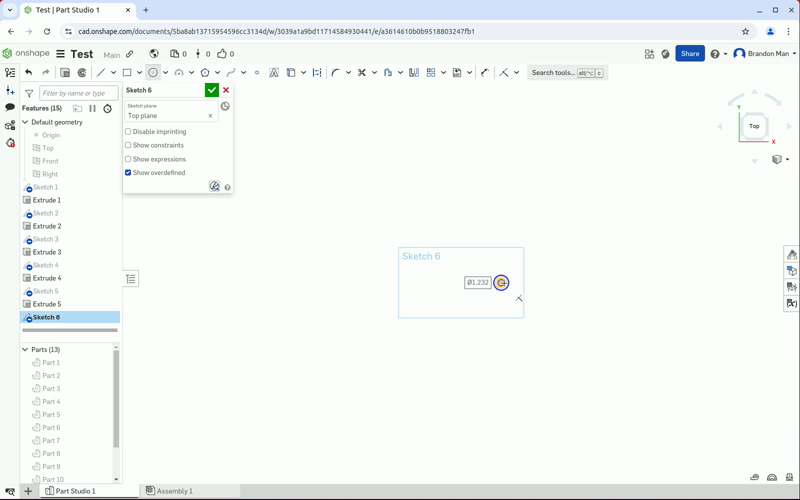
key(esc)
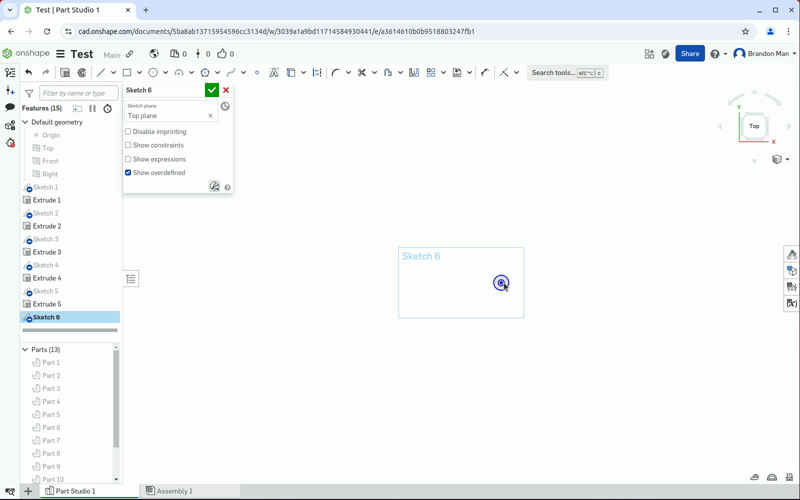
mouse_move(505, 287)
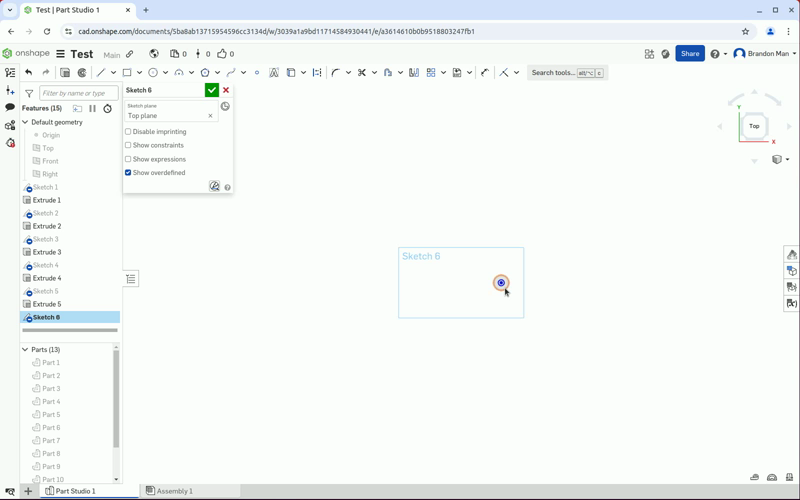
scroll(6)
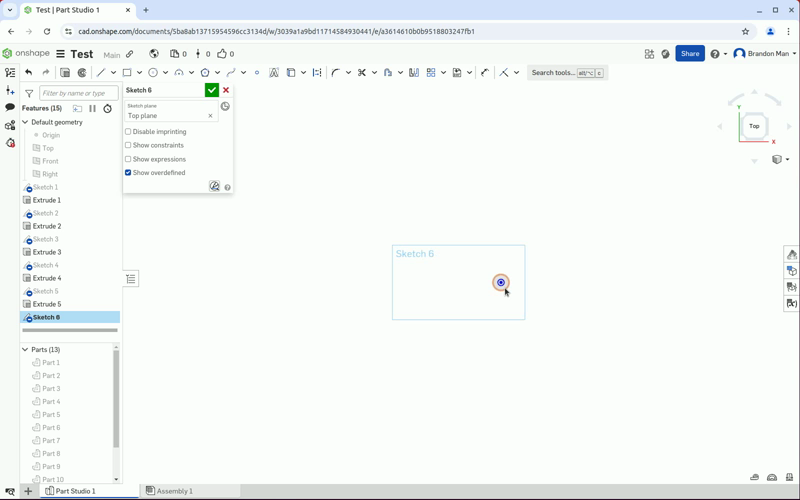
scroll(6)
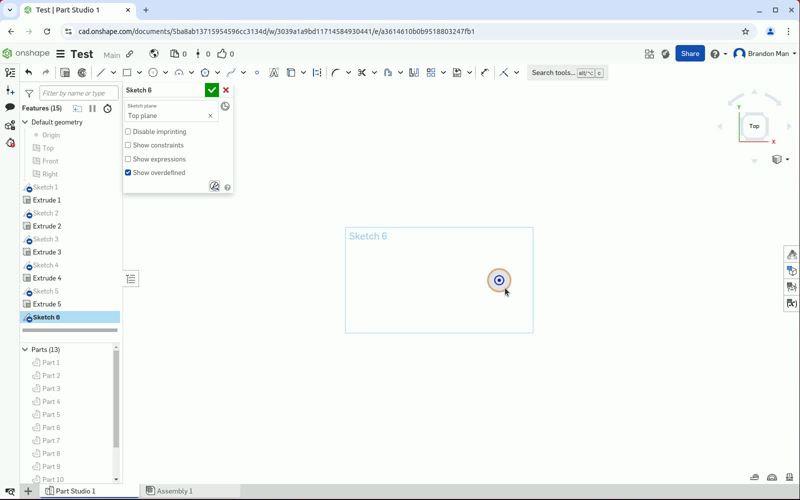
scroll(6)
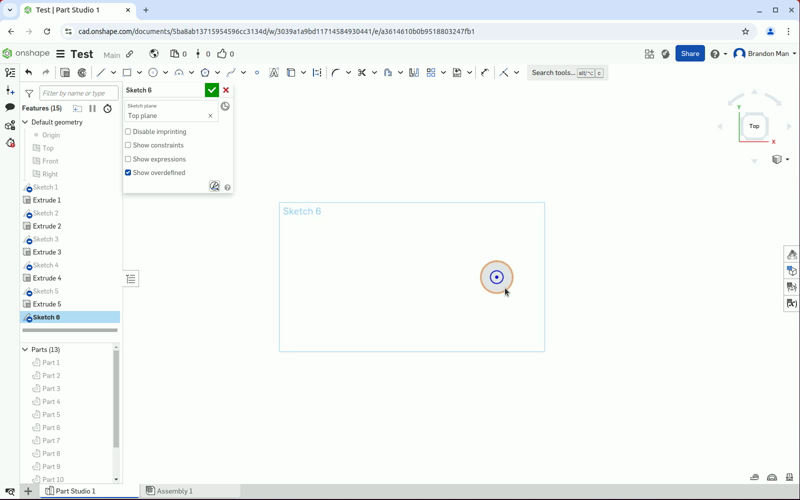
scroll(6)
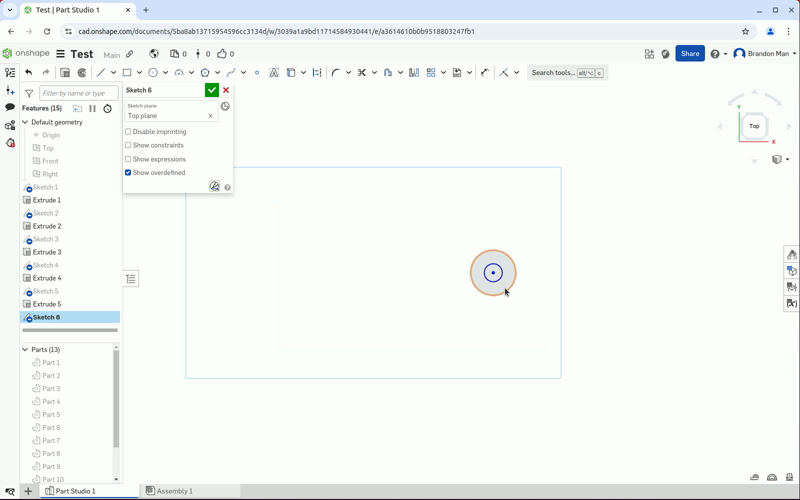
scroll(6)
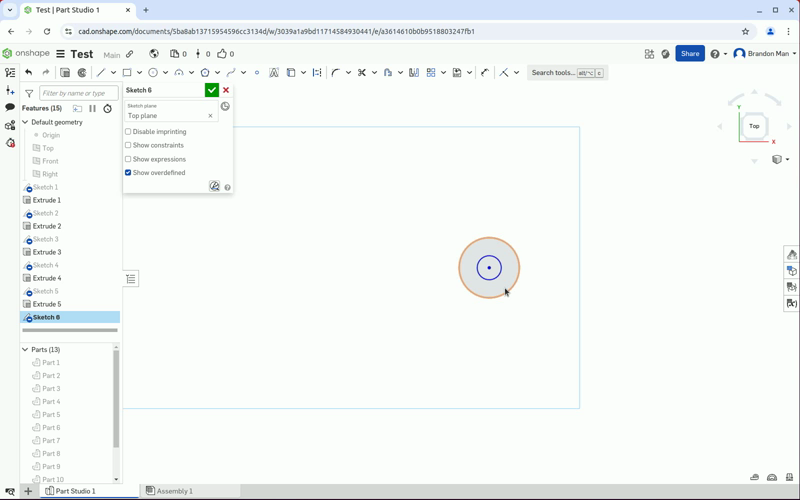
scroll(6)
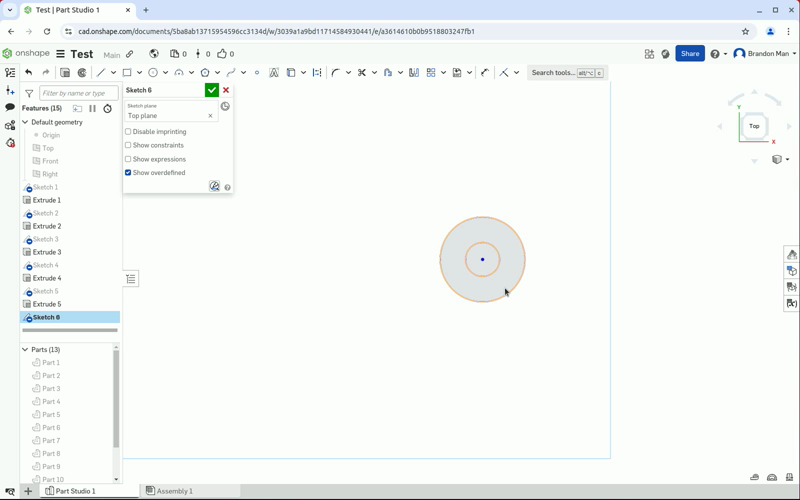
scroll(6)
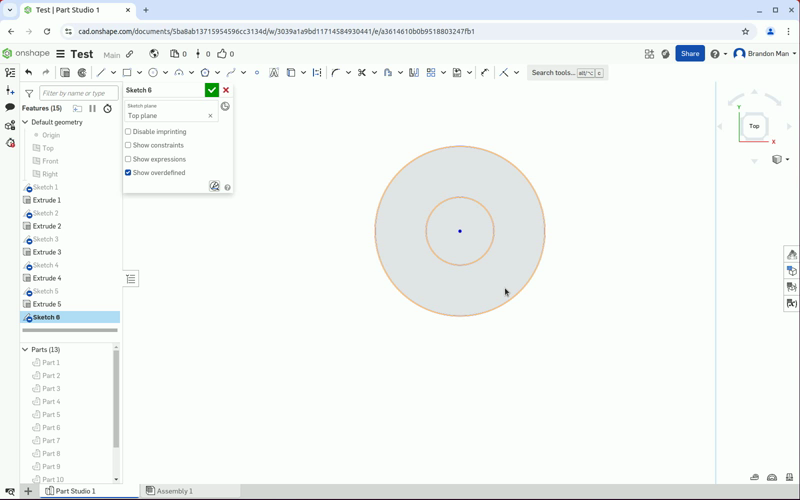
click(505, 287)
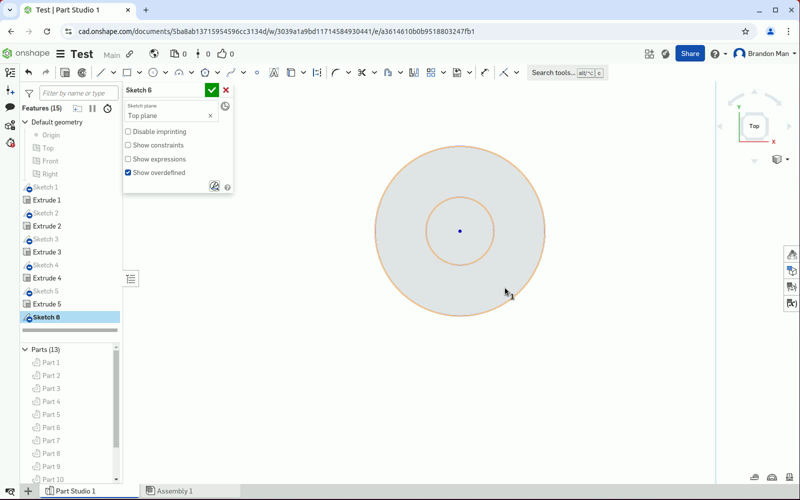
scroll(-6)
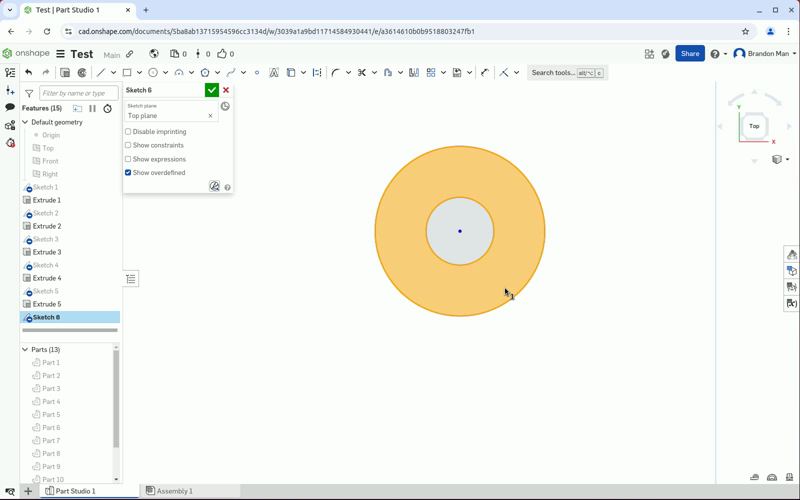
scroll(-6)
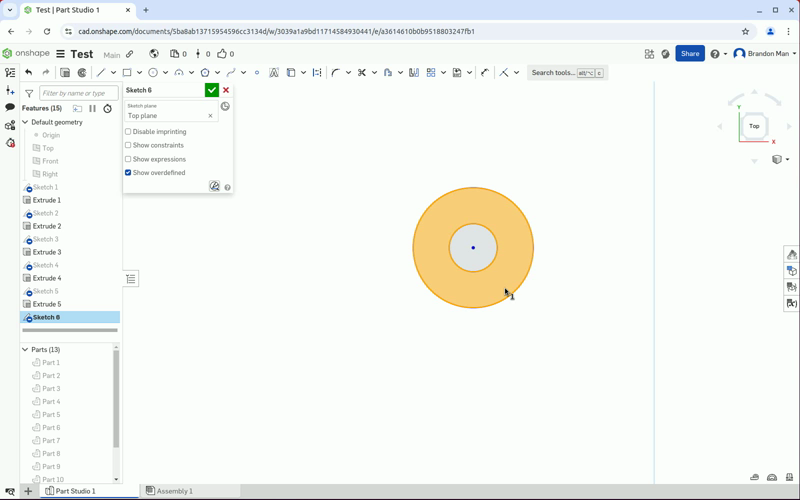
scroll(-6)
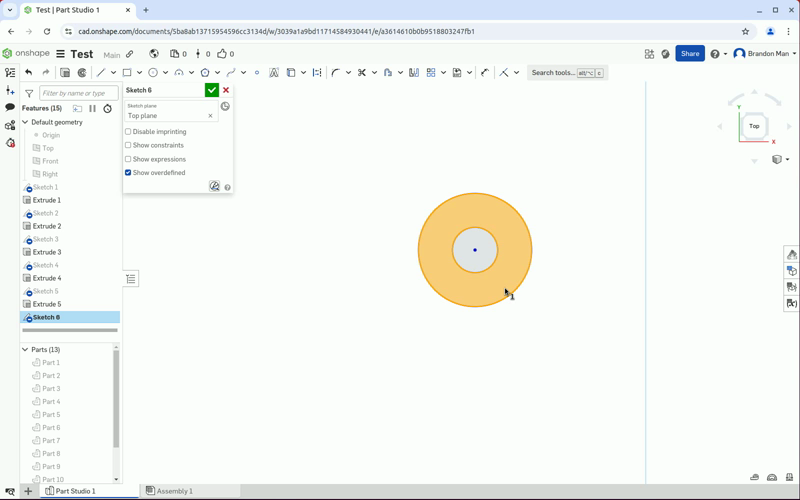
scroll(-6)
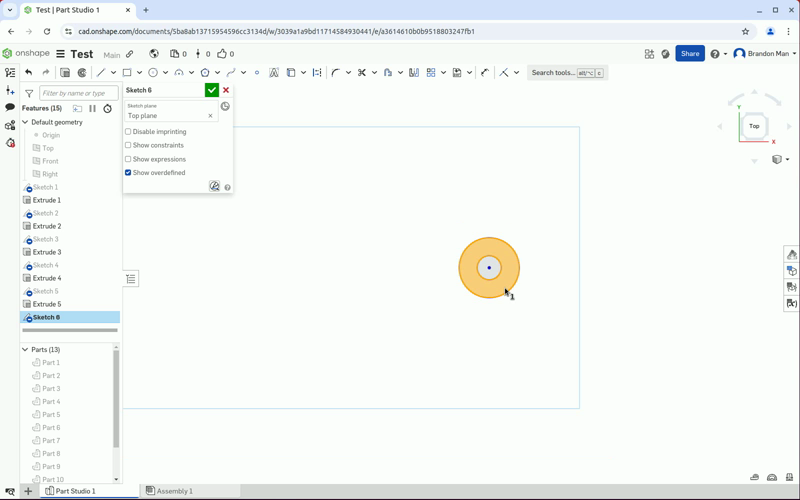
scroll(-6)
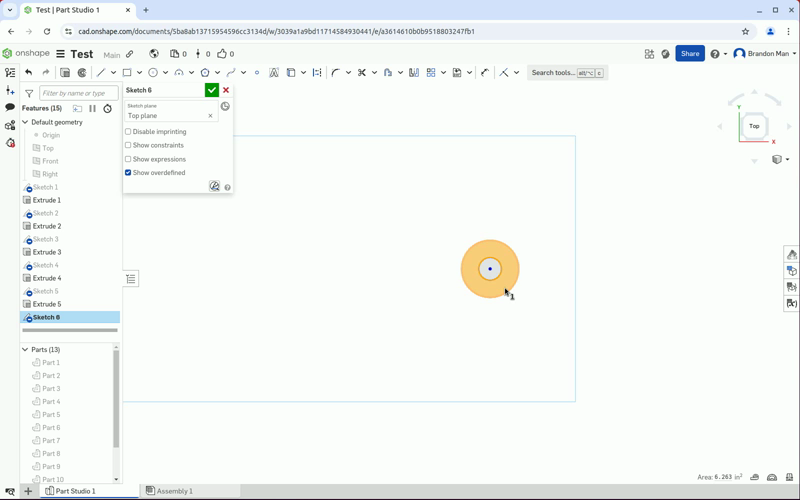
scroll(-6)
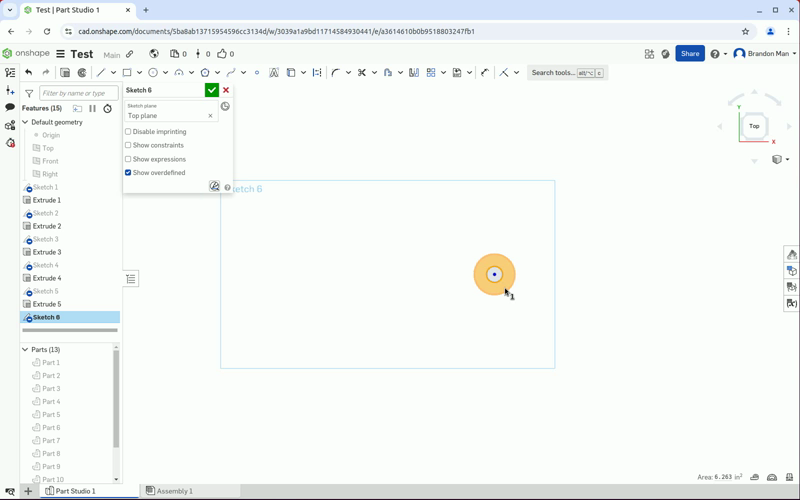
scroll(-6)
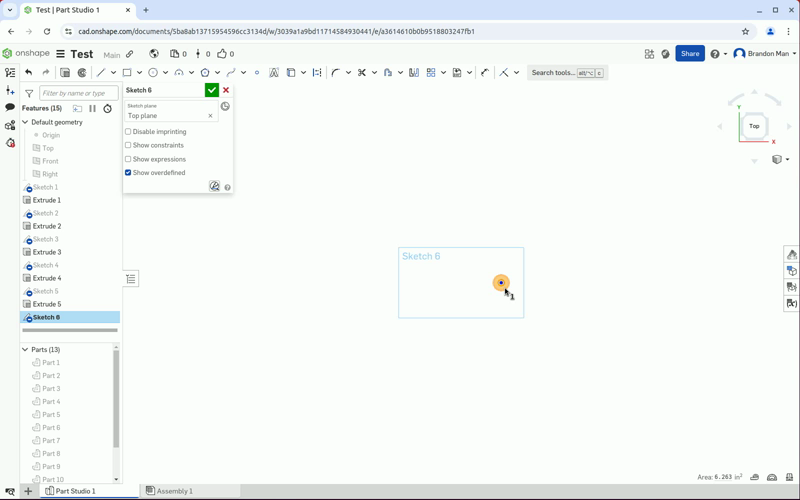
mouse_move(69, 352)
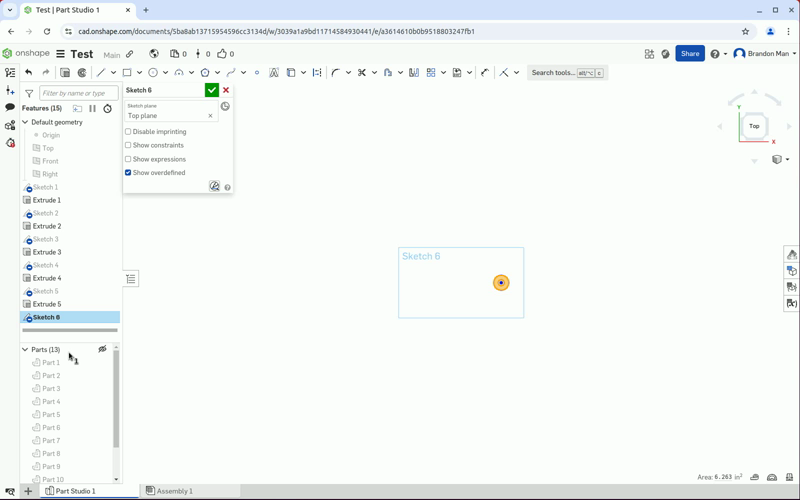
key(shift+y)
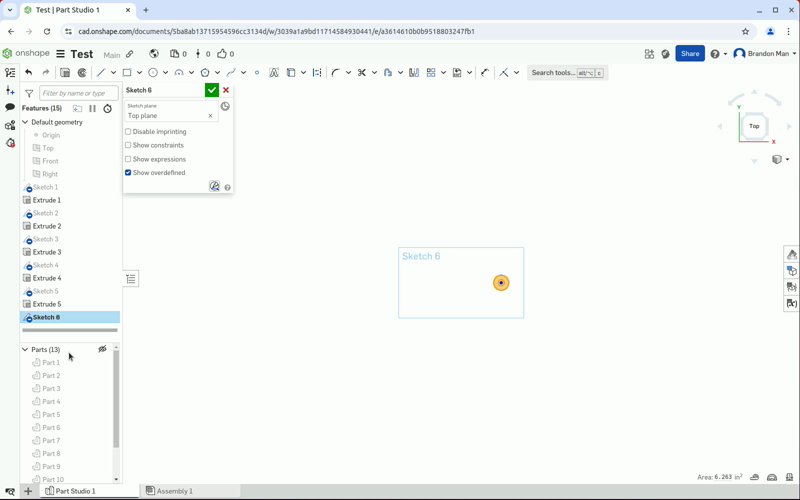
key(shift+e)
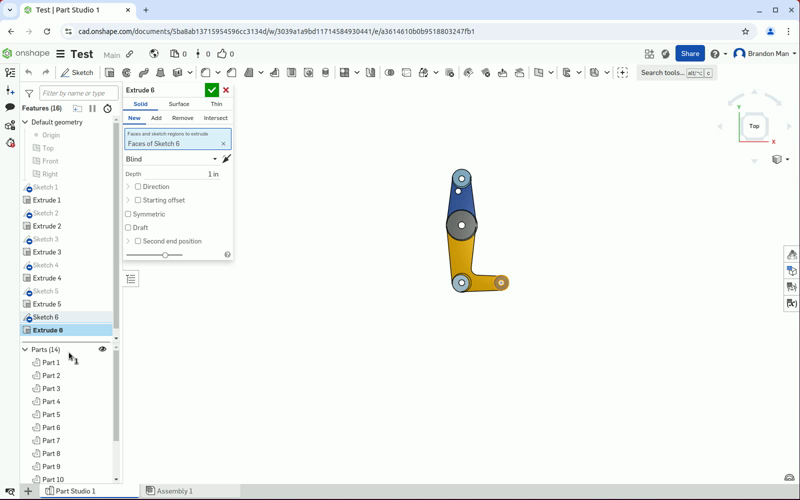
mouse_move(143, 106)
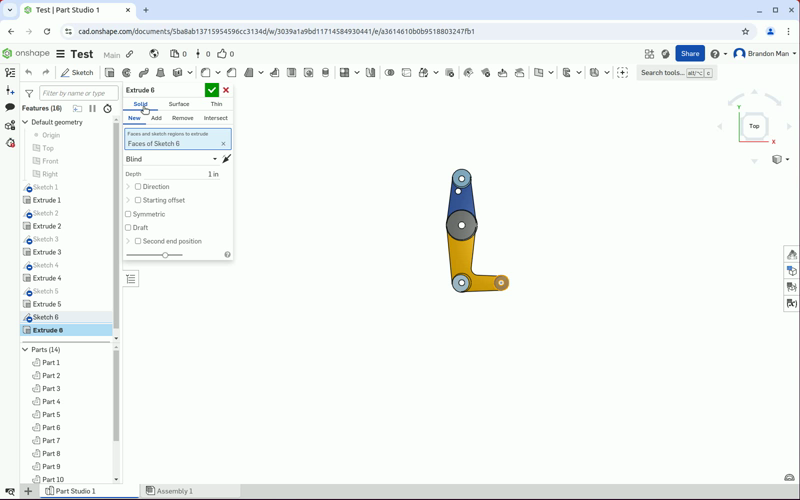
click(143, 106)
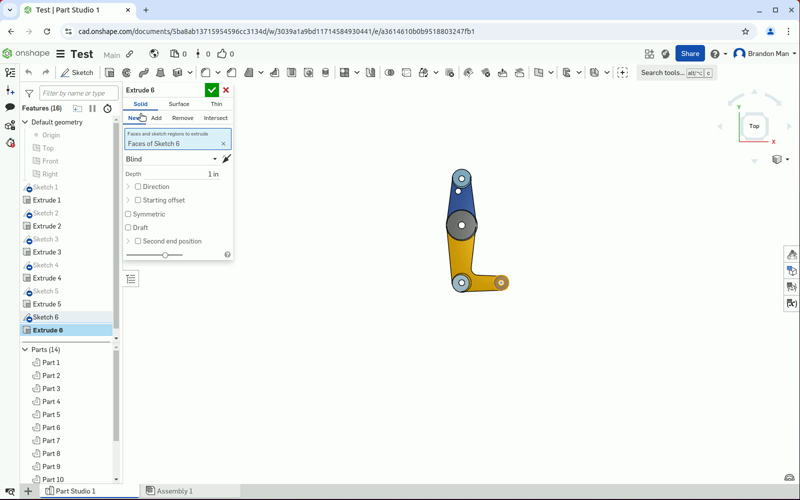
mouse_move(137, 120)
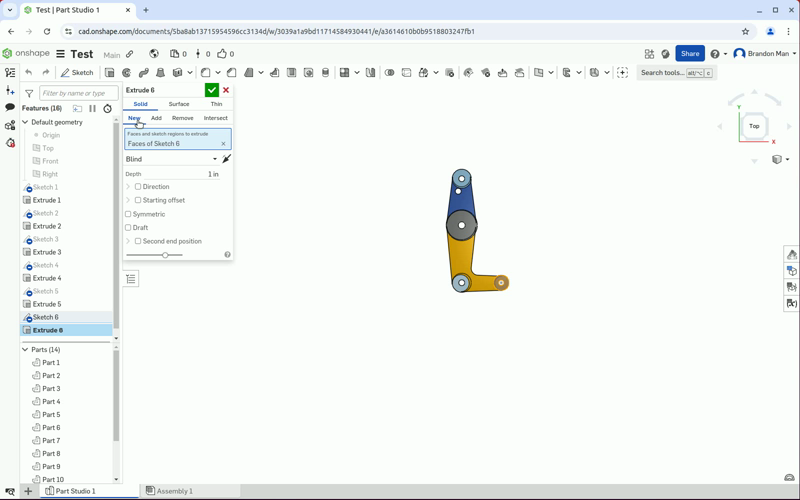
click(137, 120)
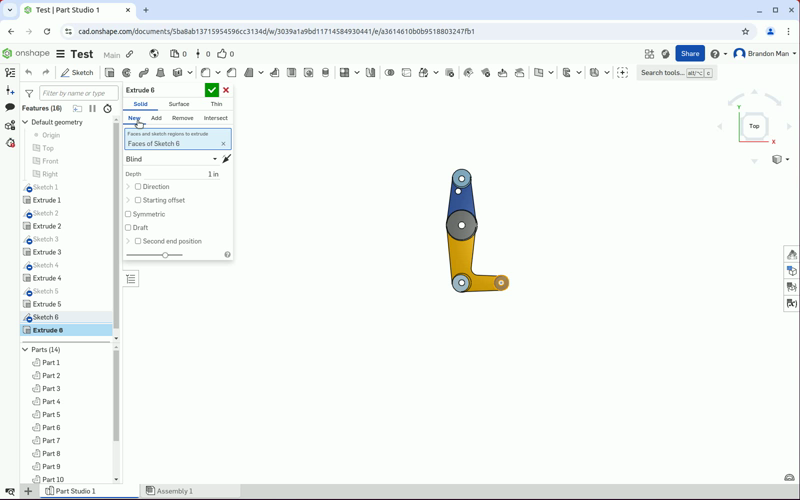
key(tab, 4)
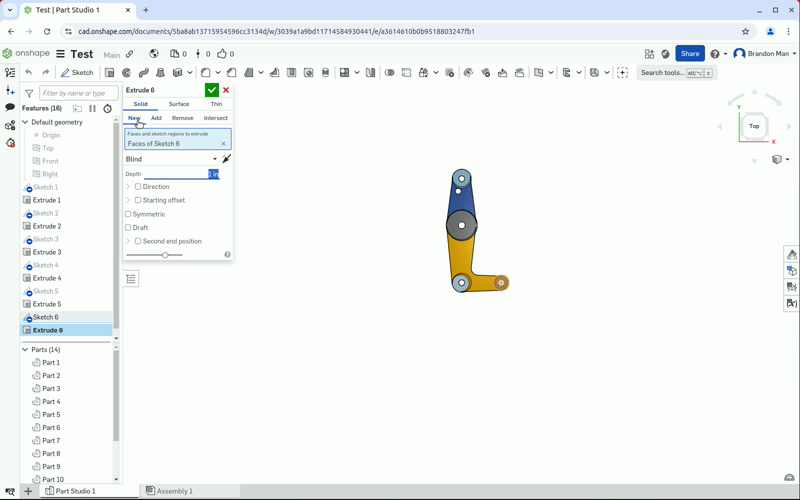
text(0.481)
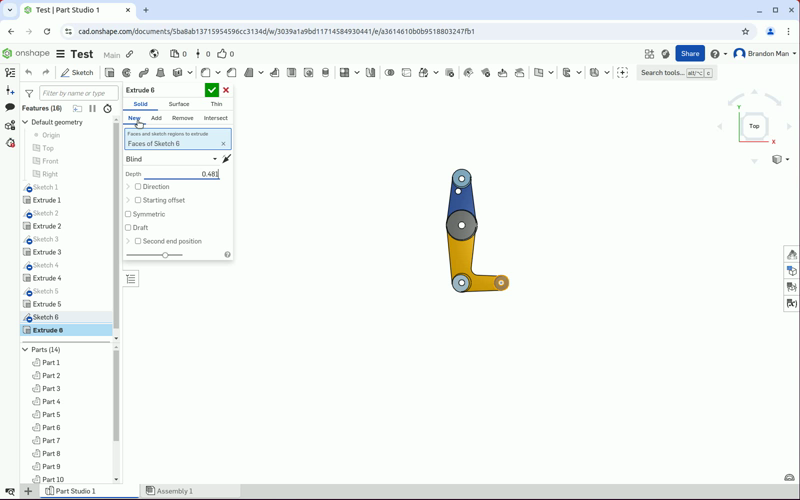
key(enter)
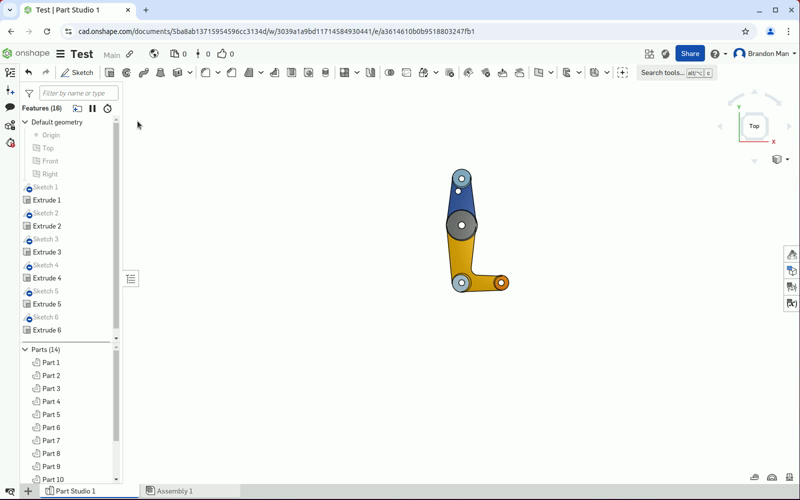
key(shift+h)
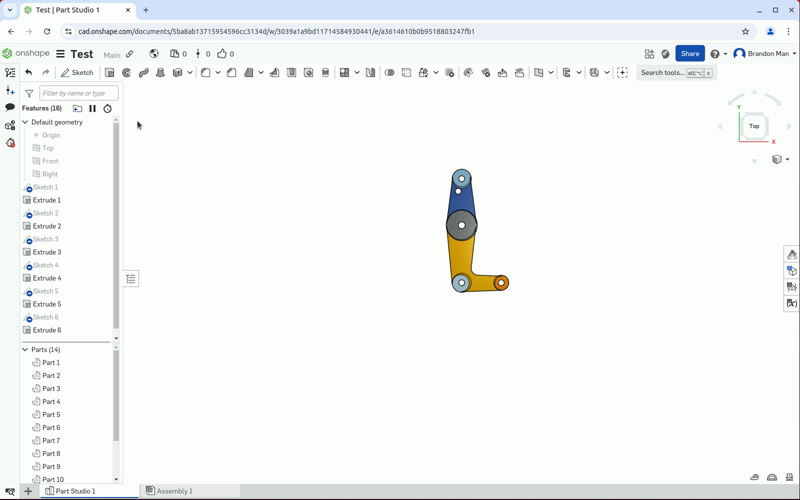
key(shift+h)
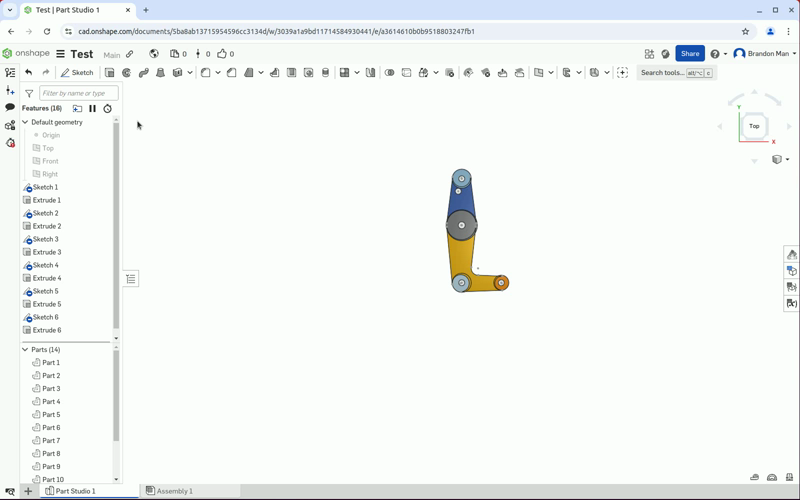
key(shift+7)
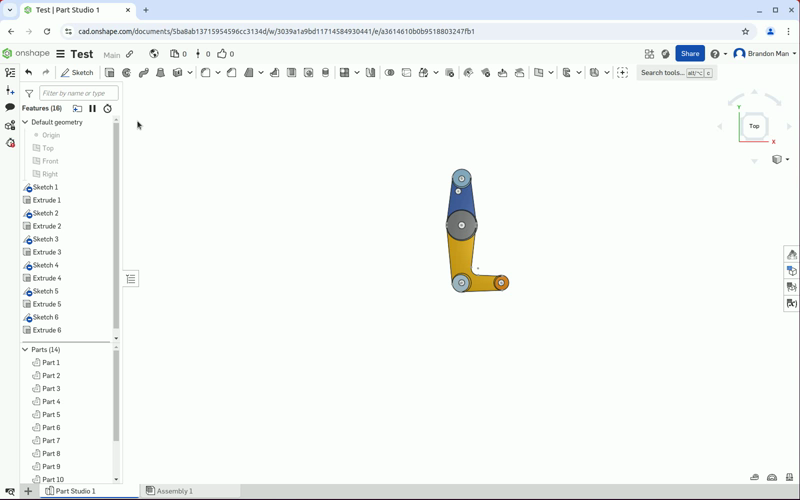
key(up, 3)
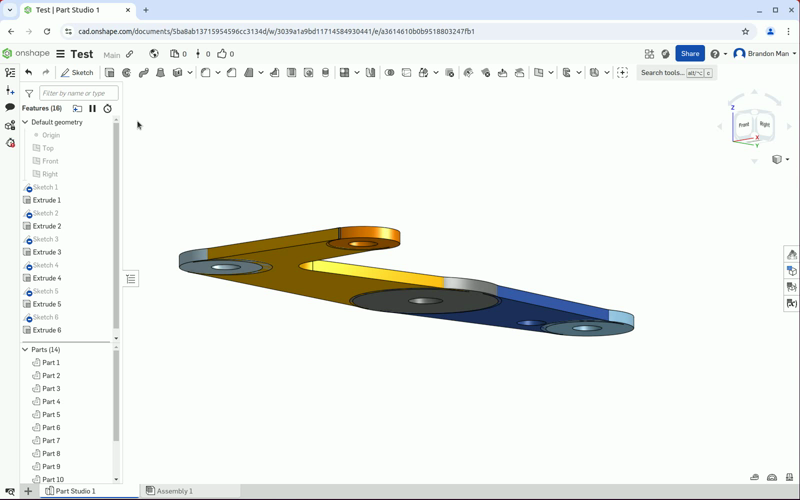
key(left, 3)
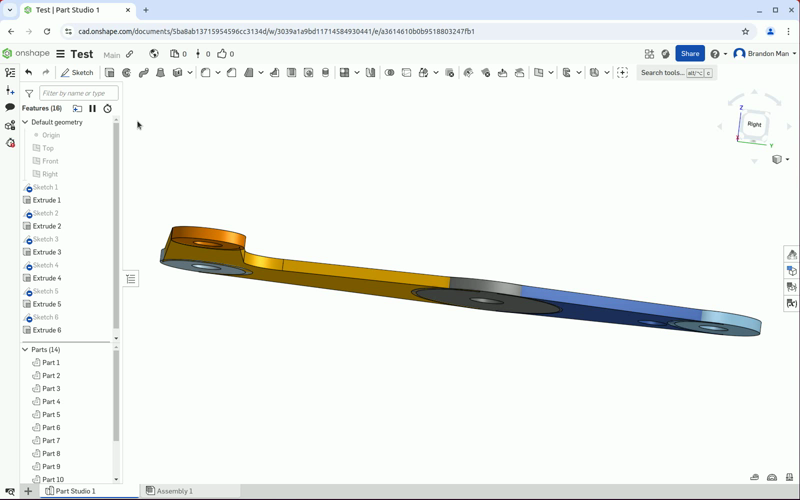
key(right, 3)
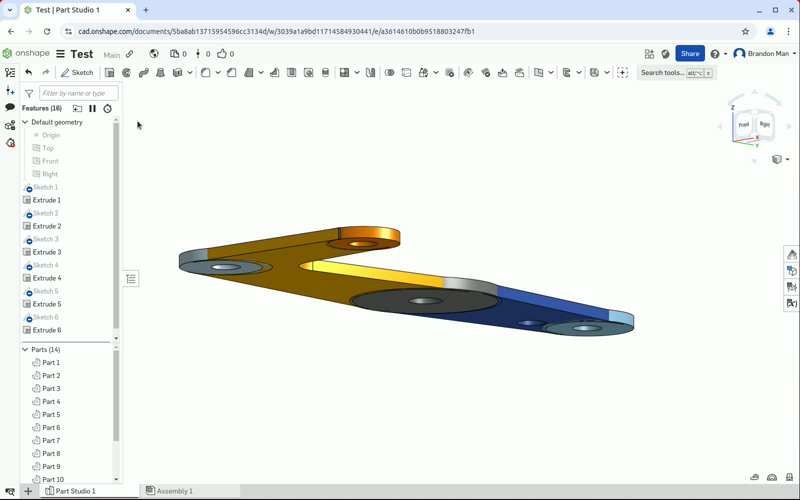
key(down, 3)
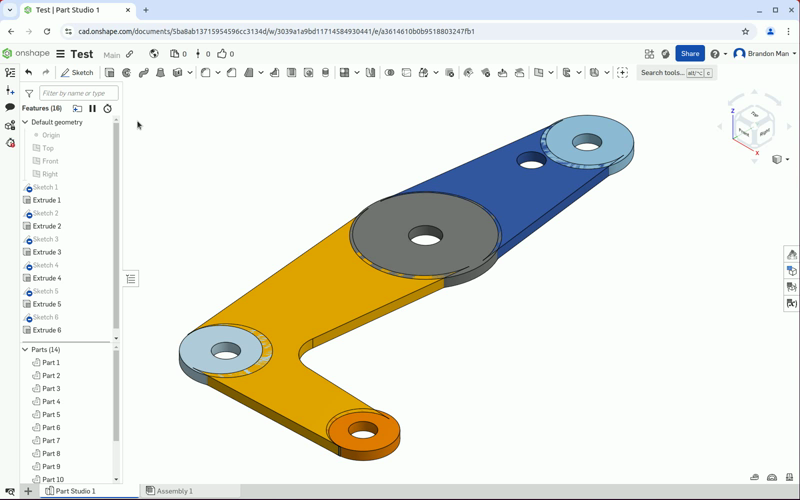
mouse_move(69, 189)
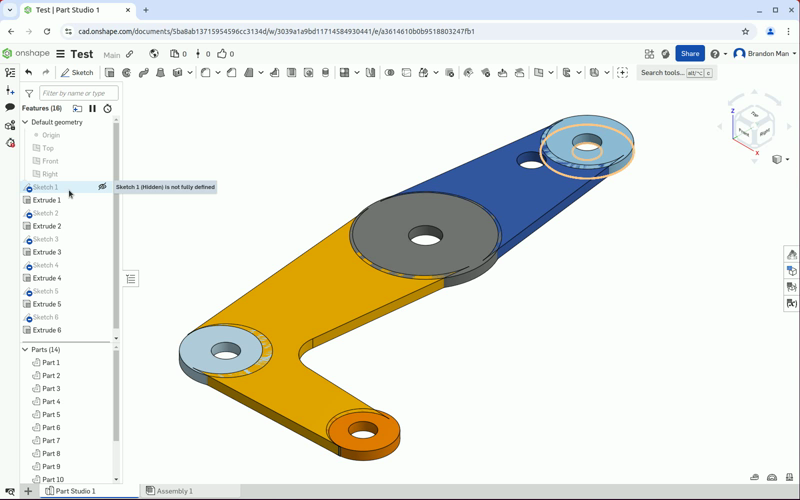
click(69, 189)